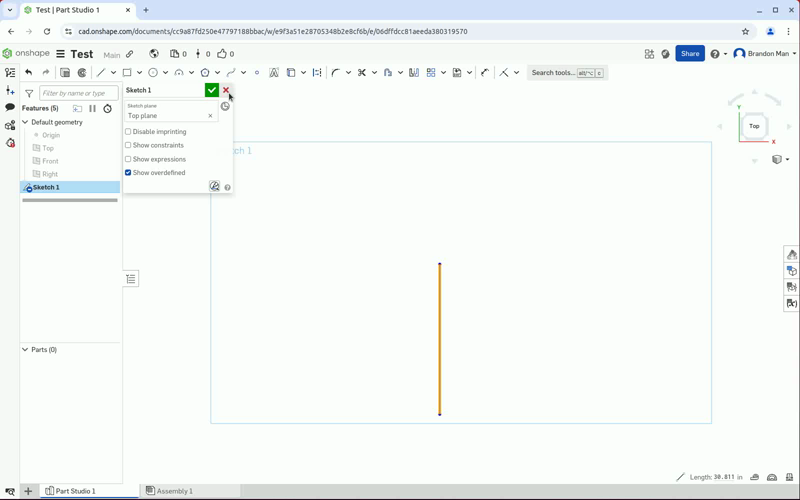
key(shift+h)
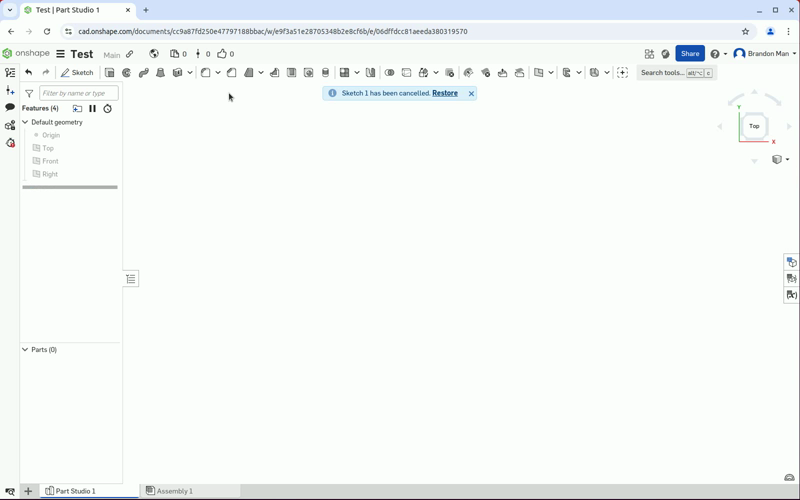
mouse_move(73, 352)
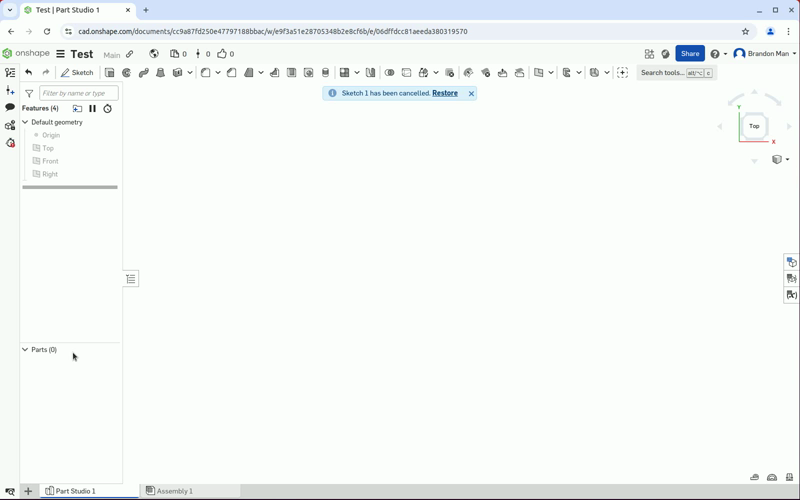
key(y)
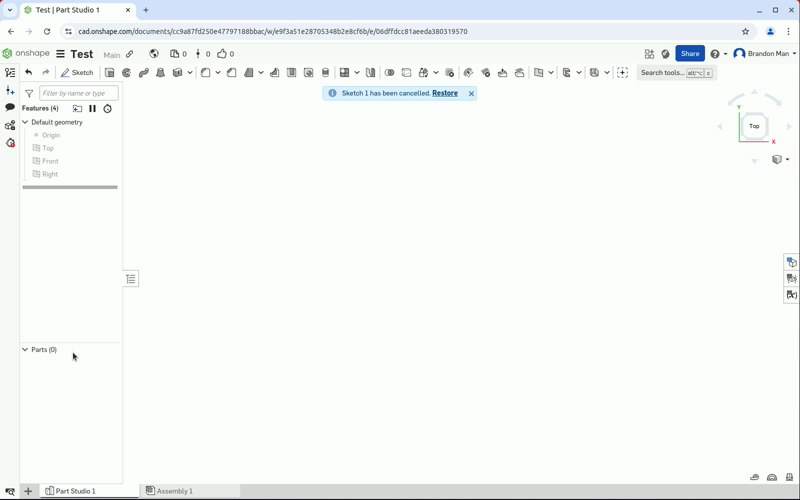
key(shift+p)
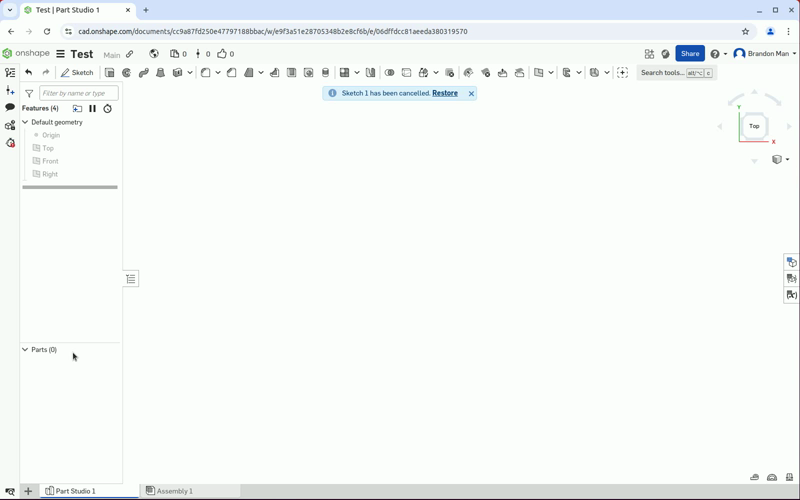
key(space)
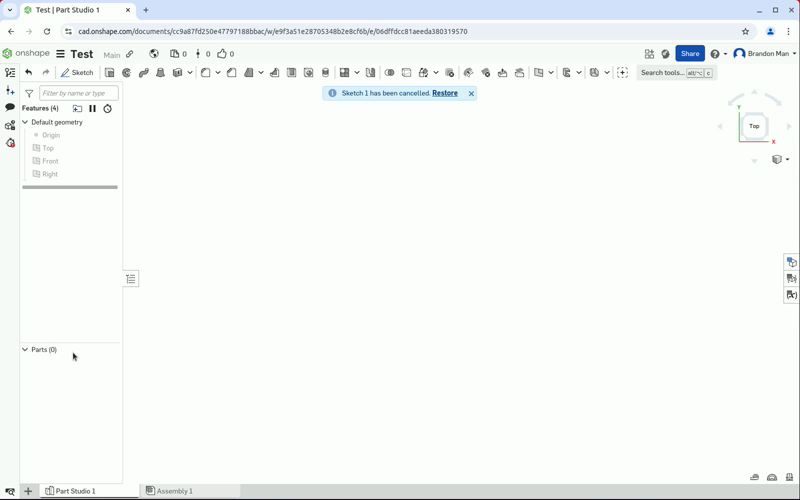
key_down(shift)
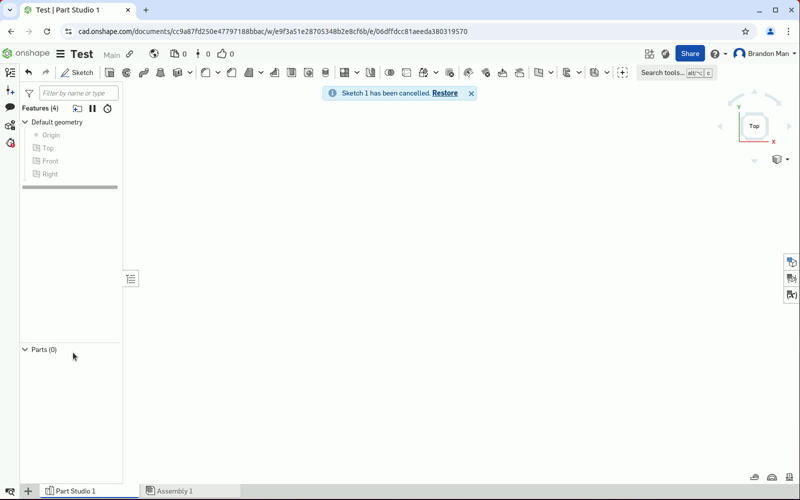
key(up)
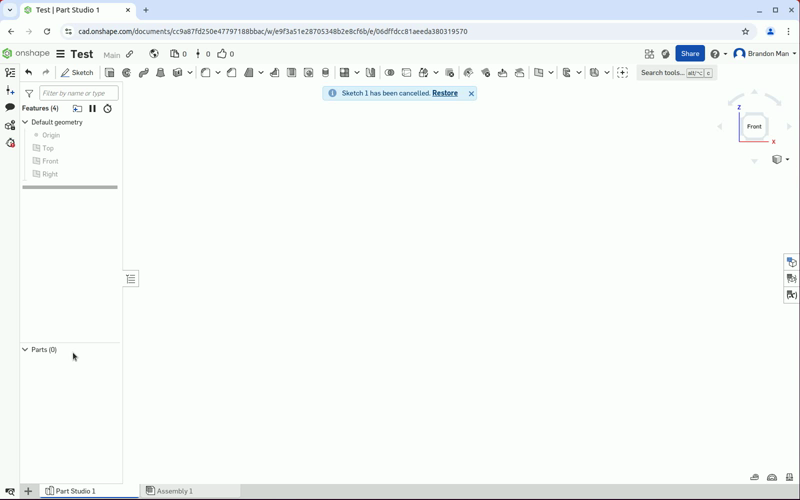
key_up(shift)
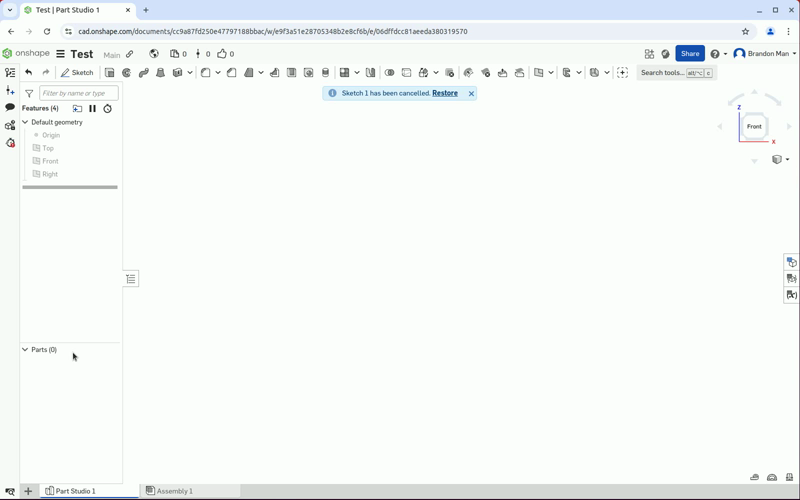
key(space)
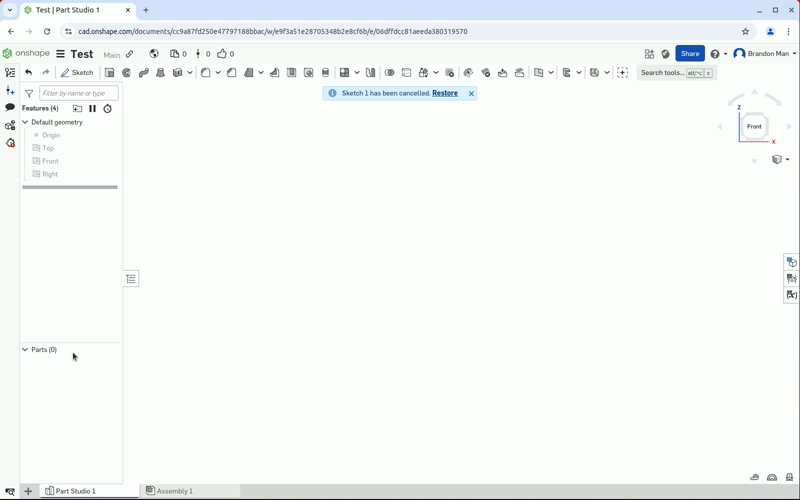
key_down(shift)
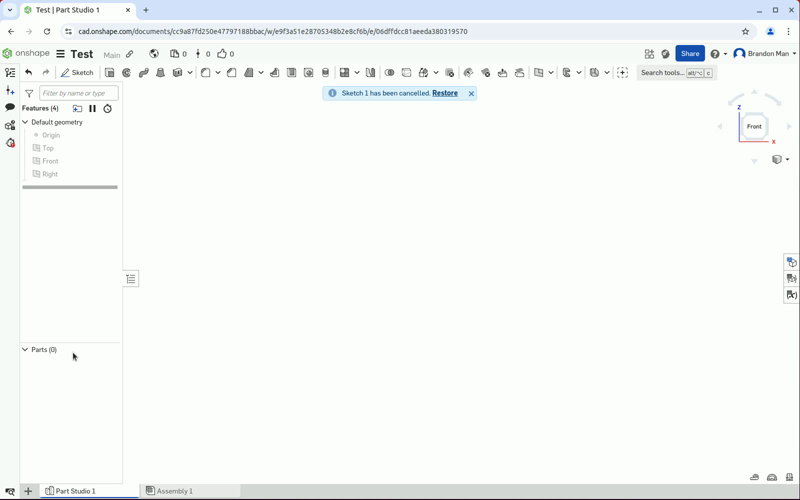
key(left)
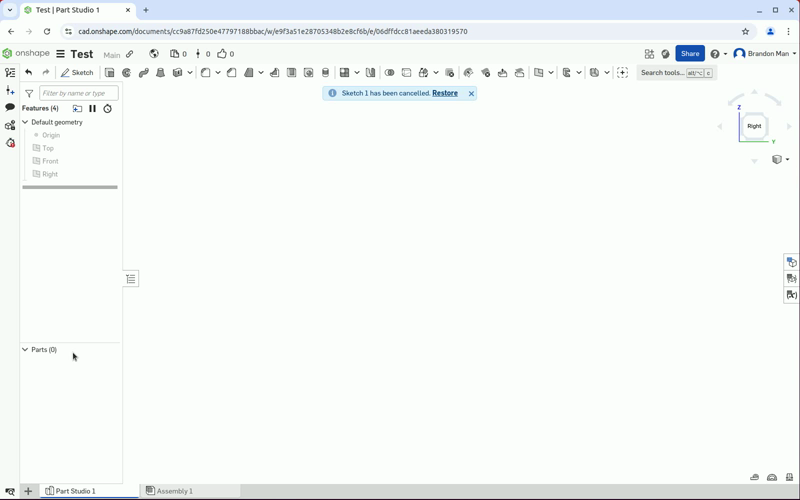
key_up(shift)
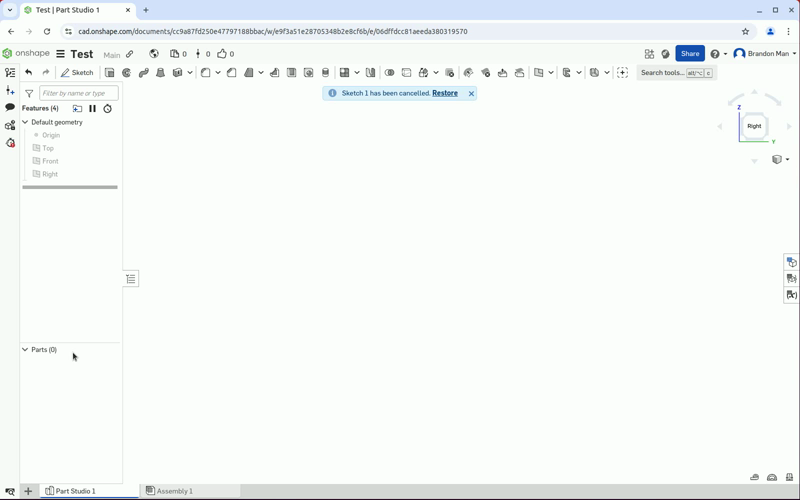
mouse_move(73, 352)
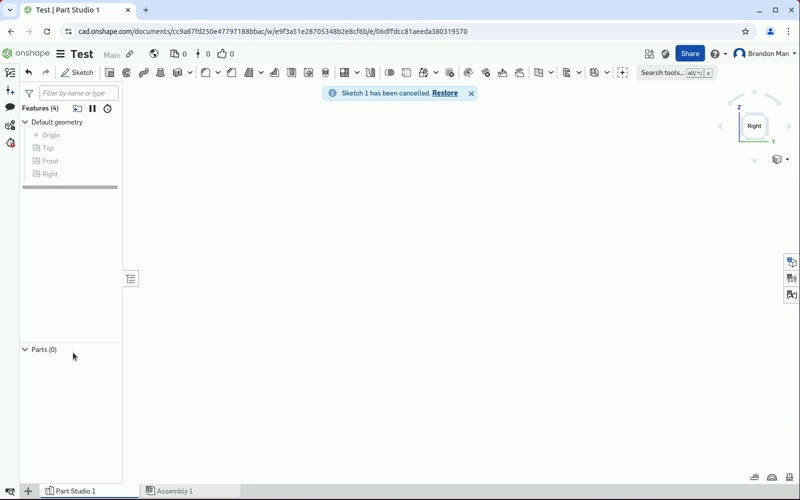
key(shift+y)
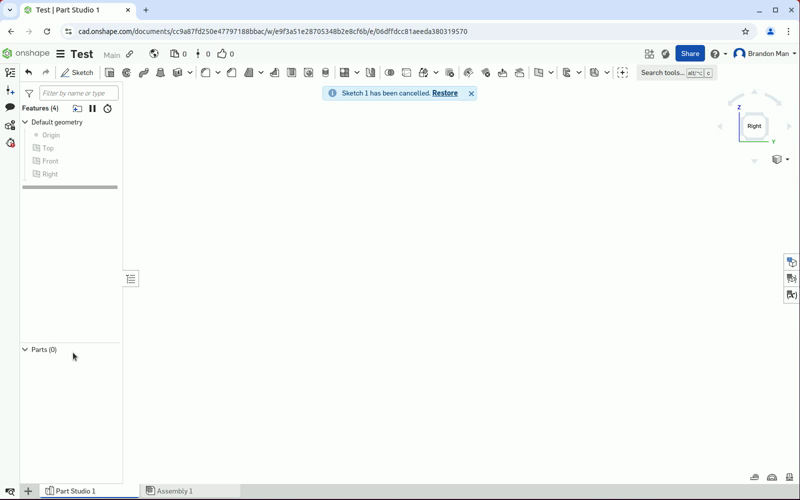
key(shift+s)
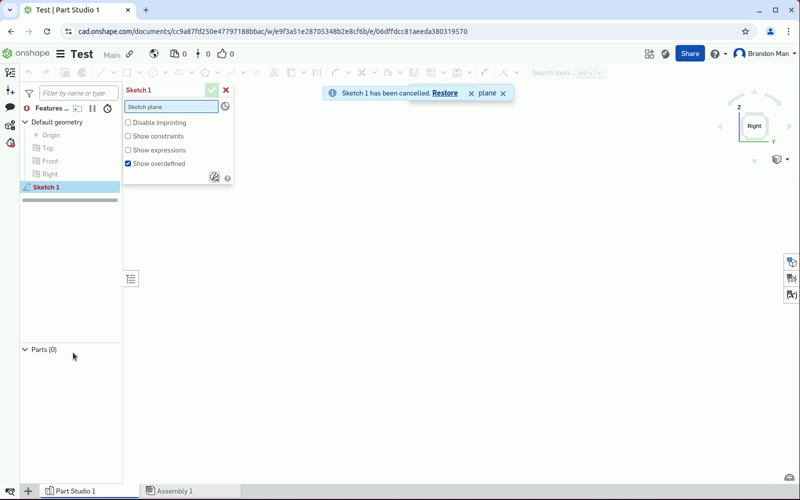
mouse_move(73, 176)
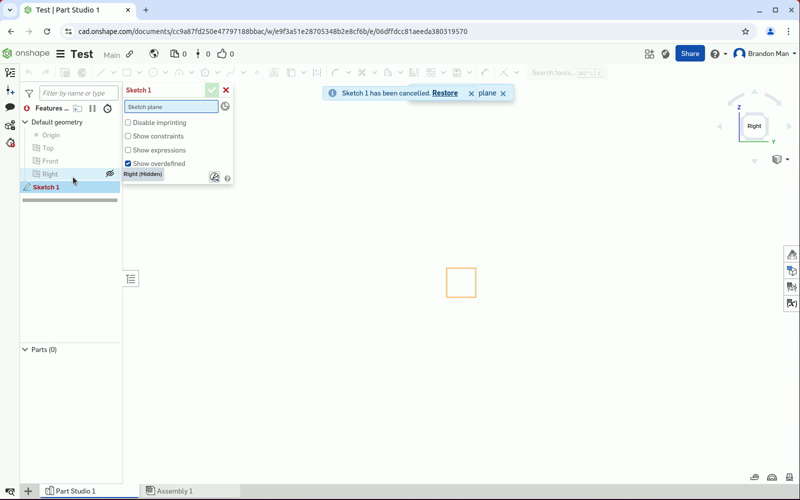
click(73, 176)
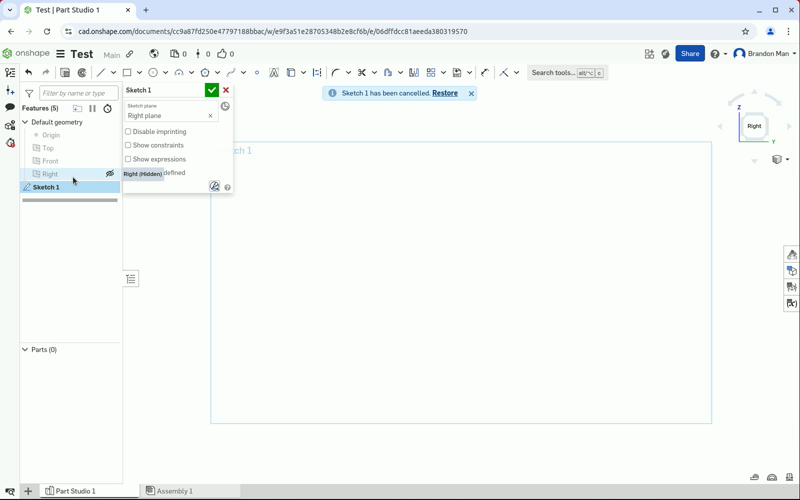
mouse_move(73, 352)
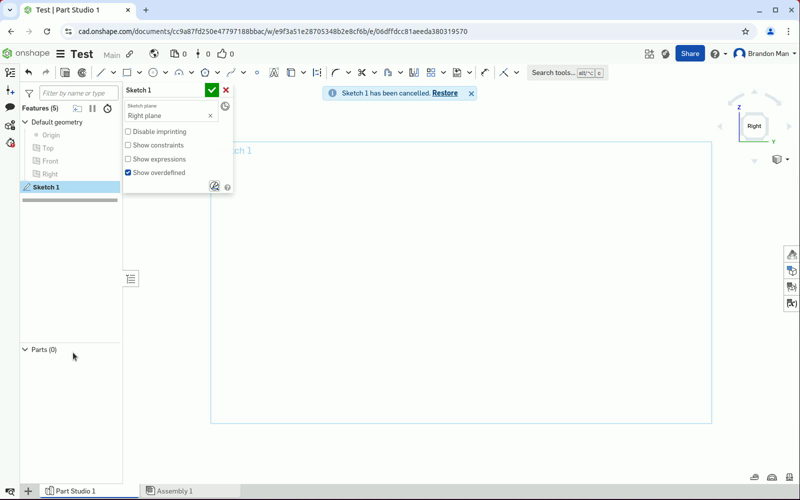
key(y)
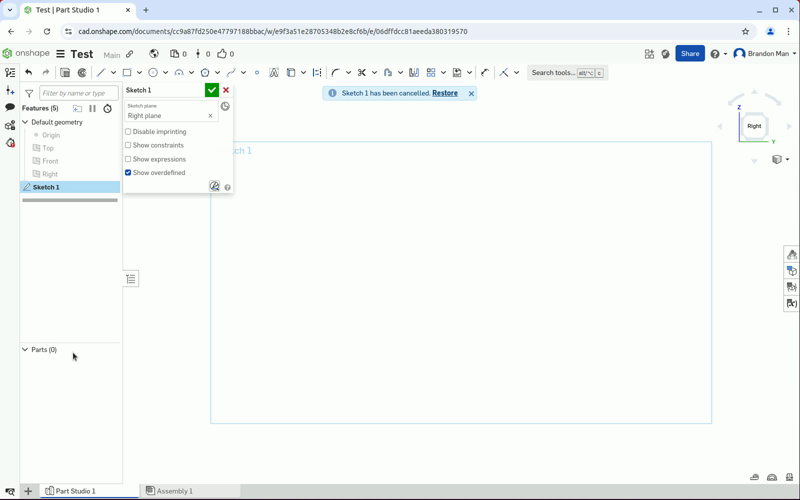
key(l)
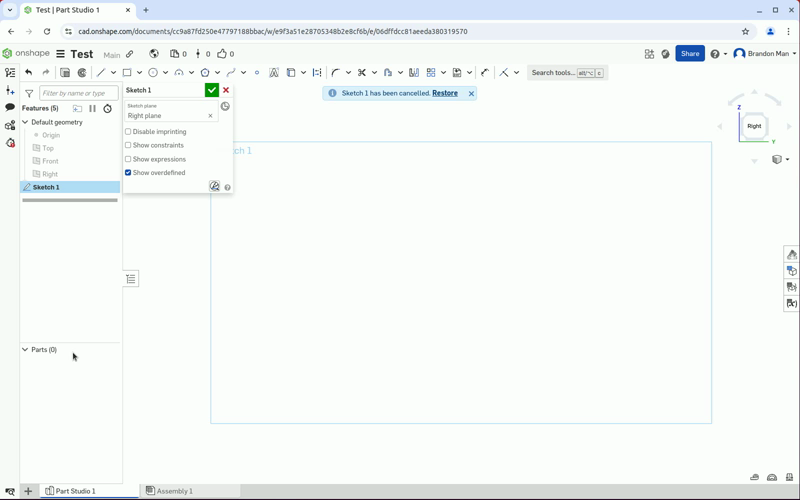
key_down(shift)
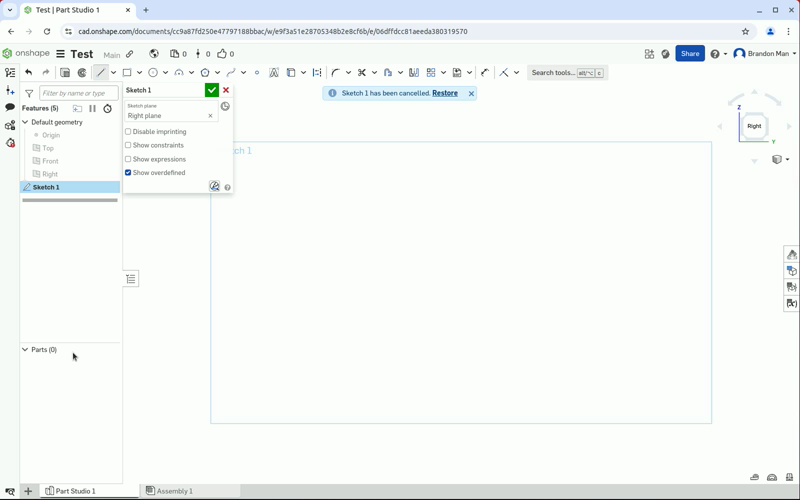
mouse_move(412, 282)
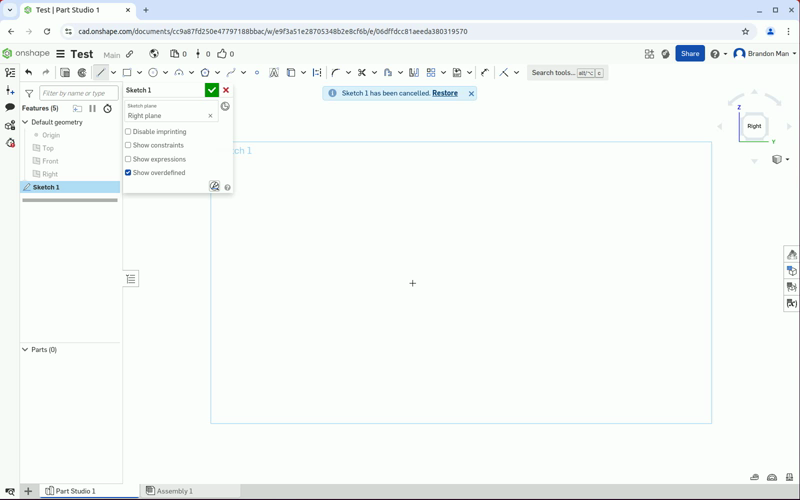
click(412, 282)
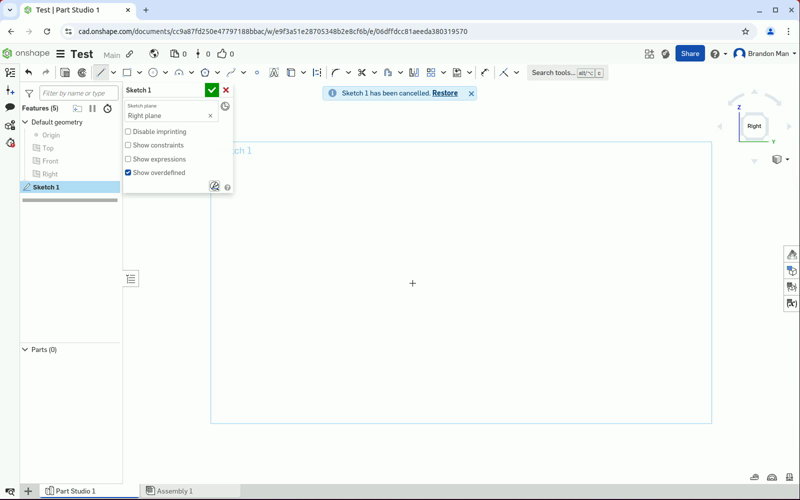
key_up(shift)
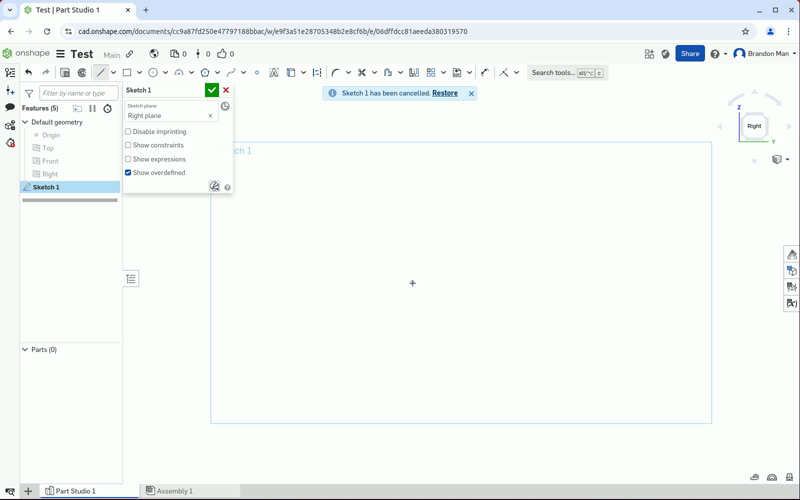
key_down(shift)
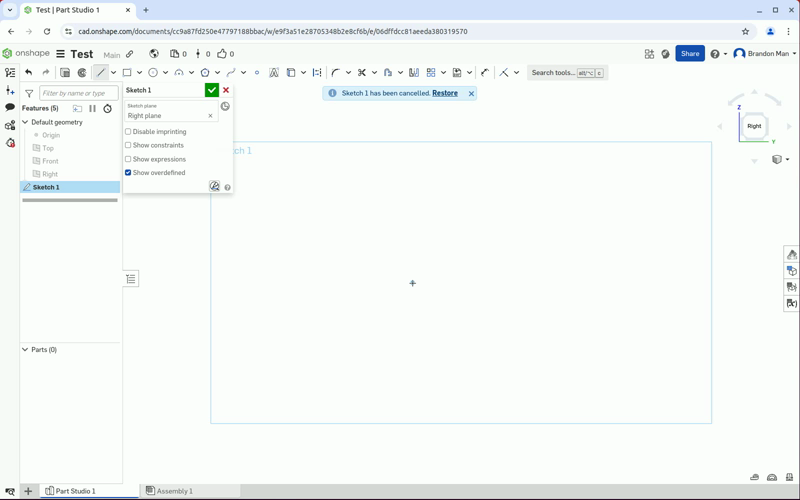
mouse_move(442, 282)
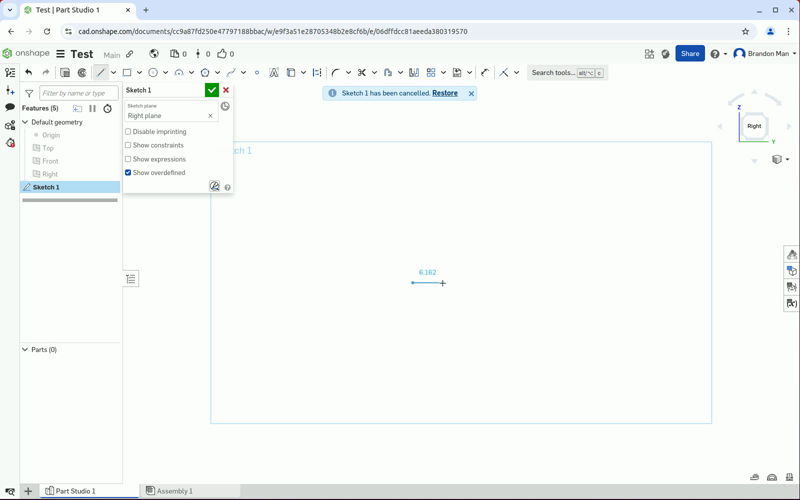
mouse_move(461, 282)
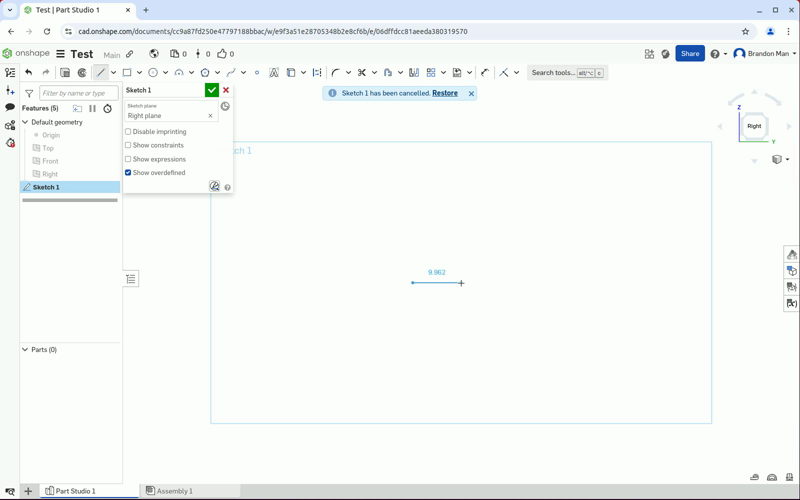
click(461, 282)
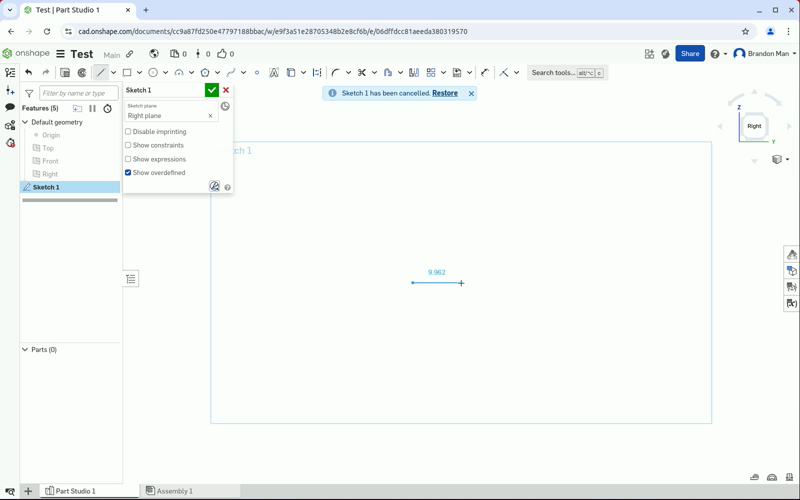
key_up(shift)
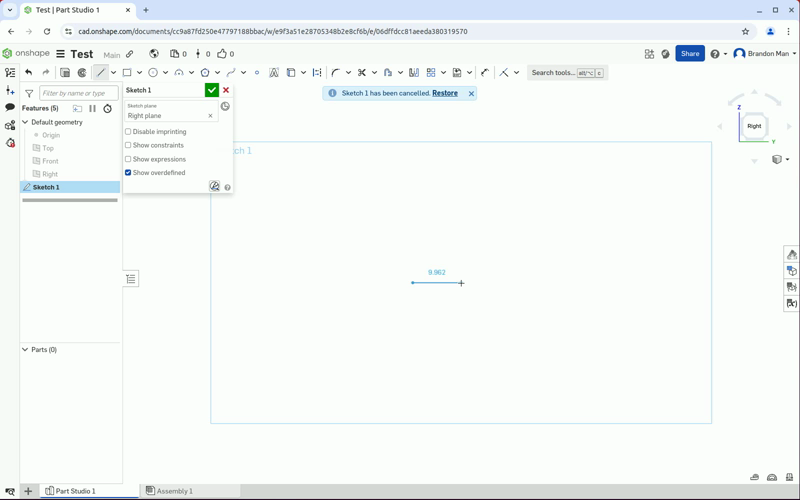
key_down(shift)
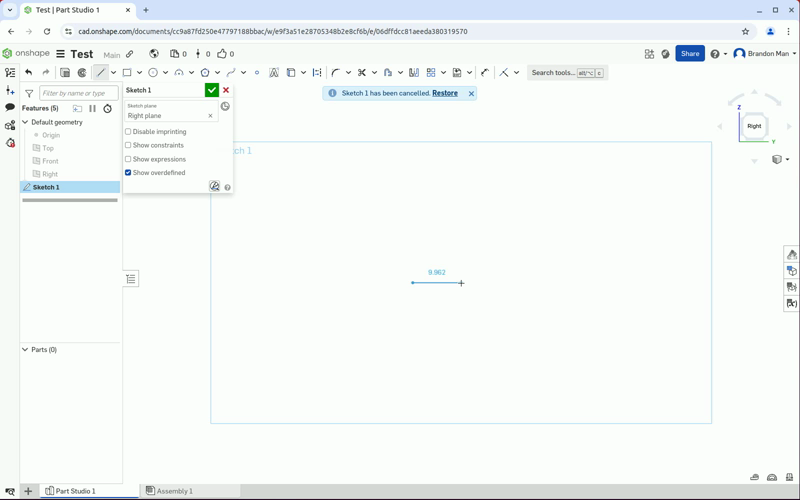
mouse_move(491, 282)
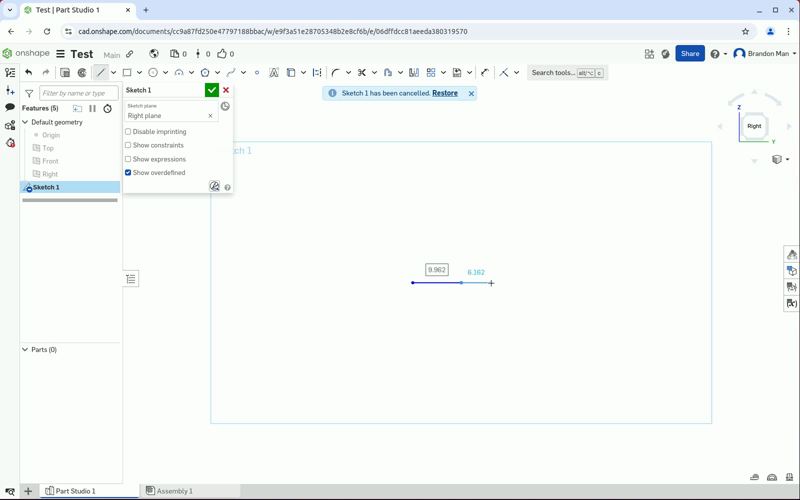
mouse_move(461, 260)
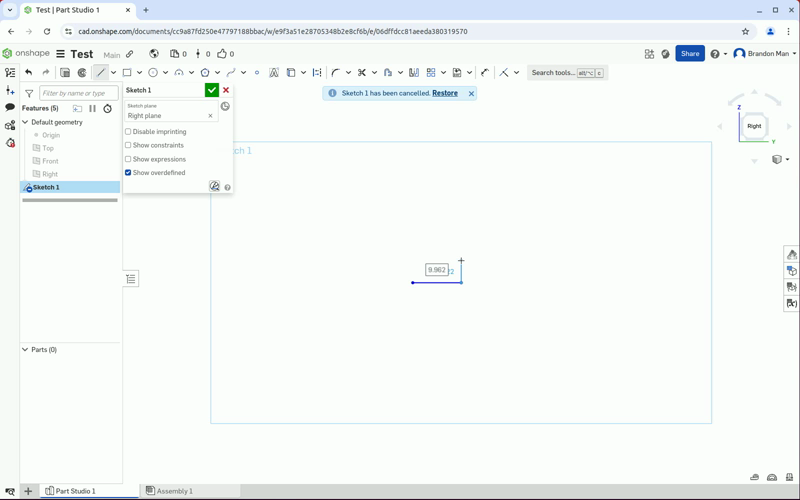
click(461, 260)
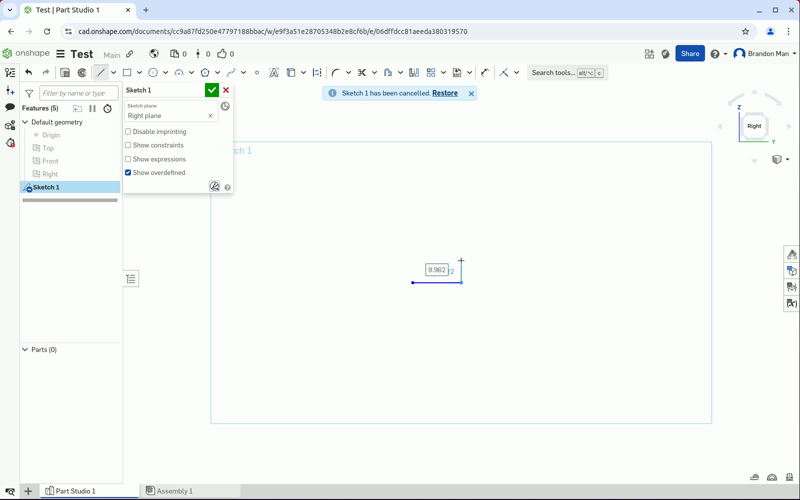
key_up(shift)
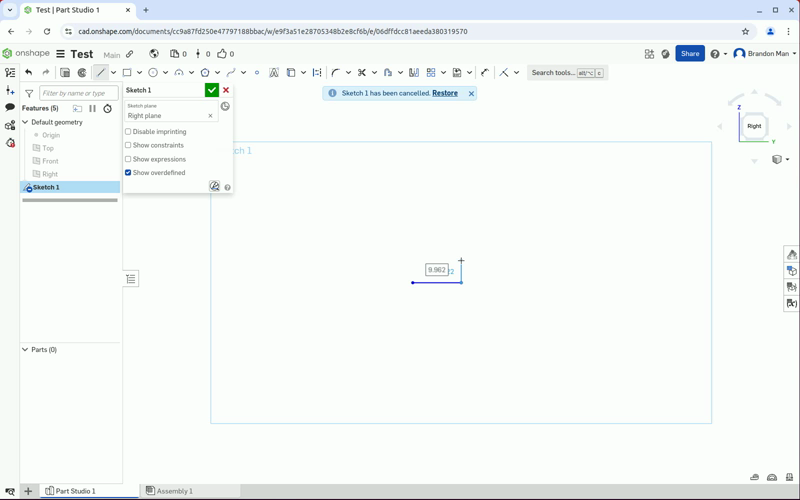
key_down(shift)
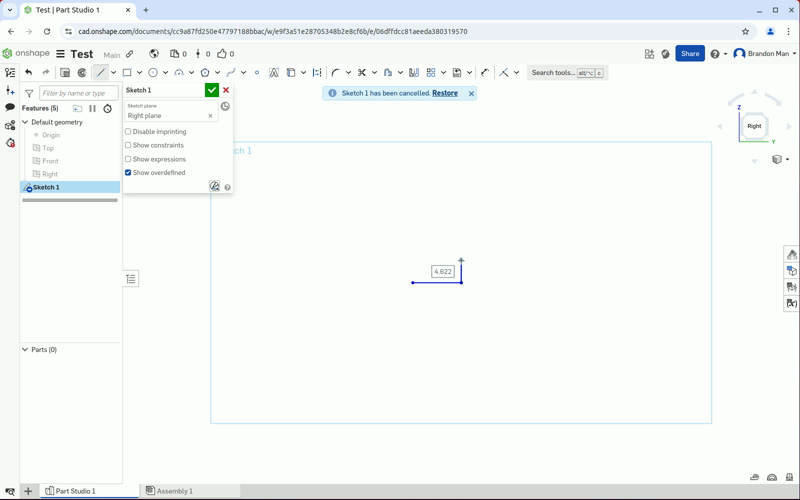
mouse_move(491, 260)
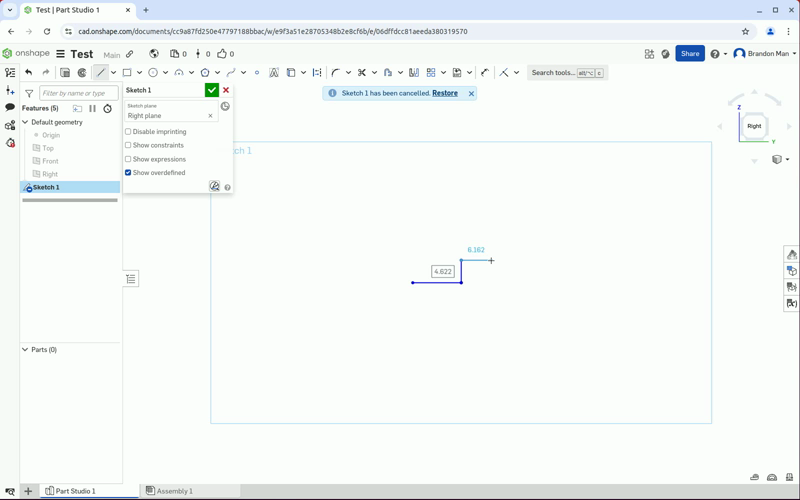
mouse_move(450, 260)
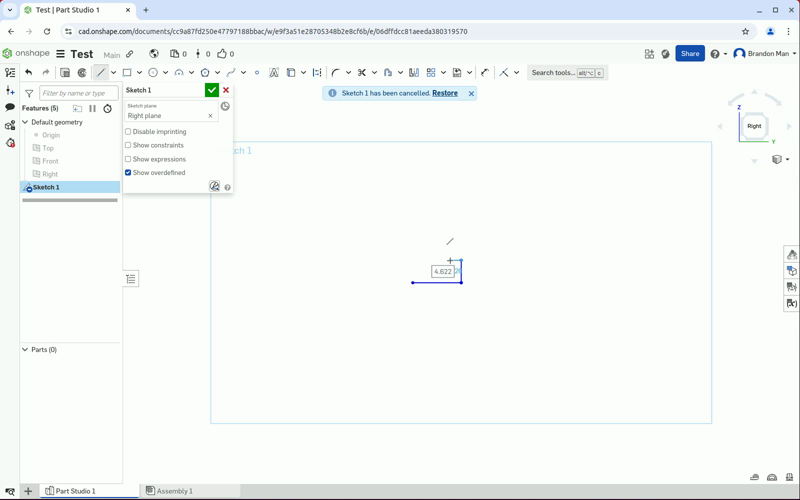
click(450, 260)
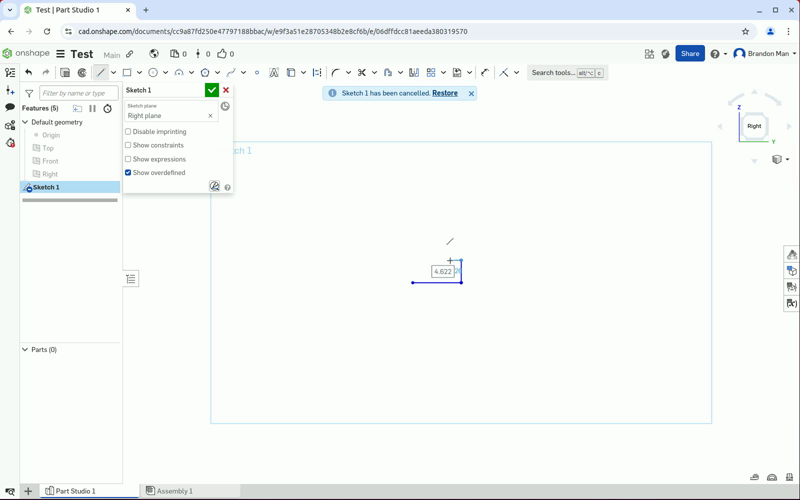
key_up(shift)
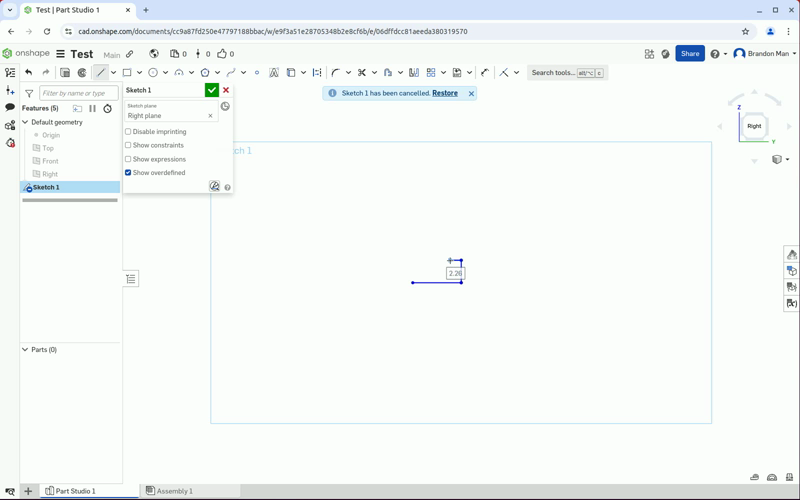
key_down(shift)
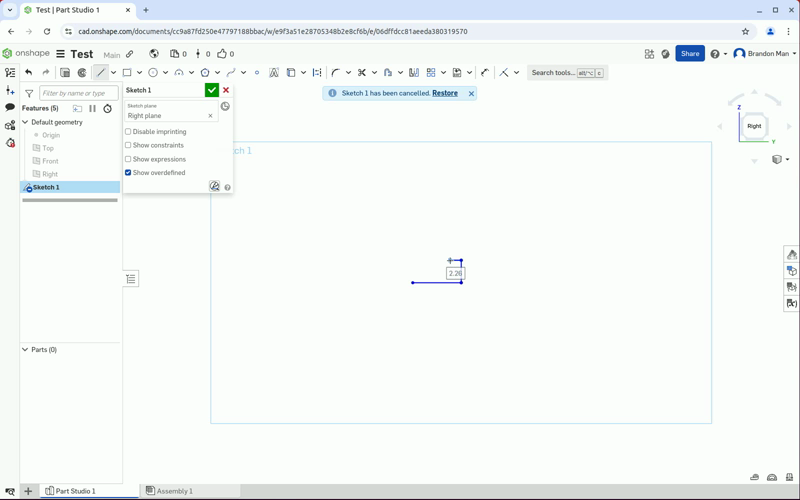
mouse_move(480, 260)
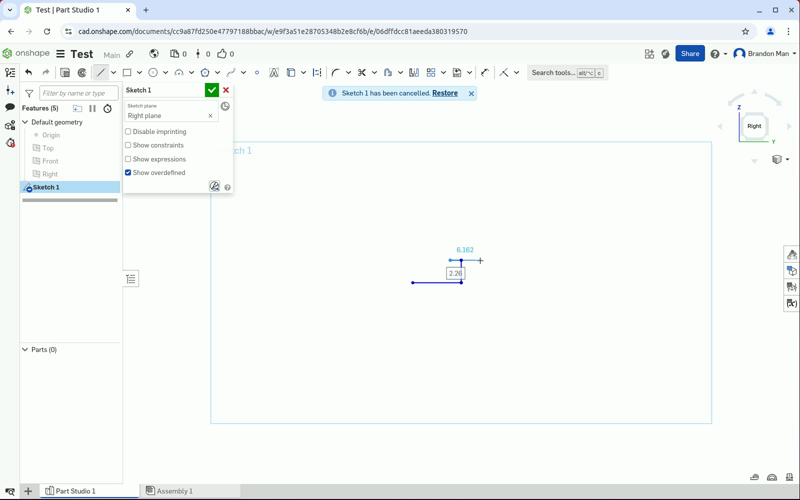
mouse_move(450, 262)
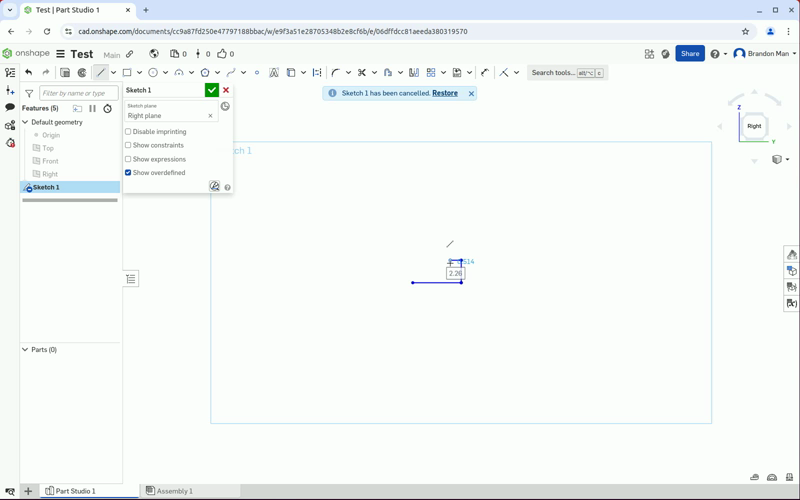
scroll(6)
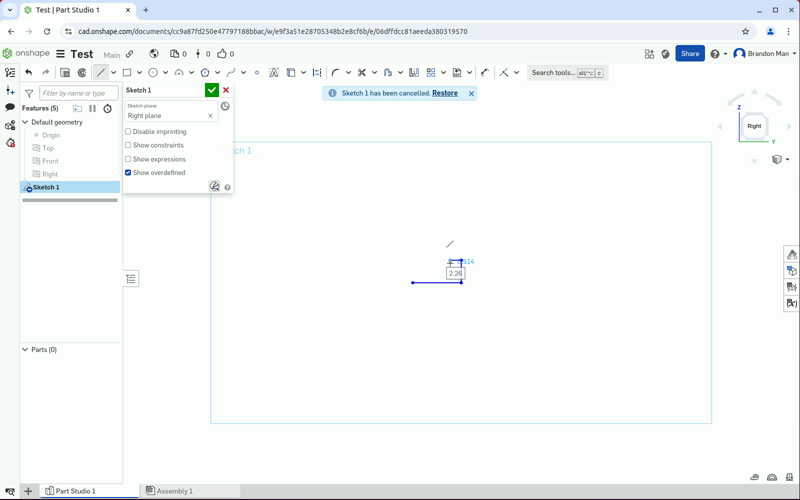
scroll(6)
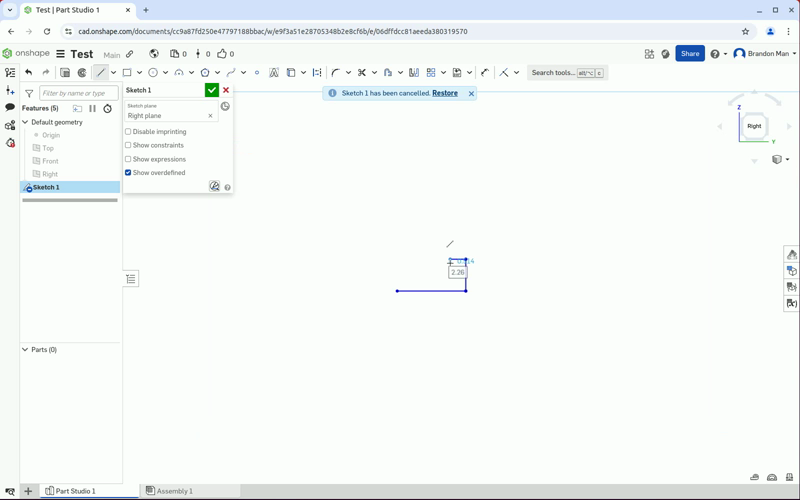
scroll(6)
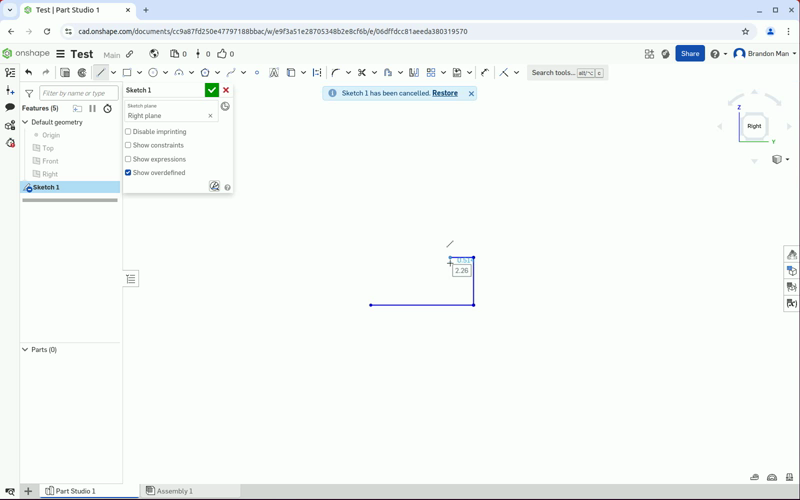
scroll(6)
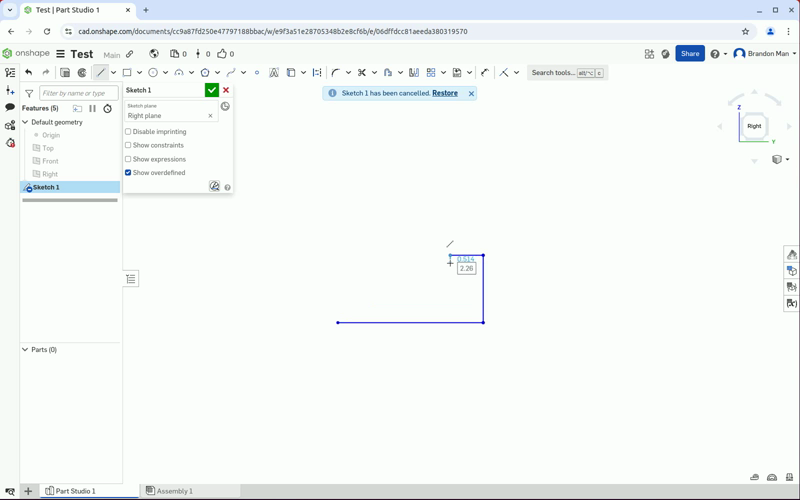
scroll(6)
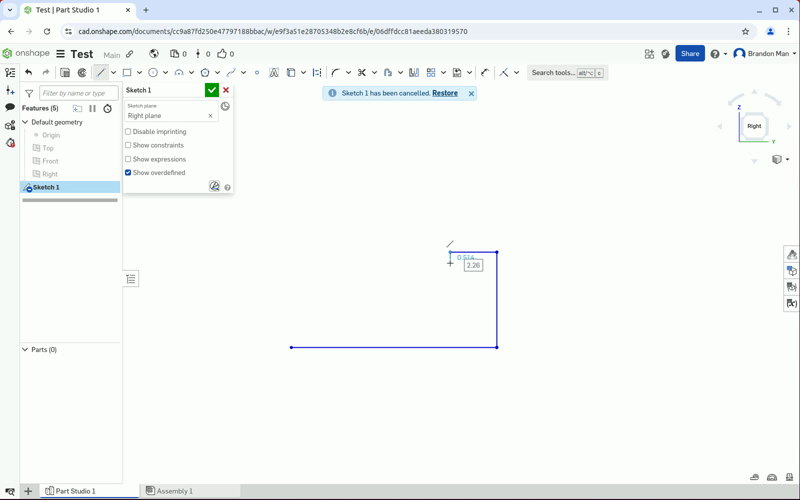
scroll(6)
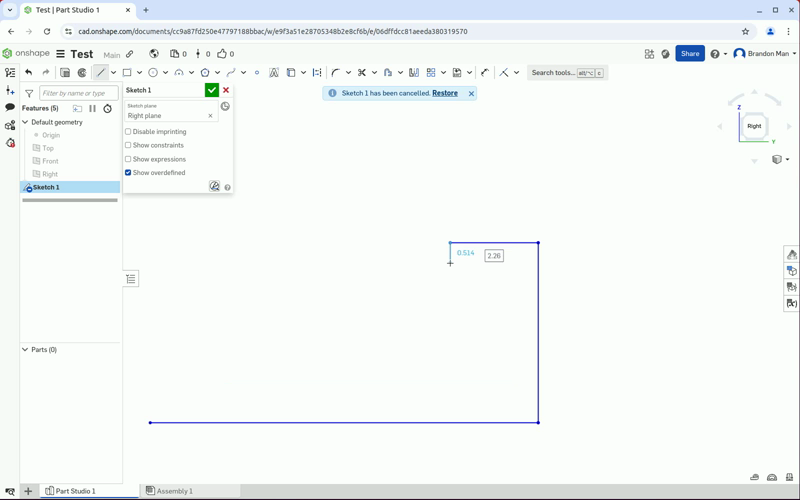
scroll(6)
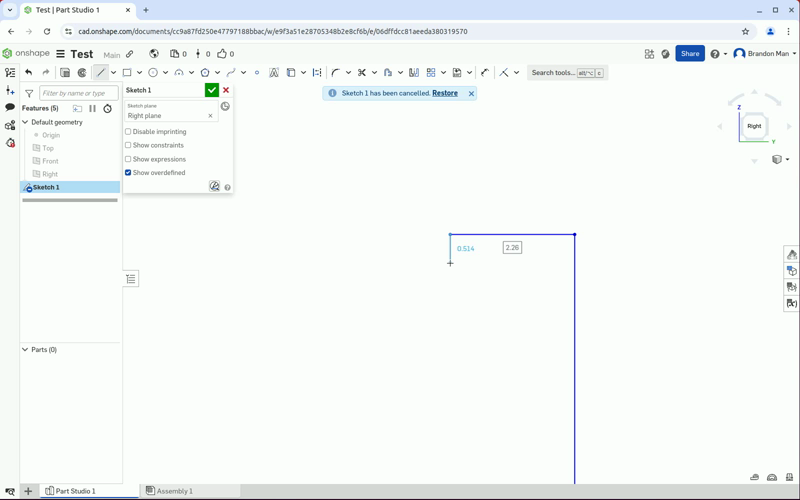
click(450, 262)
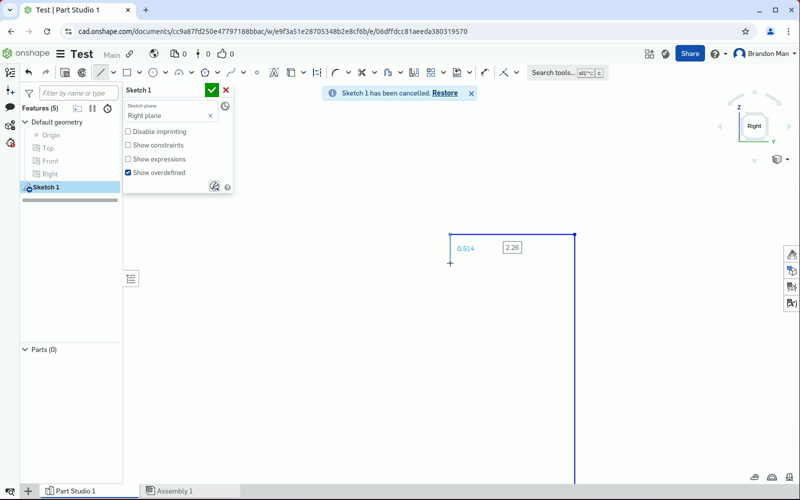
scroll(-6)
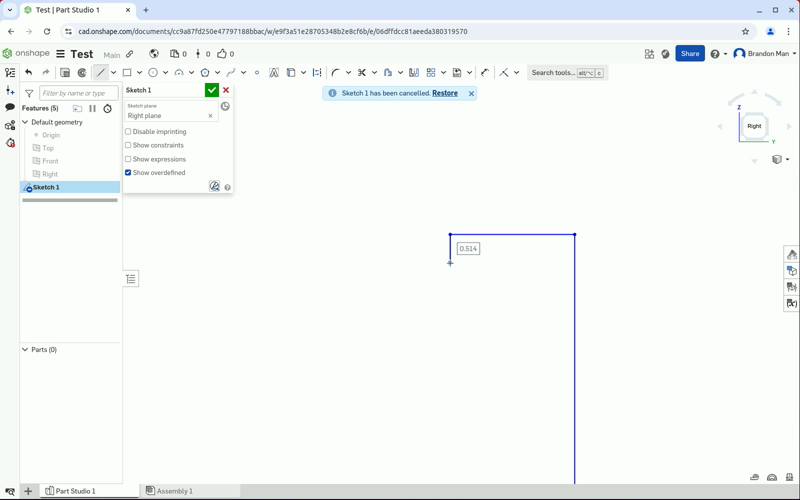
scroll(-6)
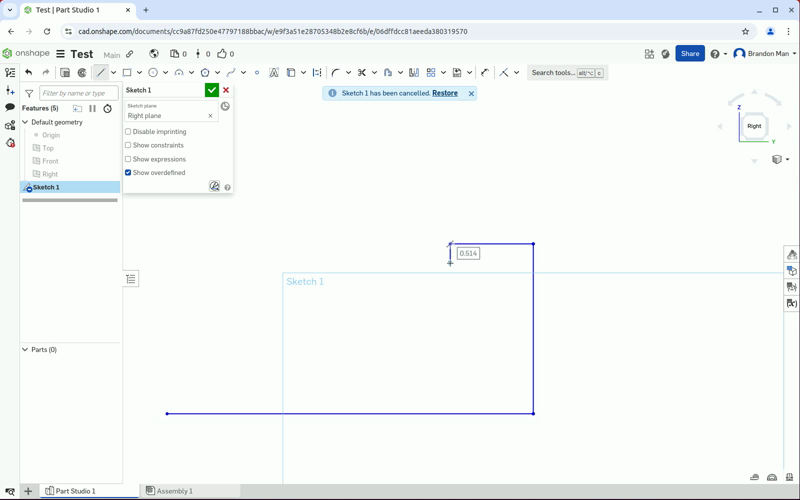
scroll(-6)
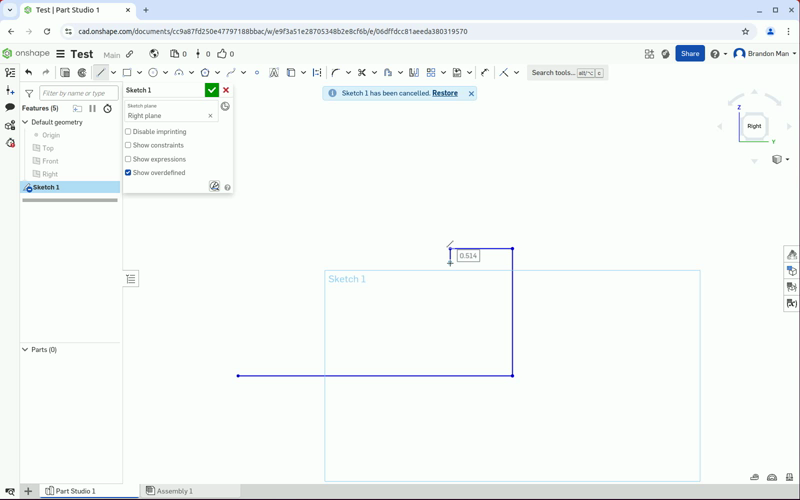
scroll(-6)
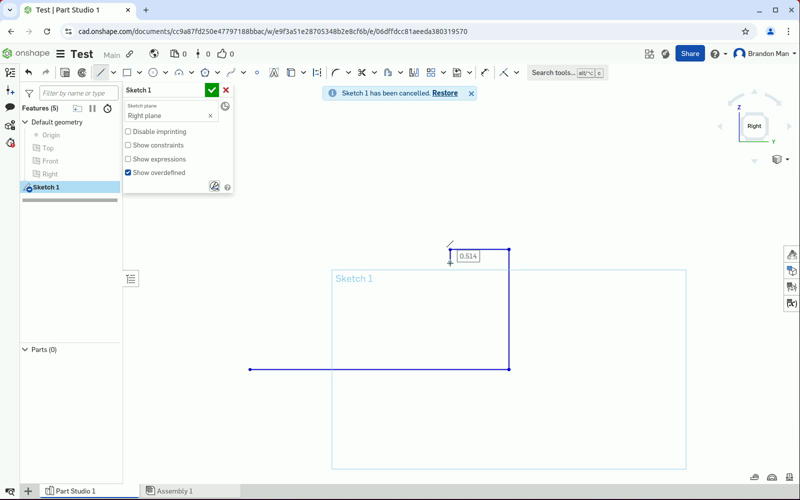
scroll(-6)
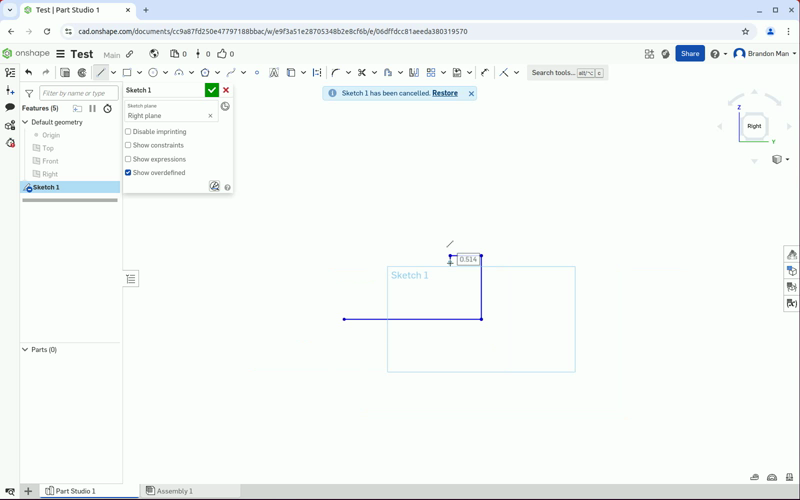
scroll(-6)
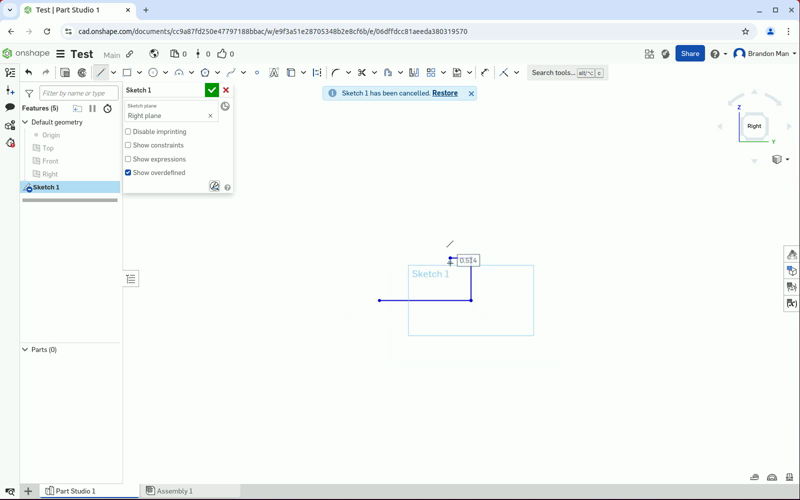
scroll(-6)
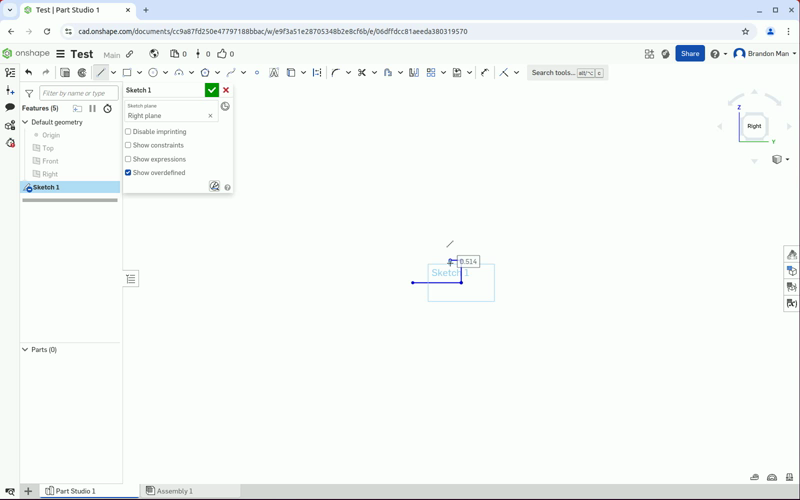
key_up(shift)
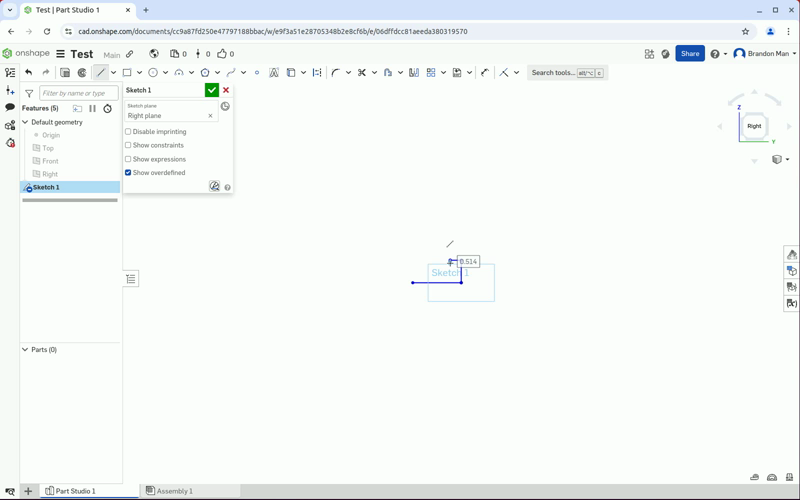
key_down(shift)
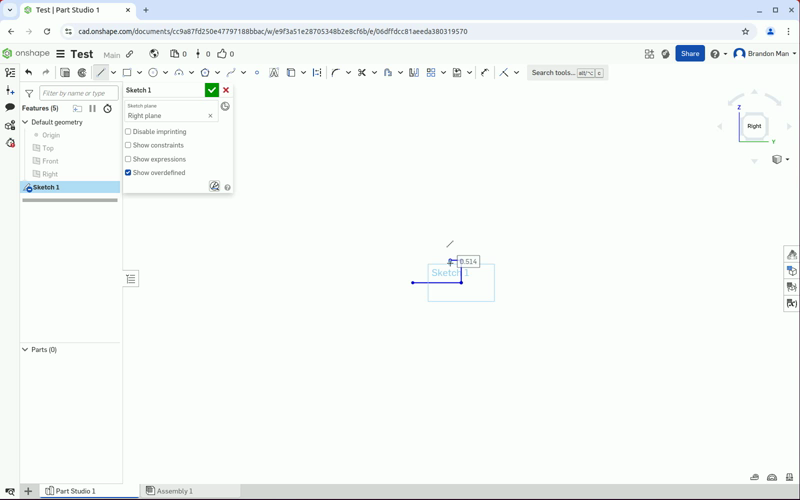
mouse_move(480, 262)
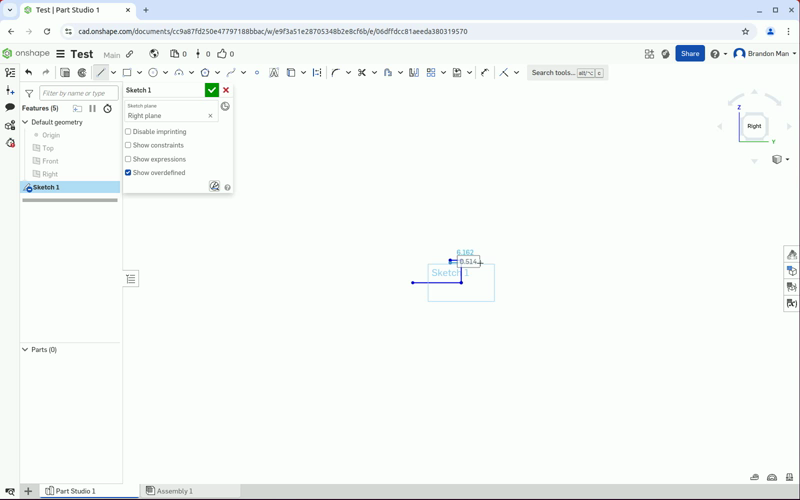
mouse_move(444, 262)
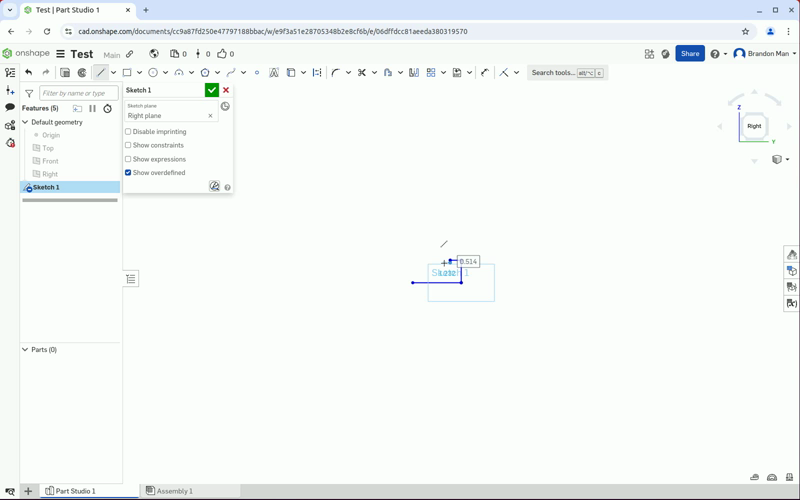
scroll(6)
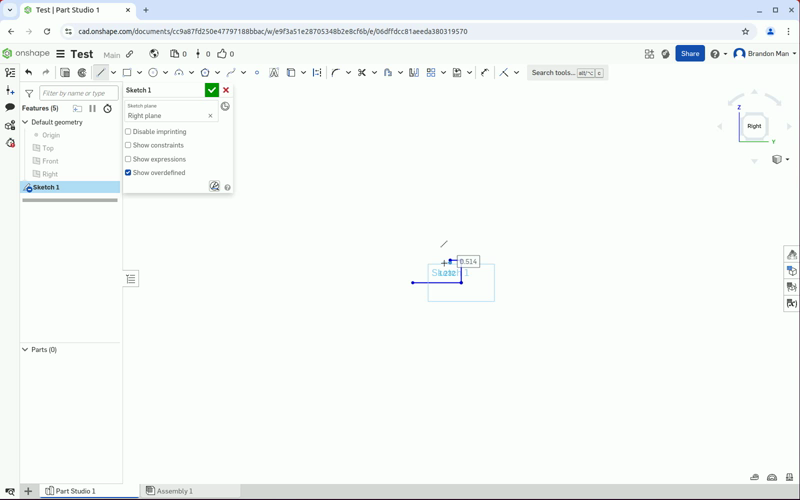
scroll(6)
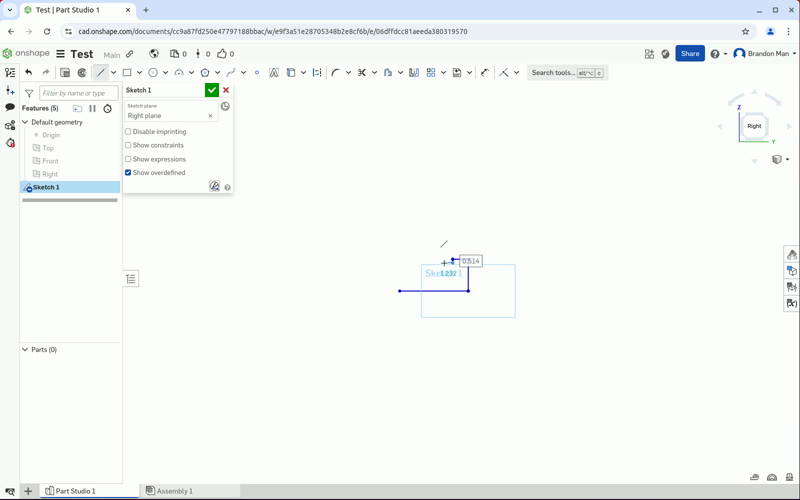
scroll(6)
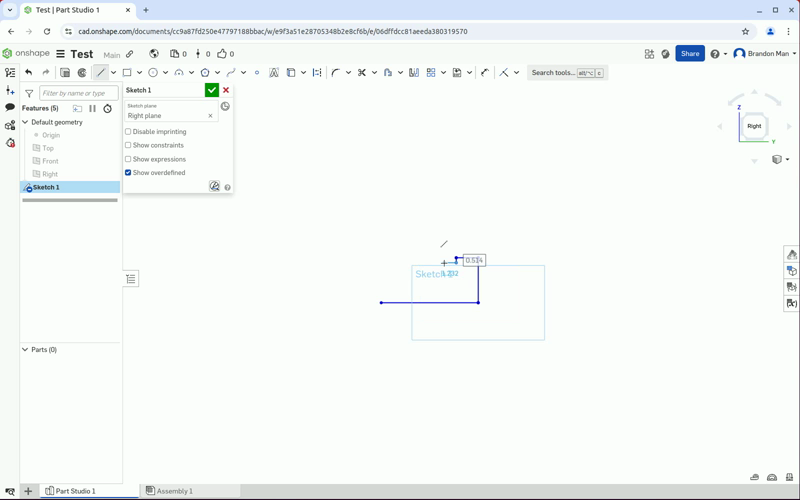
scroll(6)
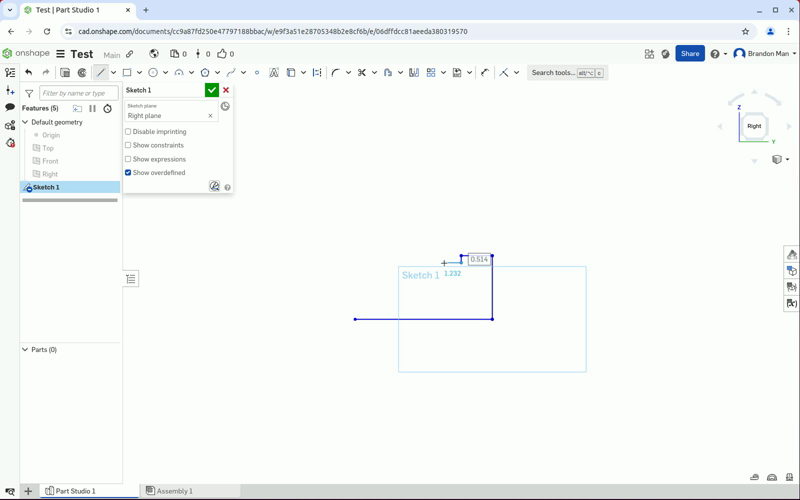
scroll(6)
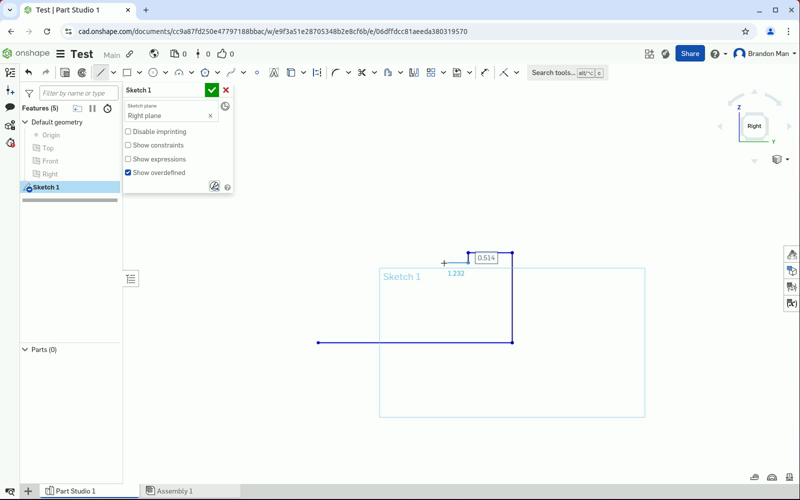
scroll(6)
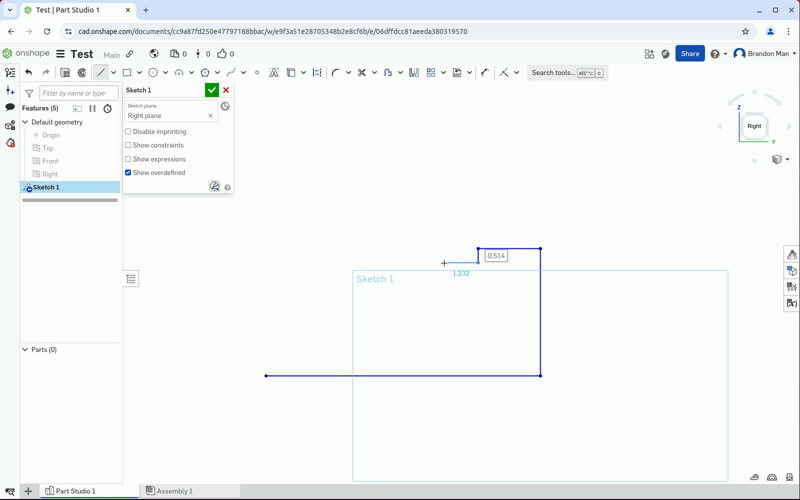
scroll(6)
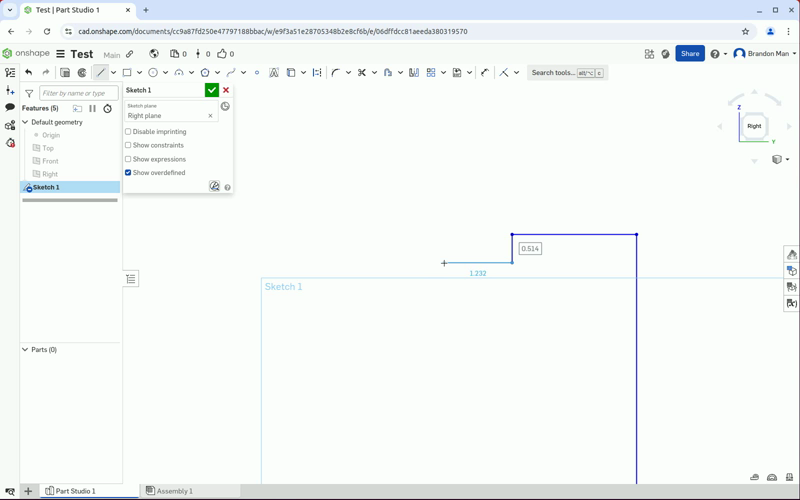
click(444, 262)
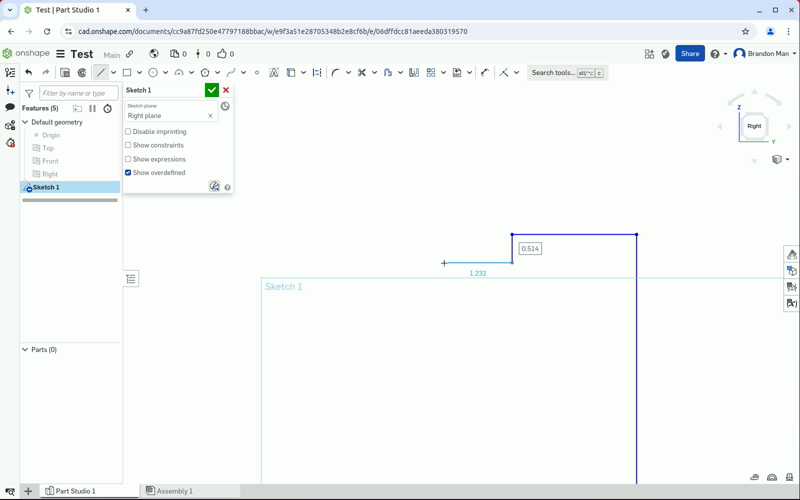
scroll(-6)
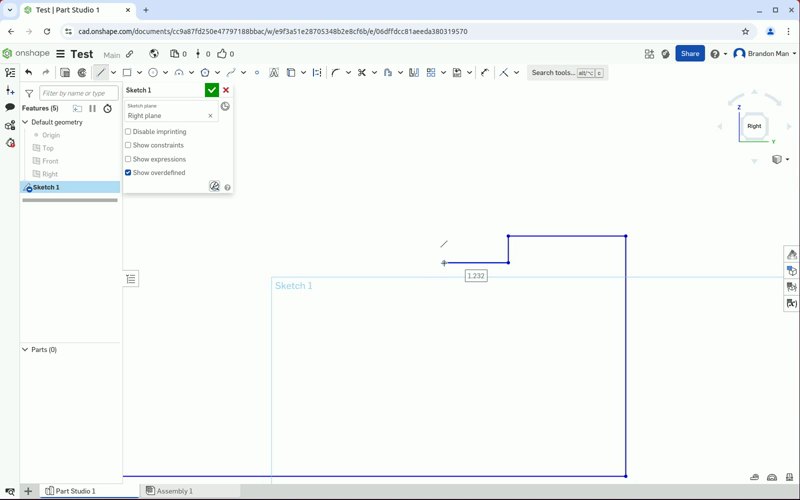
scroll(-6)
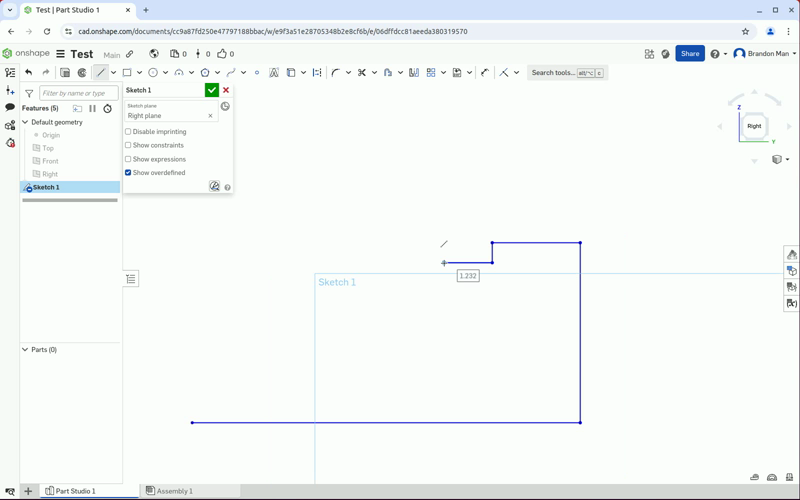
scroll(-6)
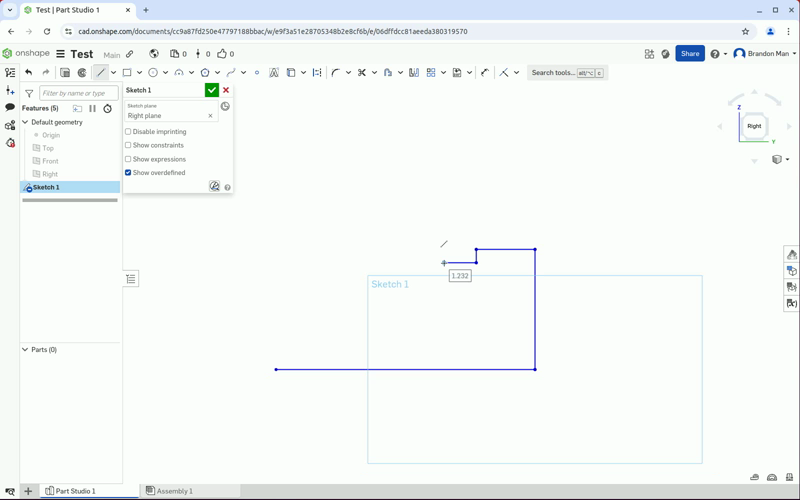
scroll(-6)
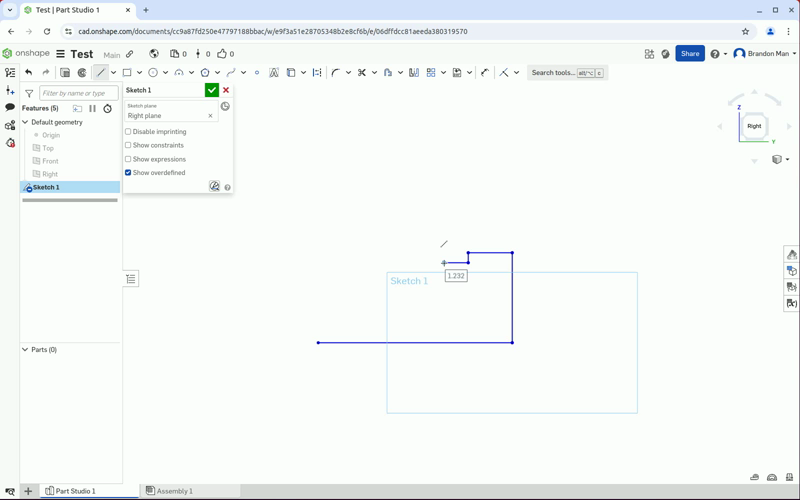
scroll(-6)
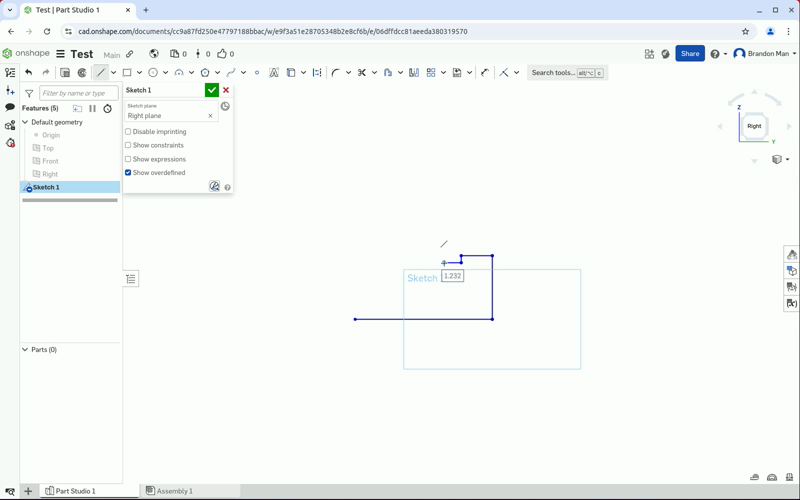
scroll(-6)
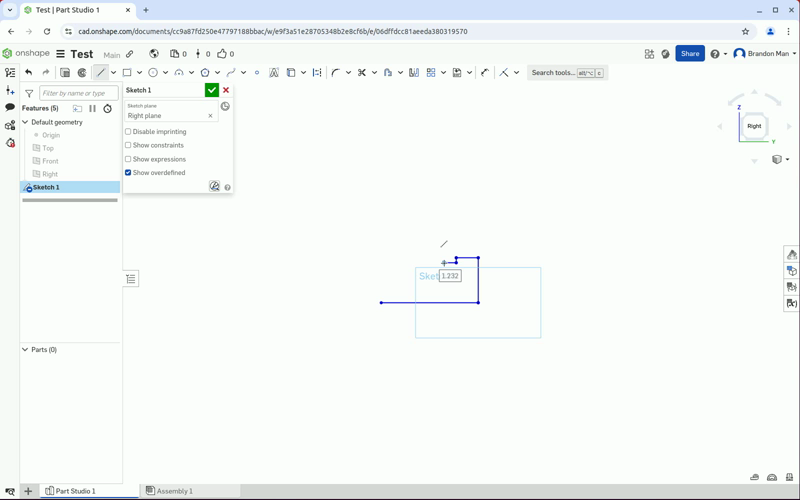
scroll(-6)
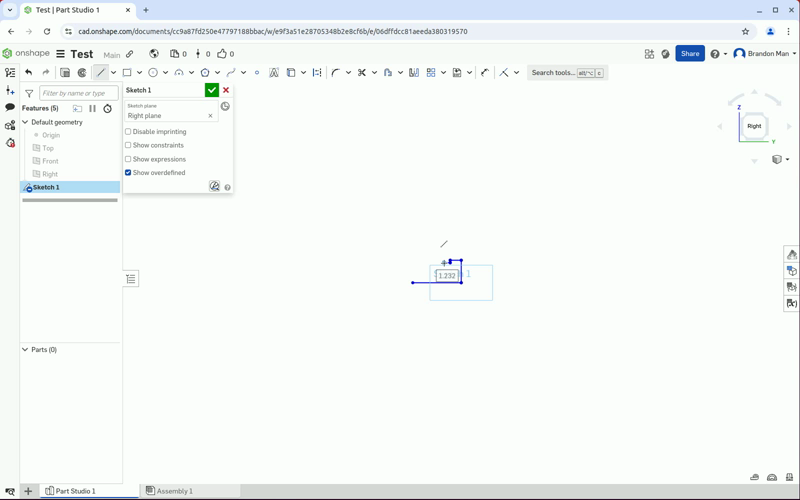
key_up(shift)
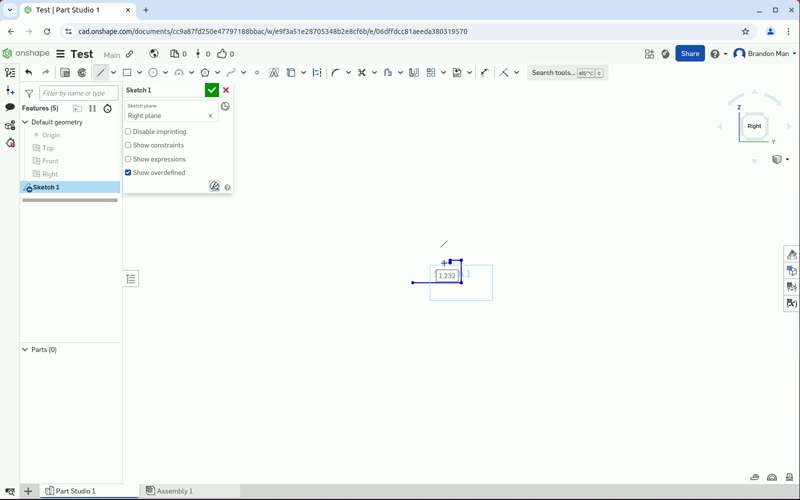
key_down(shift)
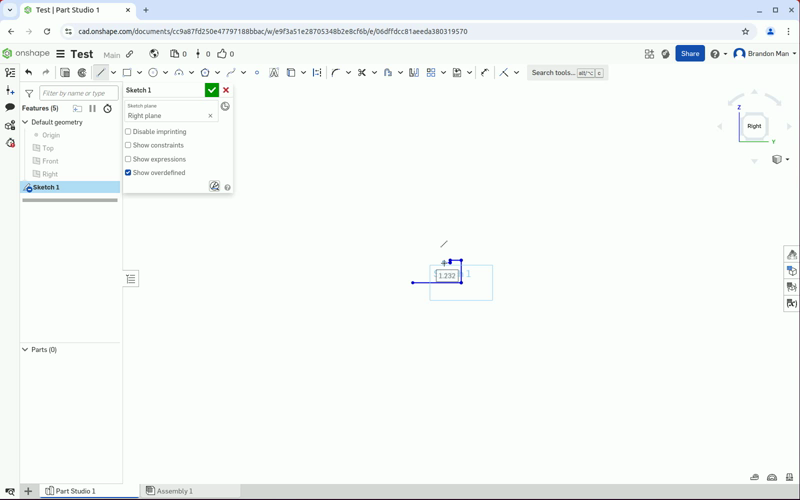
mouse_move(474, 262)
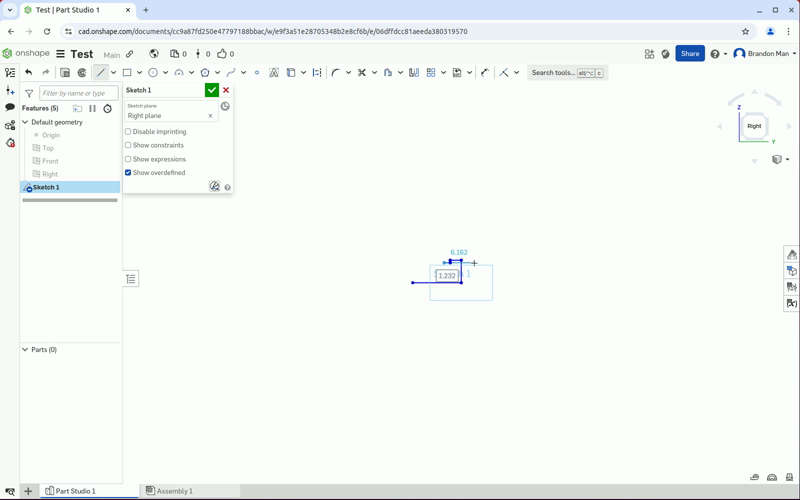
mouse_move(444, 264)
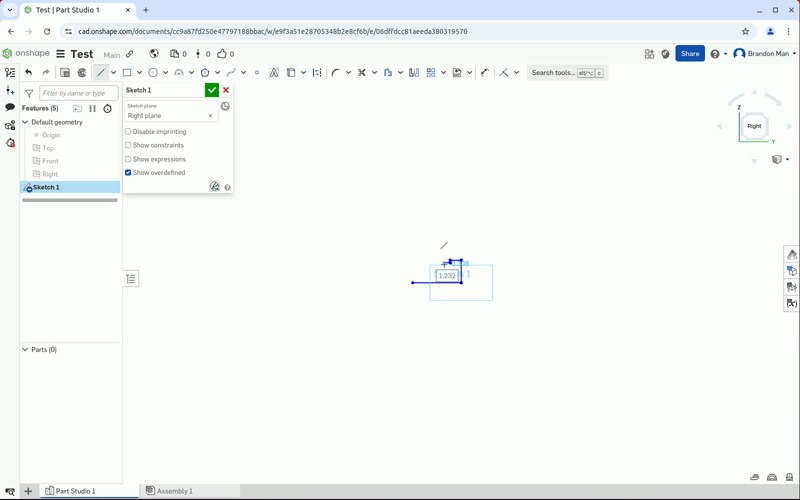
scroll(6)
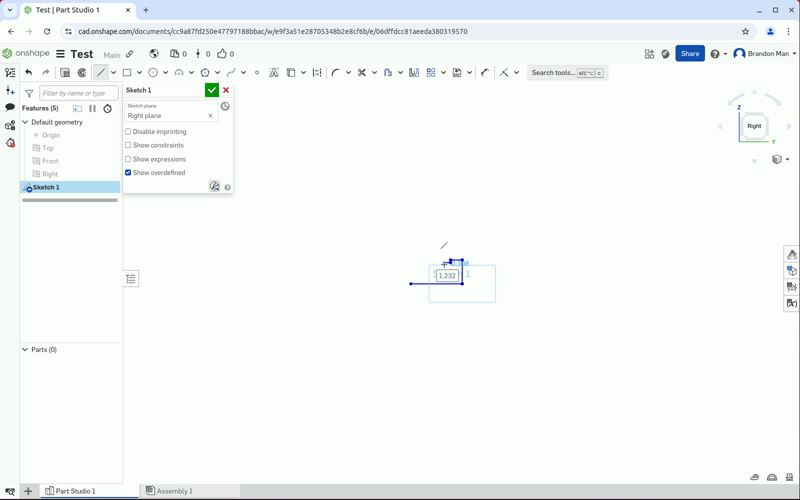
scroll(6)
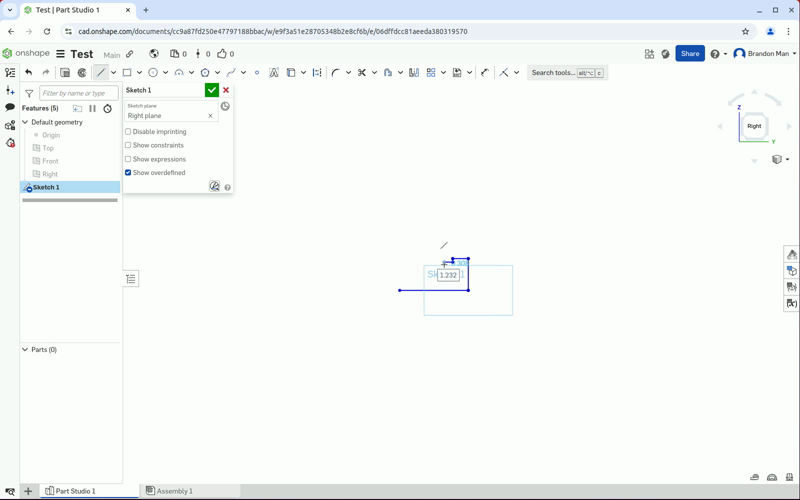
scroll(6)
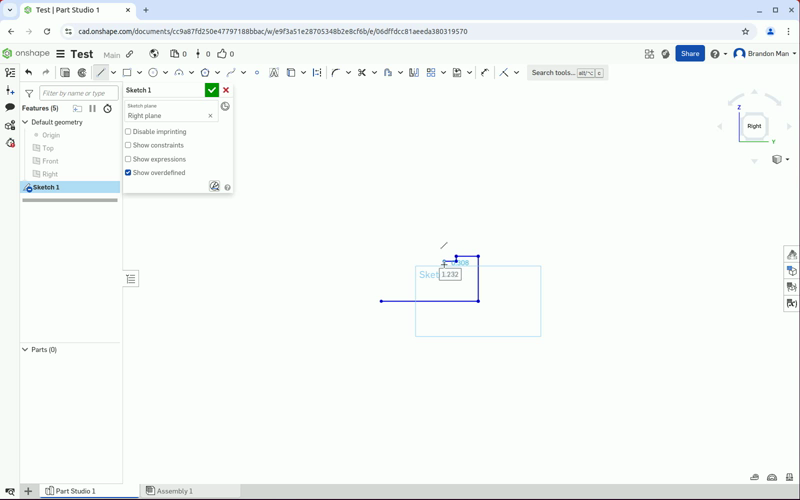
scroll(6)
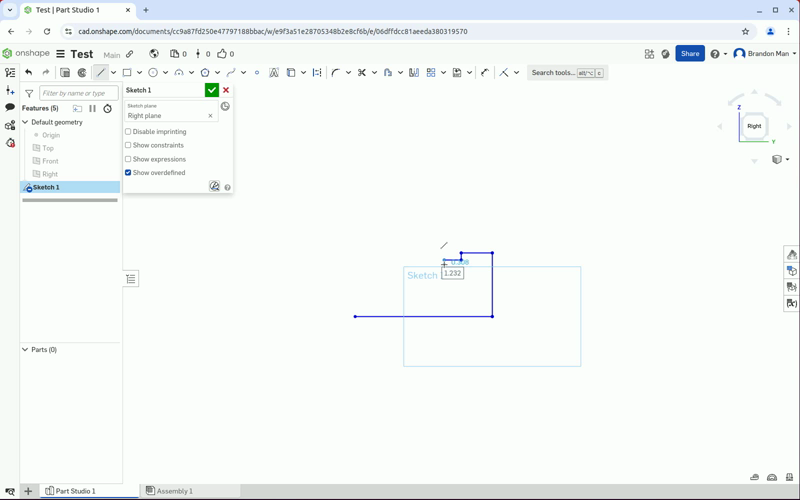
scroll(6)
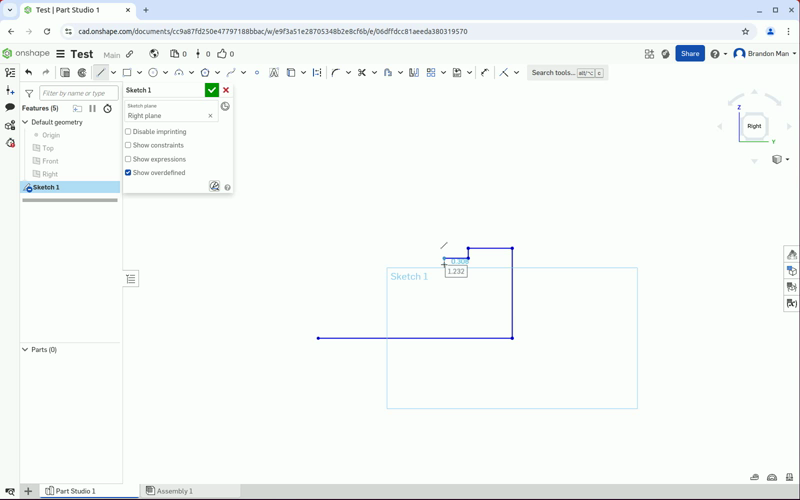
scroll(6)
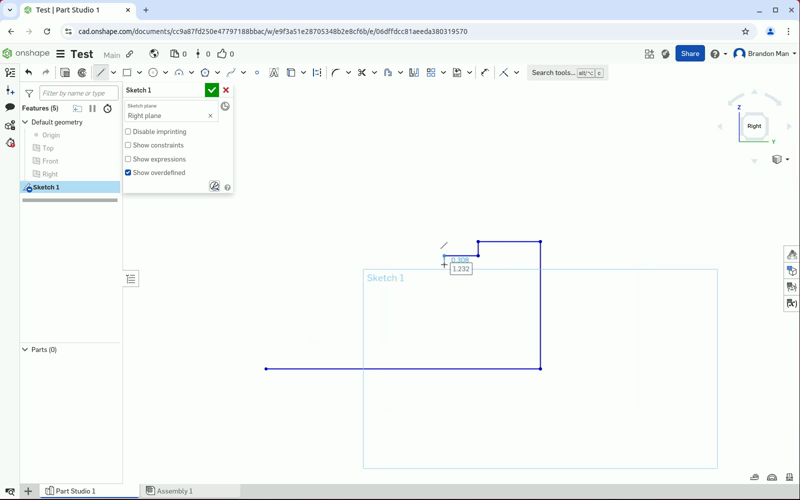
scroll(6)
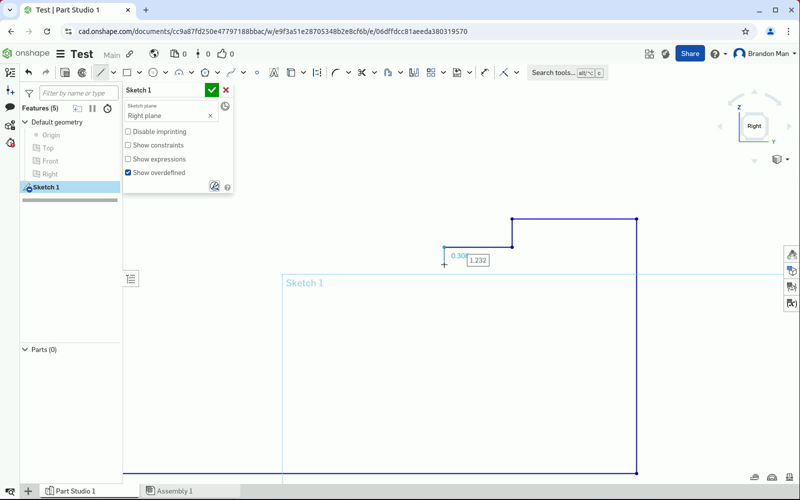
click(444, 264)
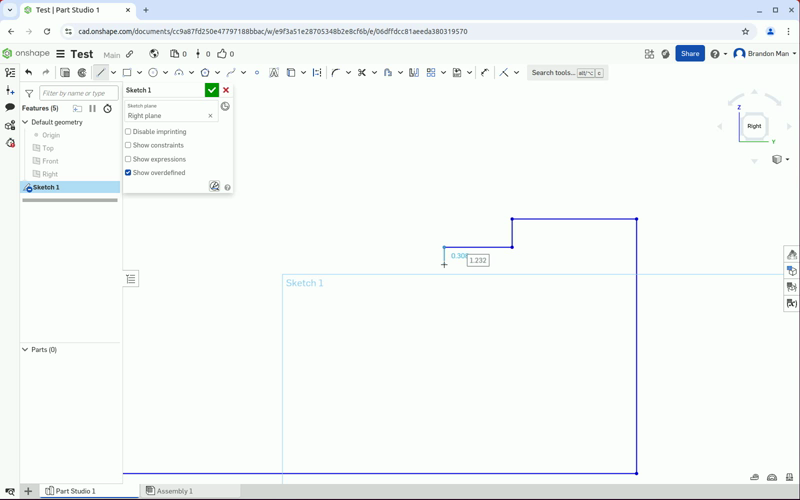
scroll(-6)
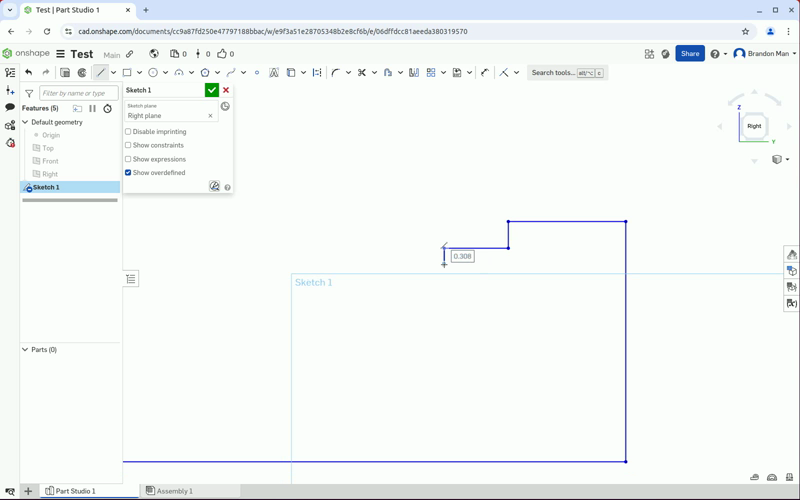
scroll(-6)
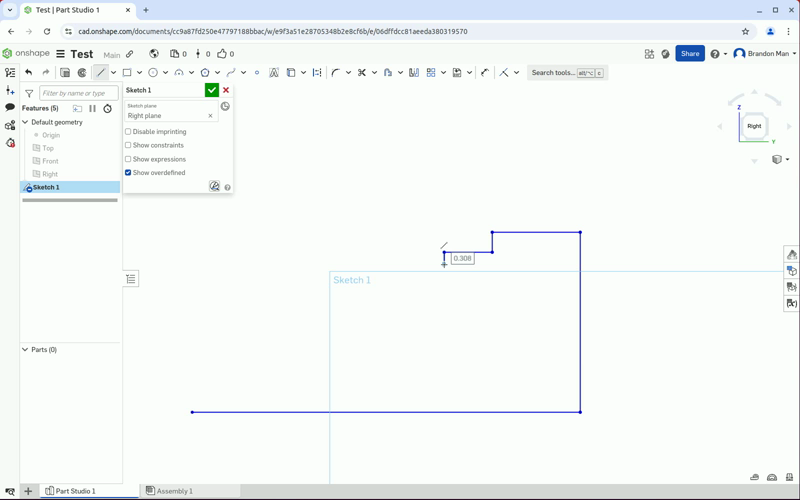
scroll(-6)
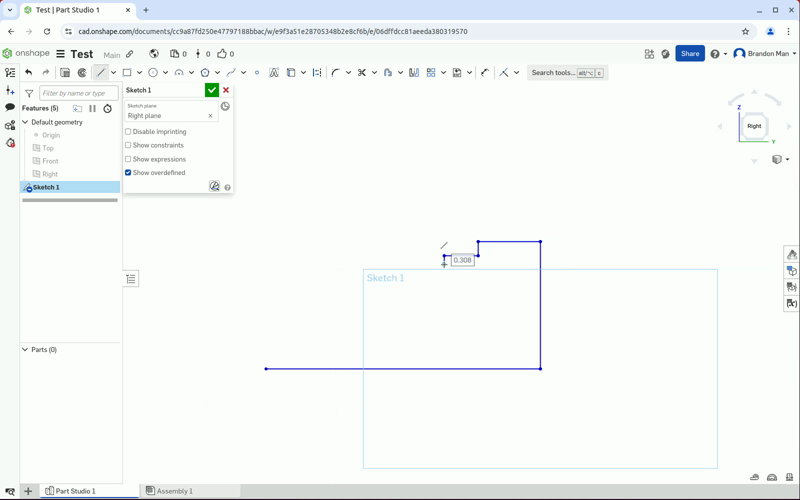
scroll(-6)
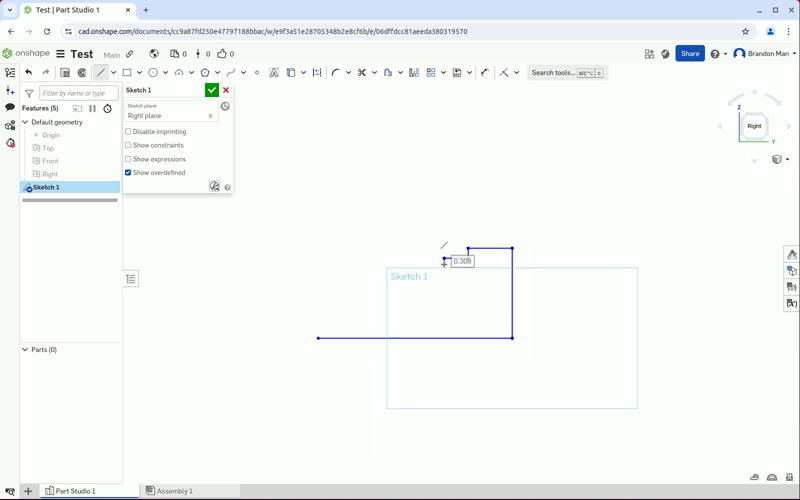
scroll(-6)
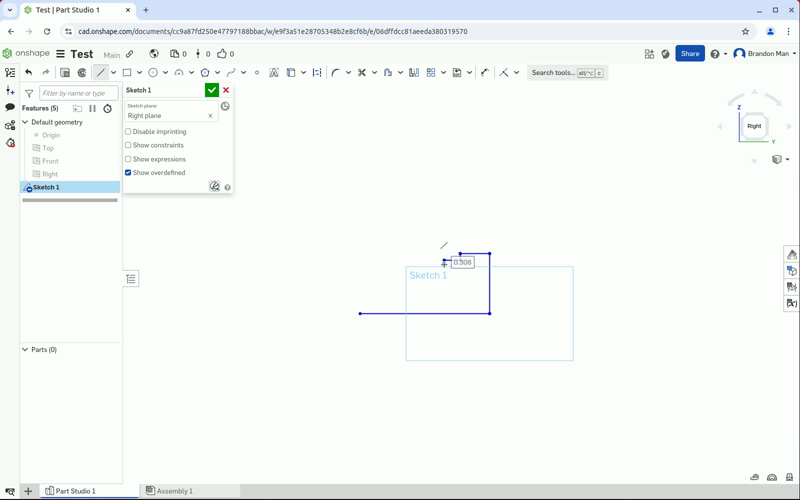
scroll(-6)
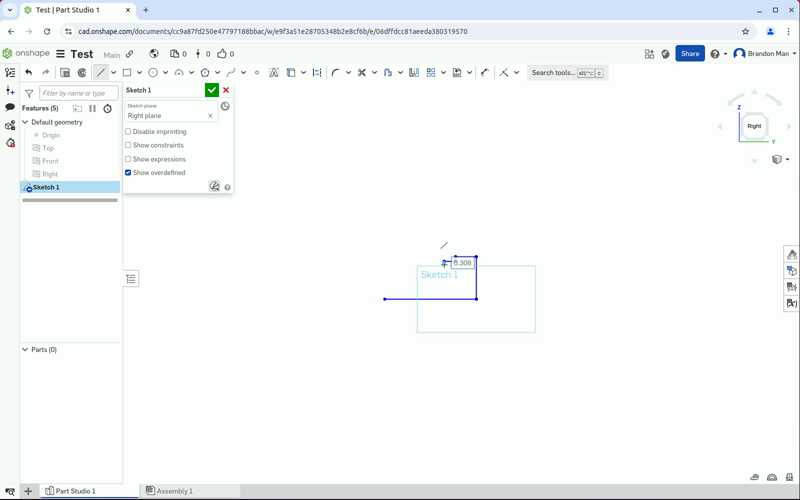
scroll(-6)
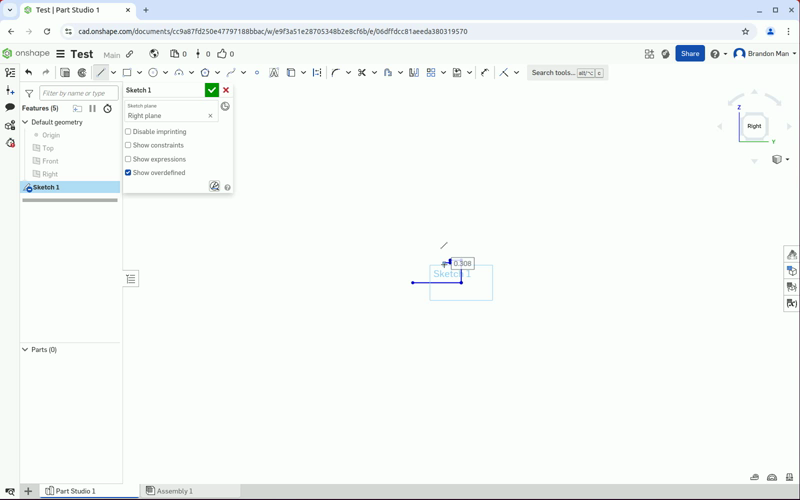
key_up(shift)
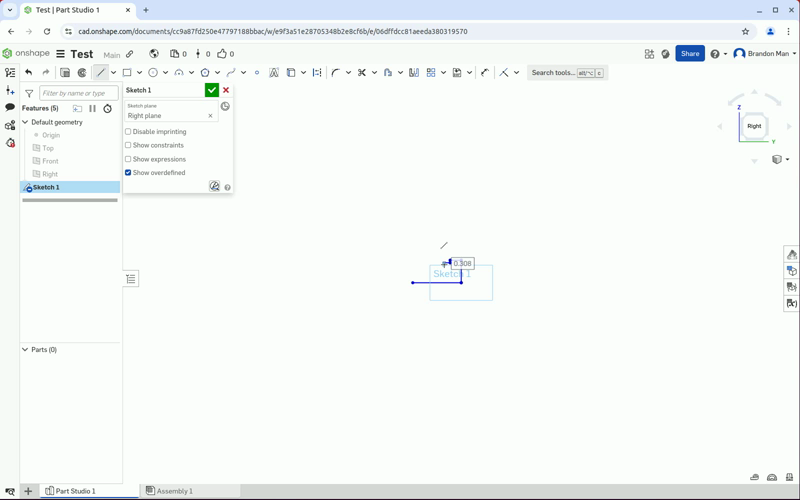
key_down(shift)
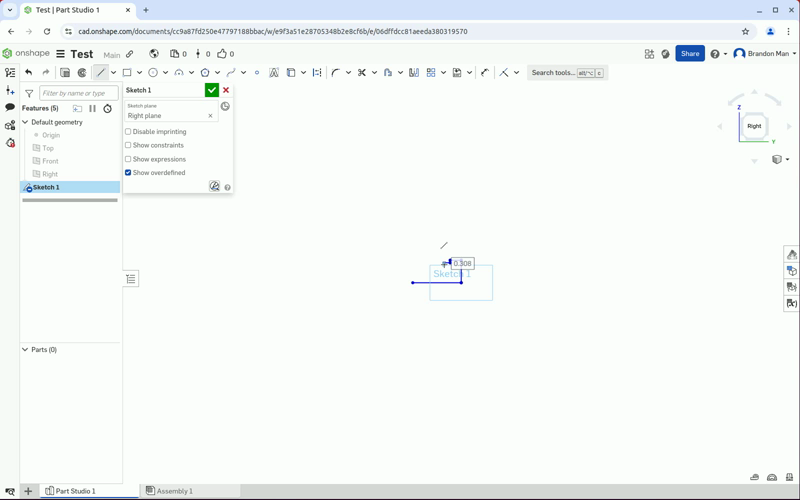
mouse_move(474, 264)
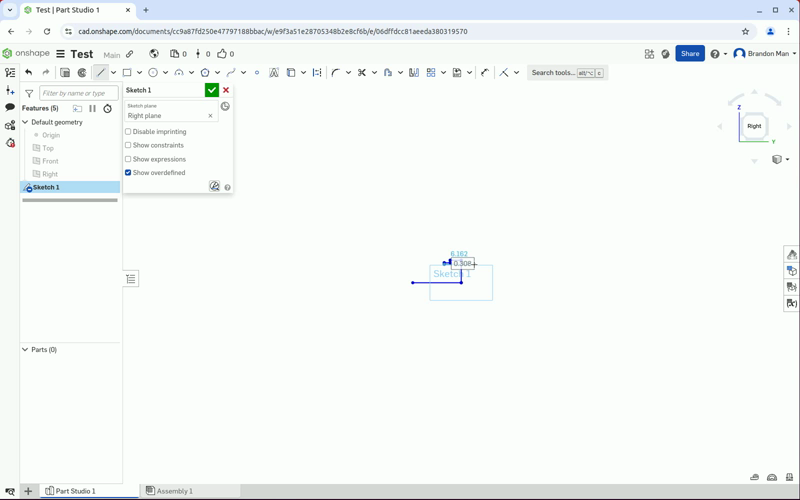
mouse_move(438, 264)
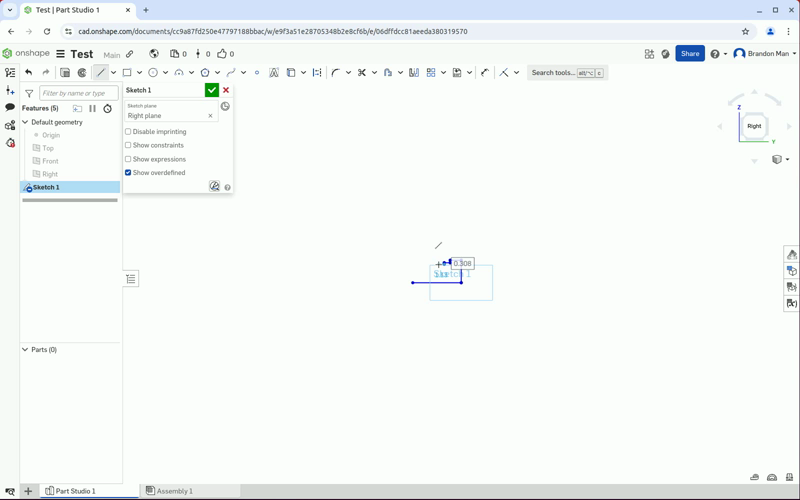
scroll(6)
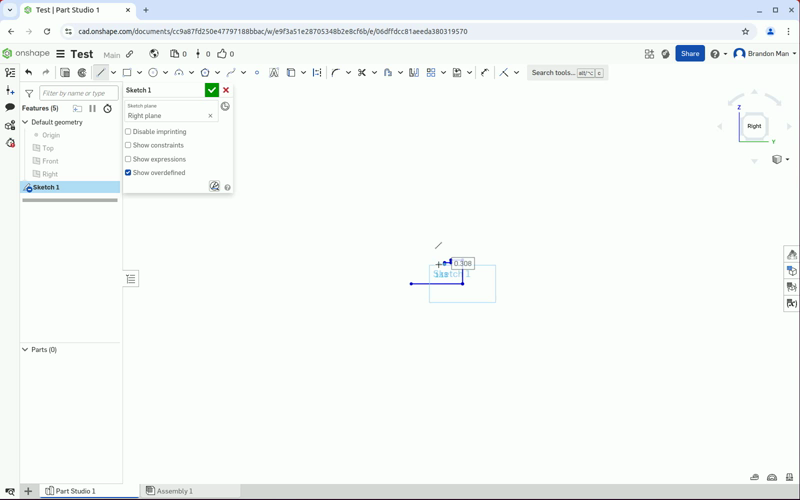
scroll(6)
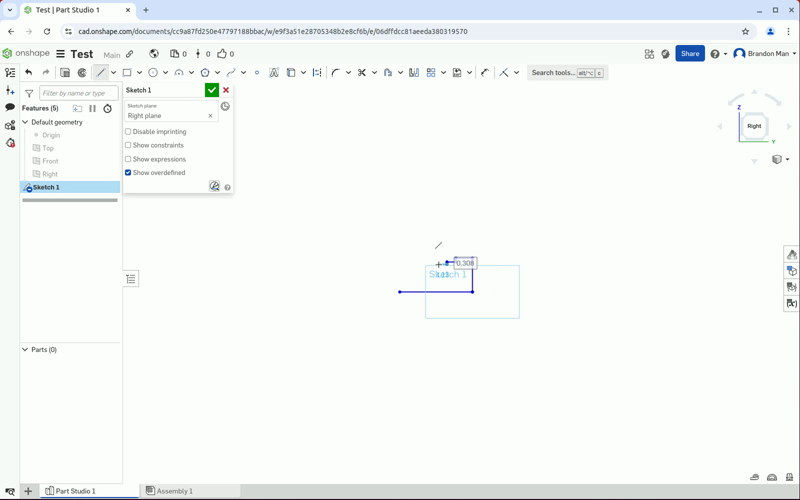
scroll(6)
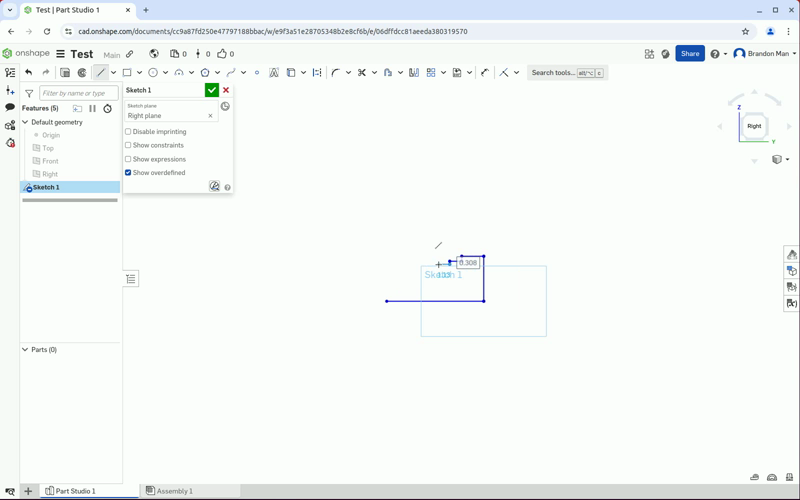
scroll(6)
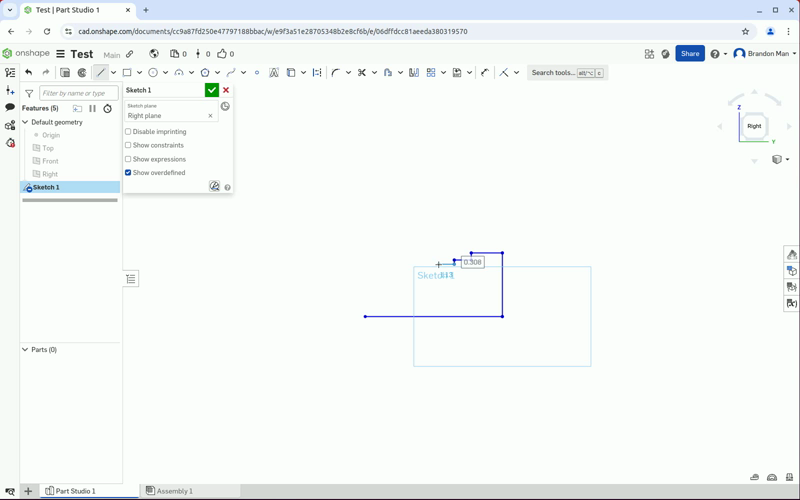
scroll(6)
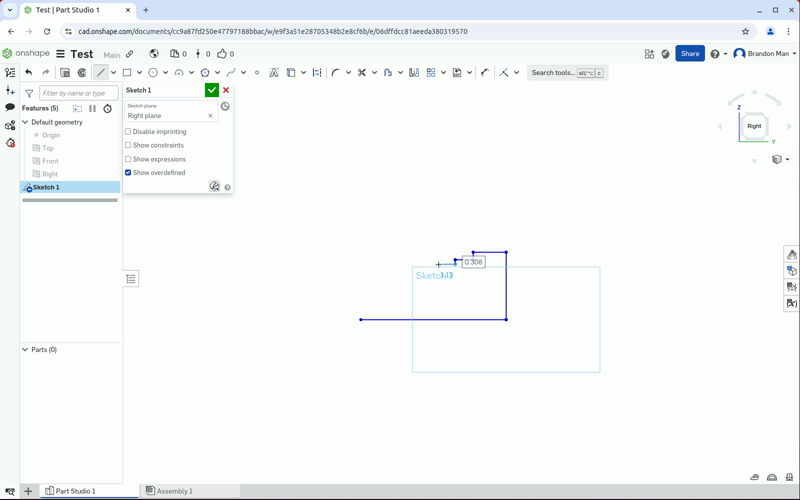
scroll(6)
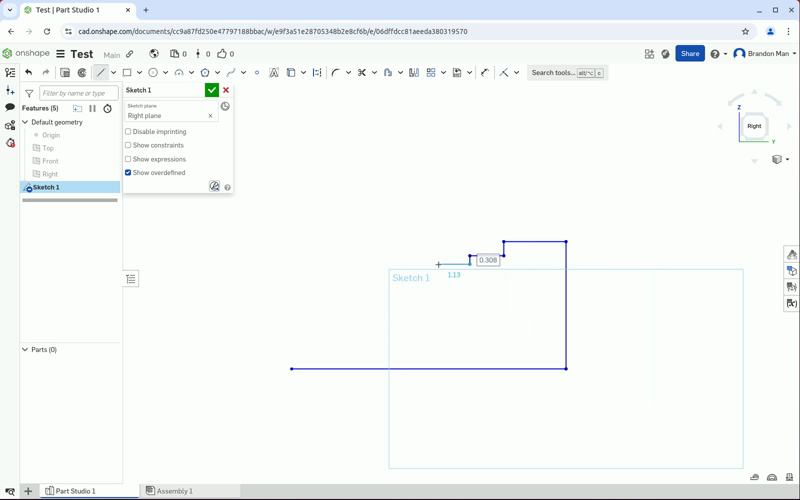
scroll(6)
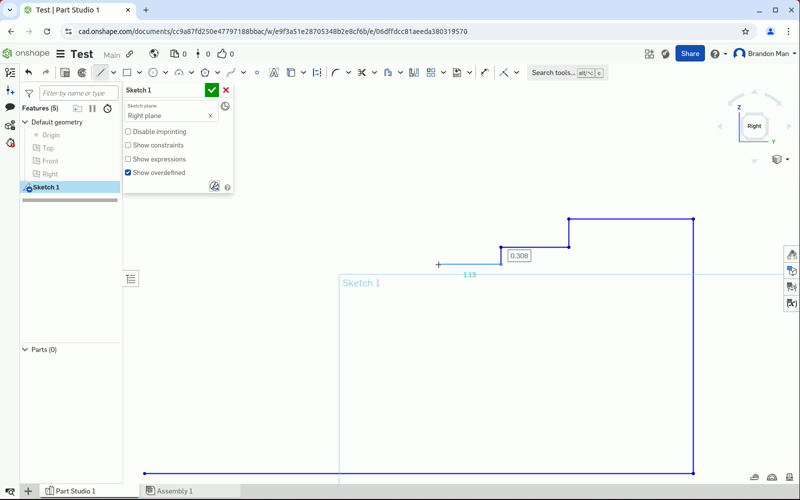
click(438, 264)
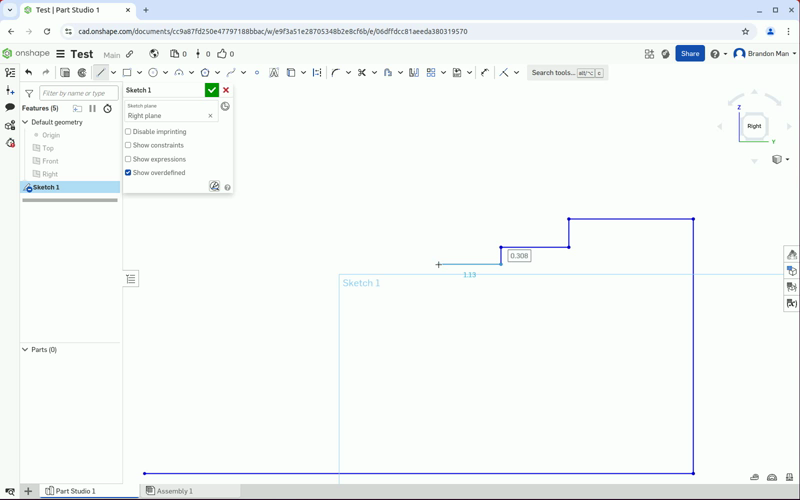
scroll(-6)
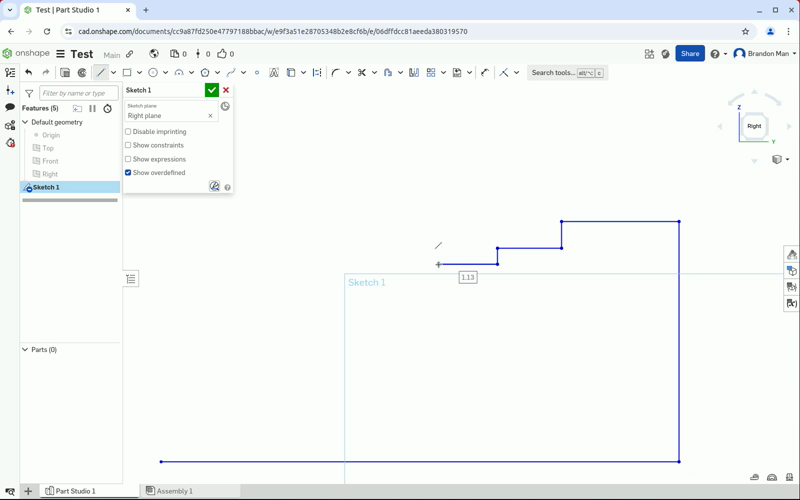
scroll(-6)
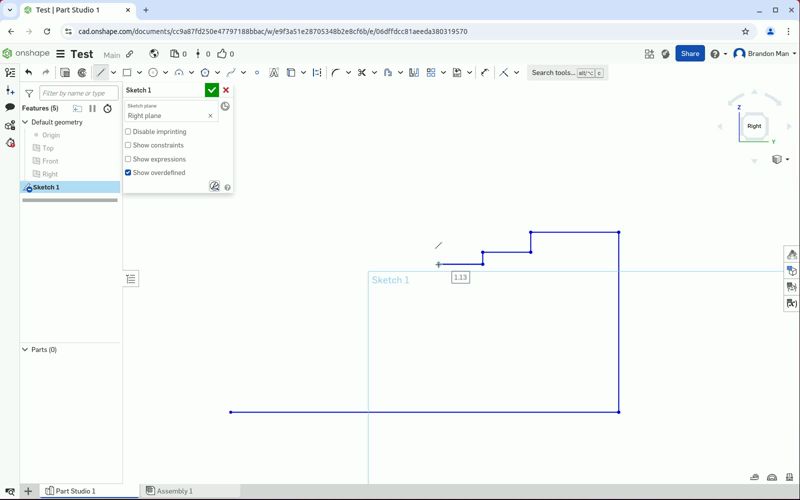
scroll(-6)
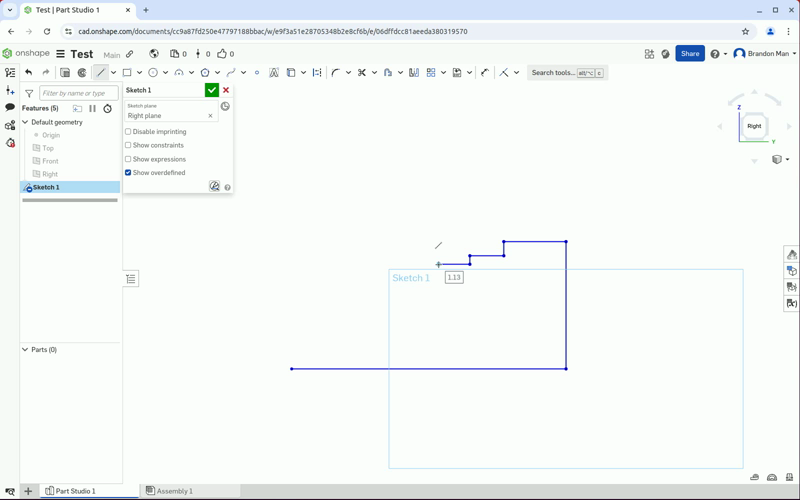
scroll(-6)
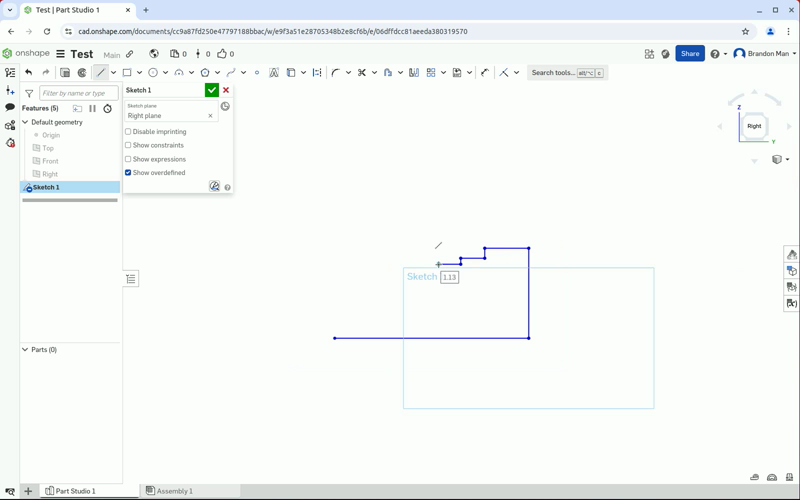
scroll(-6)
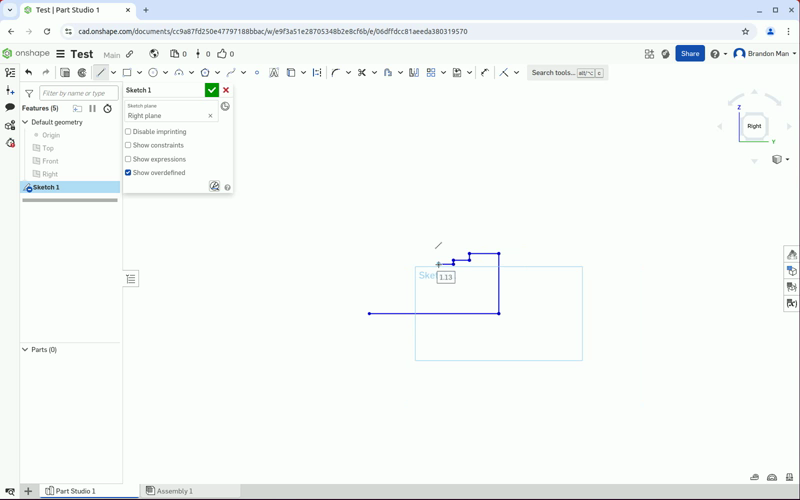
scroll(-6)
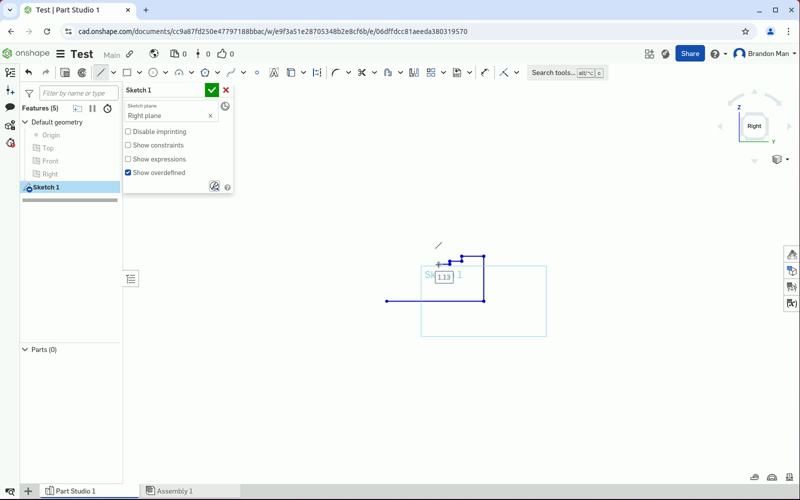
scroll(-6)
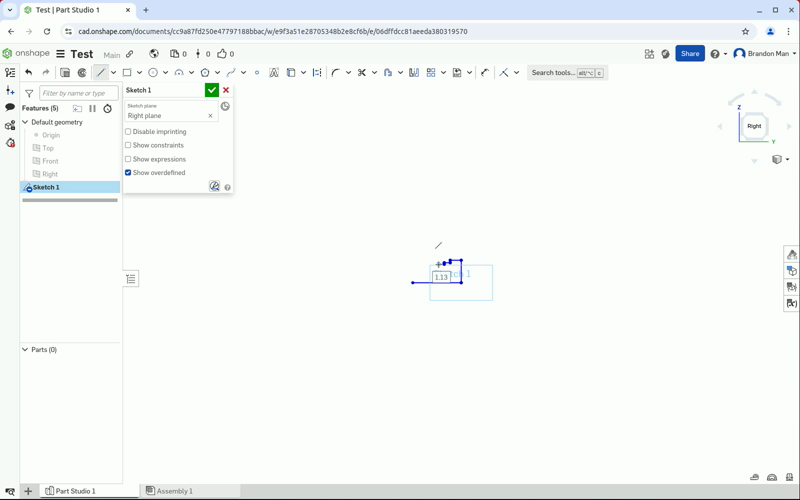
key_up(shift)
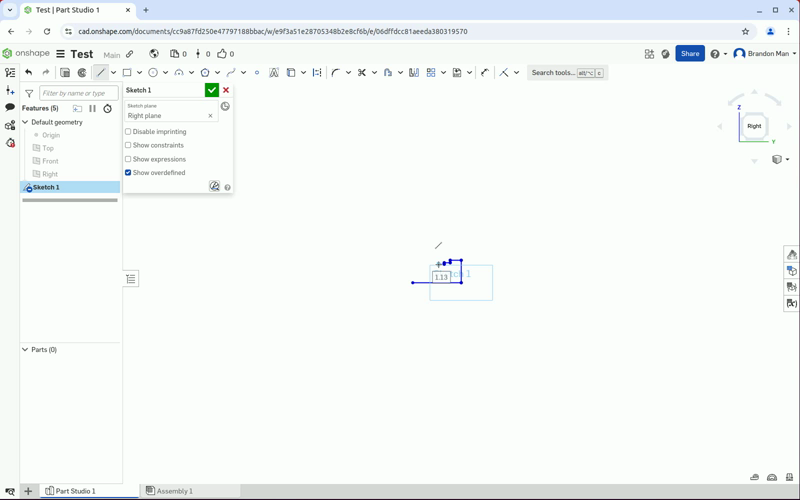
key(esc)
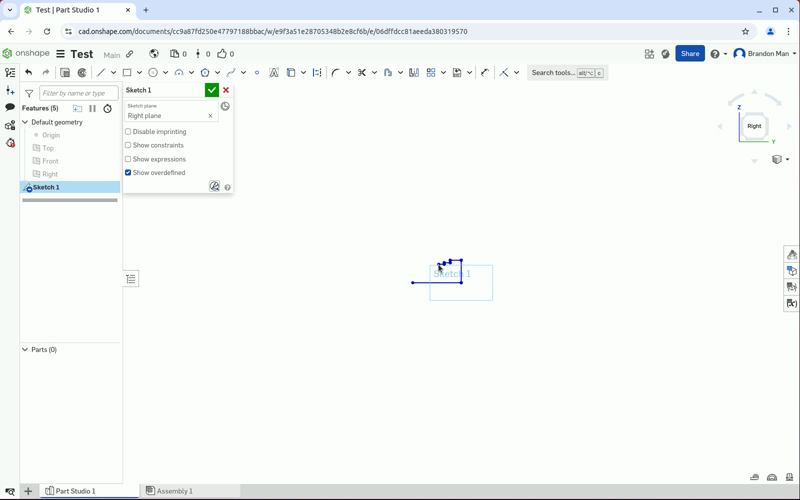
key(a)
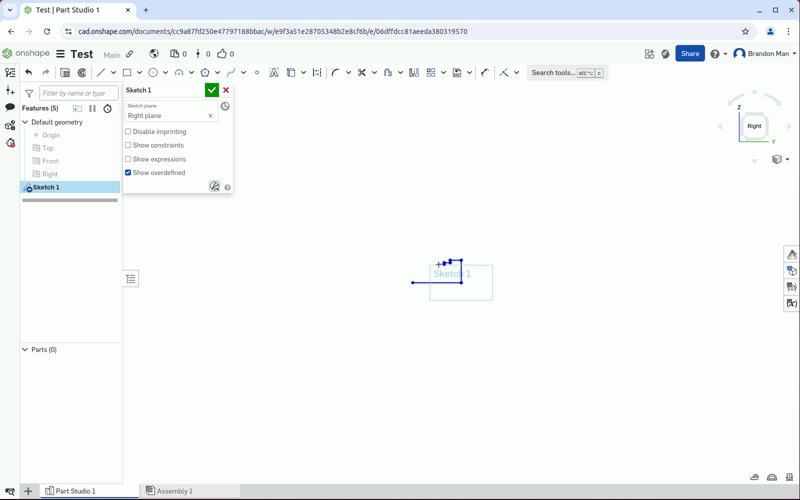
mouse_move(438, 264)
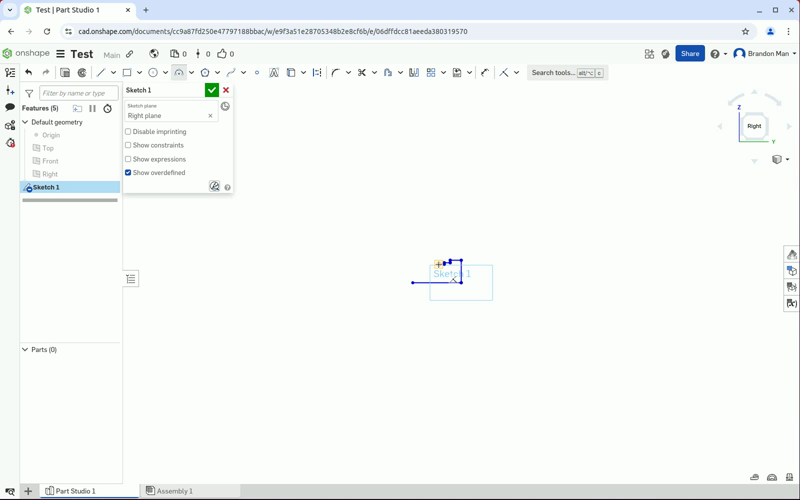
click(438, 264)
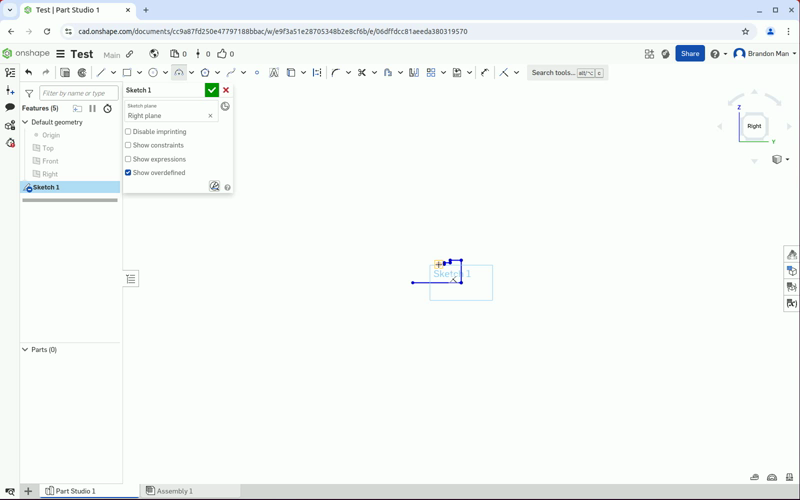
key_down(shift)
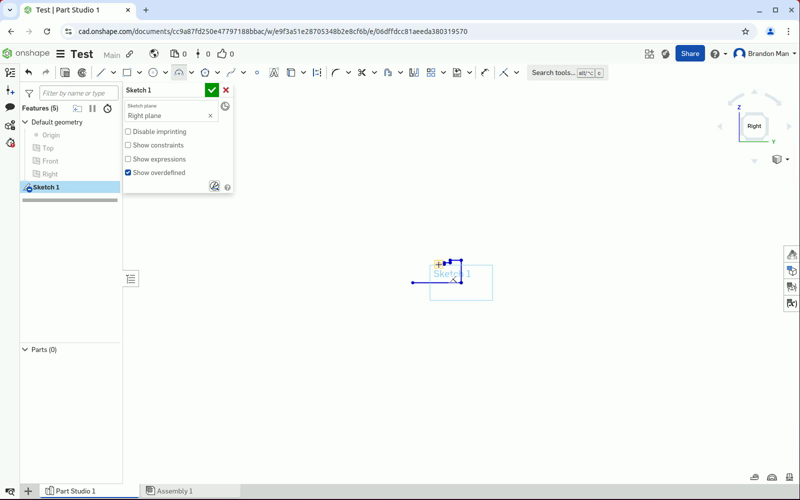
mouse_move(412, 261)
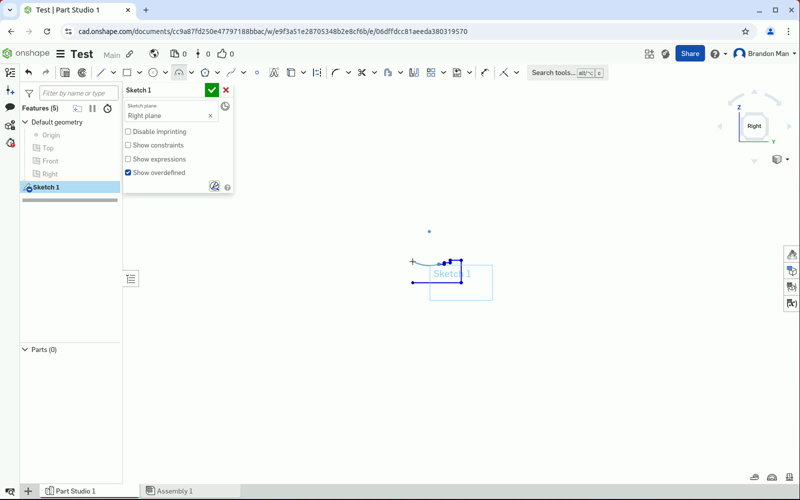
click(412, 261)
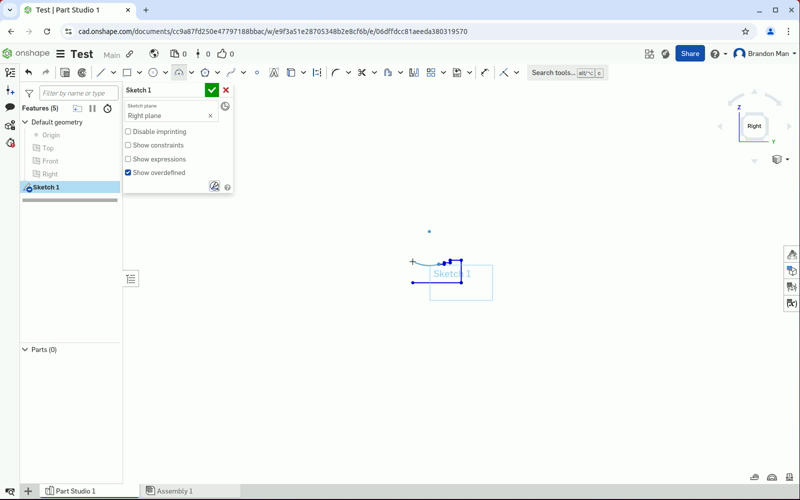
mouse_move(425, 267)
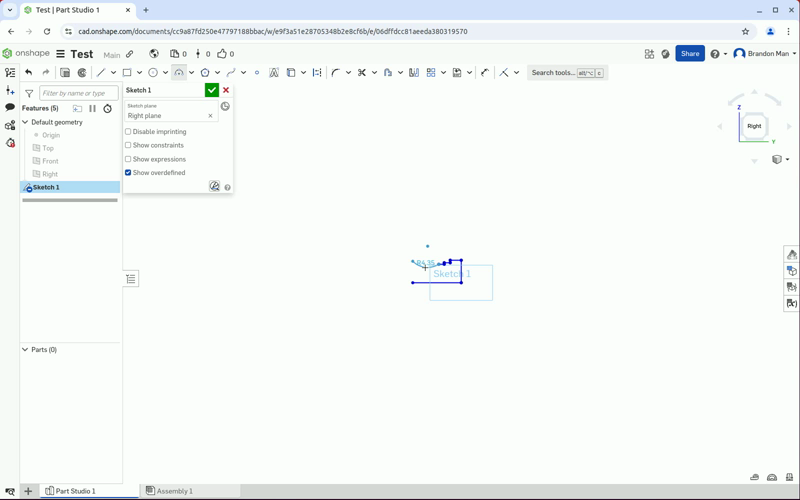
click(425, 267)
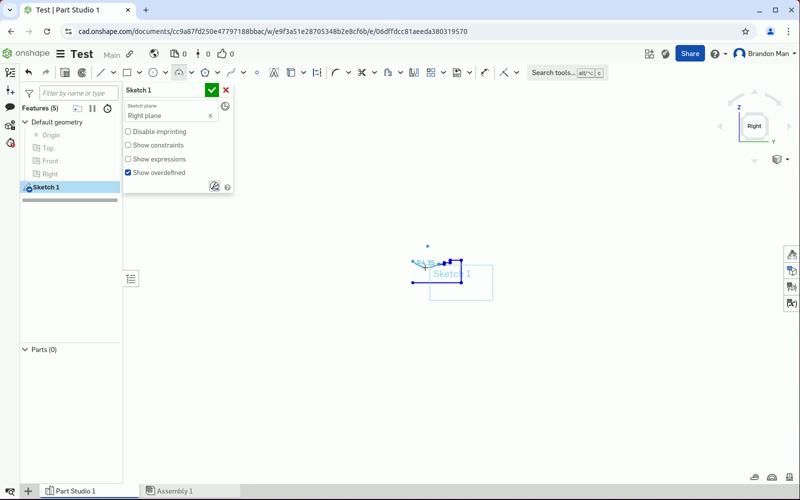
key_up(shift)
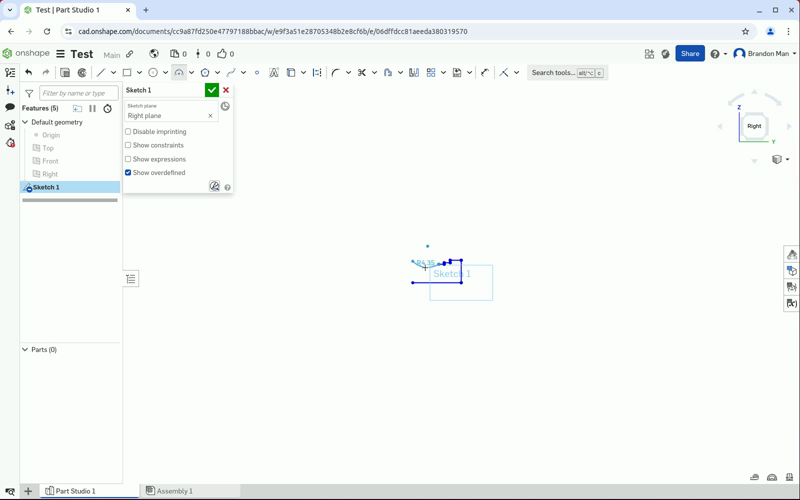
key(esc)
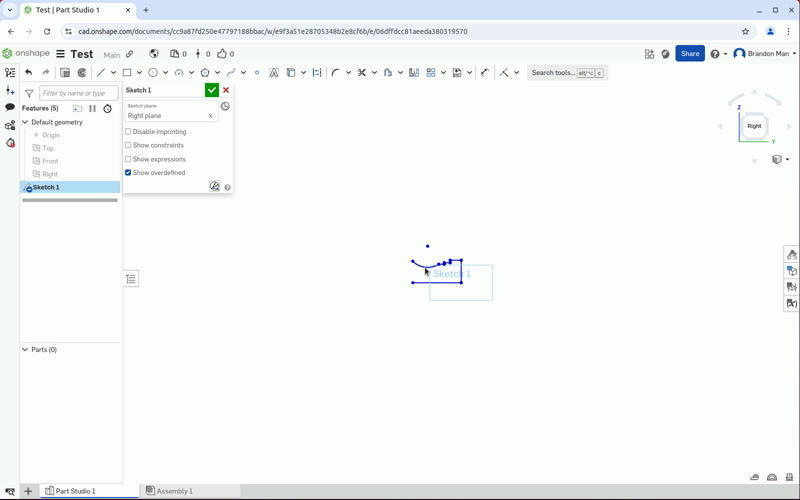
key(l)
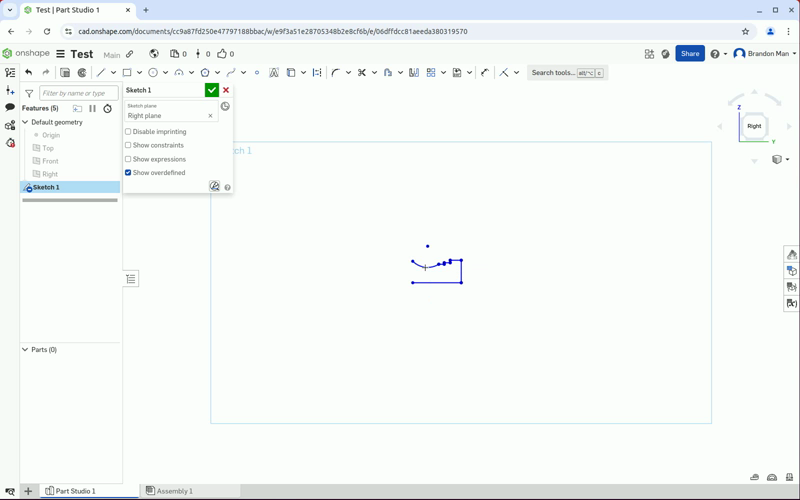
mouse_move(412, 261)
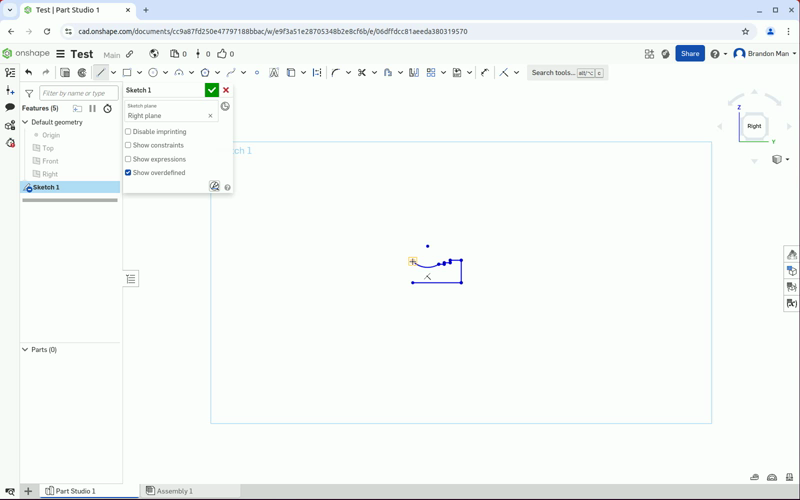
click(412, 261)
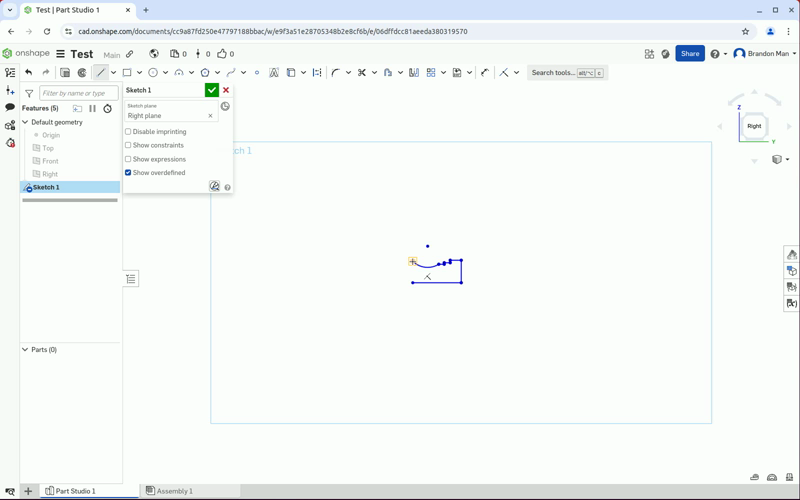
mouse_move(442, 261)
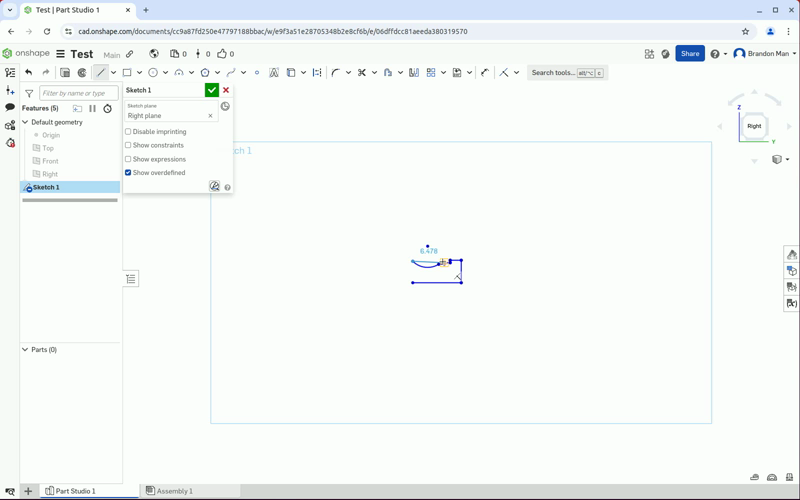
key_down(shift)
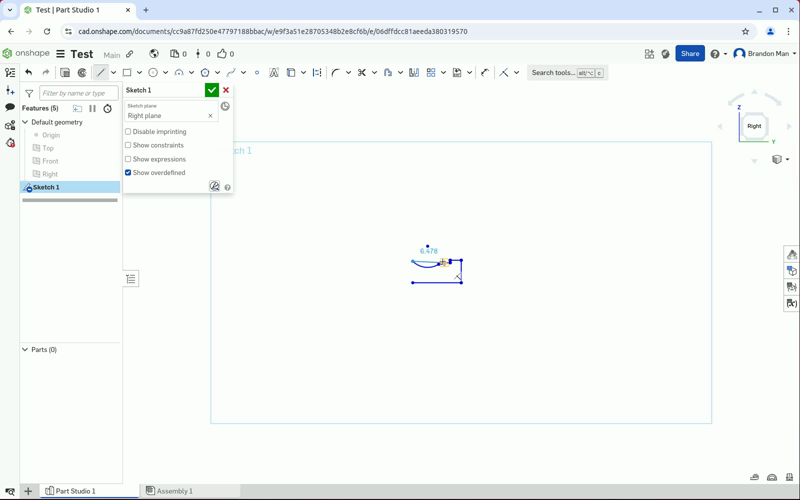
mouse_move(412, 282)
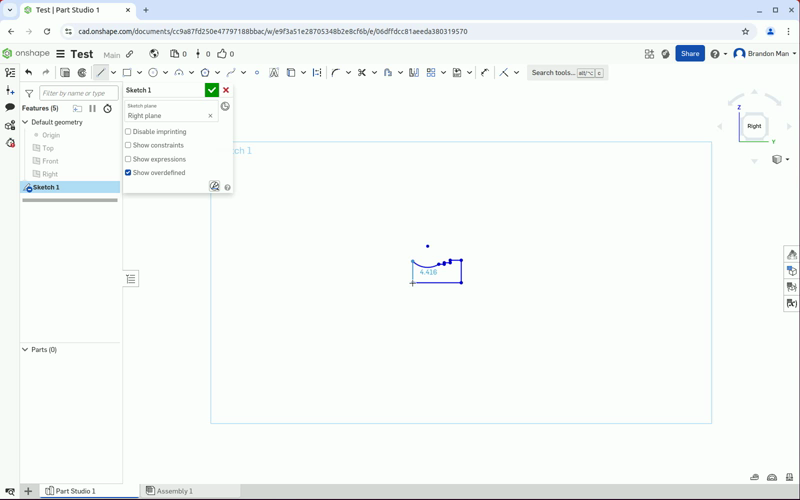
key_up(shift)
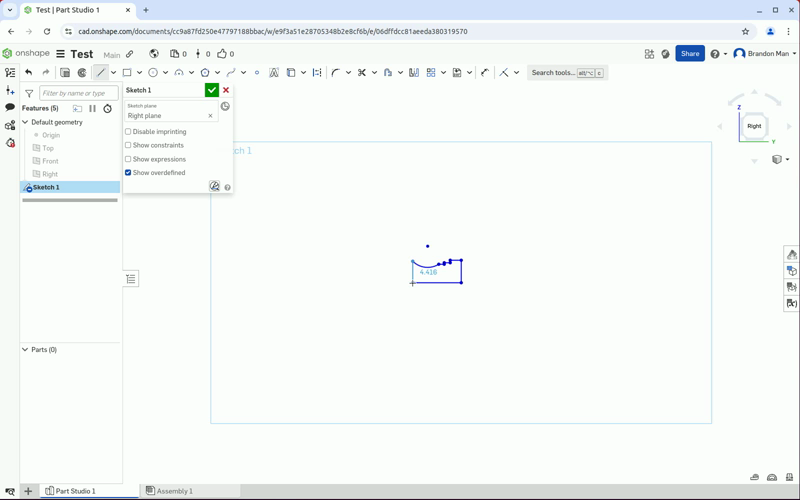
click(412, 282)
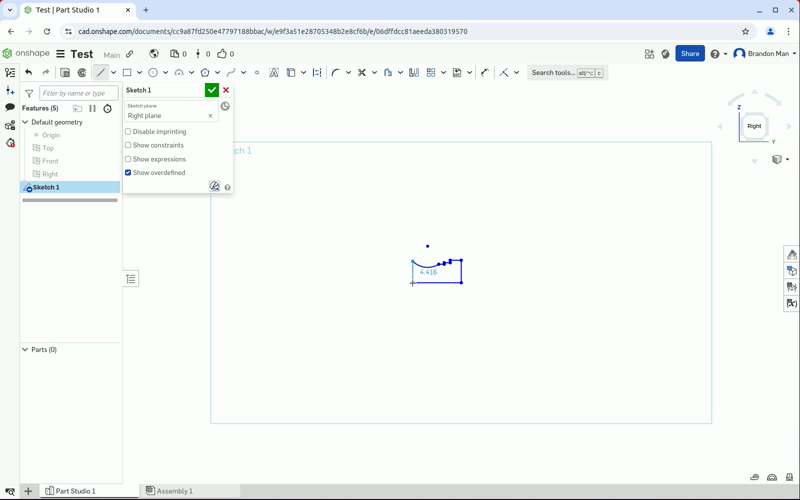
key(esc)
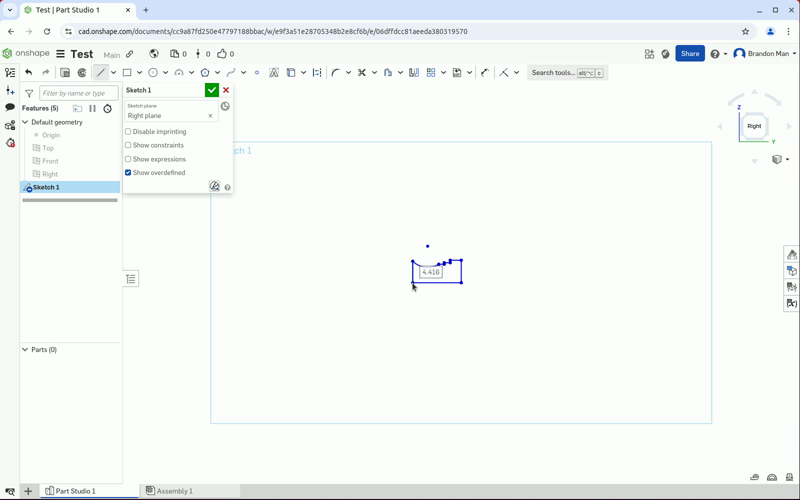
mouse_move(439, 268)
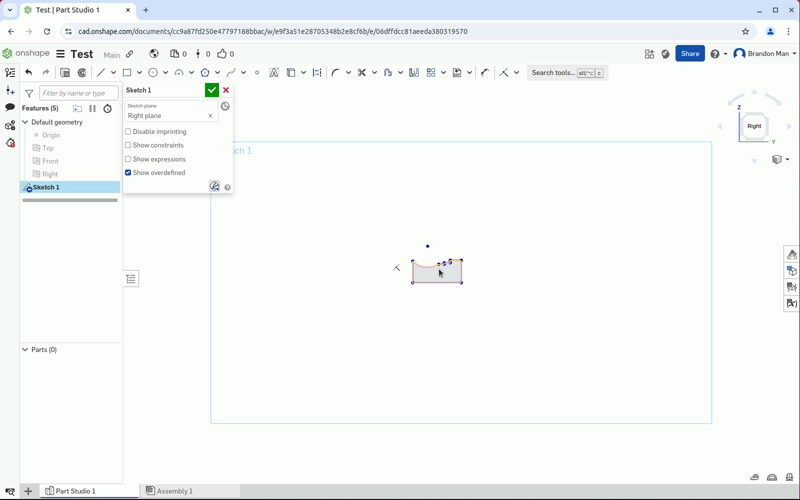
scroll(6)
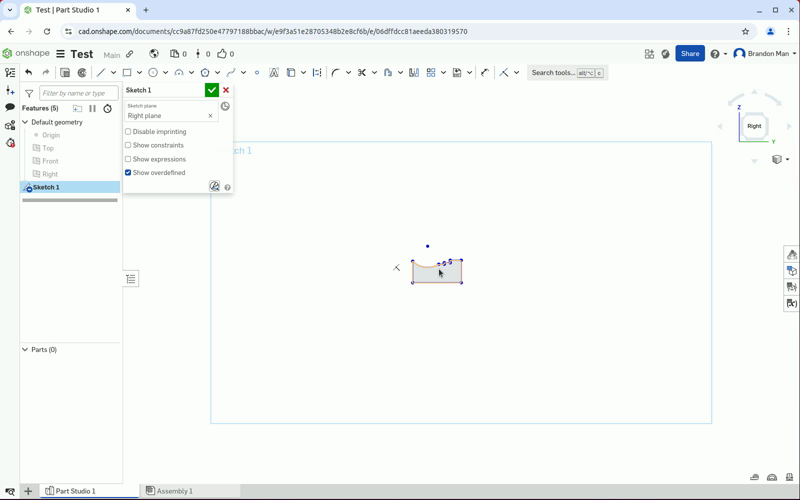
scroll(6)
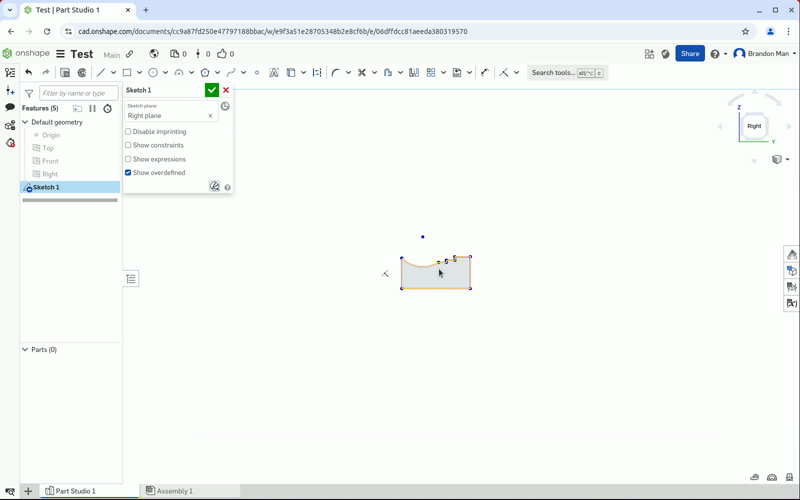
scroll(6)
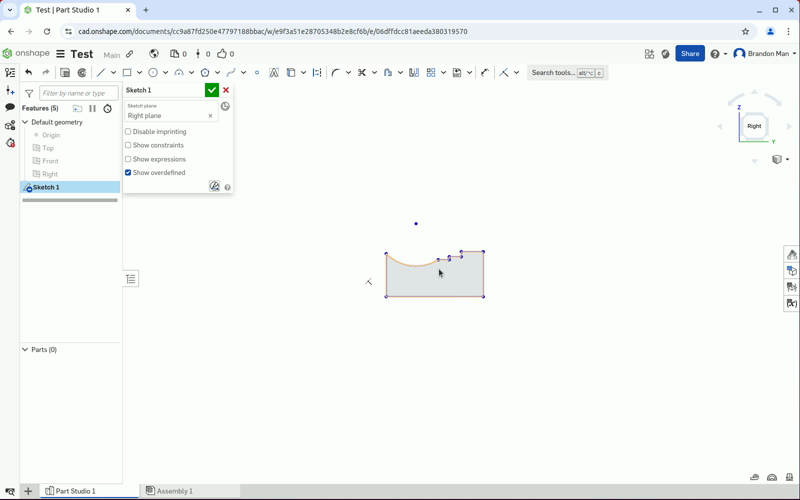
scroll(6)
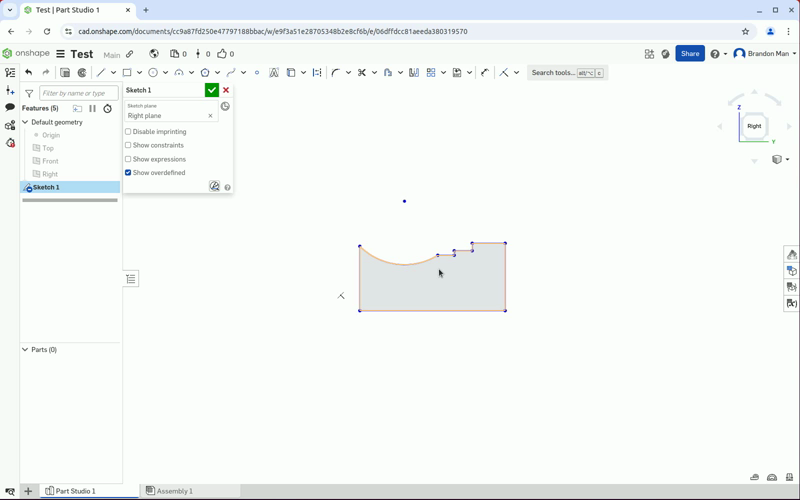
scroll(6)
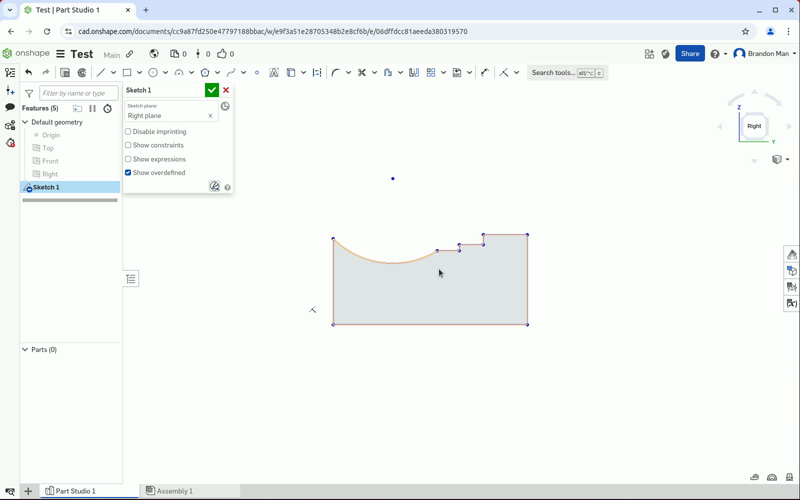
scroll(6)
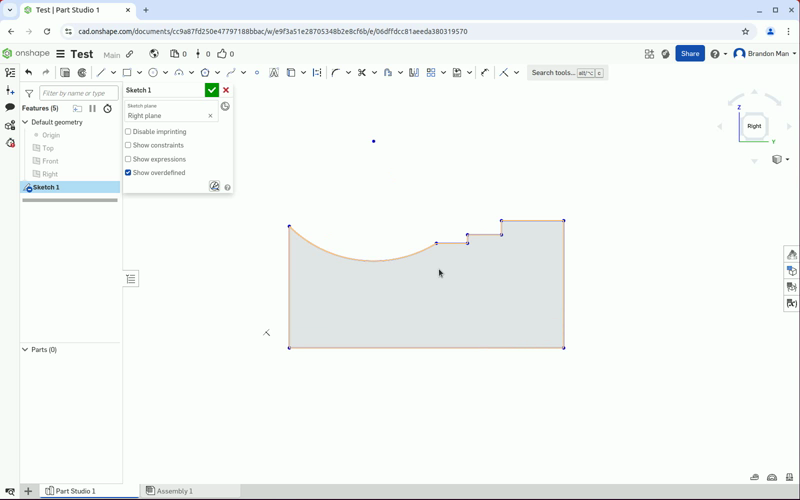
scroll(6)
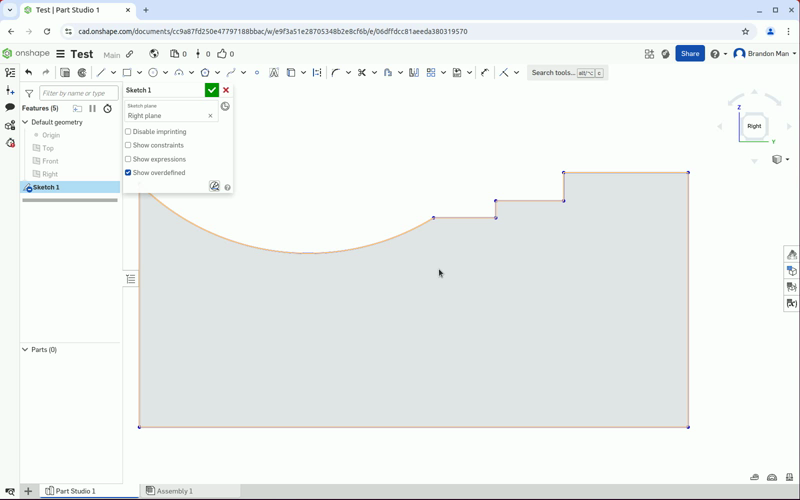
click(439, 268)
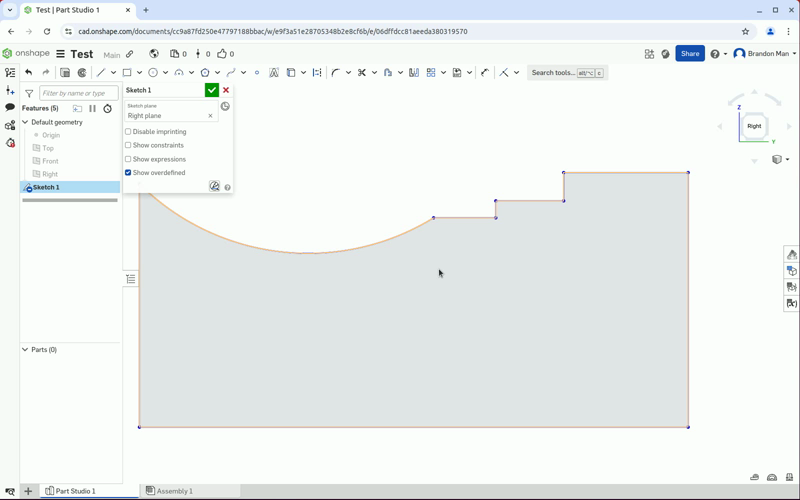
scroll(-6)
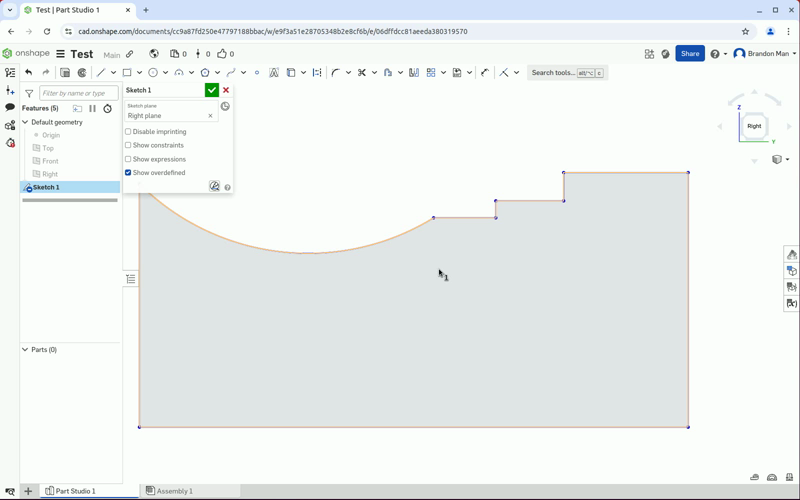
scroll(-6)
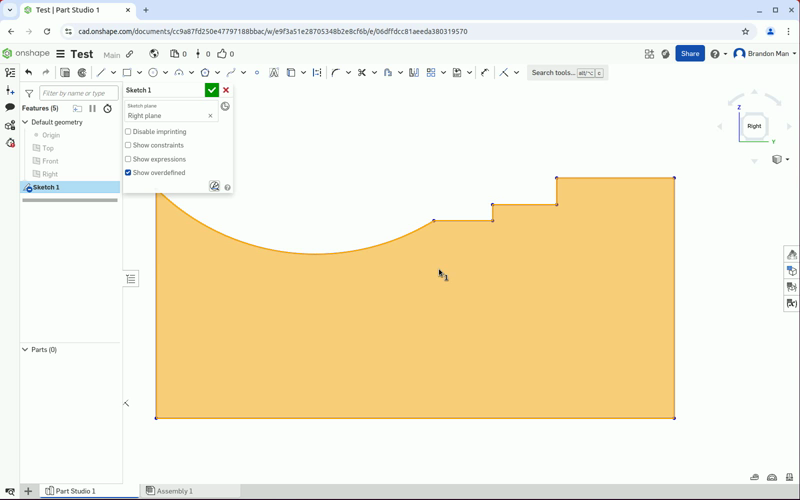
scroll(-6)
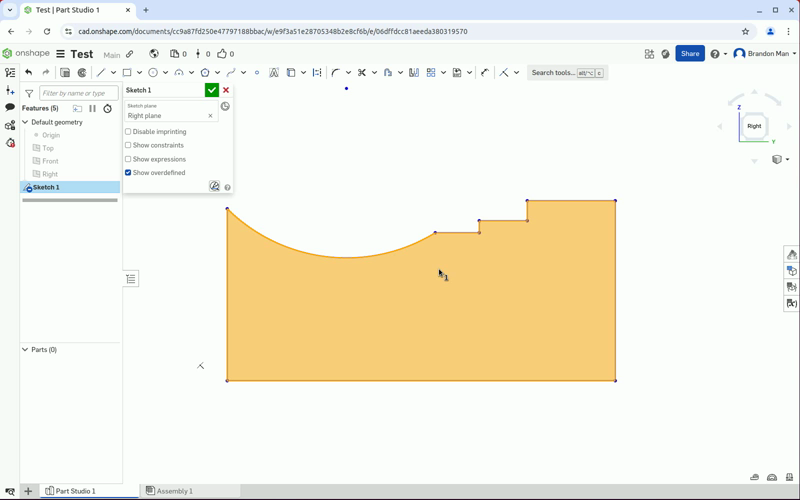
scroll(-6)
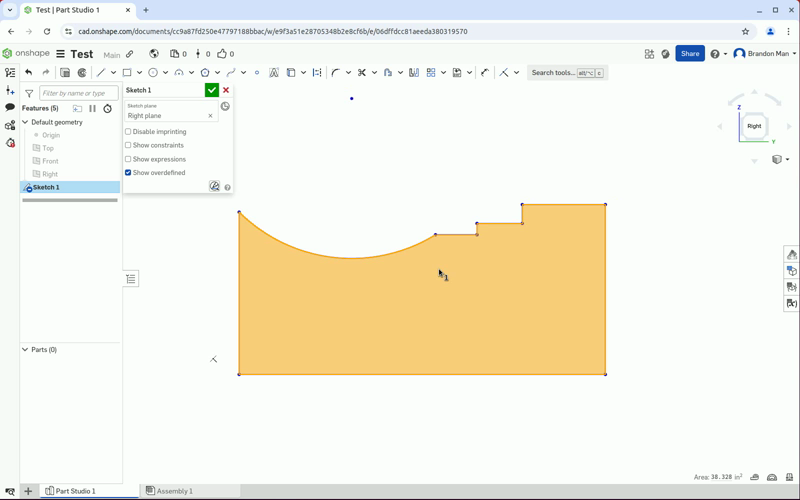
scroll(-6)
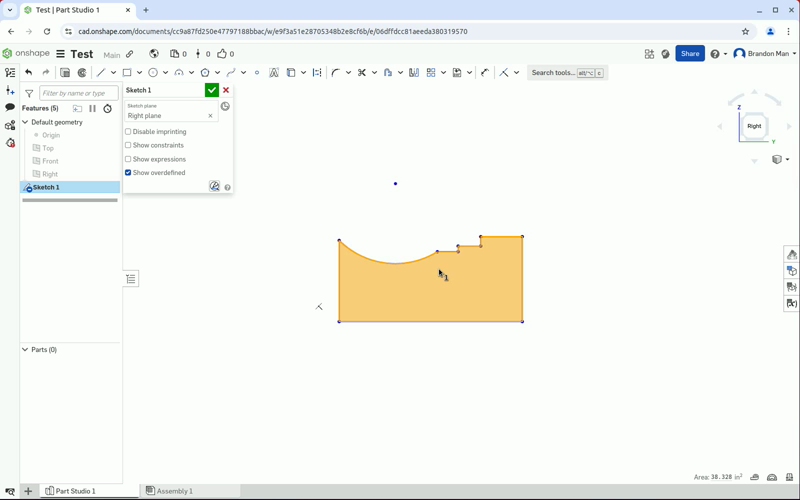
scroll(-6)
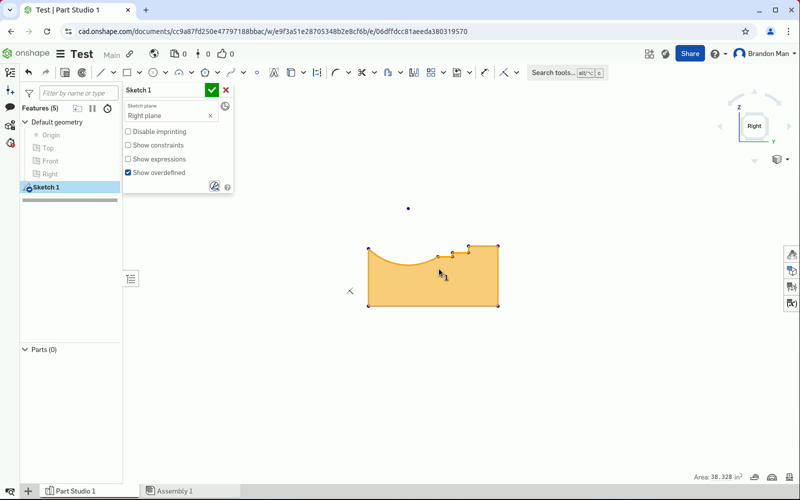
scroll(-6)
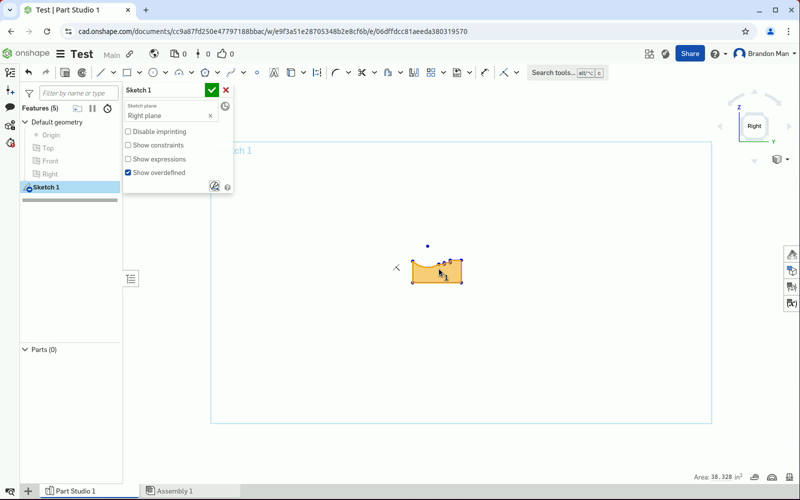
mouse_move(73, 352)
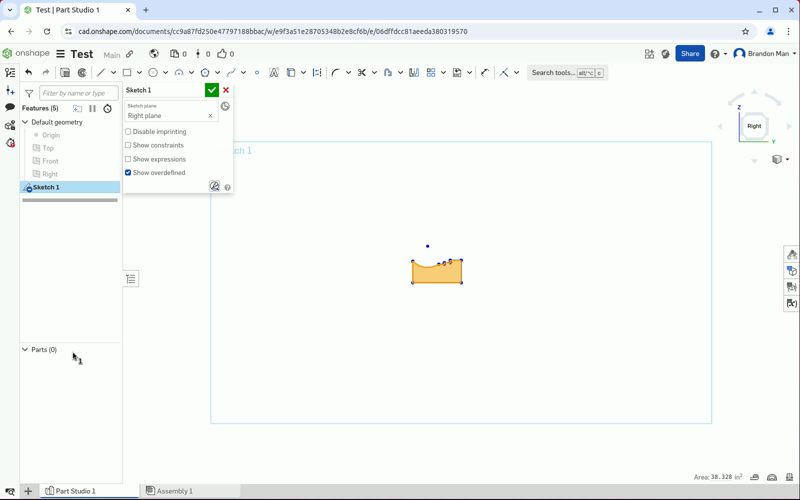
key(shift+y)
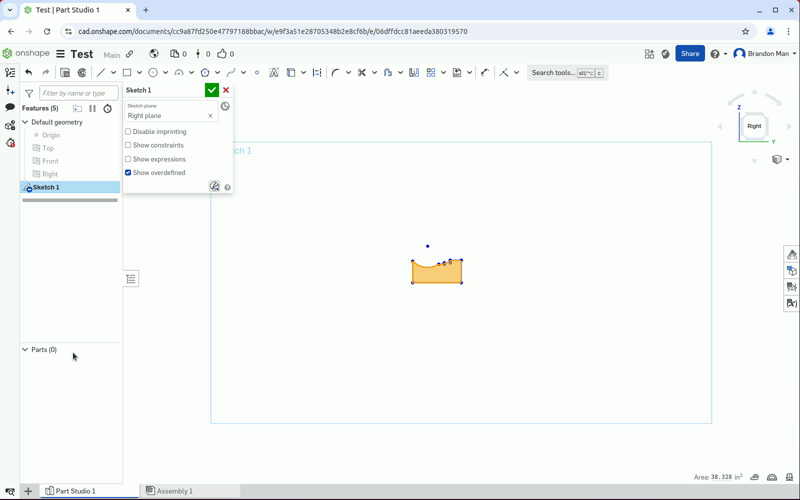
key(shift+e)
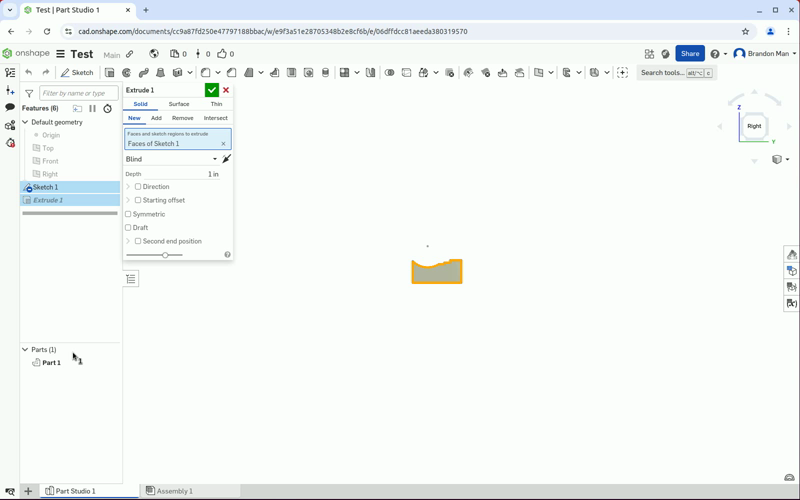
mouse_move(143, 106)
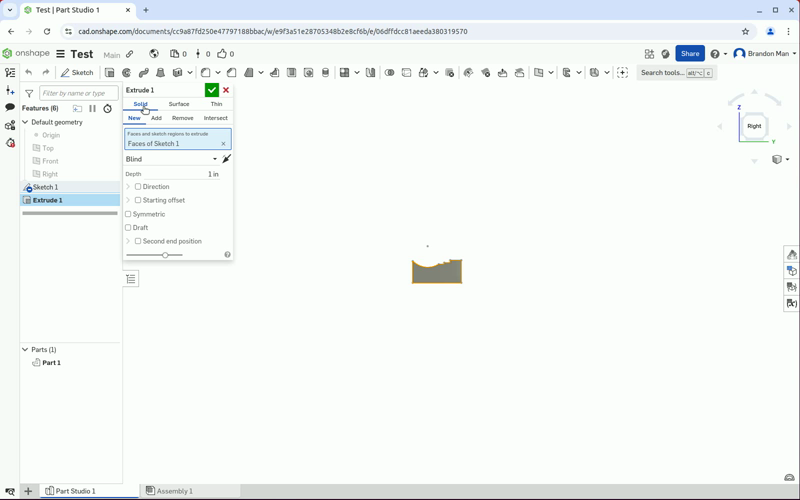
click(143, 106)
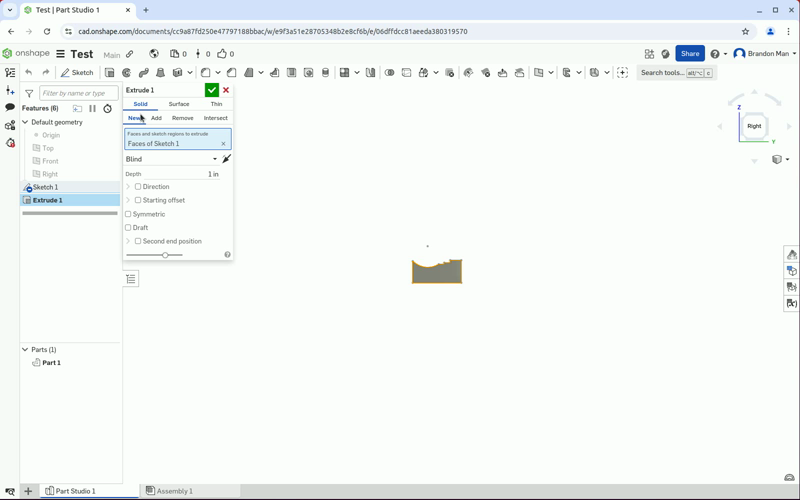
mouse_move(137, 120)
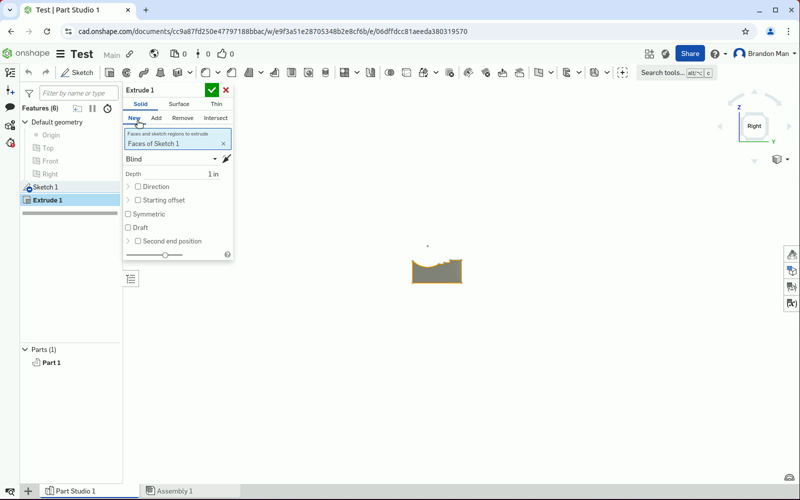
click(137, 120)
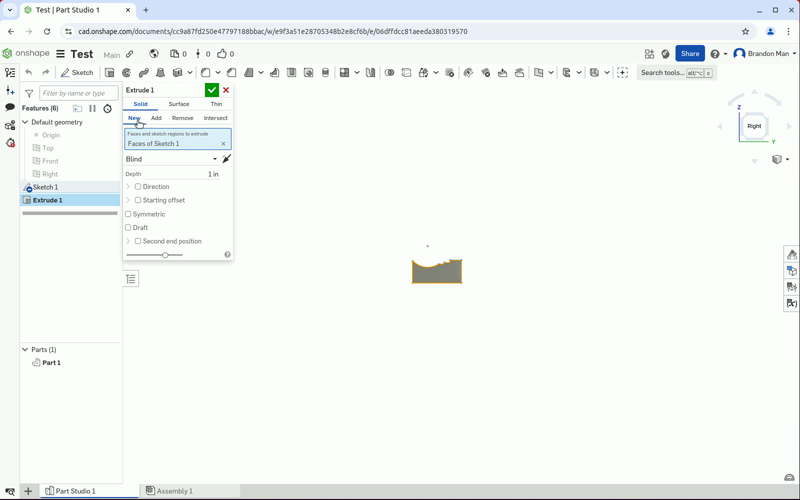
key(tab, 4)
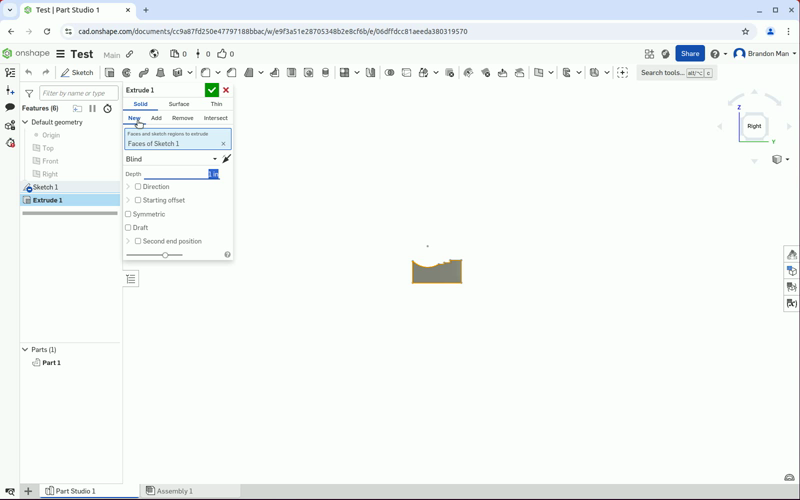
text(2.166)
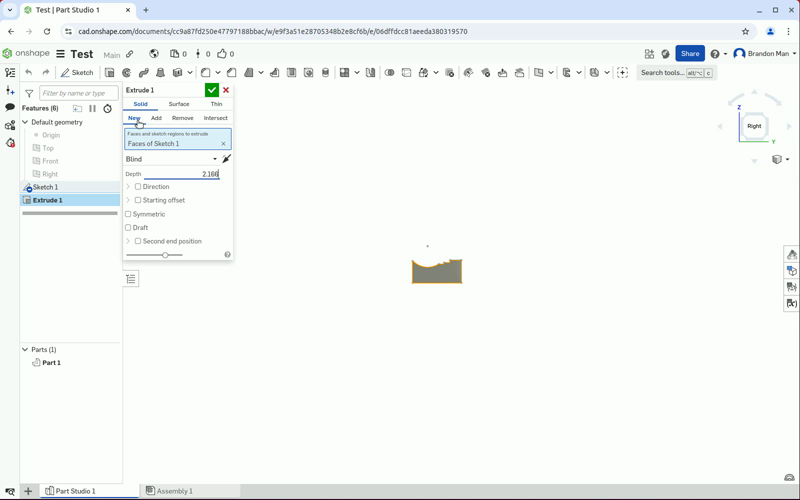
key(enter)
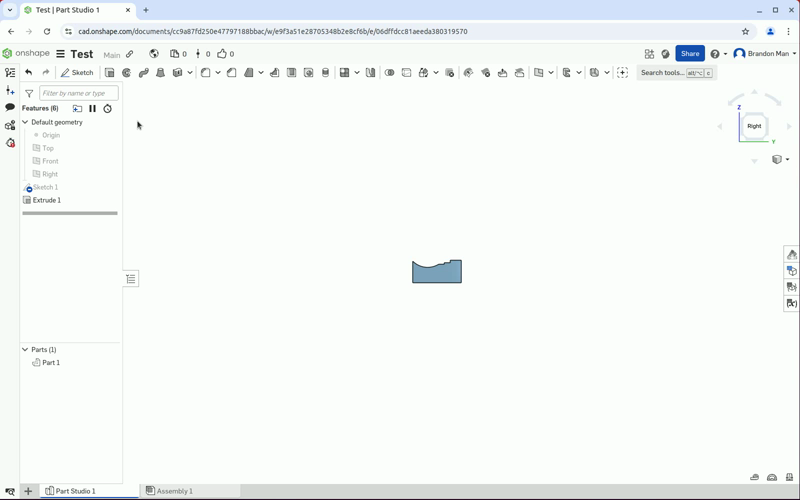
key(shift+h)
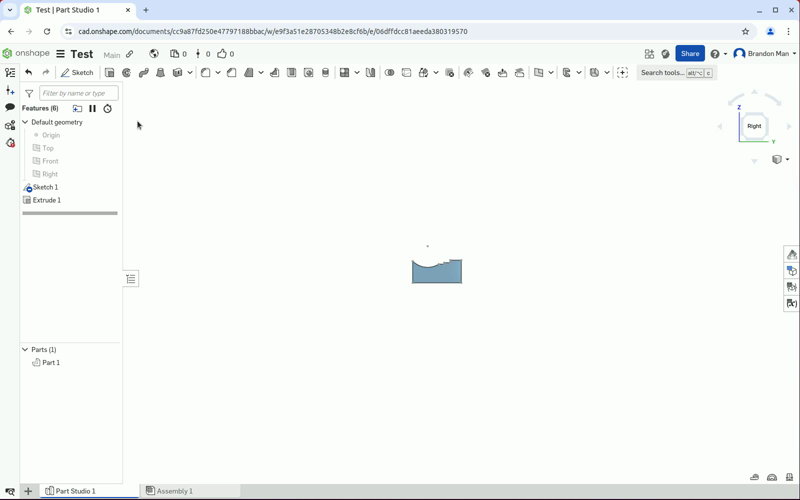
key(shift+h)
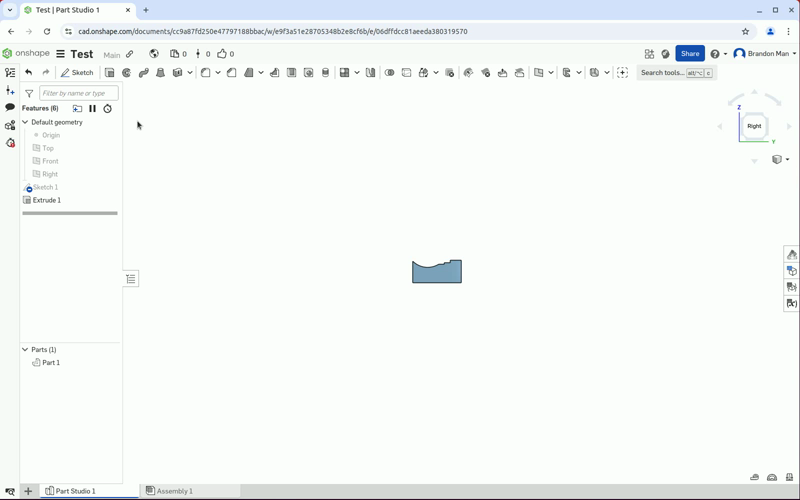
mouse_move(73, 189)
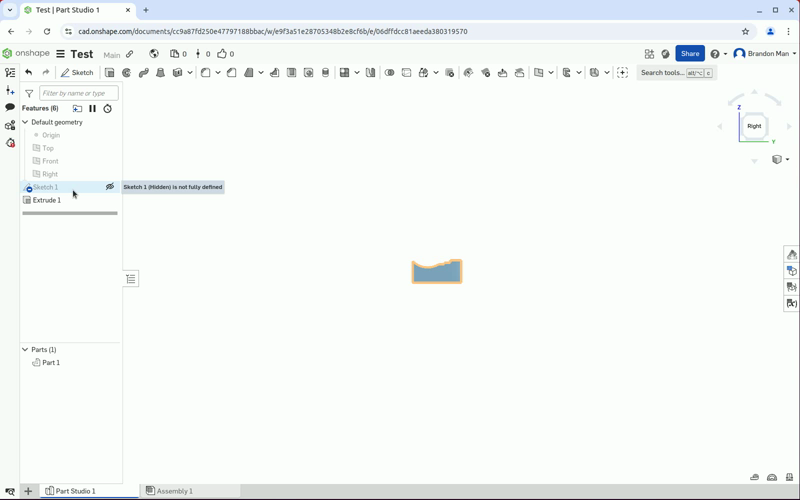
click(73, 189)
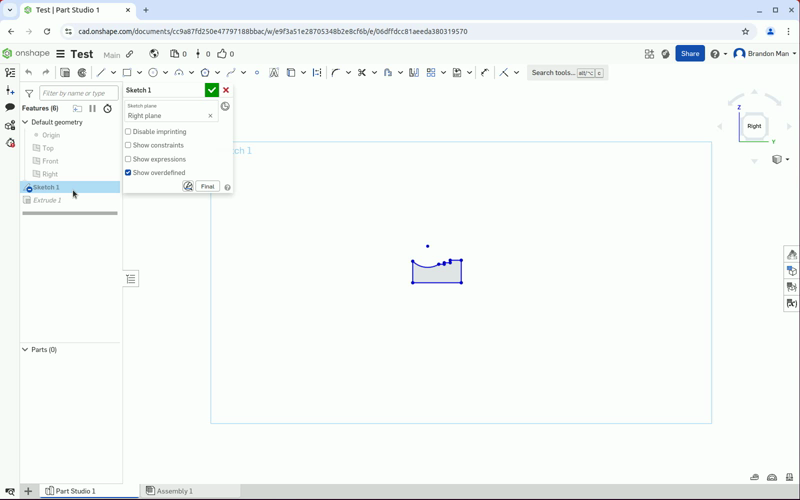
mouse_move(229, 92)
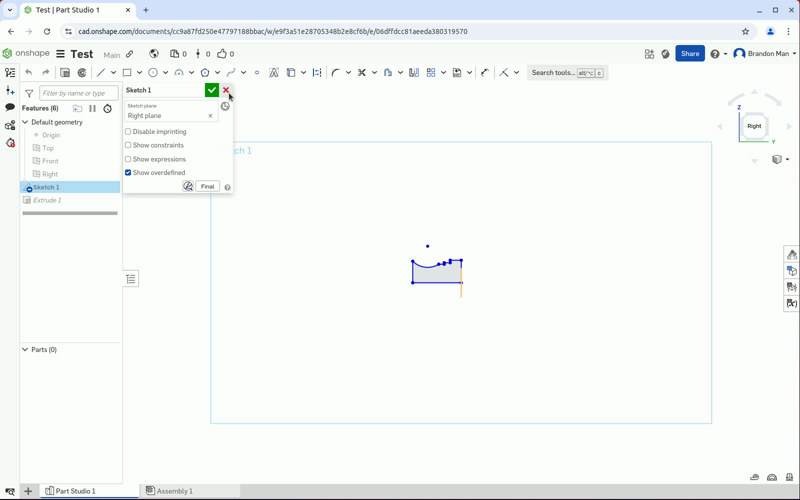
click(229, 92)
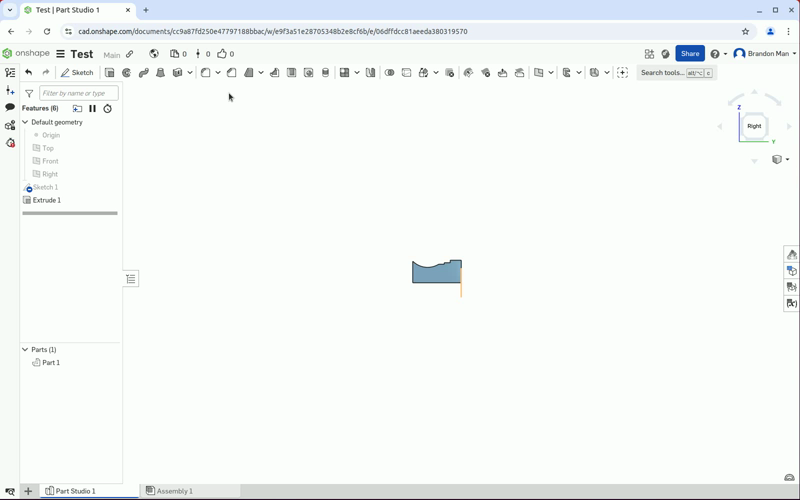
mouse_move(73, 352)
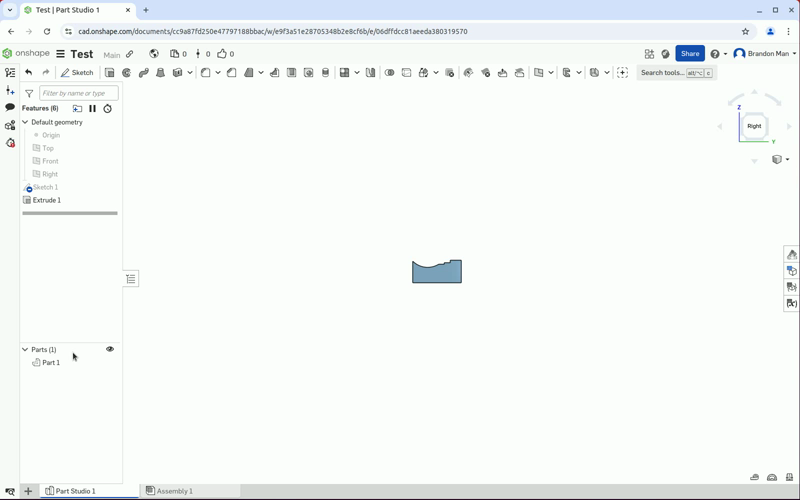
key(y)
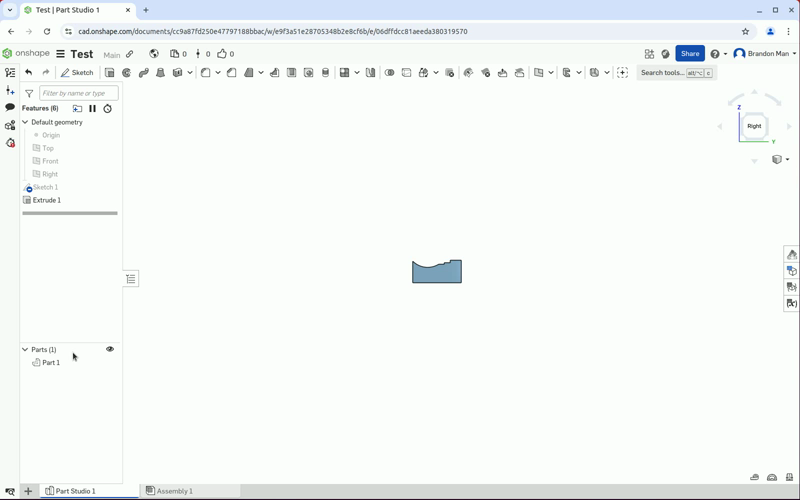
key(shift+p)
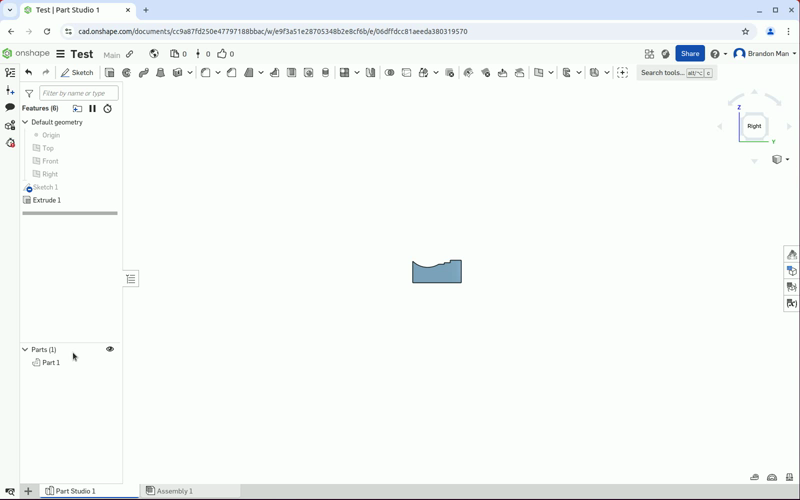
key(space)
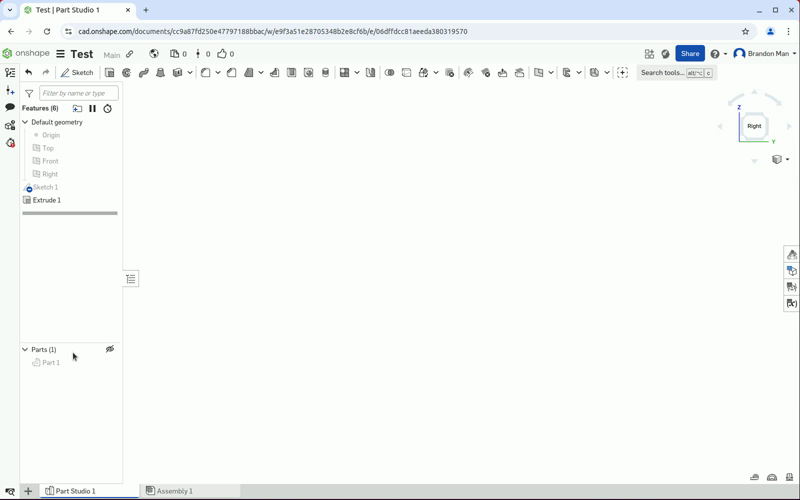
key_down(shift)
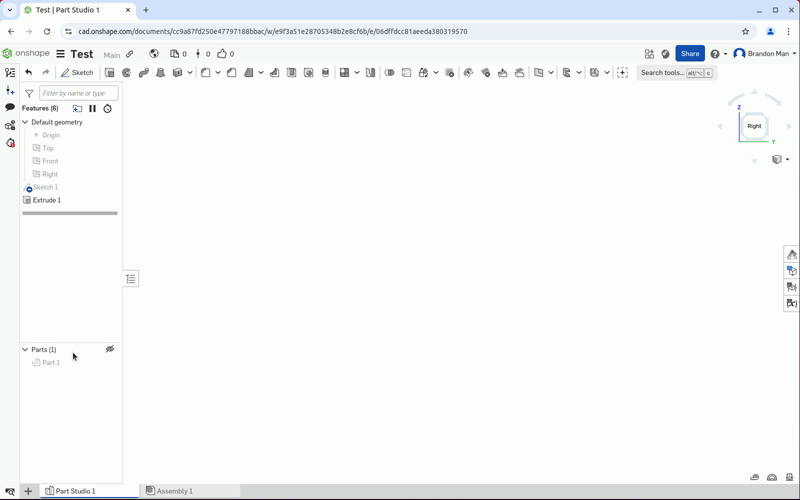
key(right)
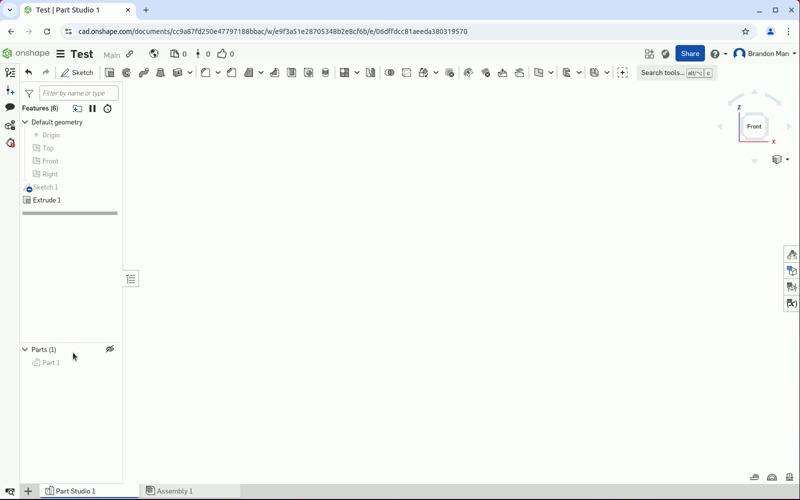
key_up(shift)
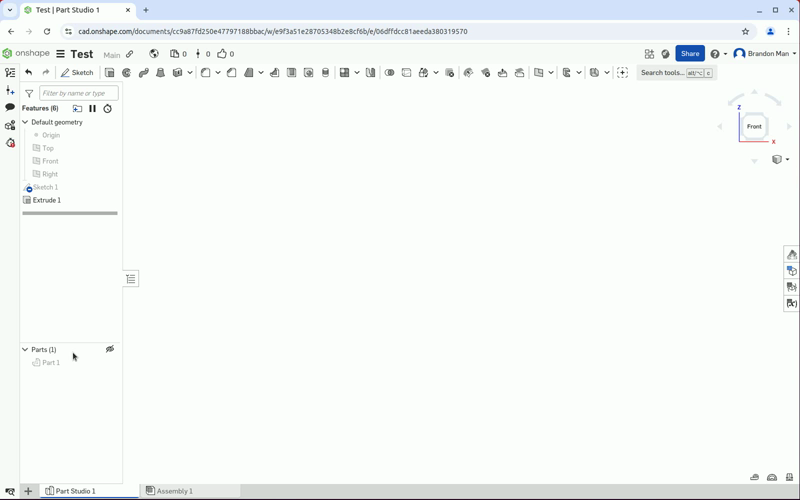
mouse_move(73, 352)
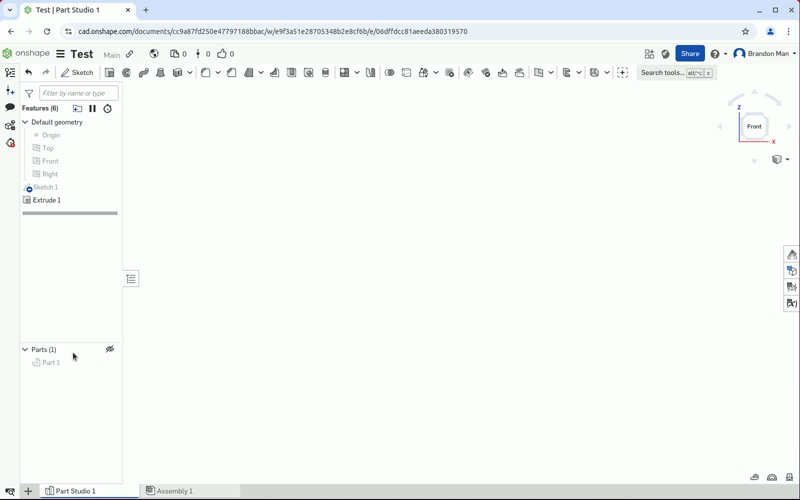
key(shift+y)
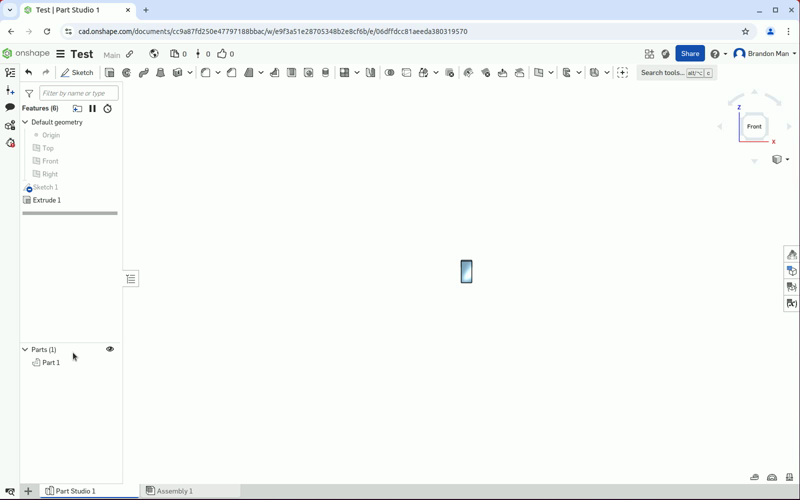
mouse_move(541, 75)
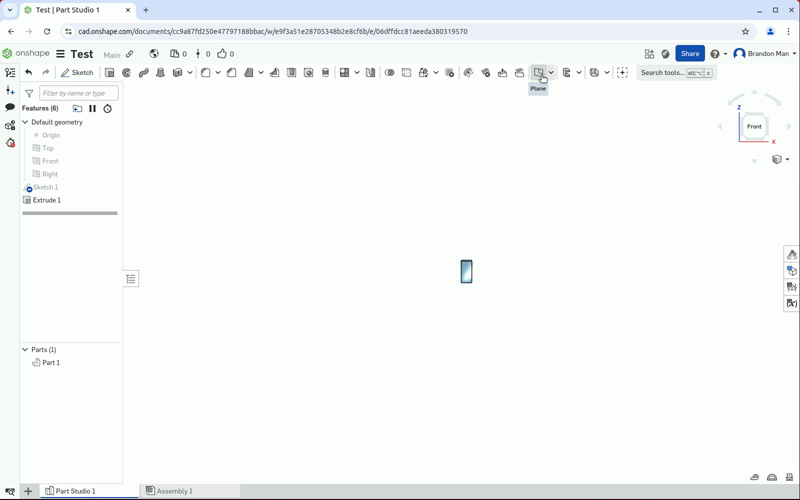
click(541, 75)
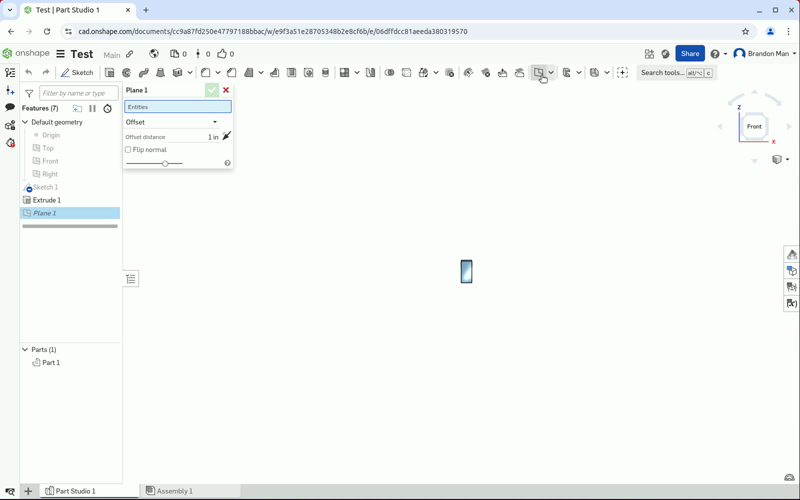
mouse_move(73, 163)
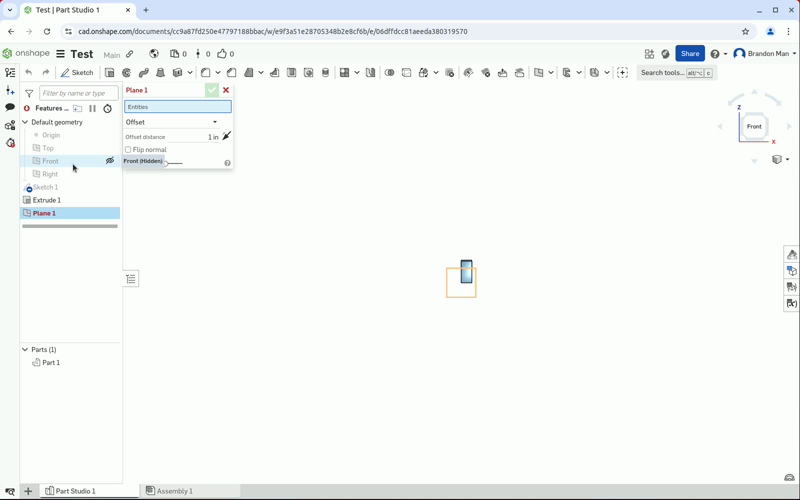
click(73, 163)
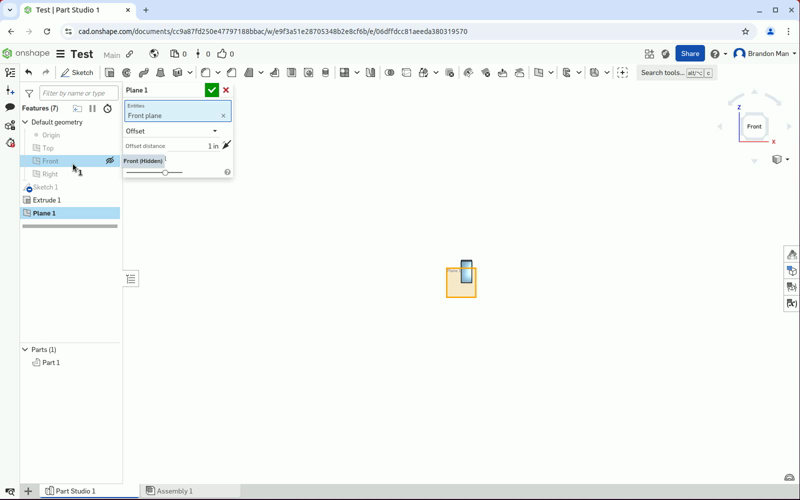
key(tab, 2)
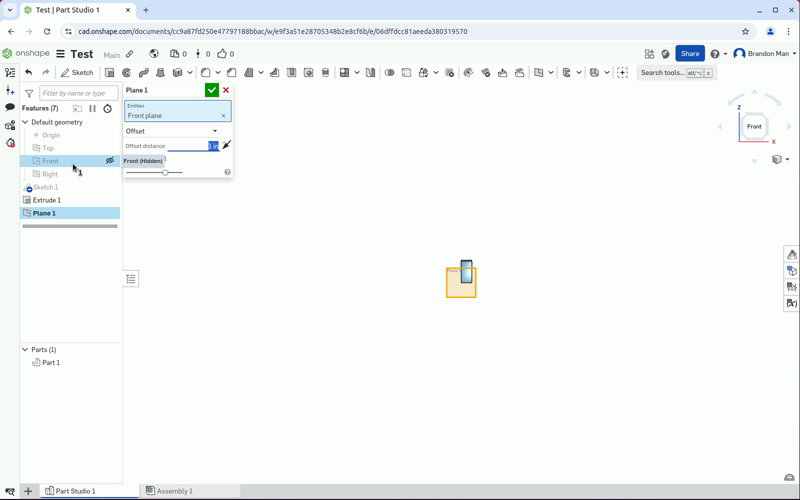
text(9.86)
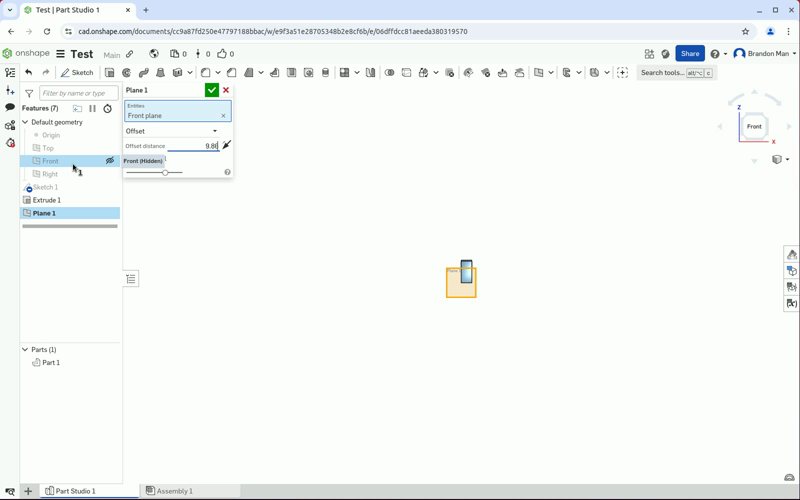
key(enter, 2)
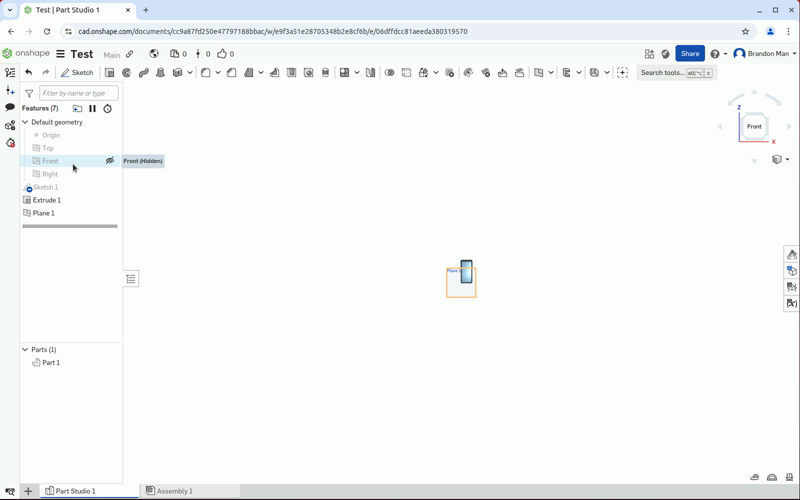
key(shift+s)
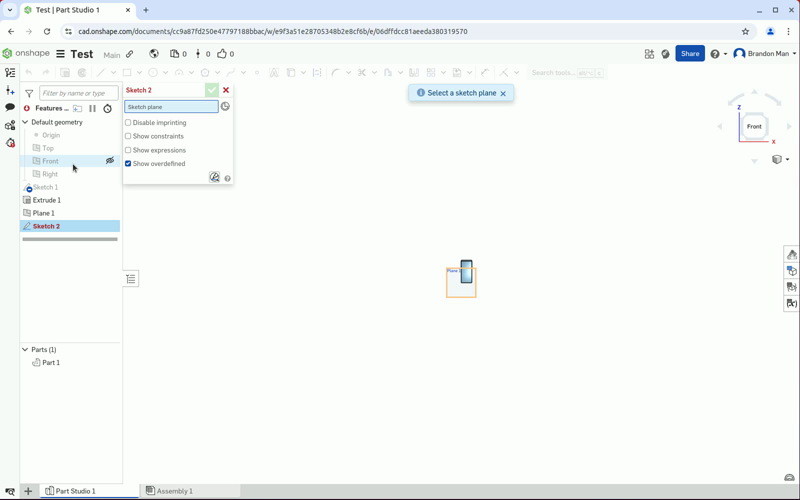
mouse_move(73, 215)
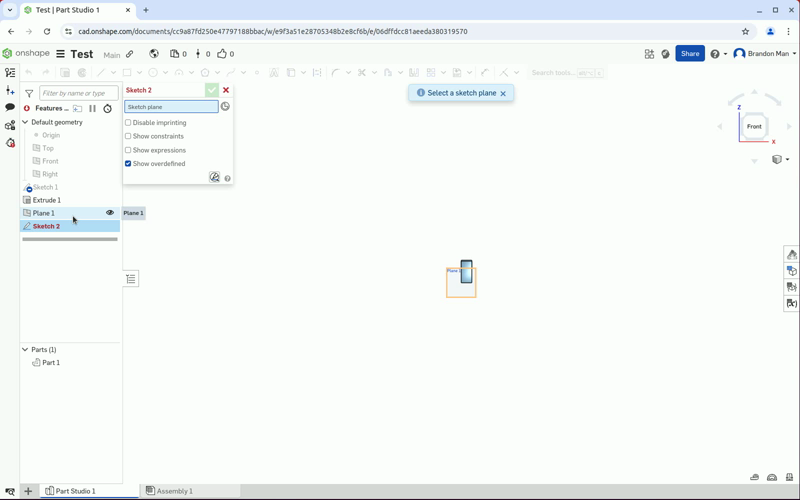
click(73, 215)
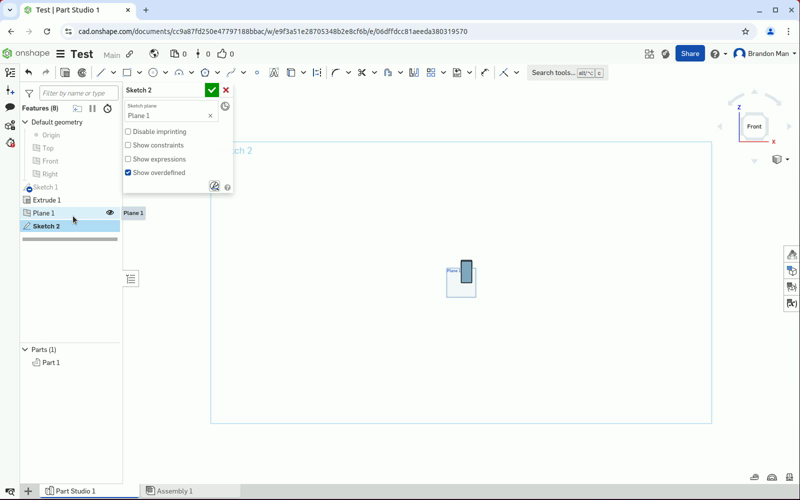
mouse_move(73, 352)
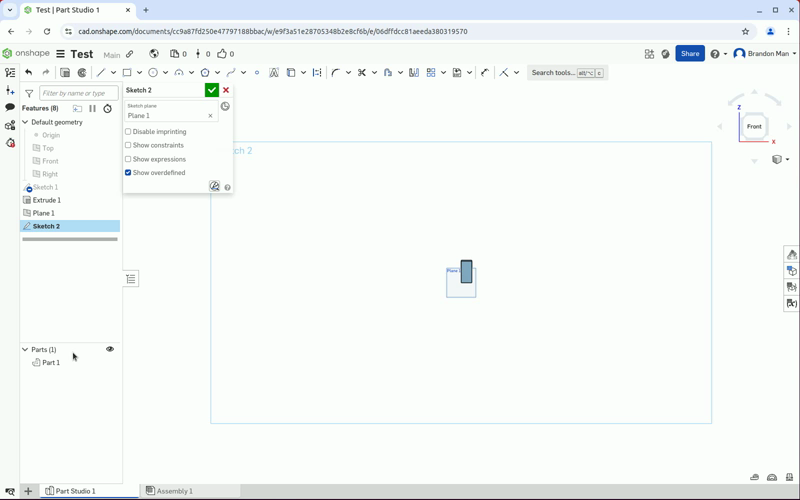
key(y)
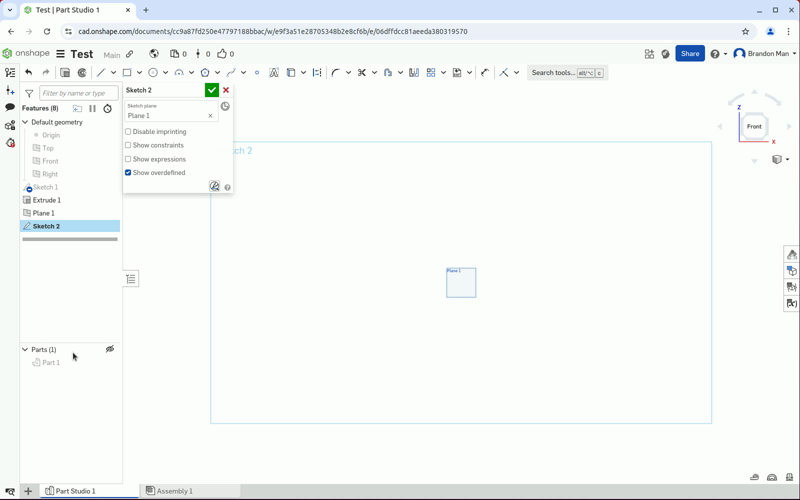
key(l)
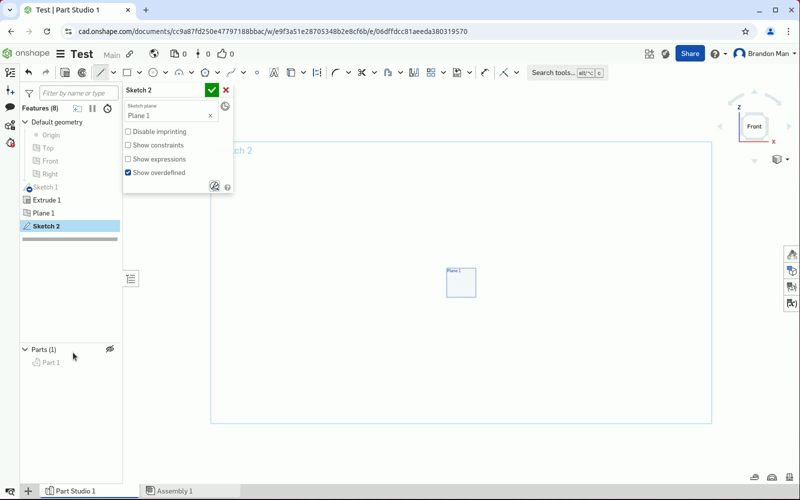
key_down(shift)
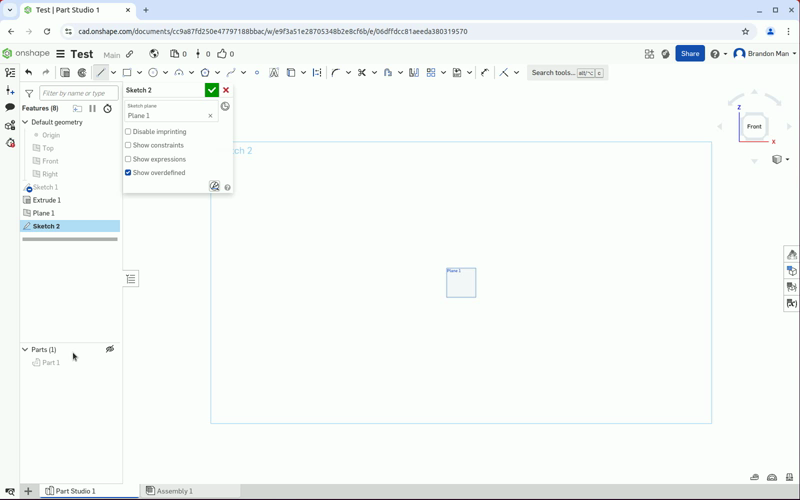
mouse_move(439, 282)
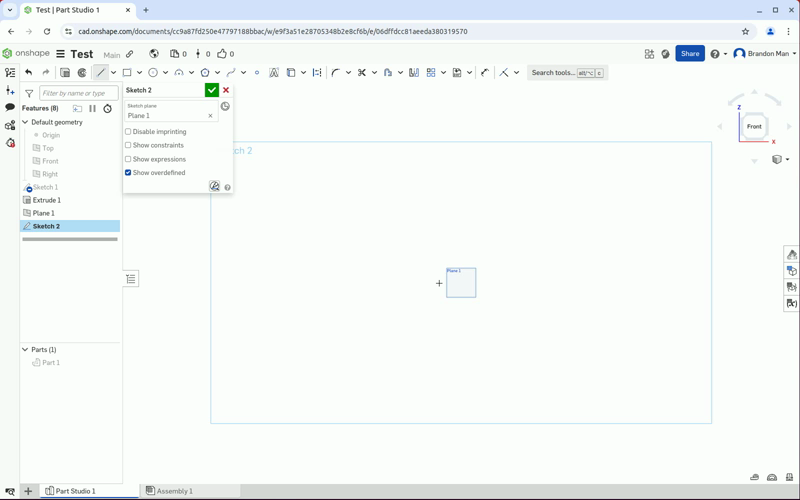
click(439, 282)
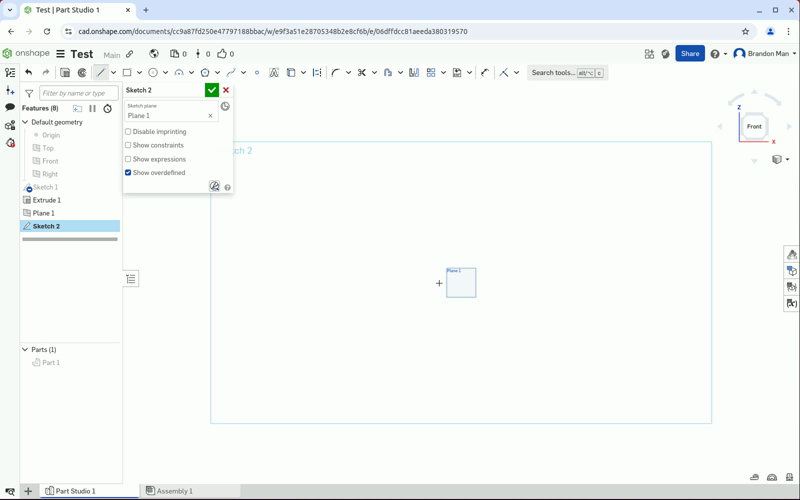
key_up(shift)
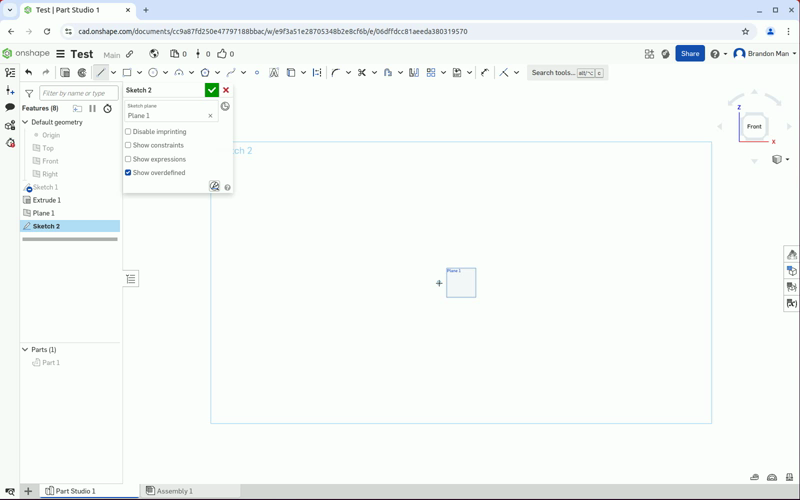
key_down(shift)
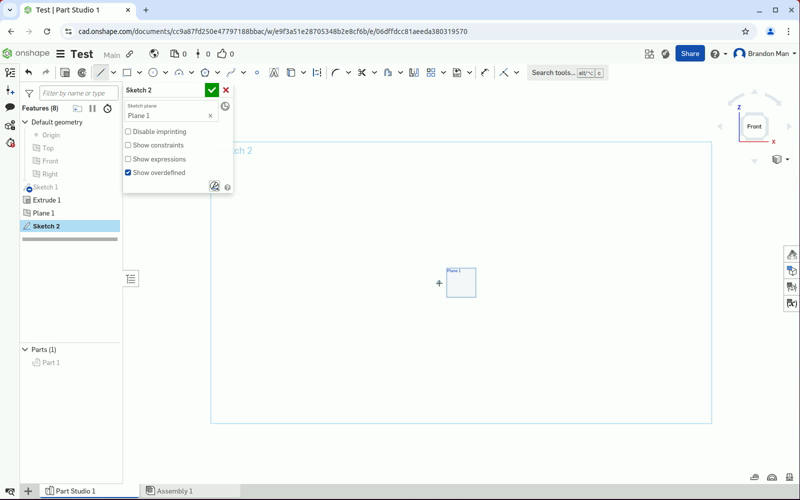
mouse_move(469, 282)
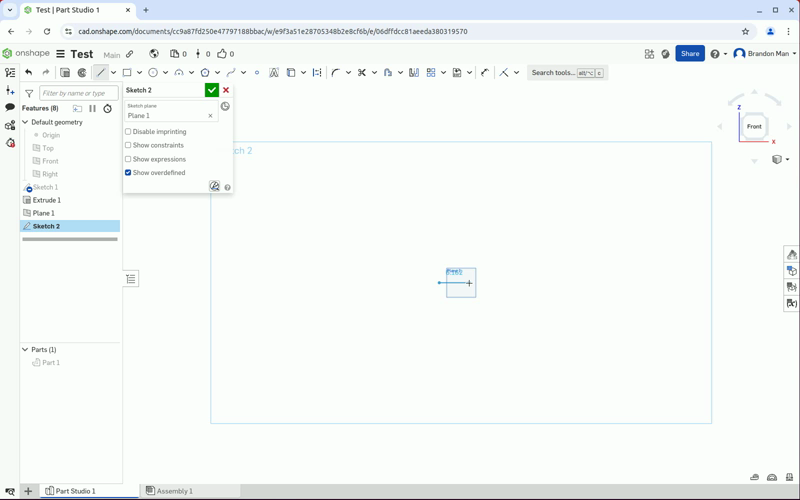
mouse_move(461, 282)
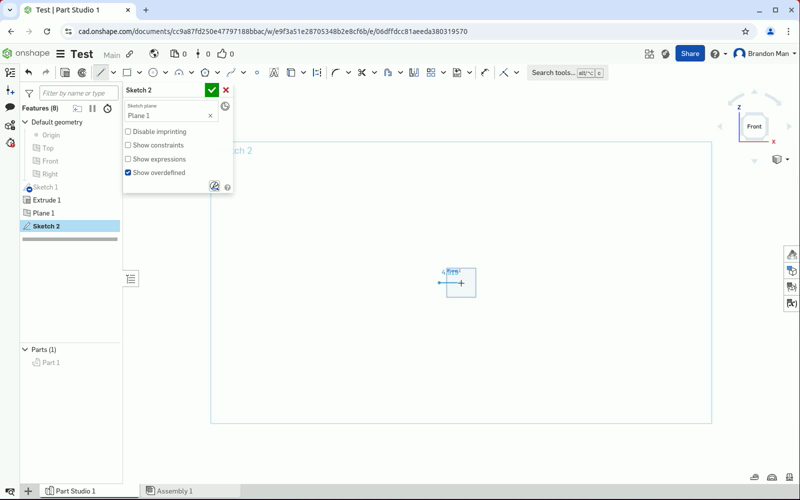
click(461, 282)
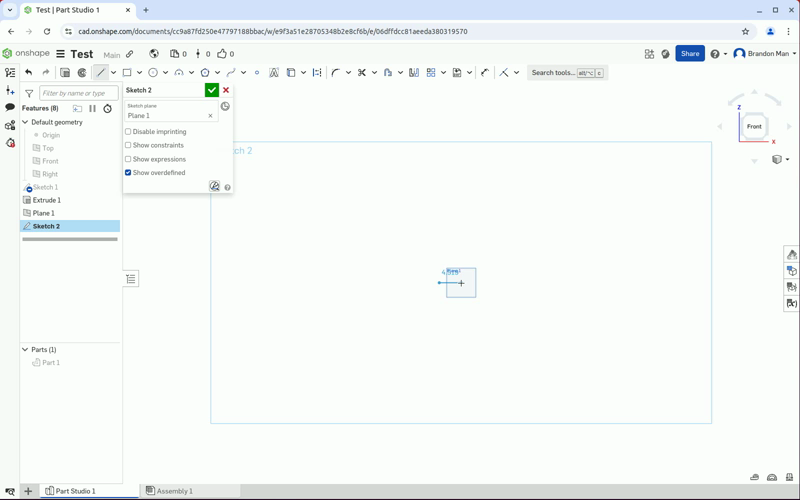
key_up(shift)
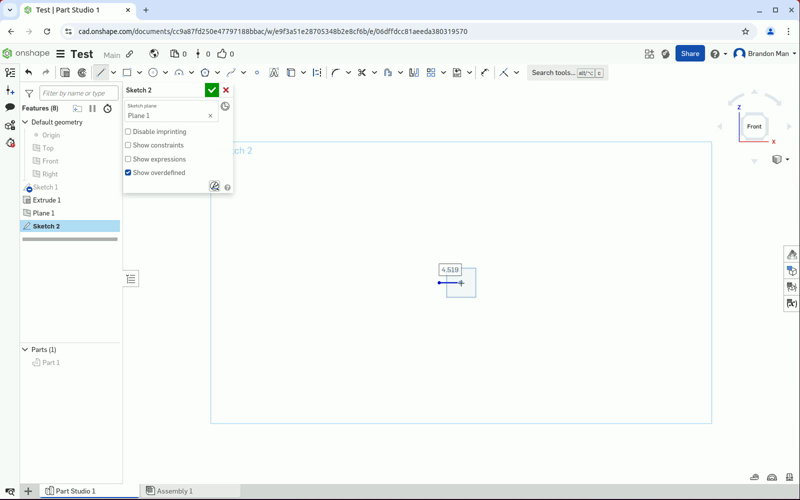
key_down(shift)
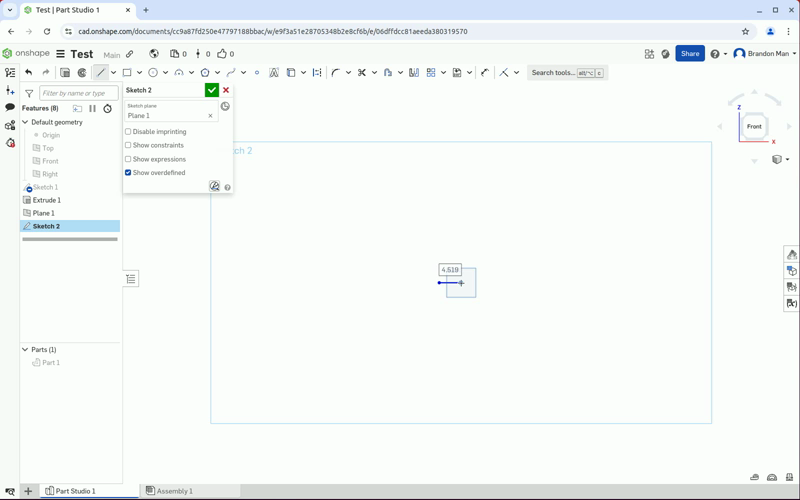
mouse_move(491, 282)
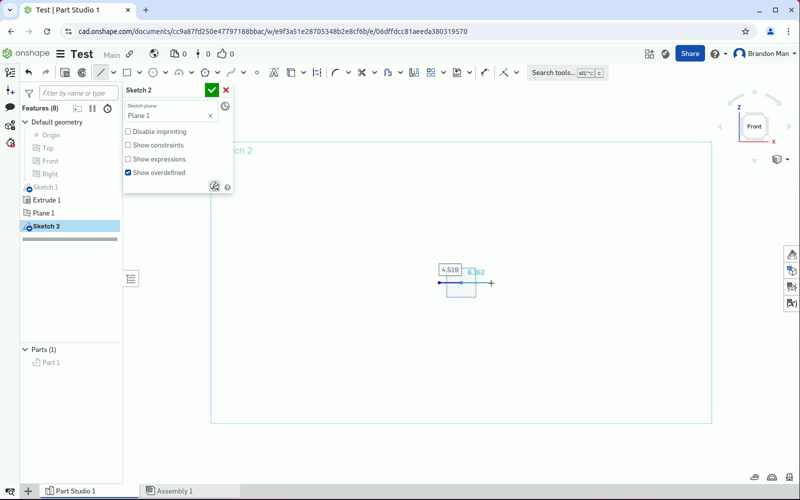
mouse_move(461, 261)
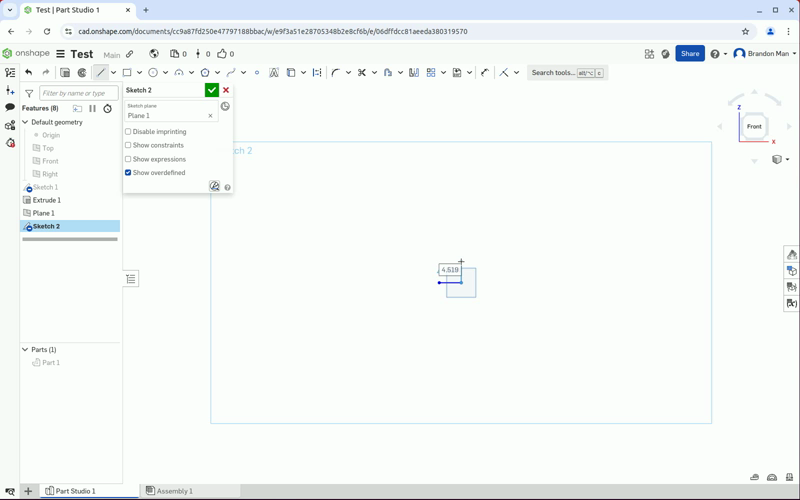
click(461, 261)
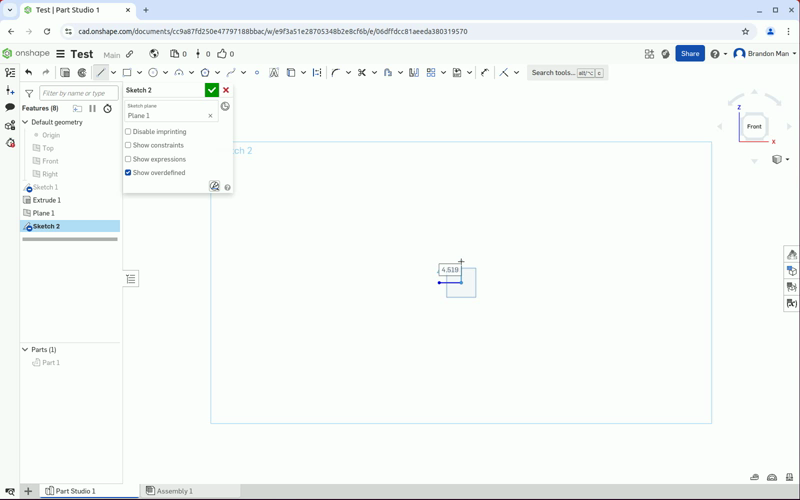
key_up(shift)
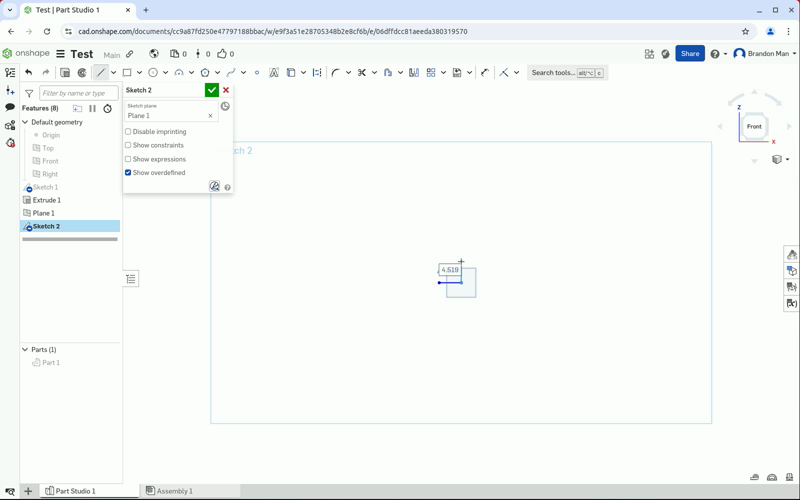
key_down(shift)
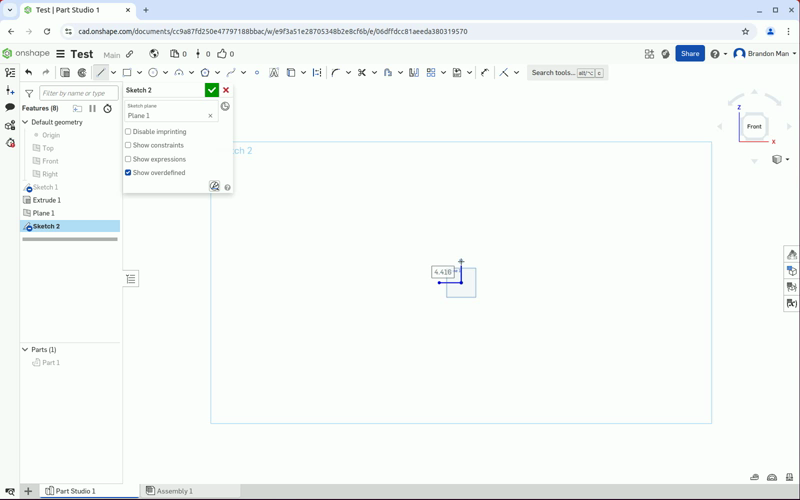
mouse_move(491, 261)
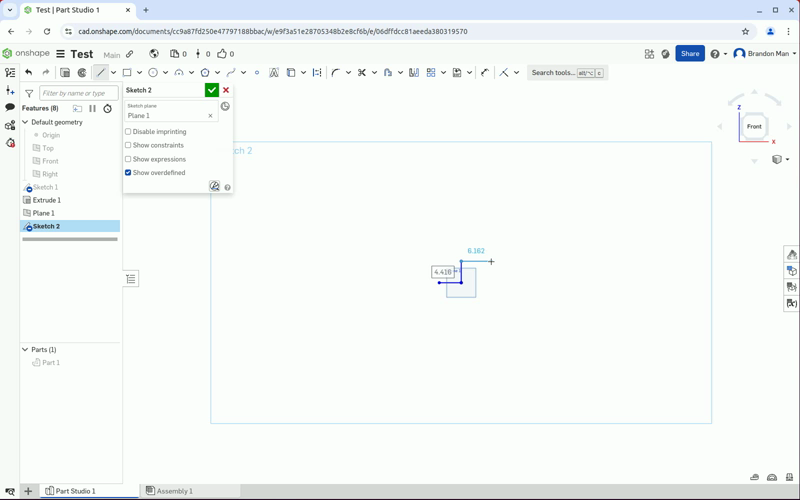
mouse_move(439, 261)
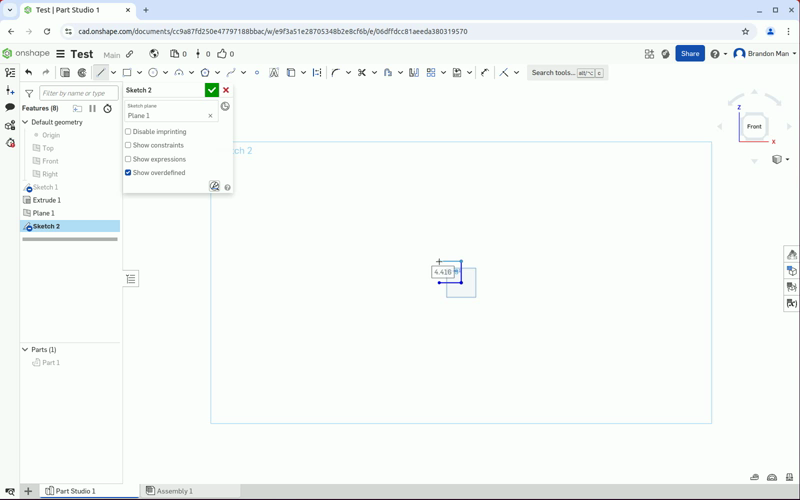
click(439, 261)
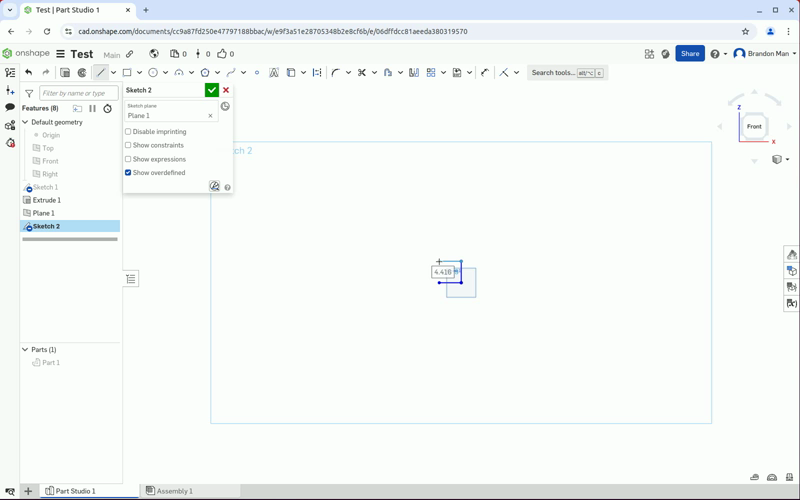
key_up(shift)
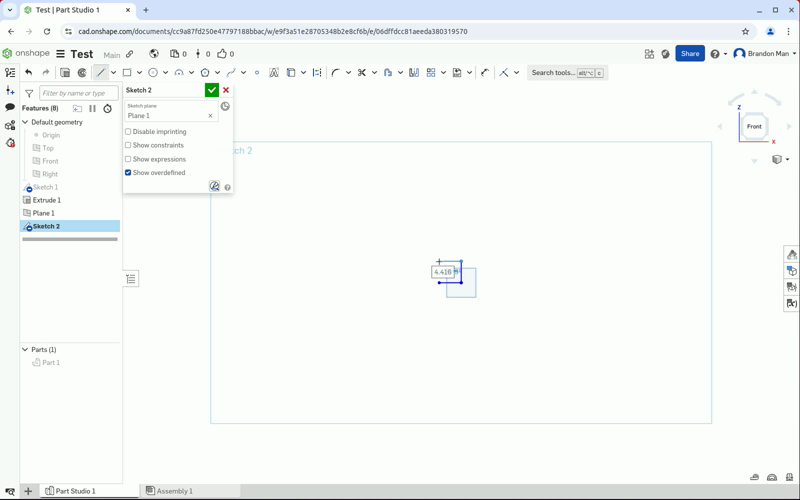
mouse_move(469, 261)
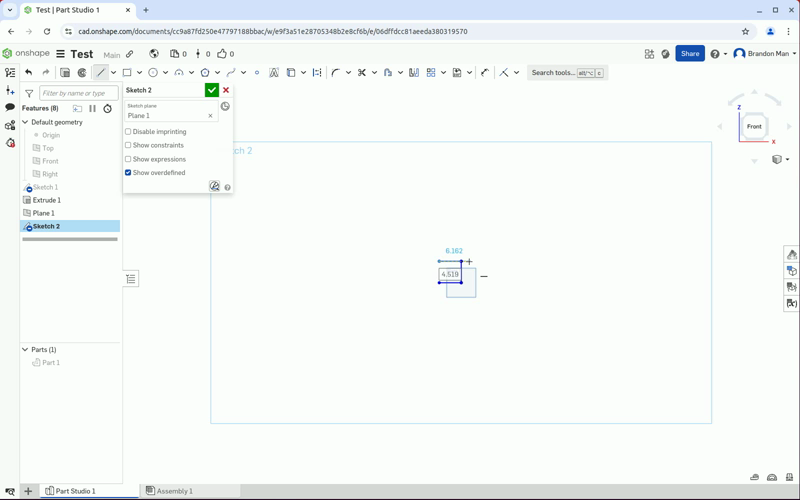
key_down(shift)
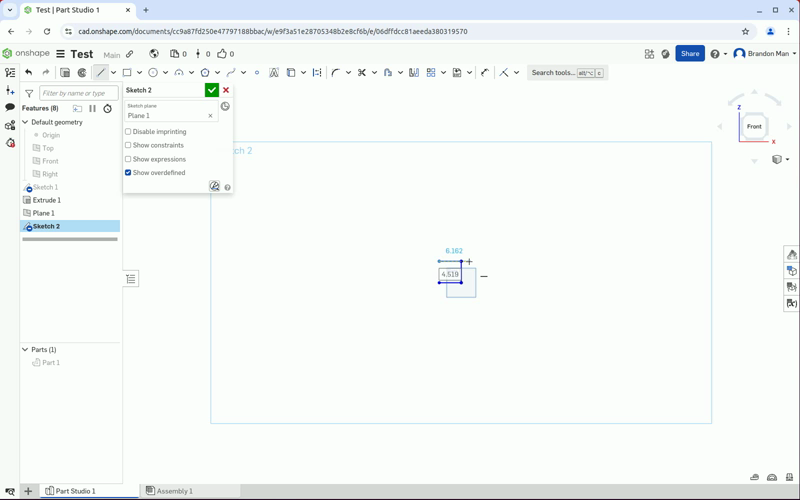
mouse_move(439, 282)
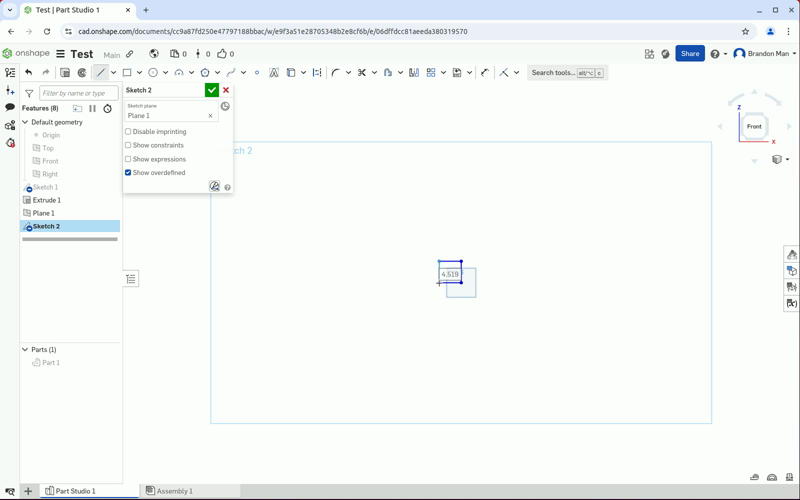
key_up(shift)
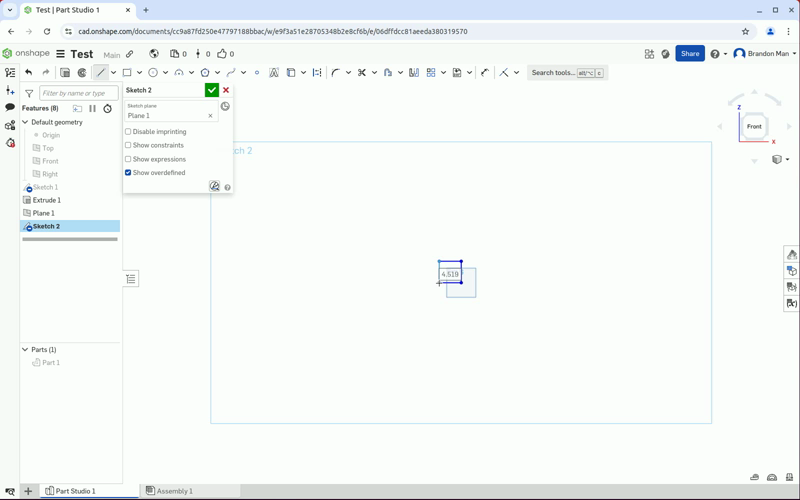
click(439, 282)
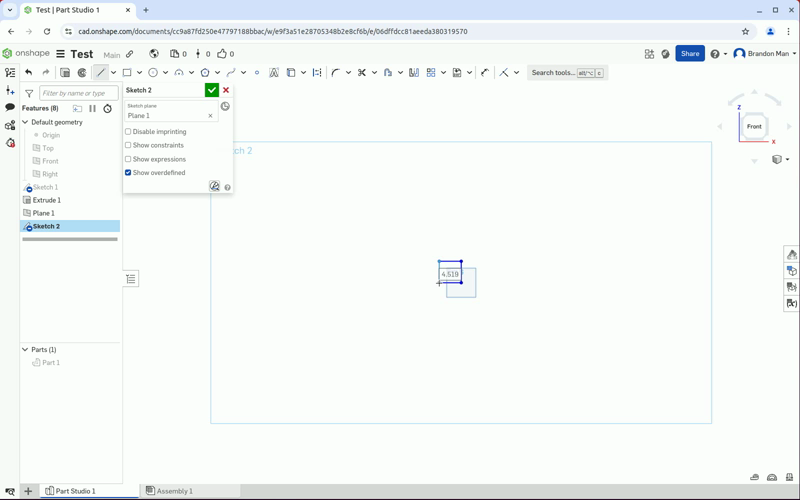
key(esc)
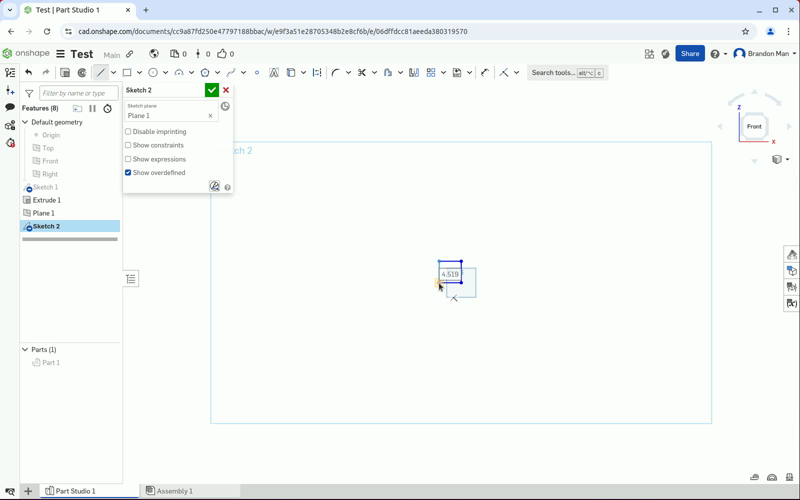
mouse_move(445, 278)
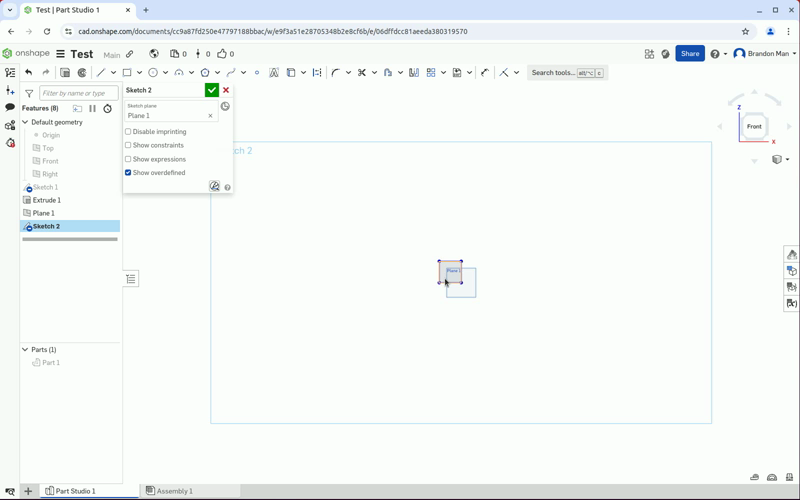
scroll(6)
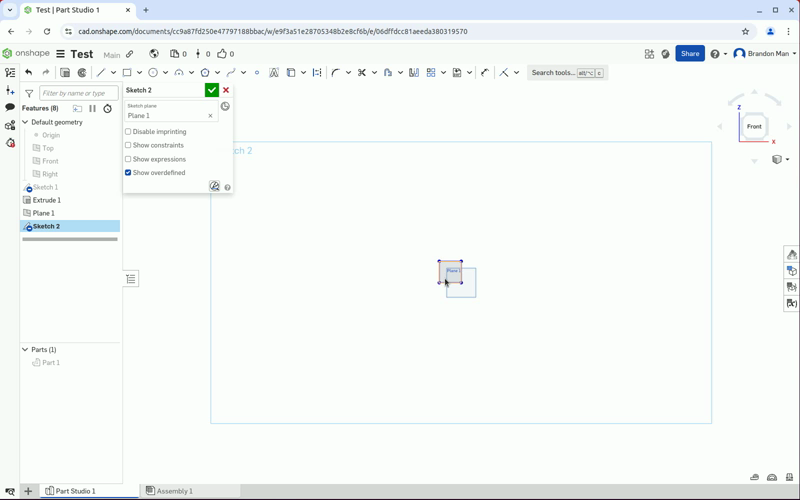
scroll(6)
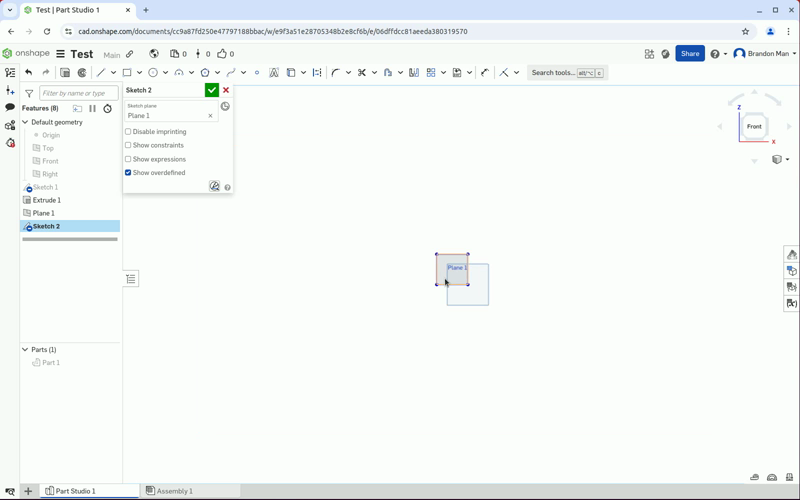
scroll(6)
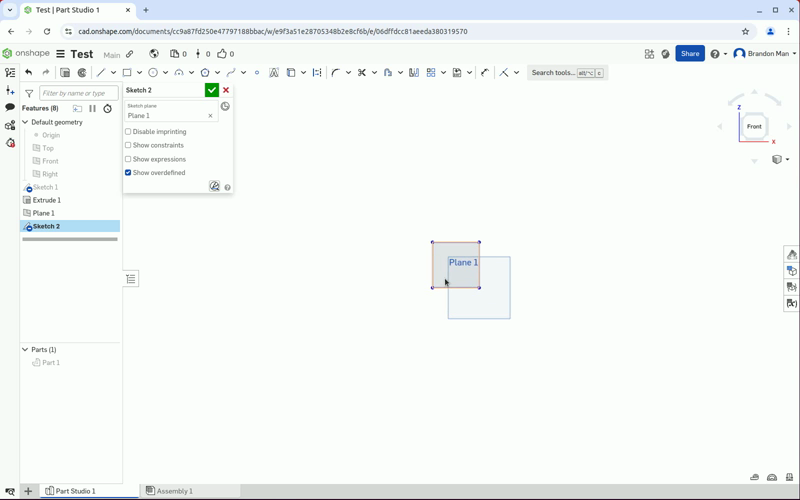
scroll(6)
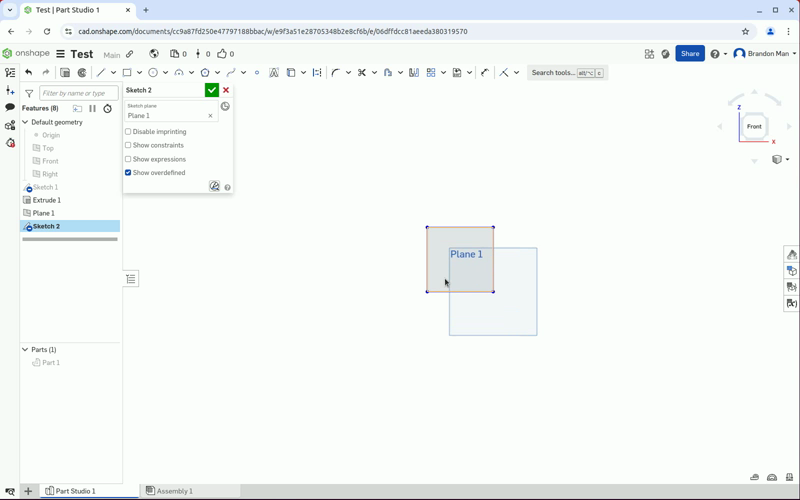
scroll(6)
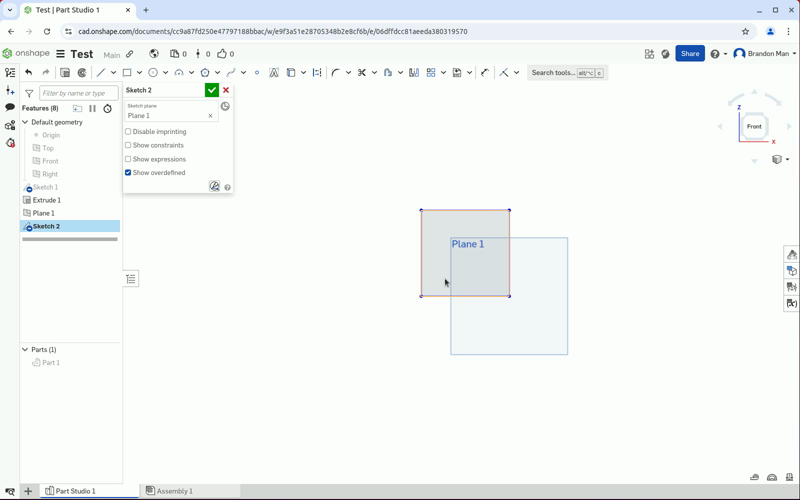
scroll(6)
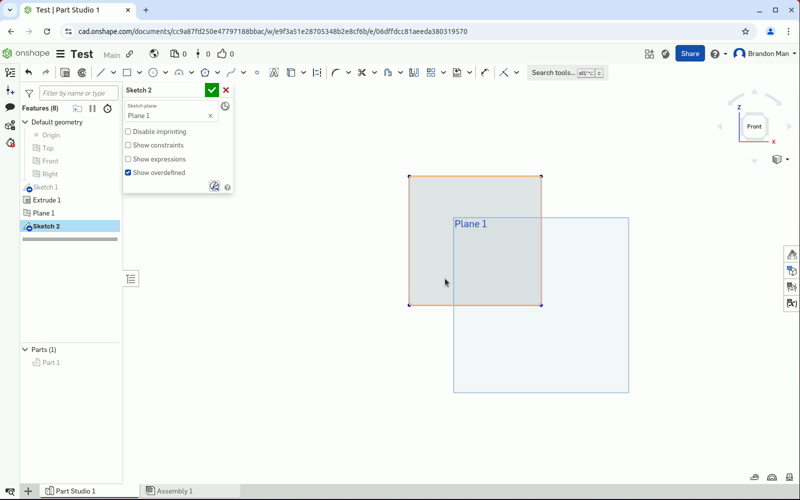
scroll(6)
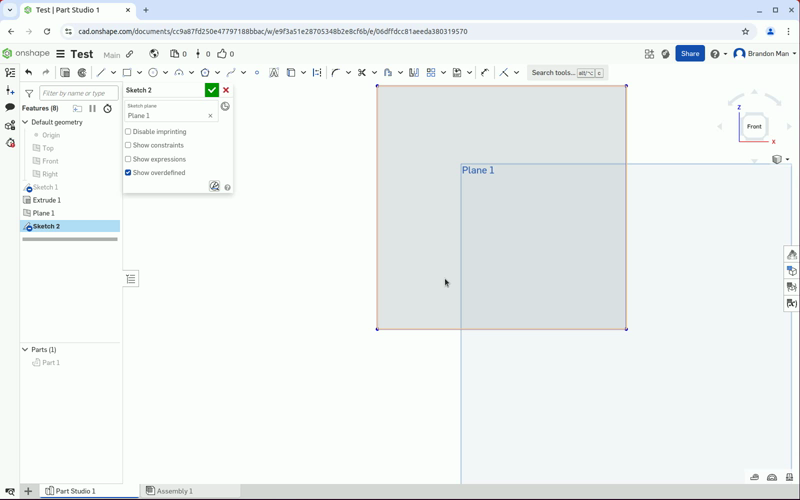
click(445, 278)
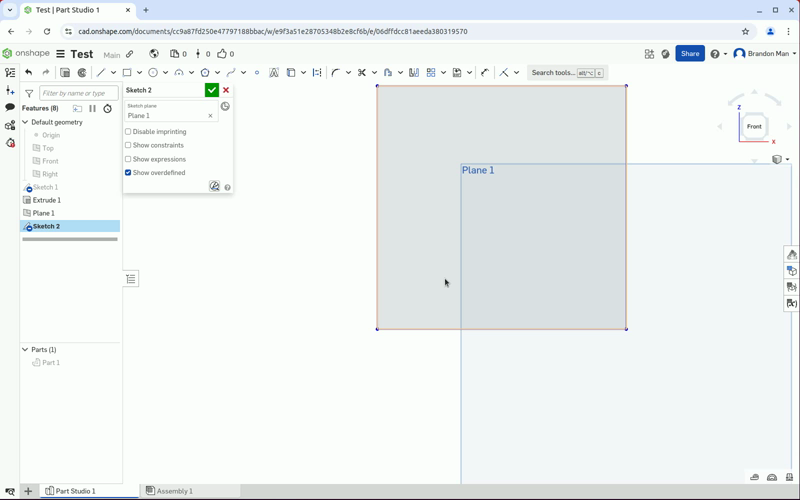
scroll(-6)
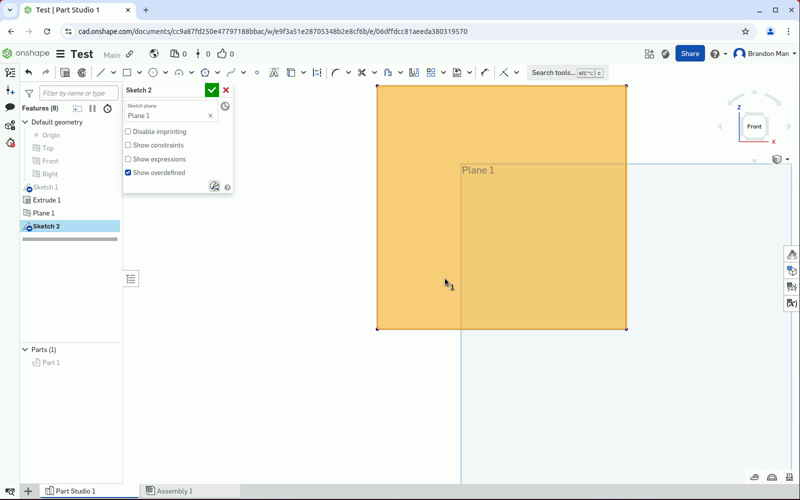
scroll(-6)
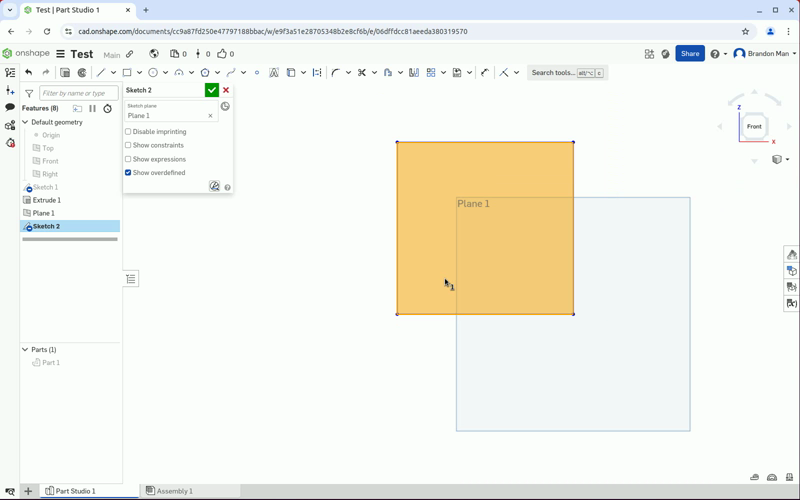
scroll(-6)
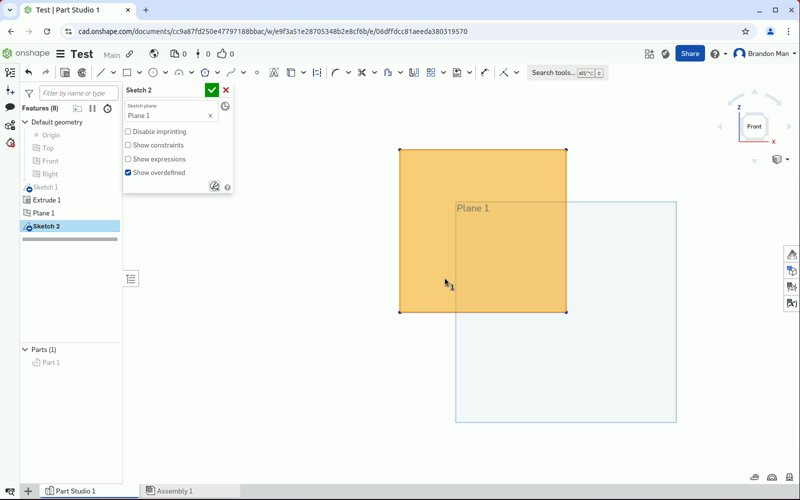
scroll(-6)
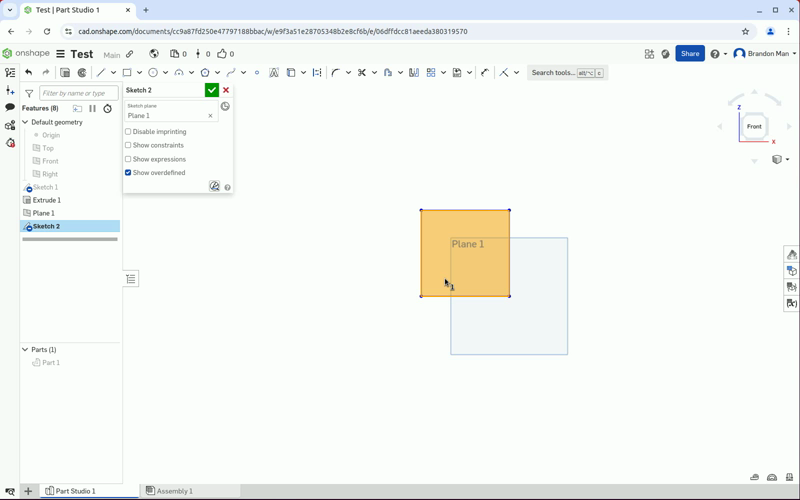
scroll(-6)
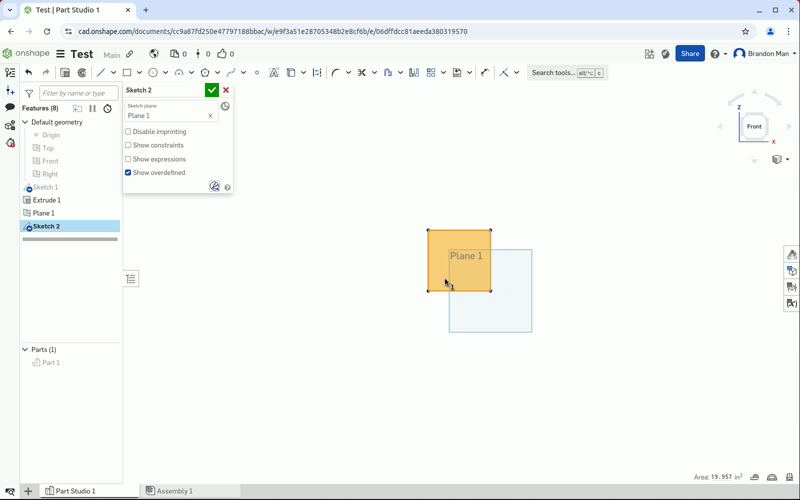
scroll(-6)
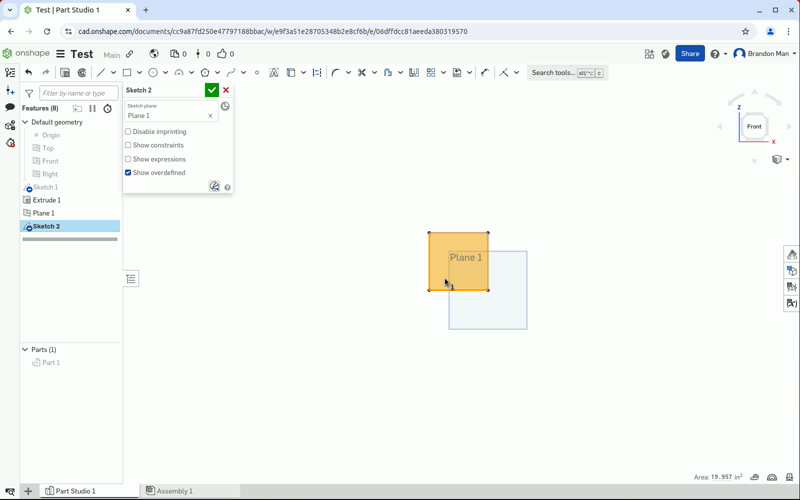
scroll(-6)
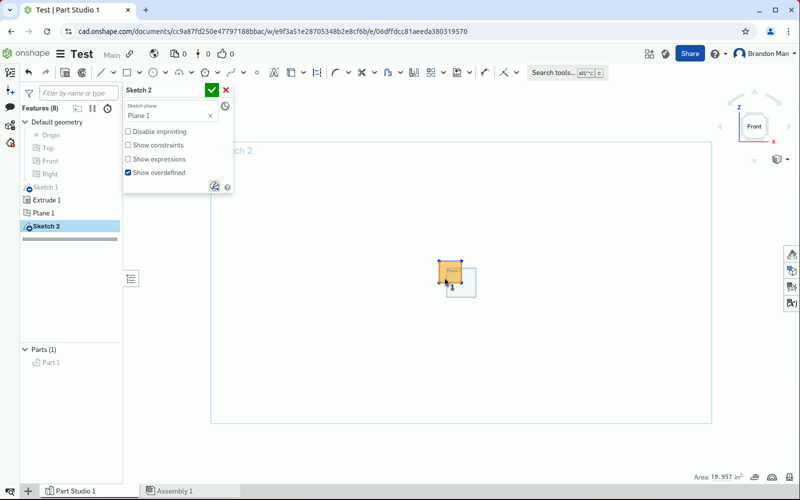
mouse_move(73, 352)
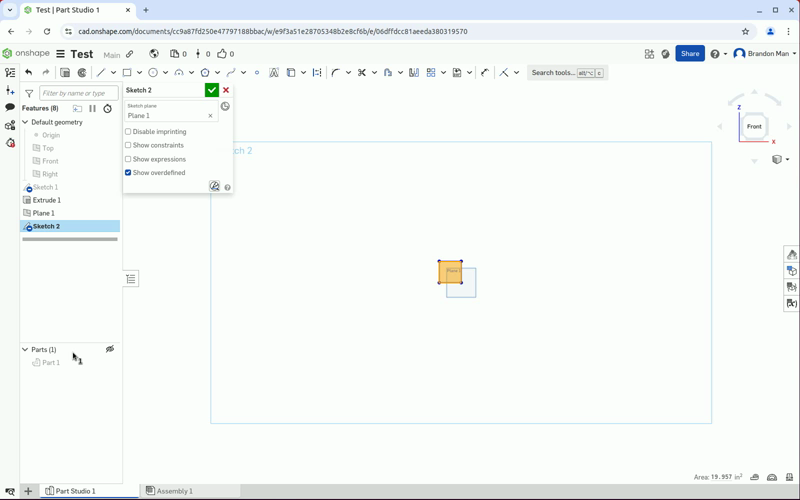
key(shift+y)
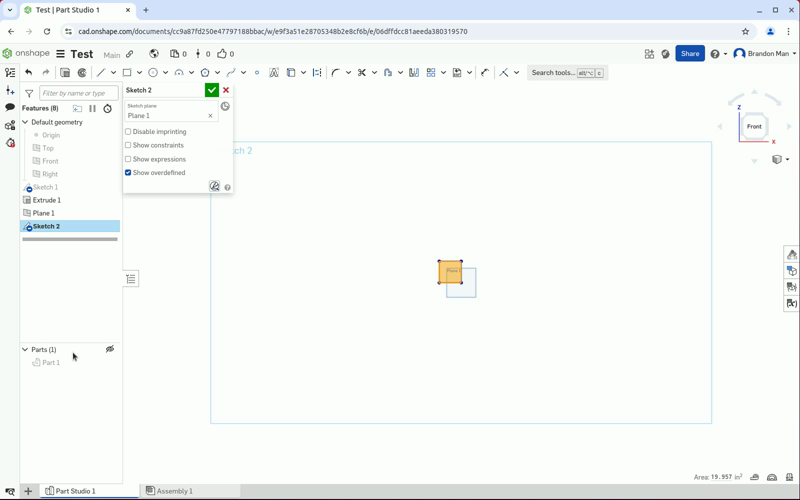
key(shift+e)
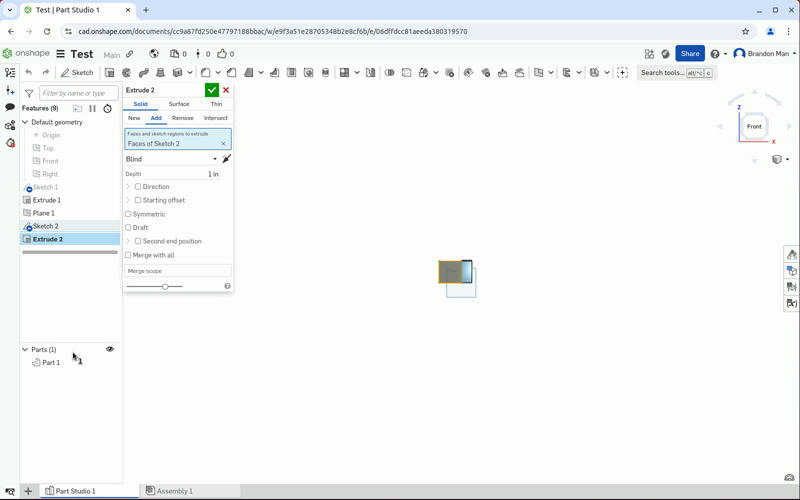
mouse_move(143, 106)
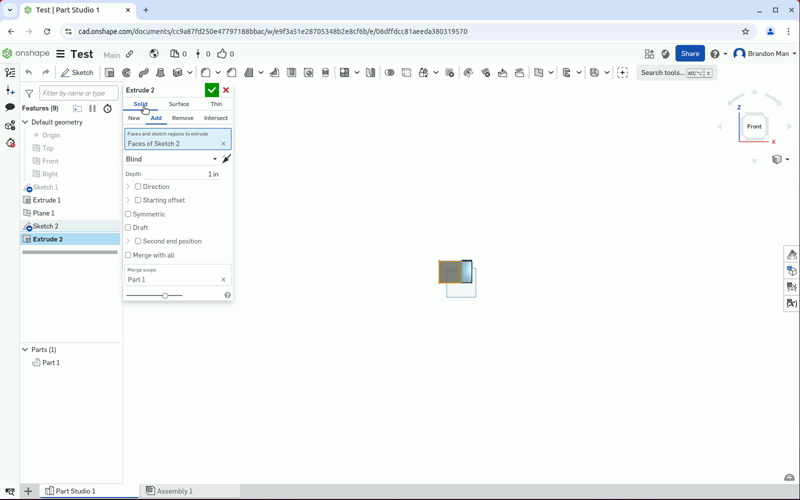
click(143, 106)
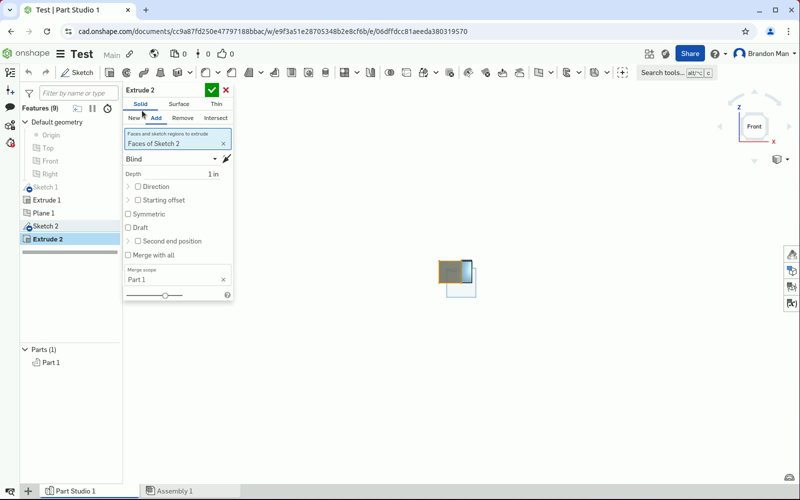
mouse_move(137, 120)
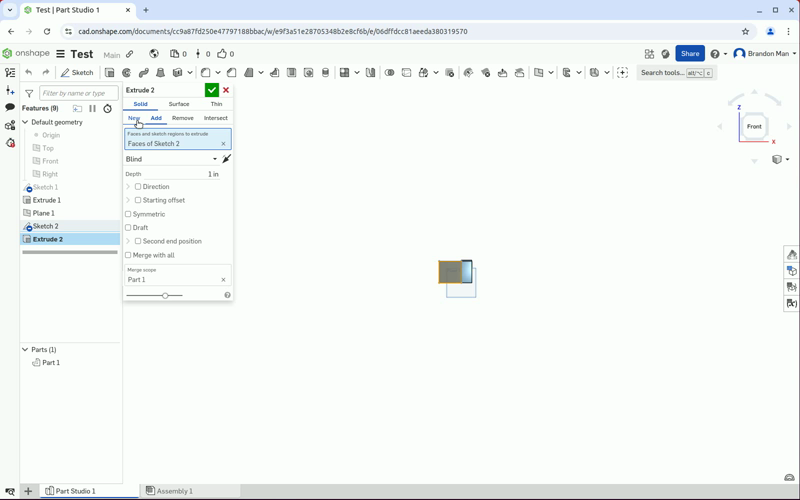
click(137, 120)
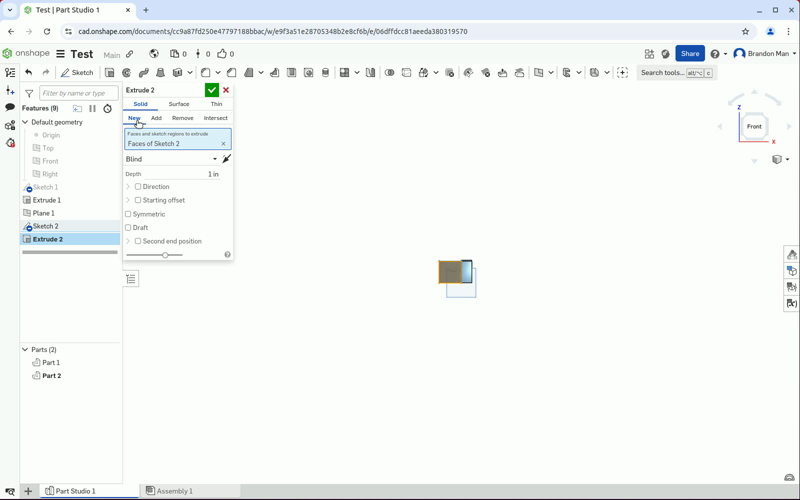
key(tab, 4)
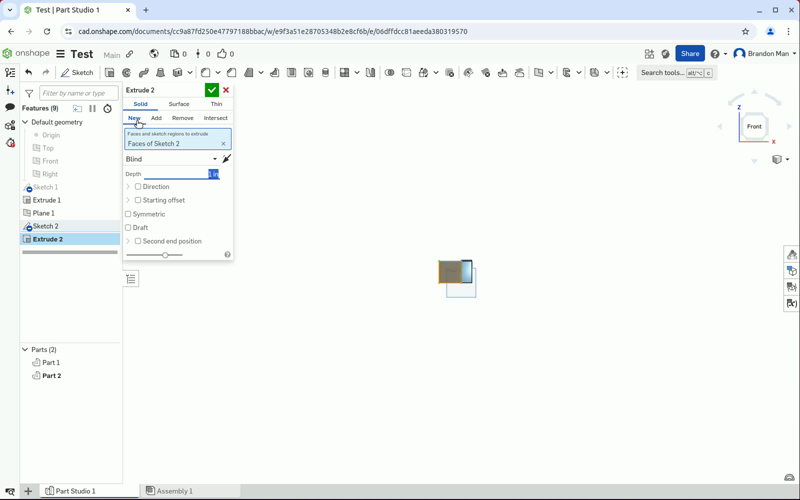
text(6.258)
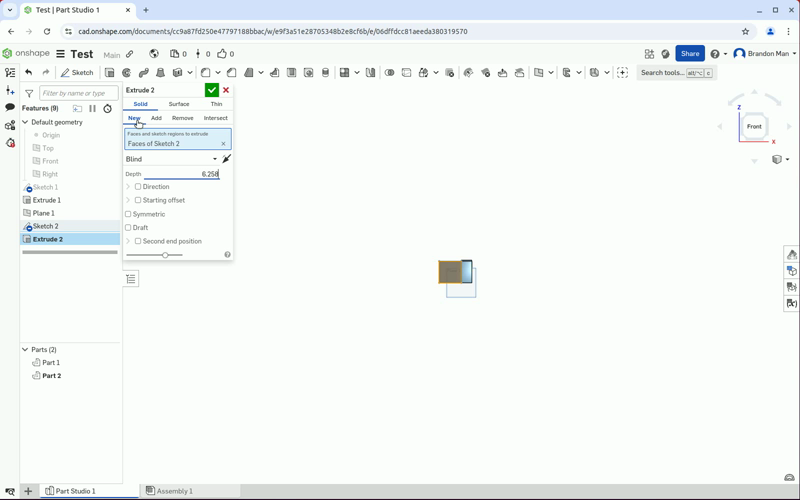
key(enter)
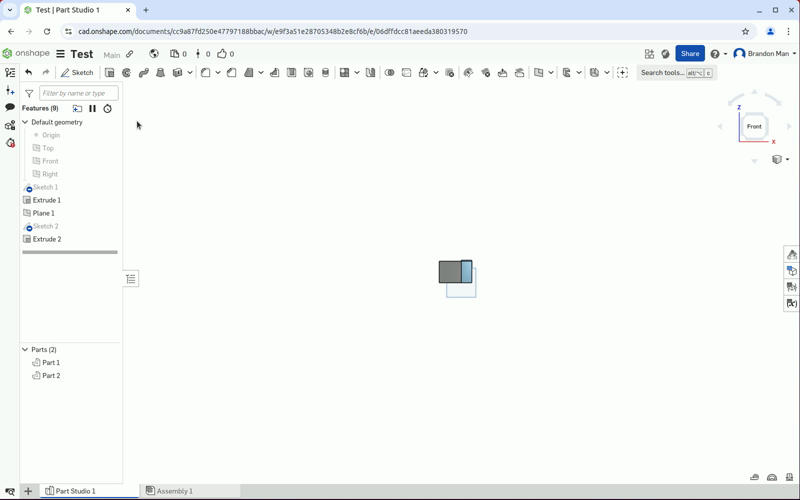
key(shift+h)
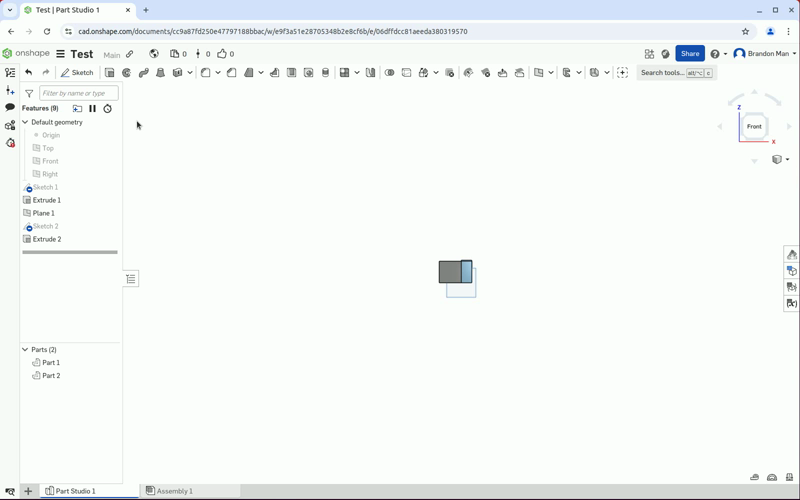
key(shift+h)
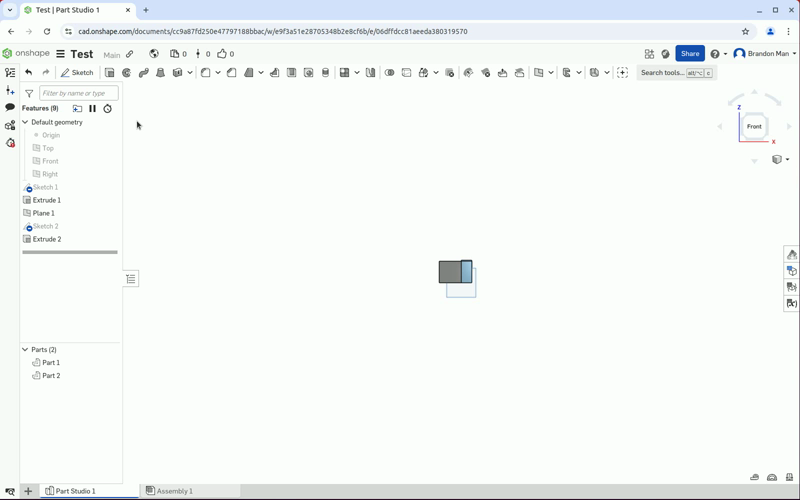
mouse_move(73, 189)
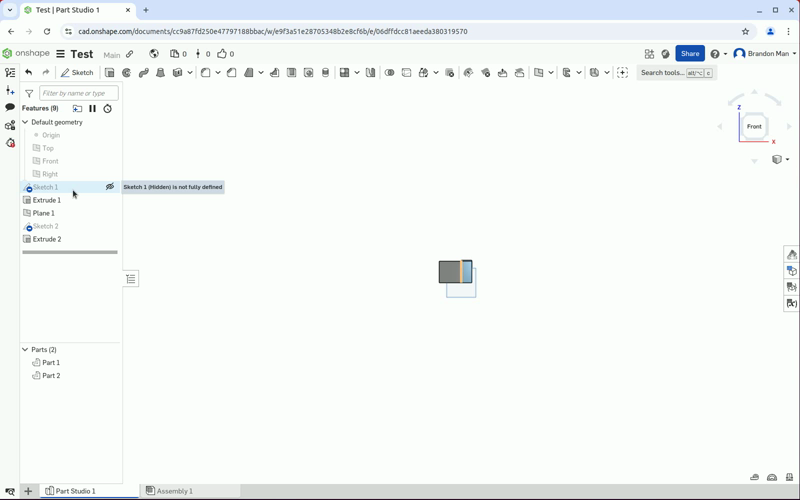
click(73, 189)
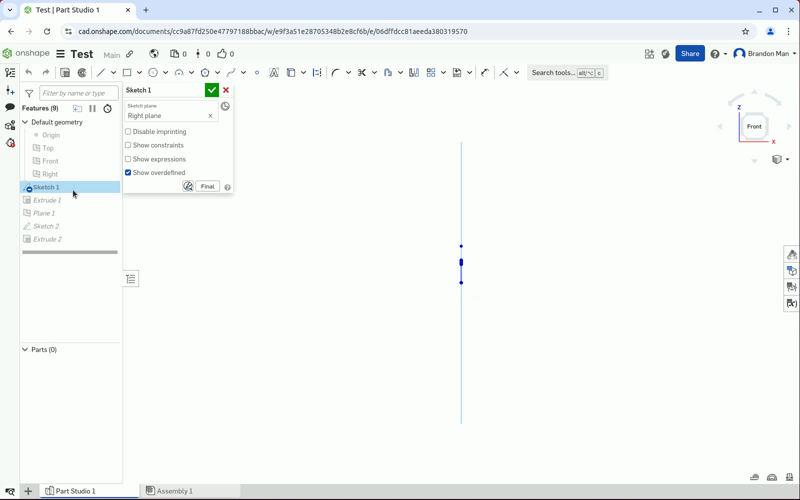
mouse_move(229, 92)
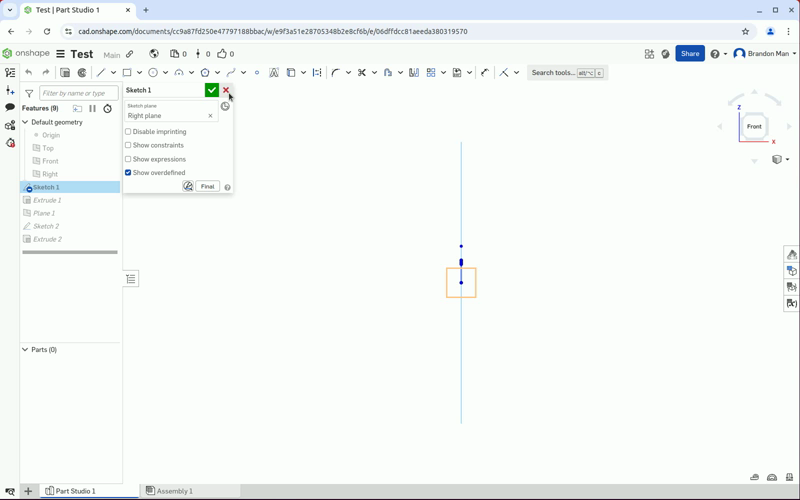
click(229, 92)
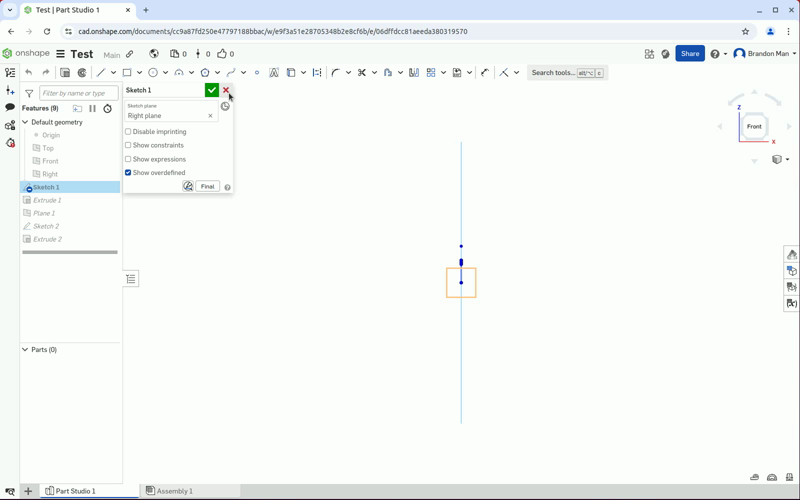
key(shift+s)
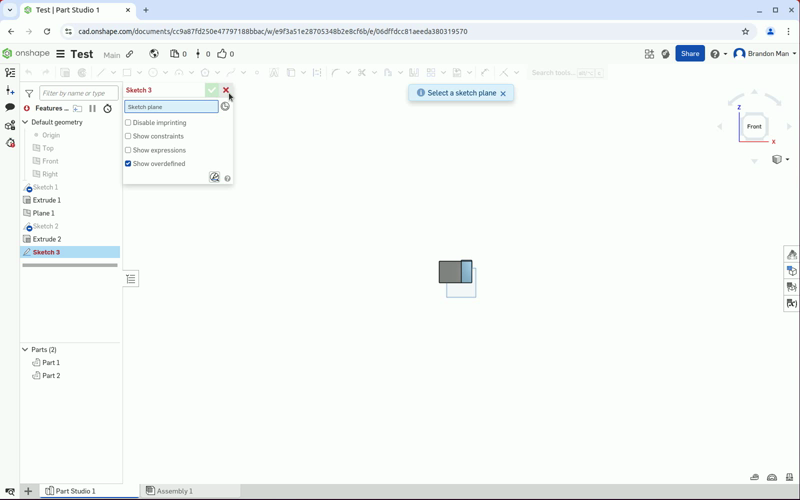
mouse_move(73, 215)
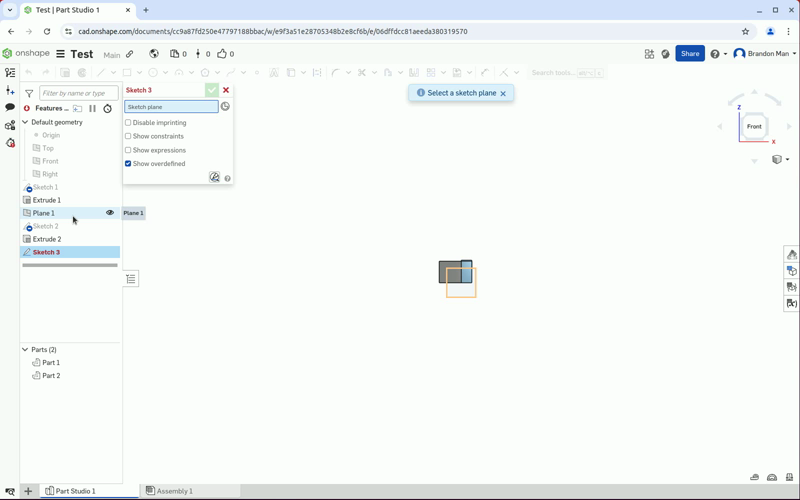
click(73, 215)
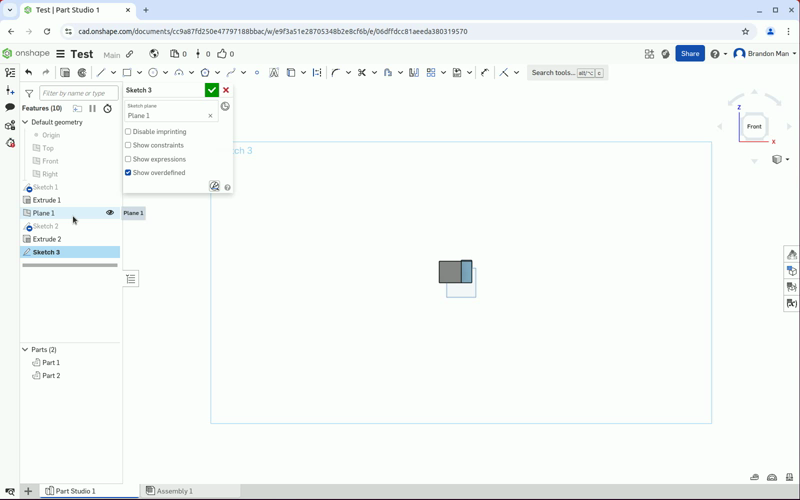
mouse_move(73, 352)
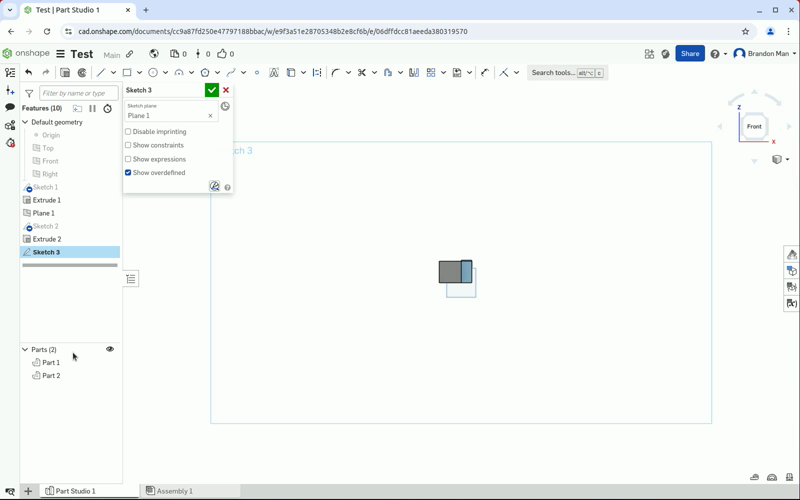
key(y)
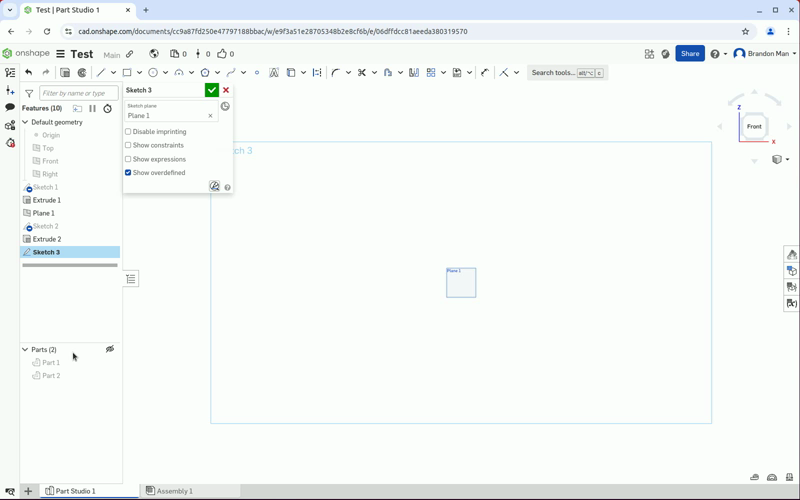
key(l)
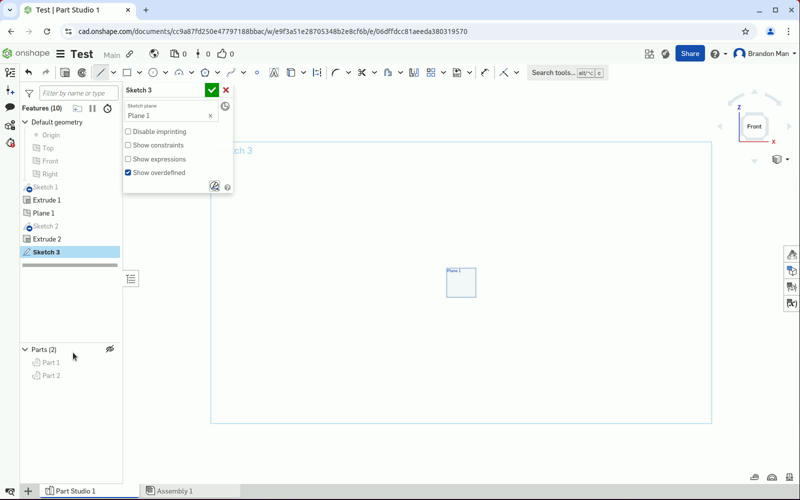
key_down(shift)
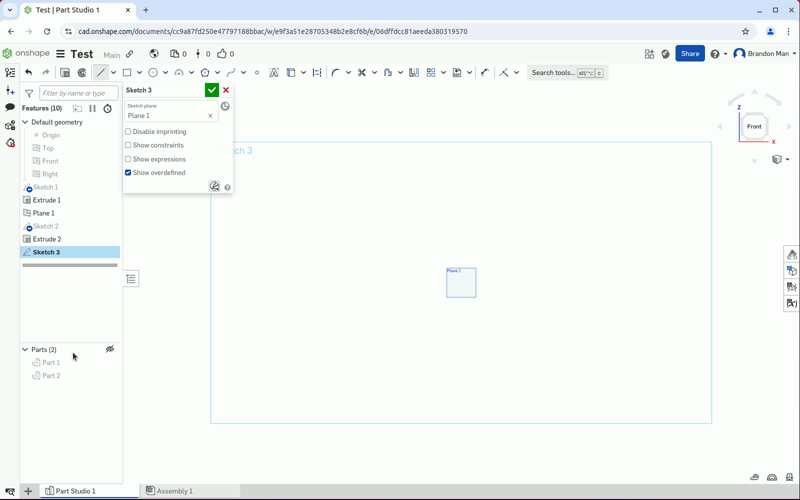
mouse_move(471, 282)
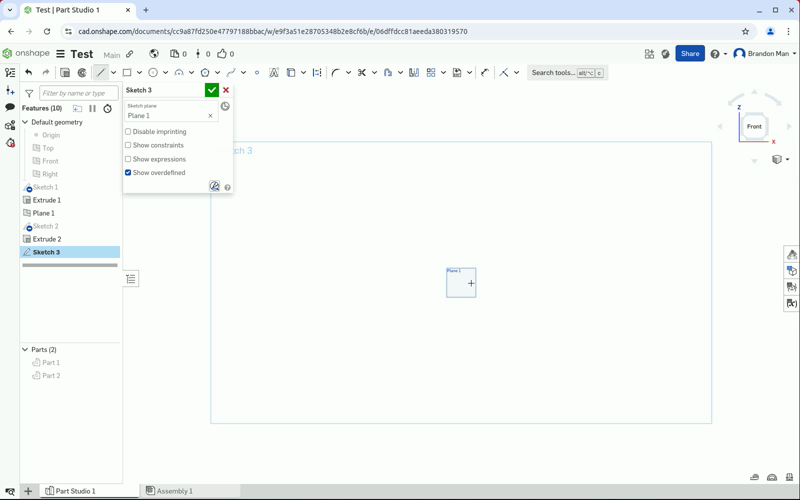
click(471, 282)
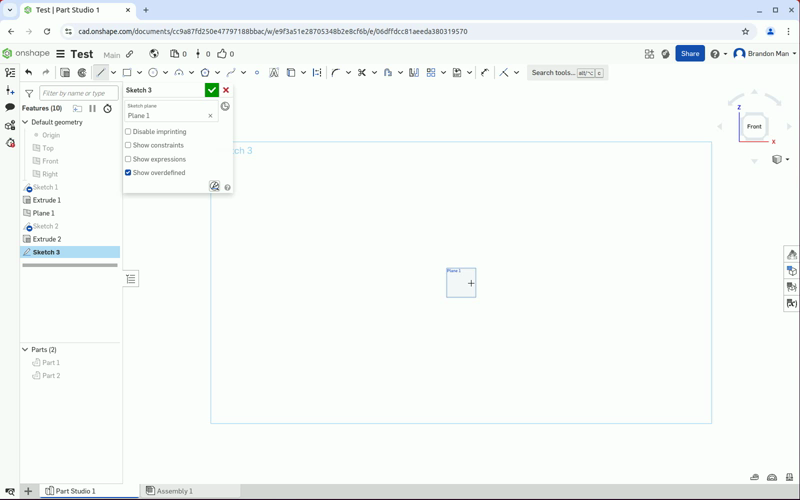
key_up(shift)
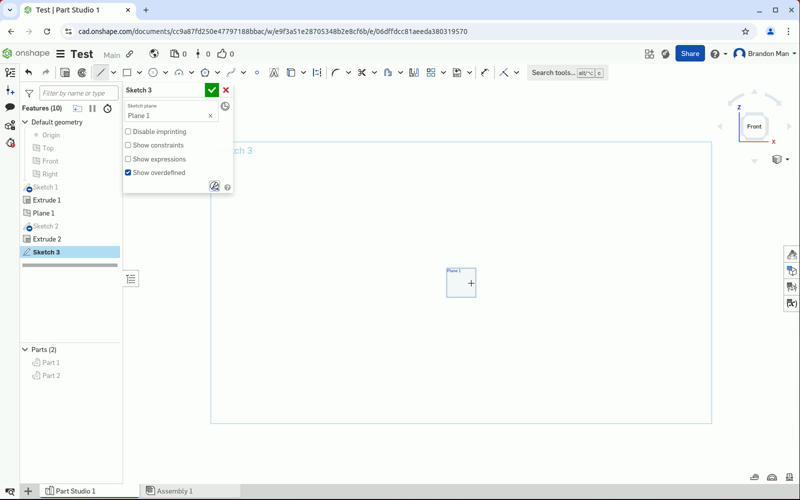
key_down(shift)
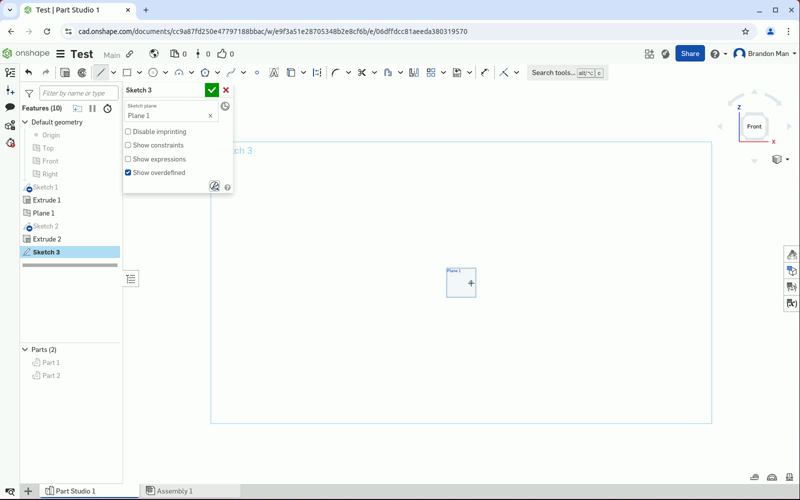
mouse_move(501, 282)
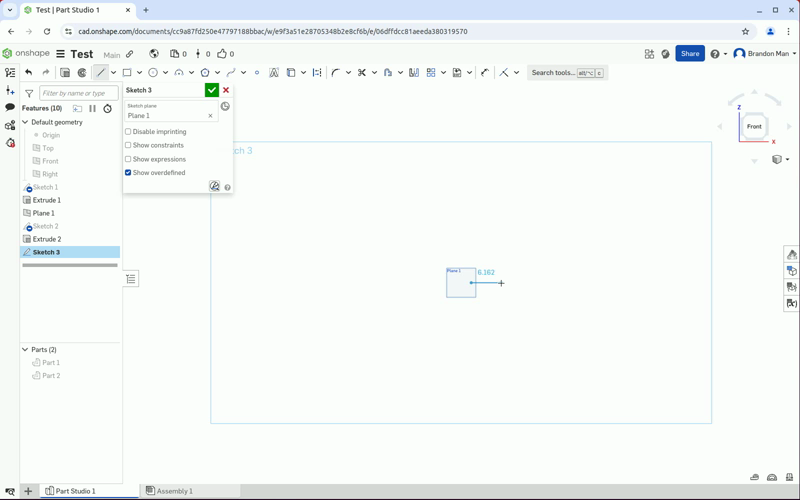
mouse_move(492, 282)
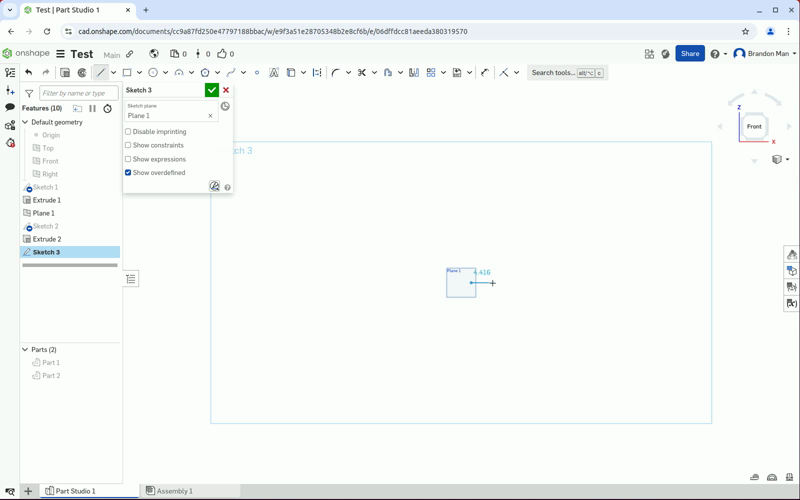
click(492, 282)
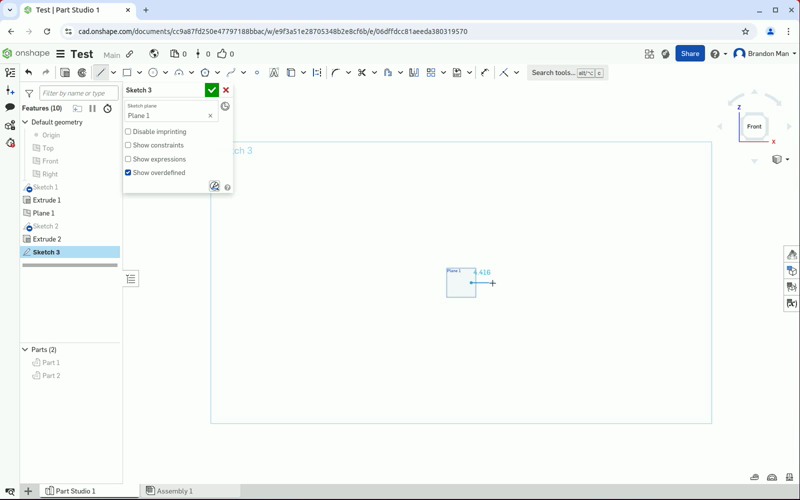
key_up(shift)
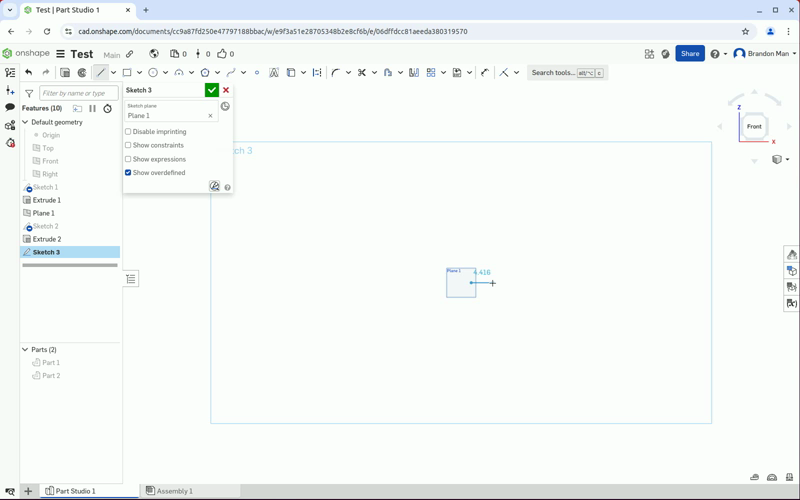
key_down(shift)
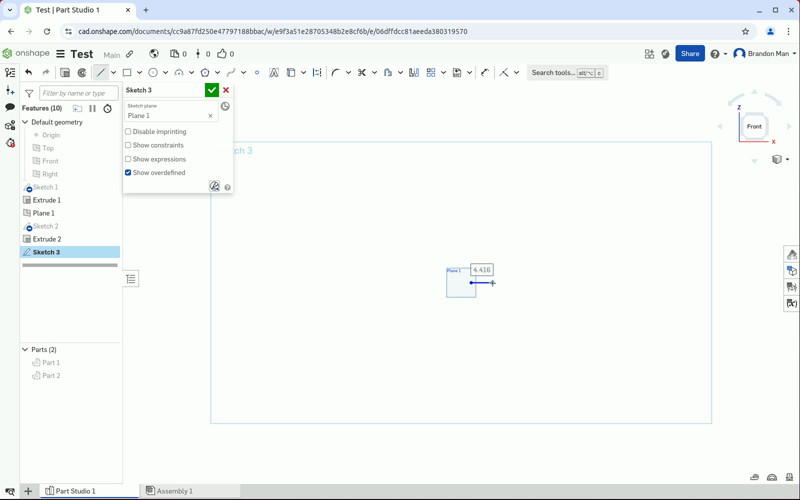
mouse_move(522, 282)
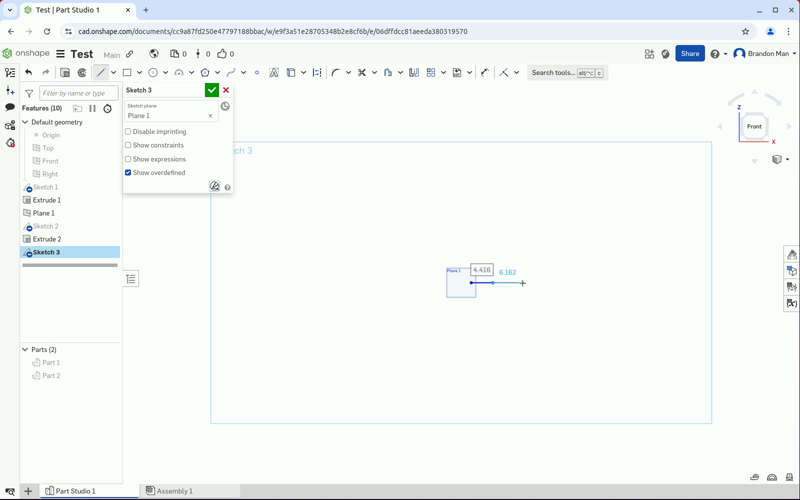
mouse_move(492, 261)
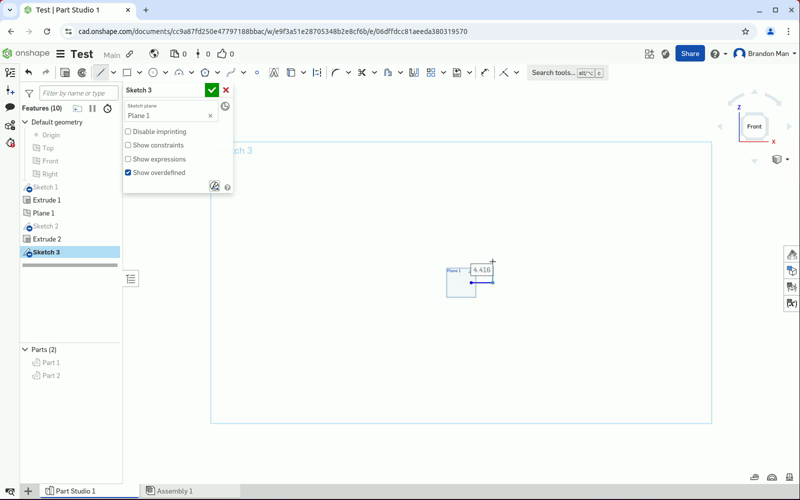
click(492, 261)
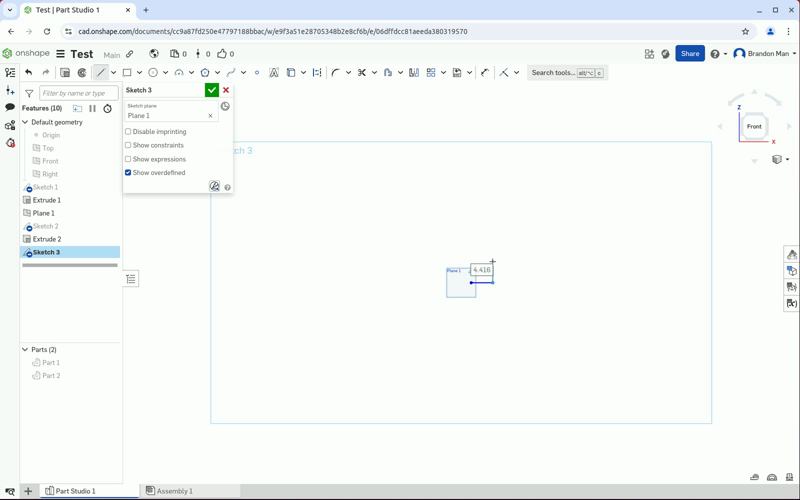
key_up(shift)
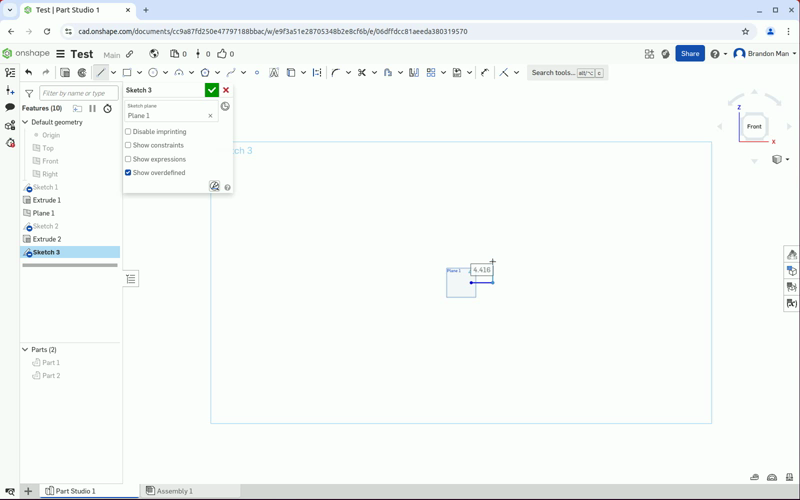
key_down(shift)
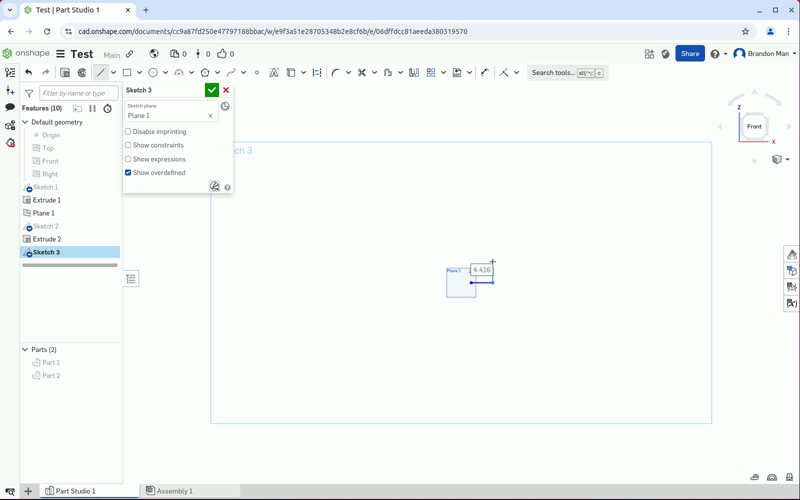
mouse_move(522, 261)
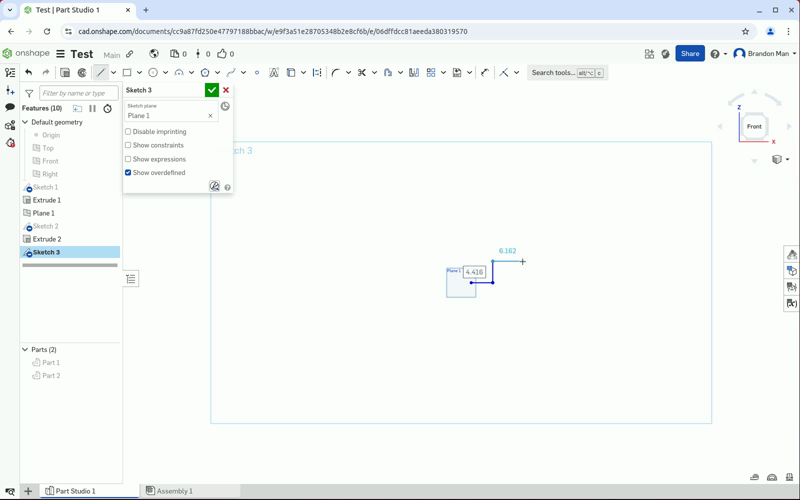
mouse_move(471, 261)
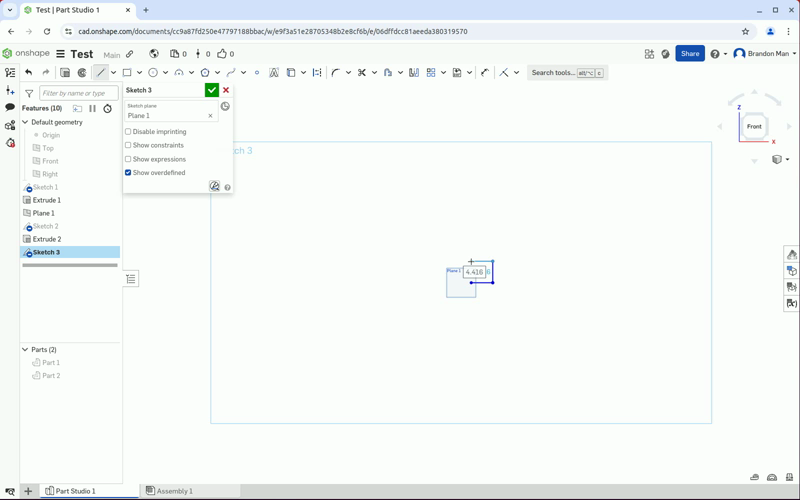
click(471, 261)
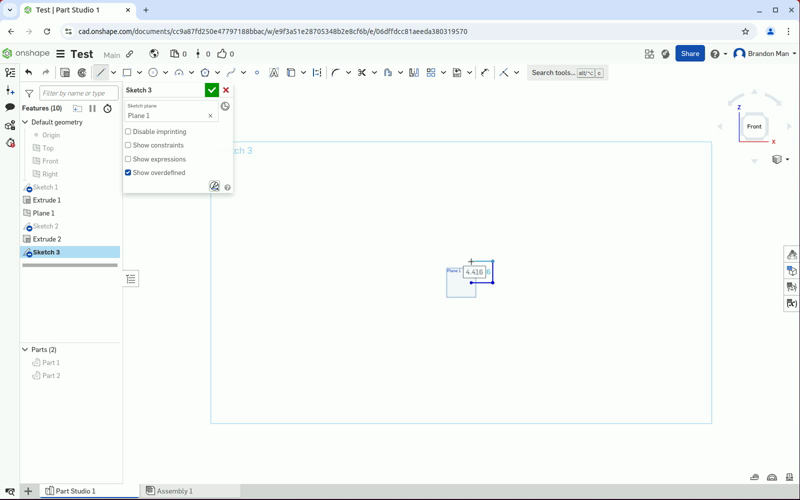
key_up(shift)
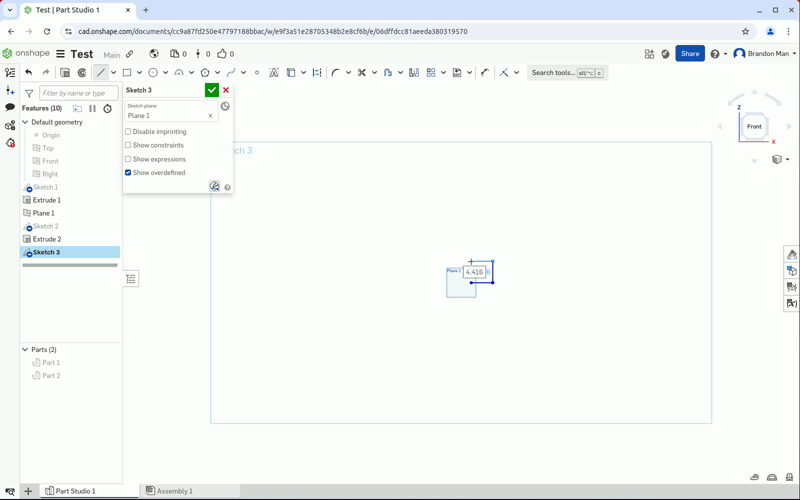
mouse_move(501, 261)
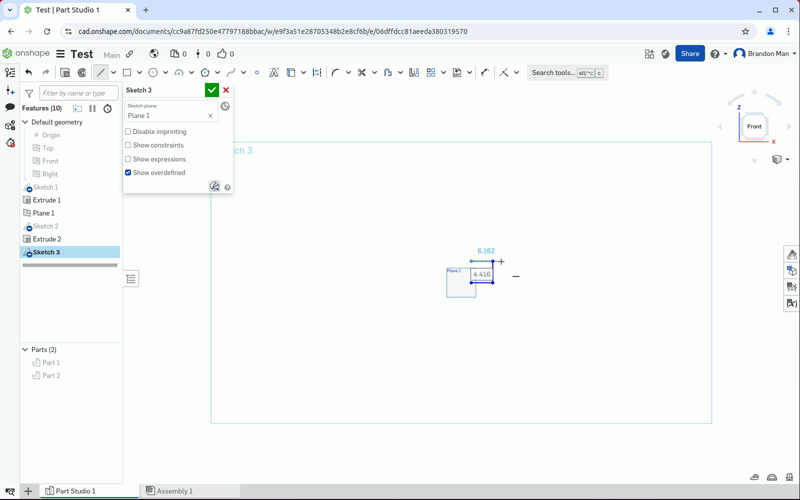
key_down(shift)
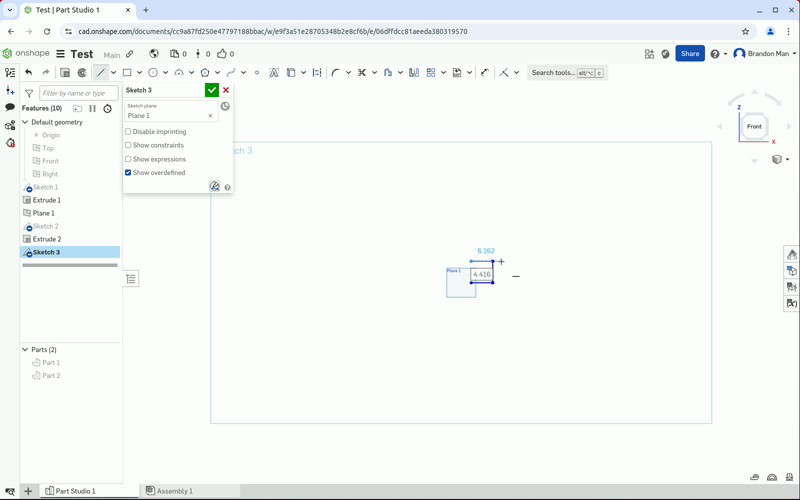
mouse_move(471, 282)
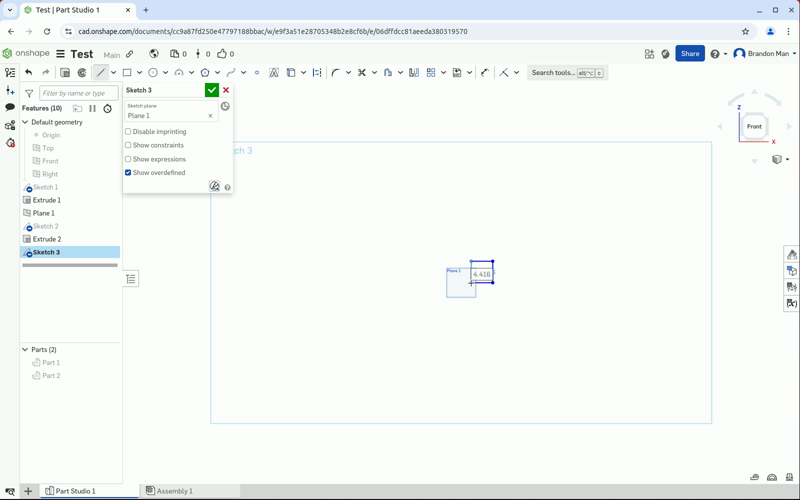
key_up(shift)
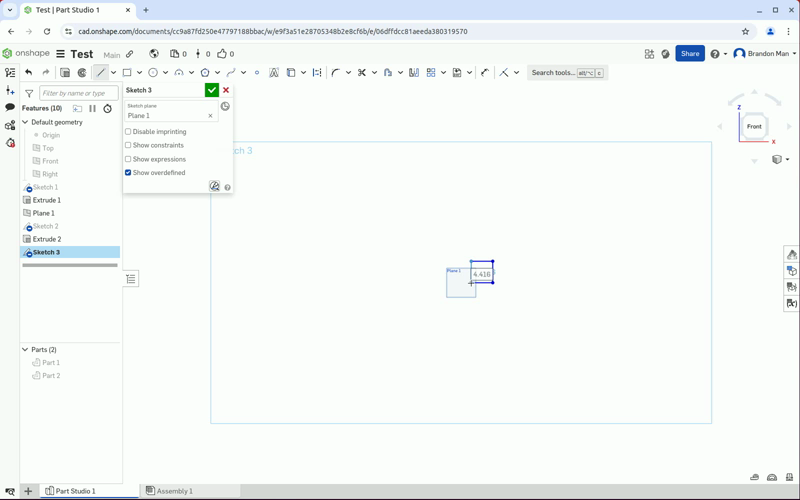
click(471, 282)
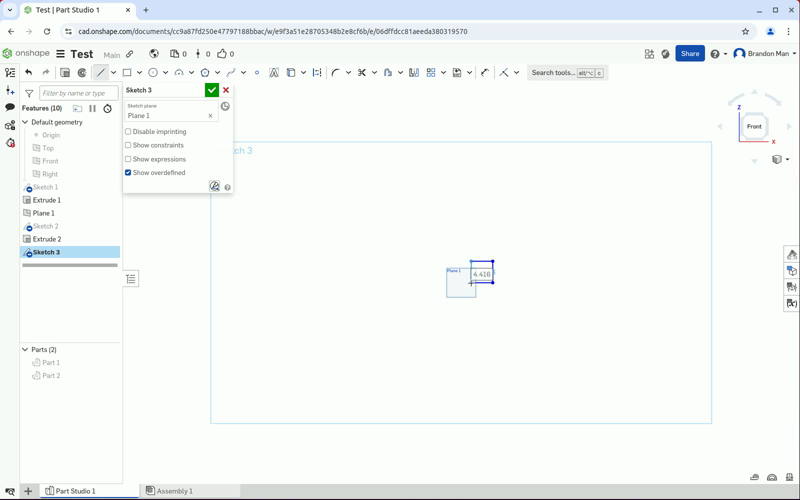
key(esc)
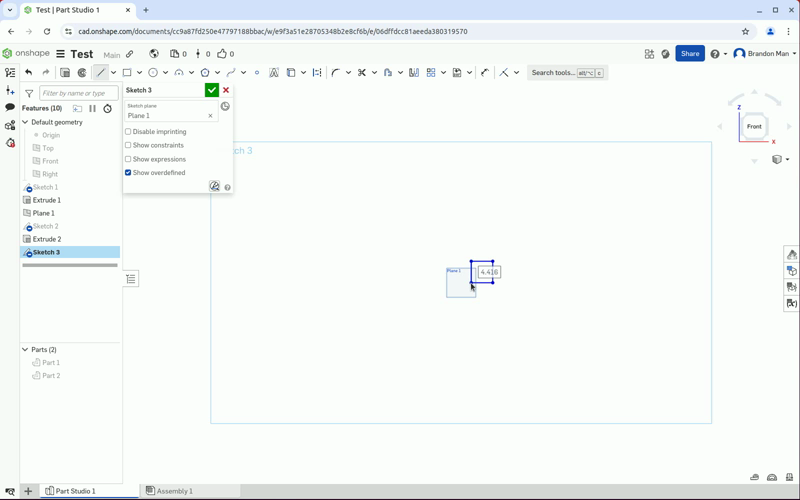
mouse_move(490, 279)
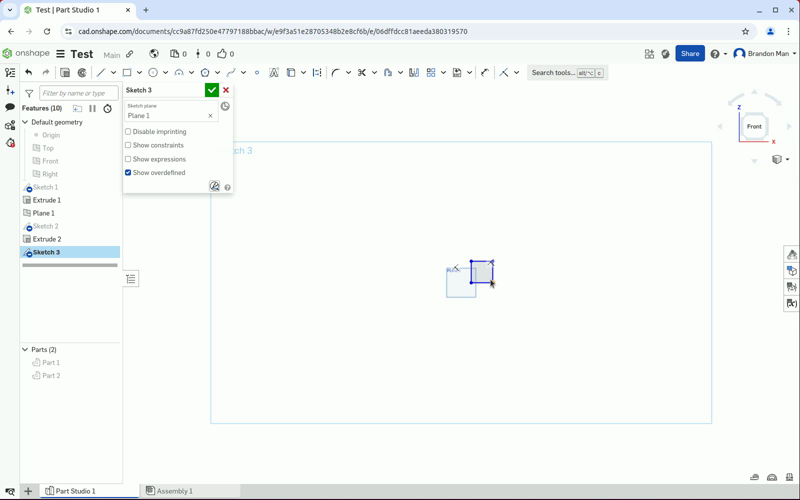
scroll(6)
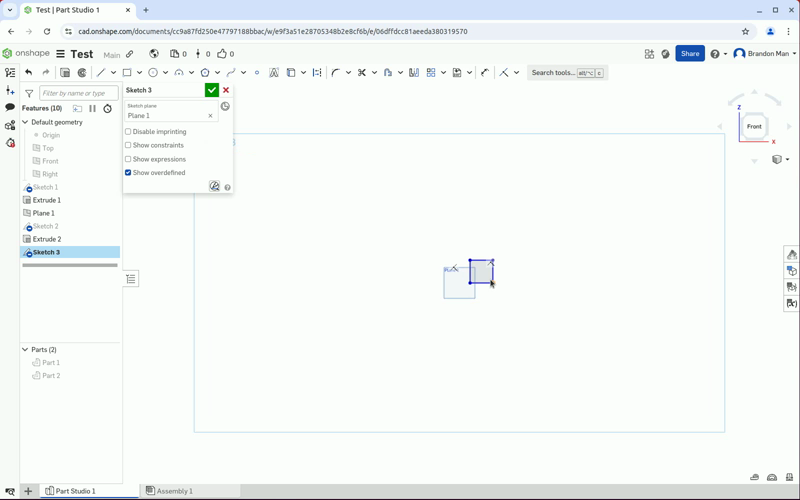
scroll(6)
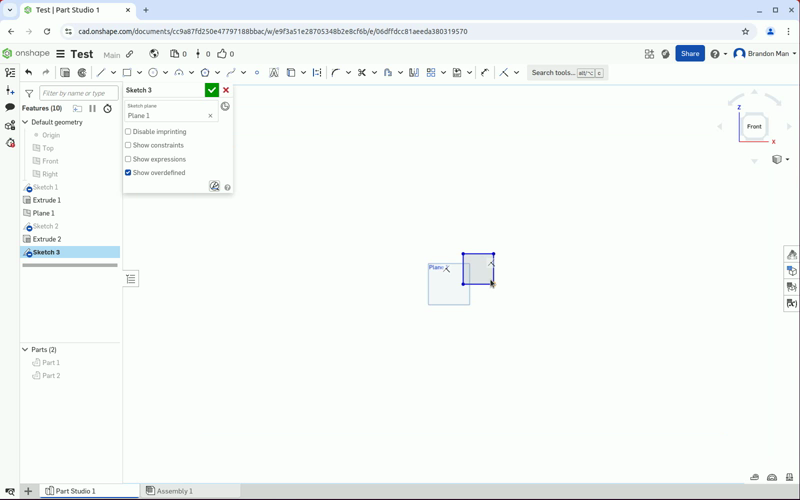
scroll(6)
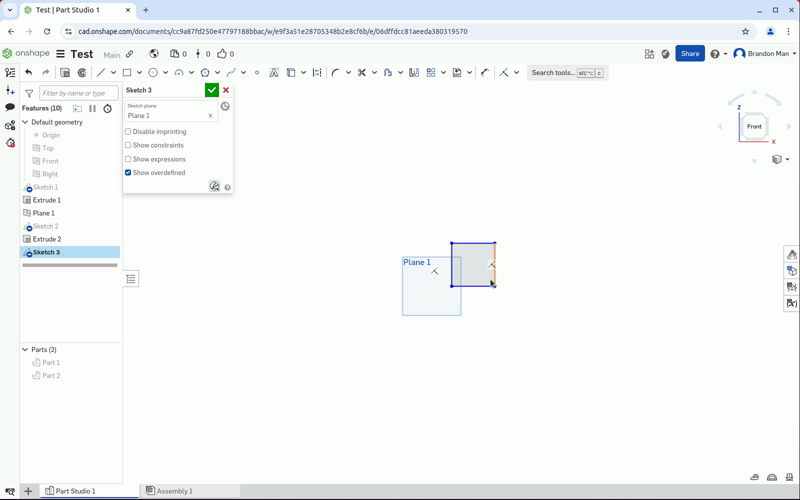
scroll(6)
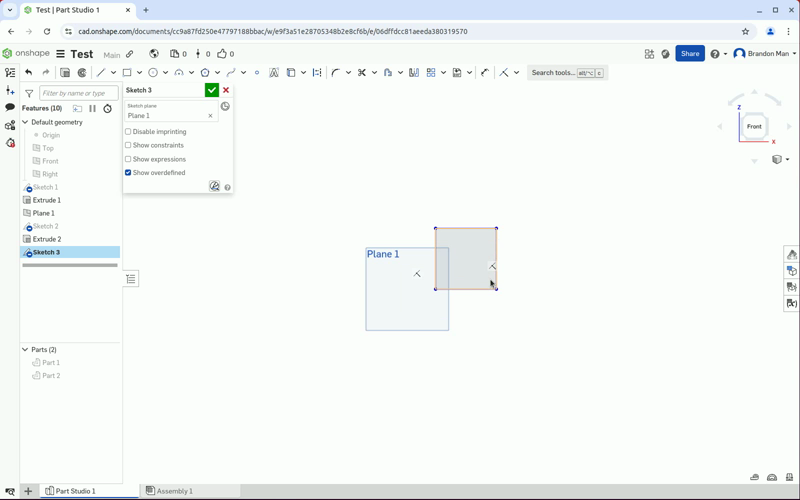
scroll(6)
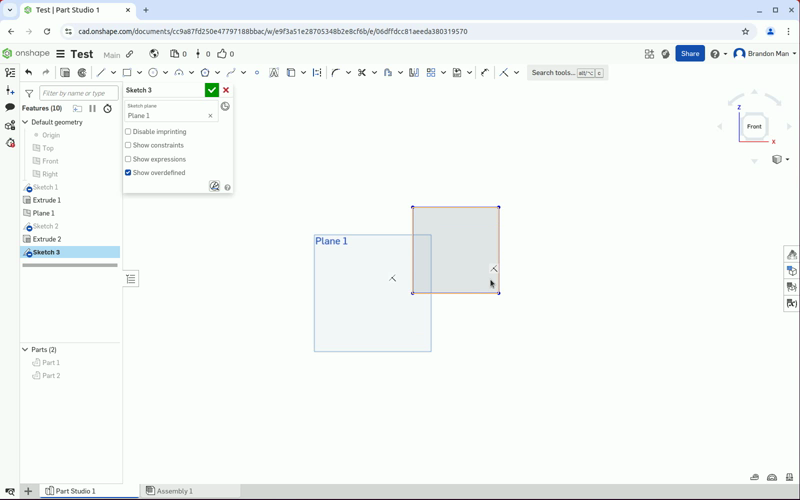
scroll(6)
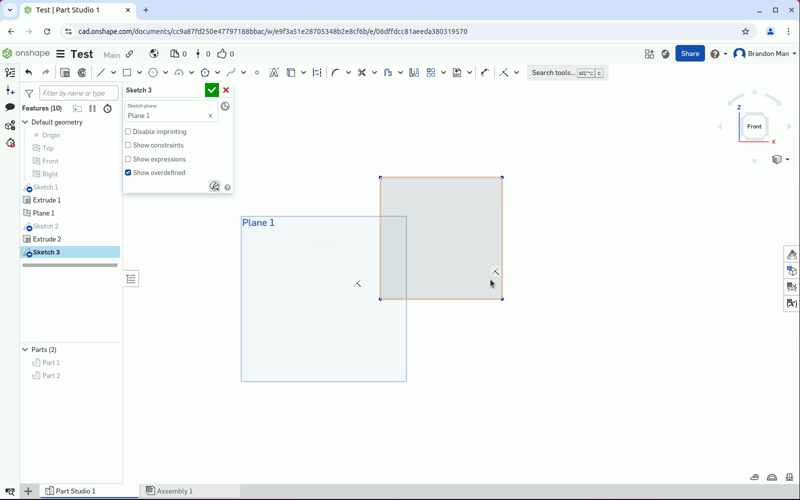
scroll(6)
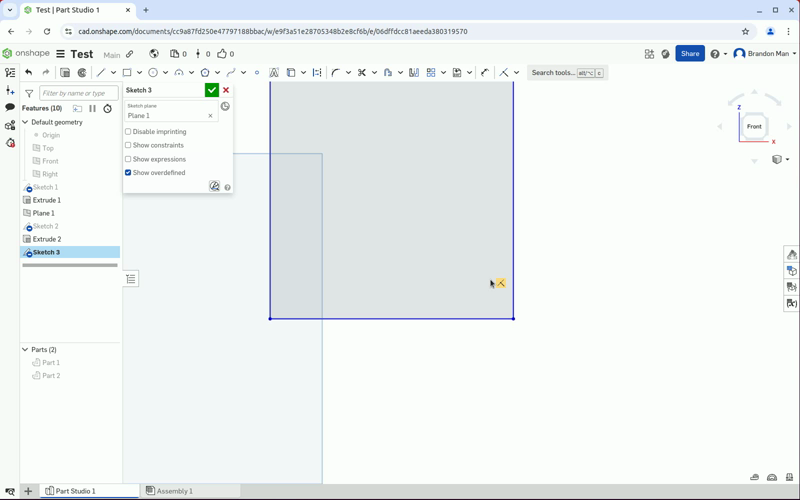
click(490, 279)
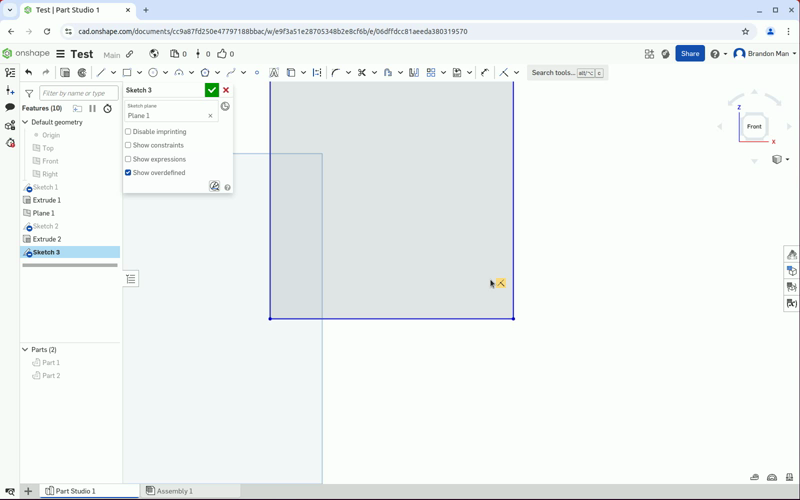
scroll(-6)
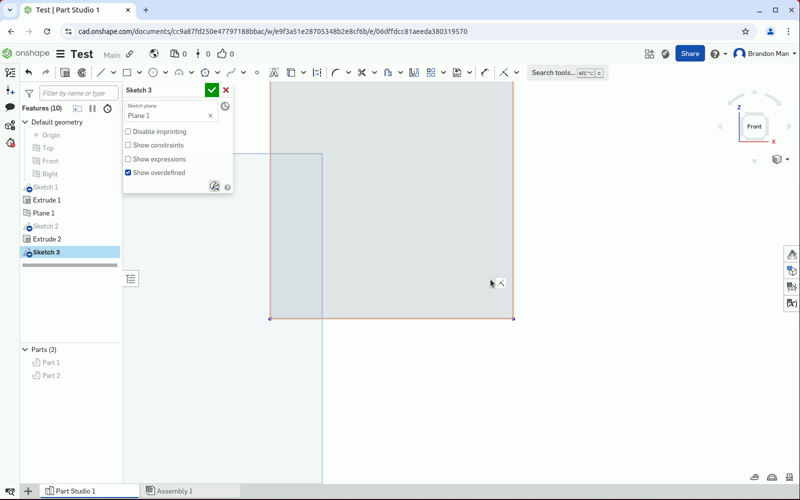
scroll(-6)
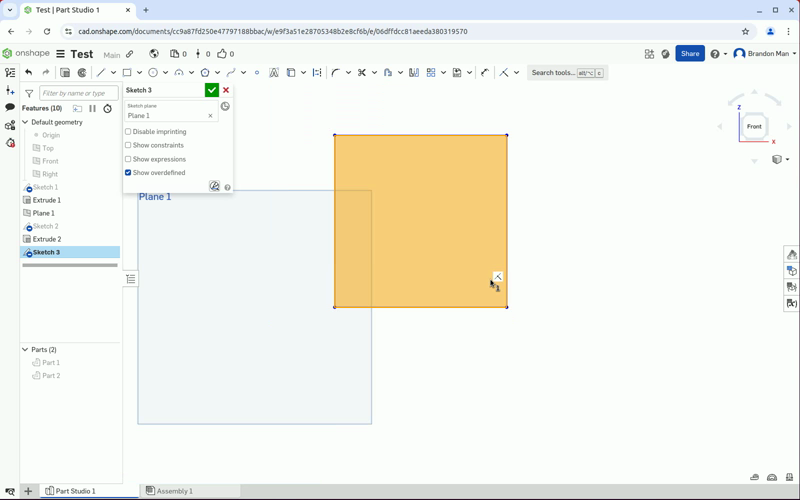
scroll(-6)
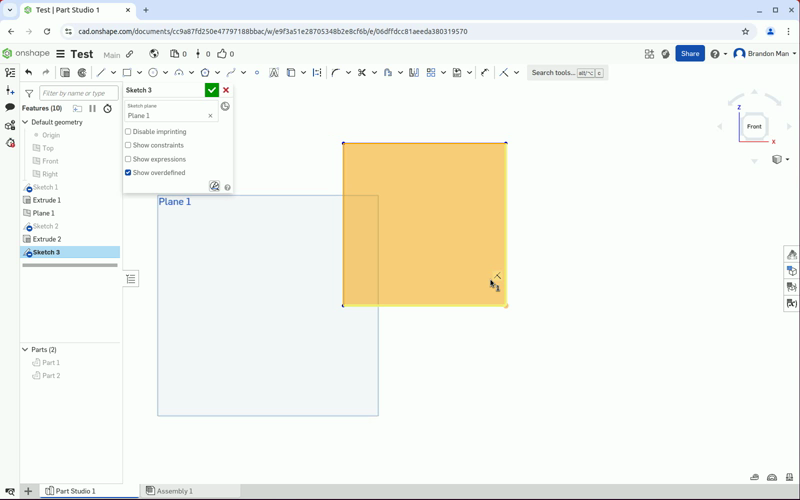
scroll(-6)
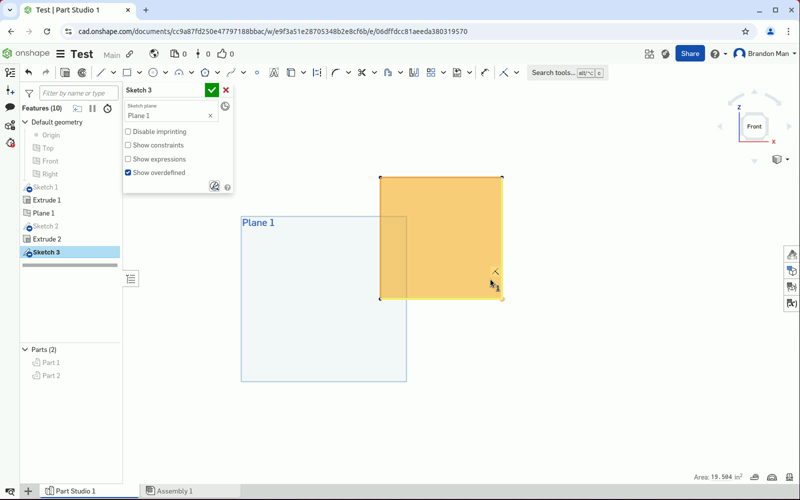
scroll(-6)
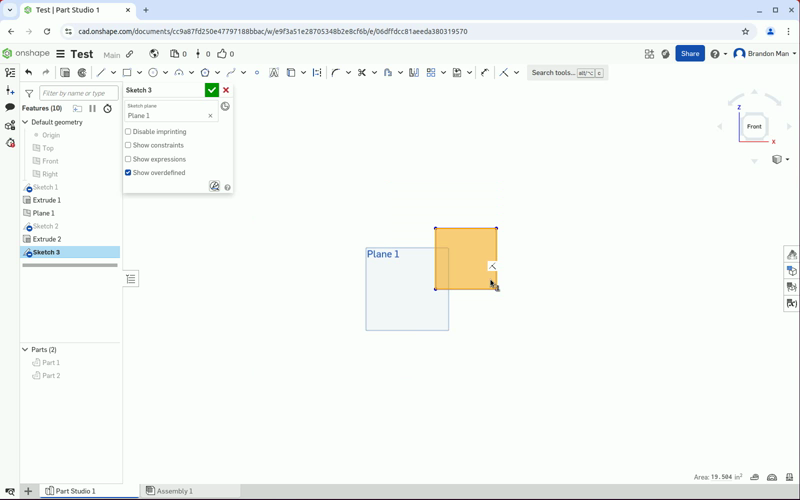
scroll(-6)
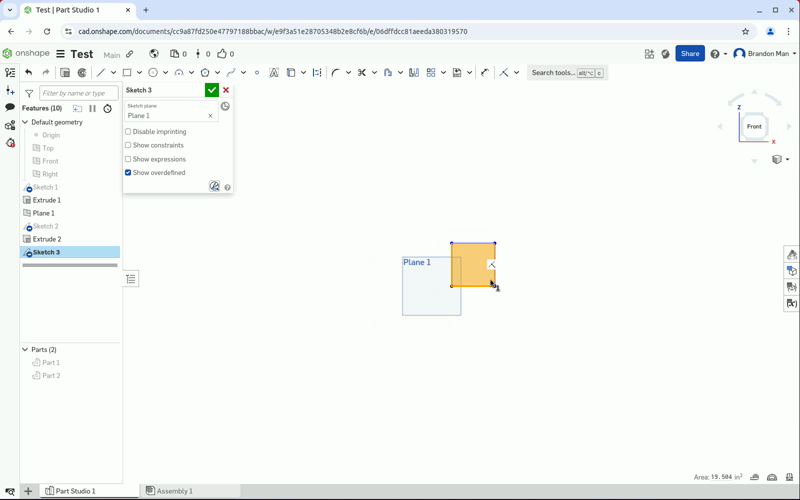
scroll(-6)
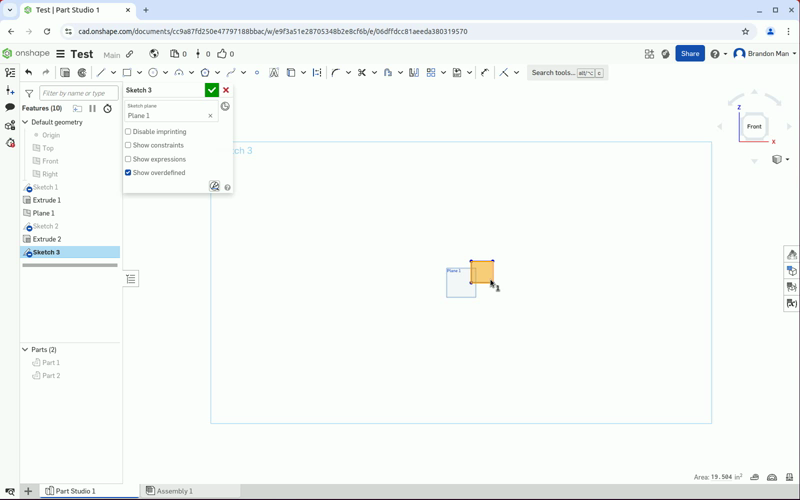
mouse_move(73, 352)
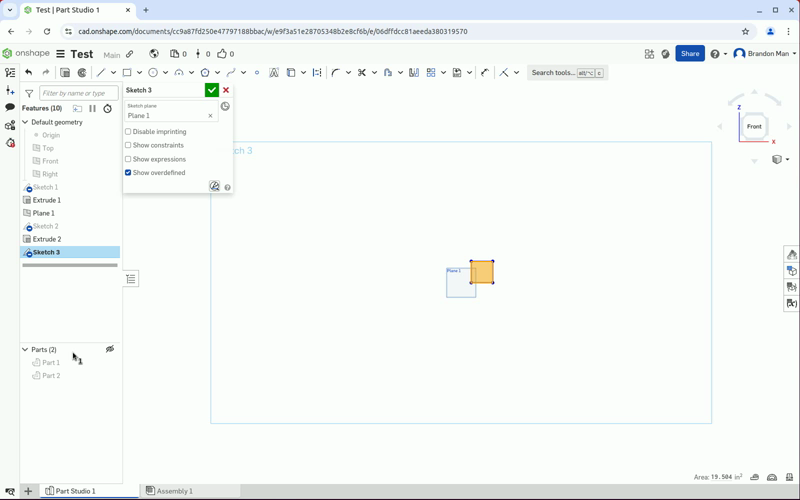
key(shift+y)
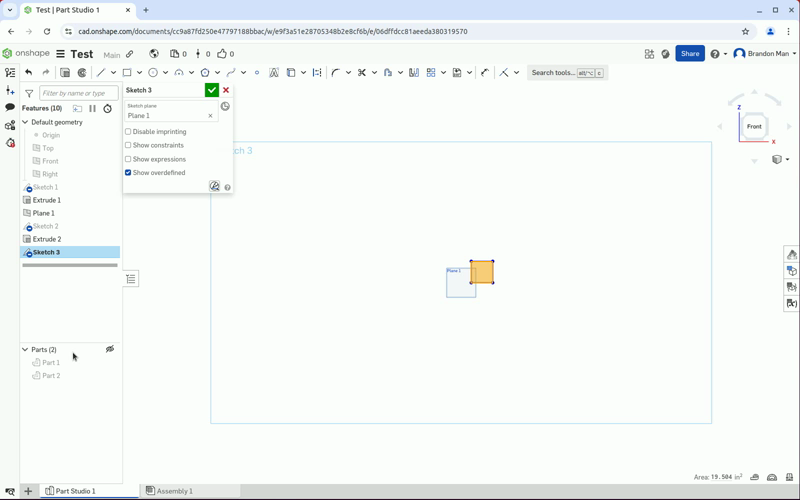
key(shift+e)
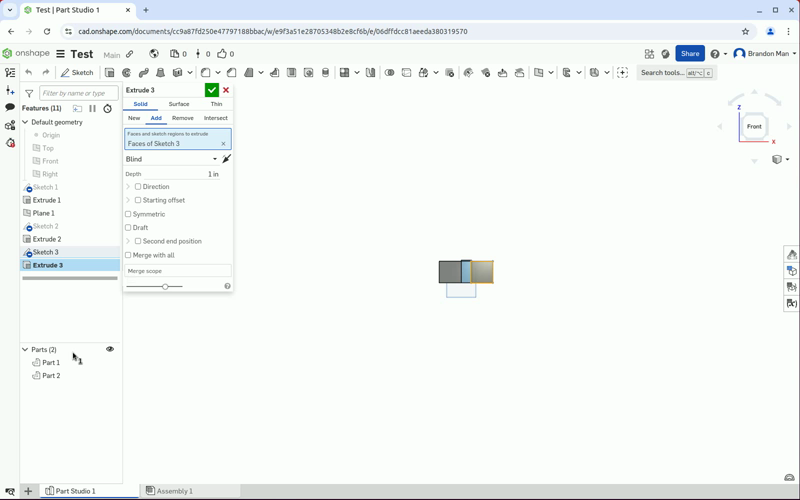
mouse_move(143, 106)
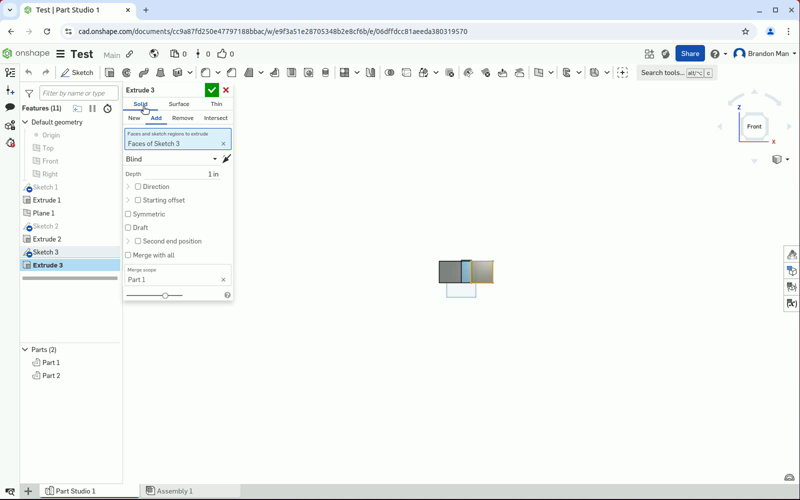
click(143, 106)
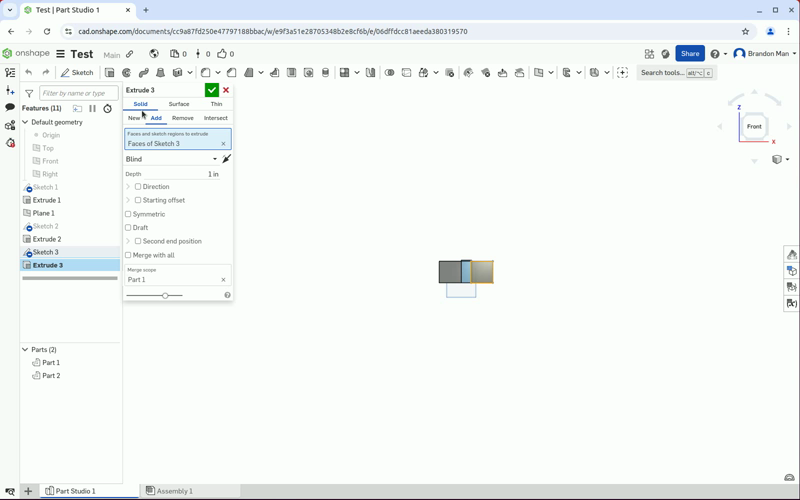
mouse_move(137, 120)
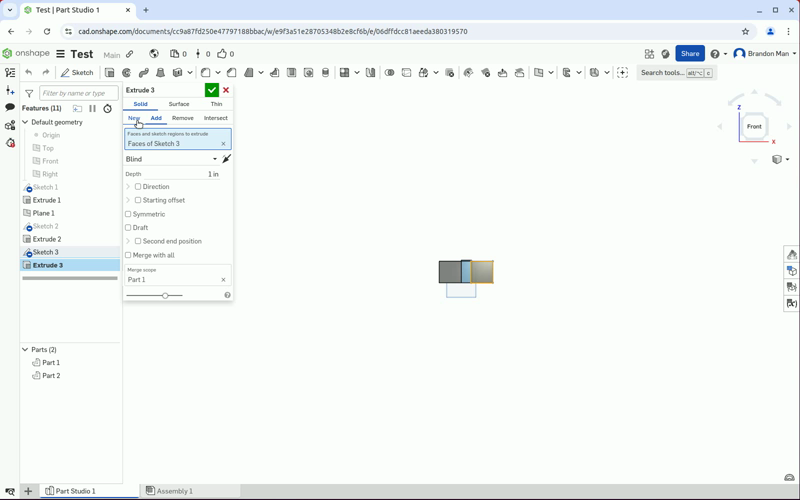
click(137, 120)
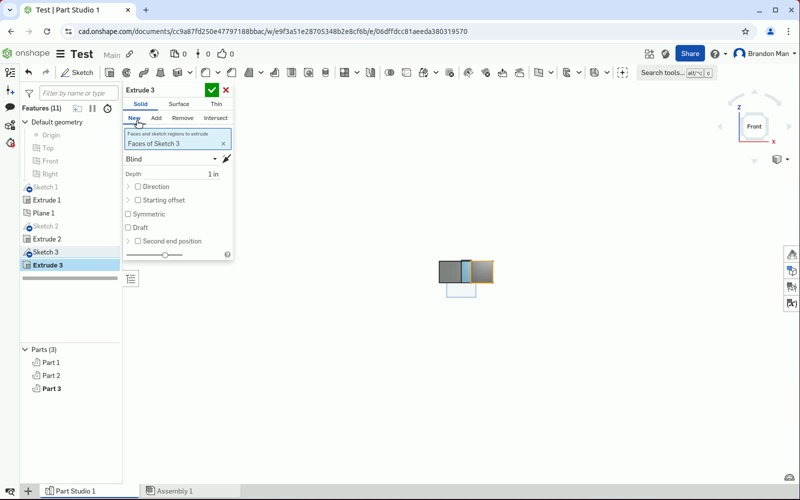
key(tab, 4)
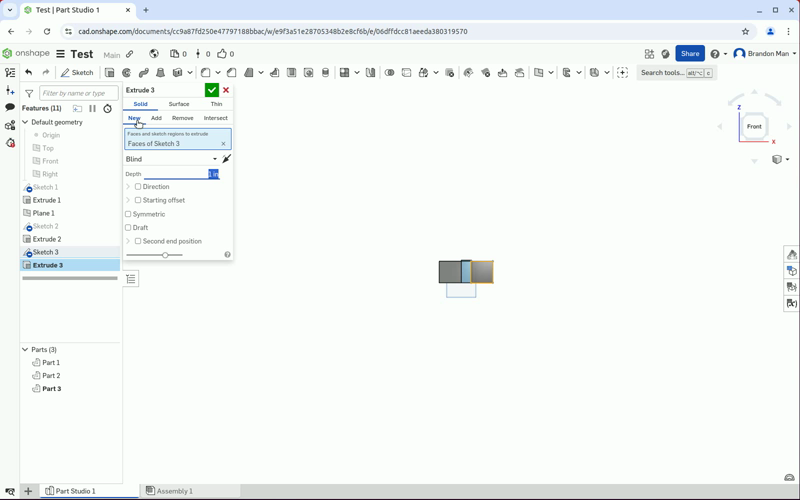
text(6.258)
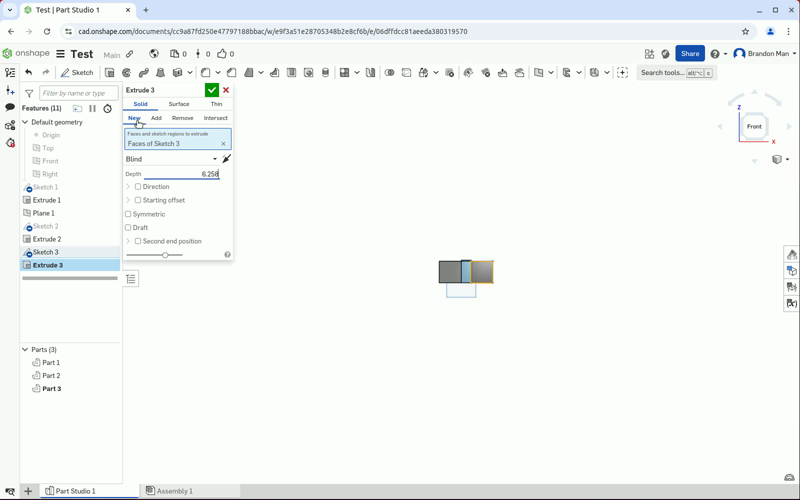
key(enter)
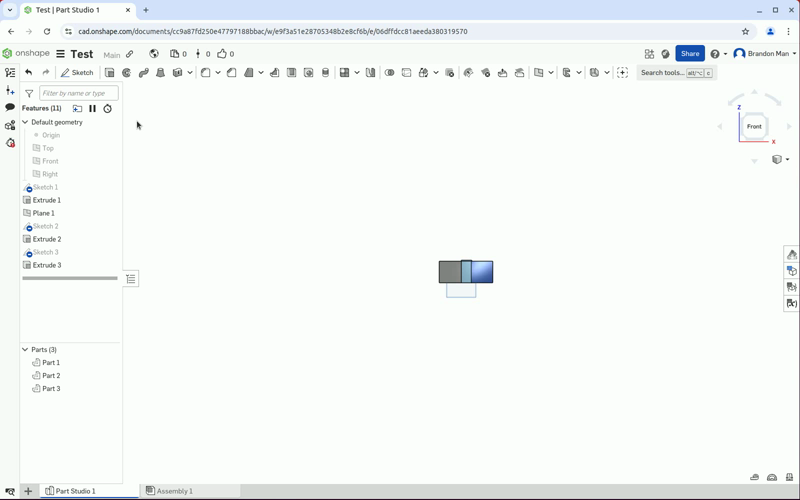
key(shift+h)
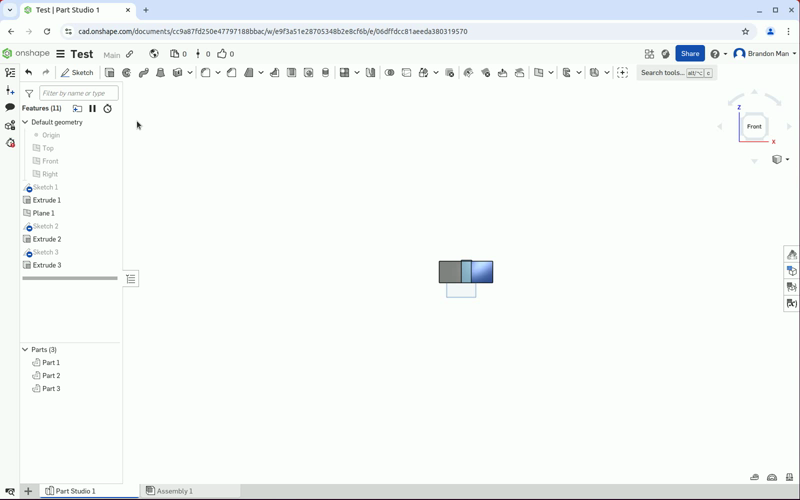
key(shift+h)
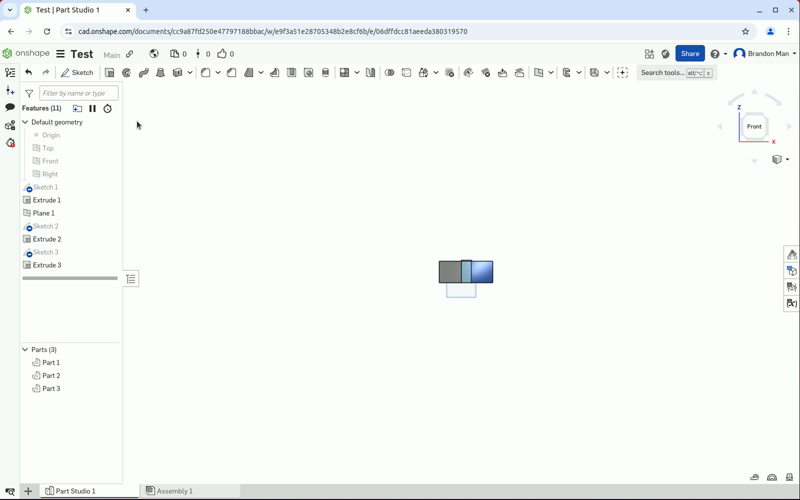
mouse_move(73, 189)
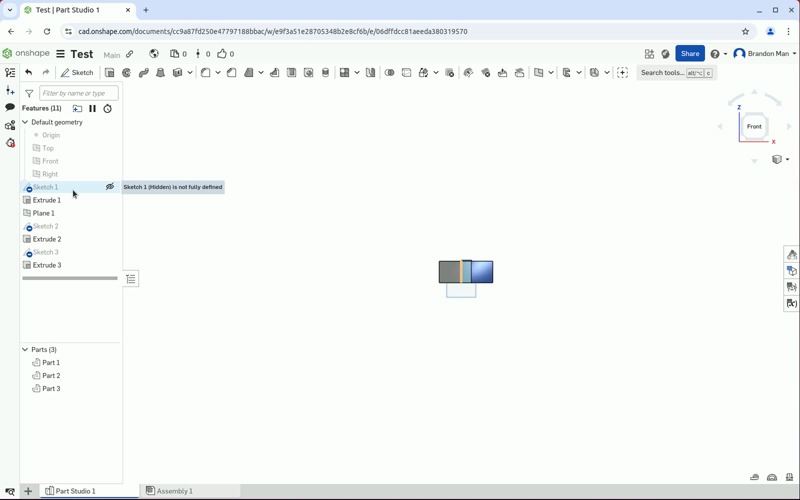
click(73, 189)
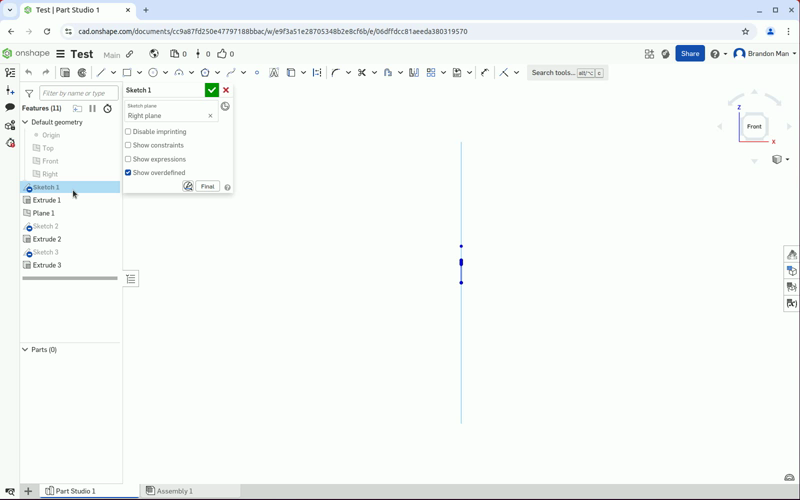
mouse_move(229, 92)
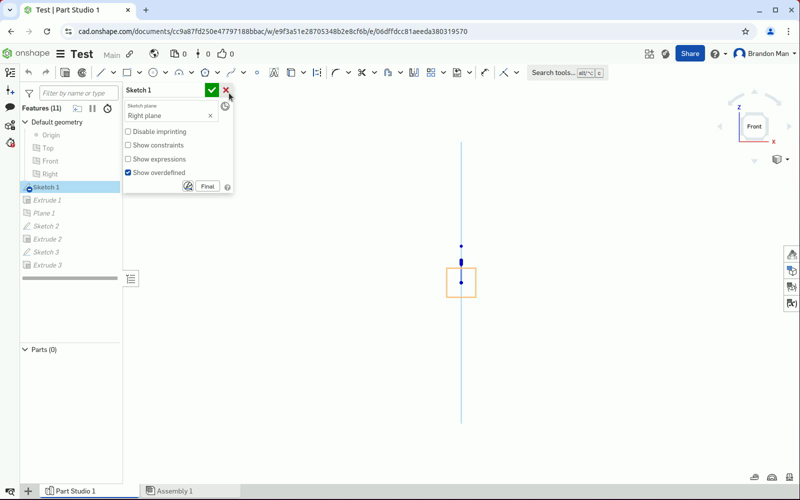
click(229, 92)
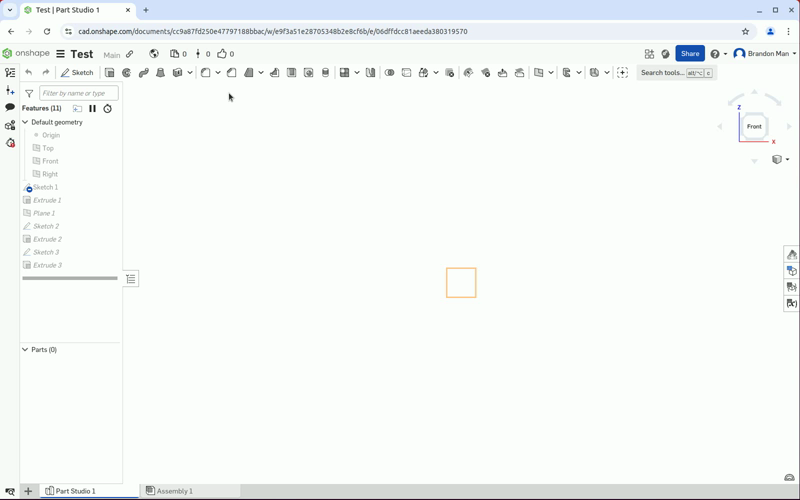
key(shift+s)
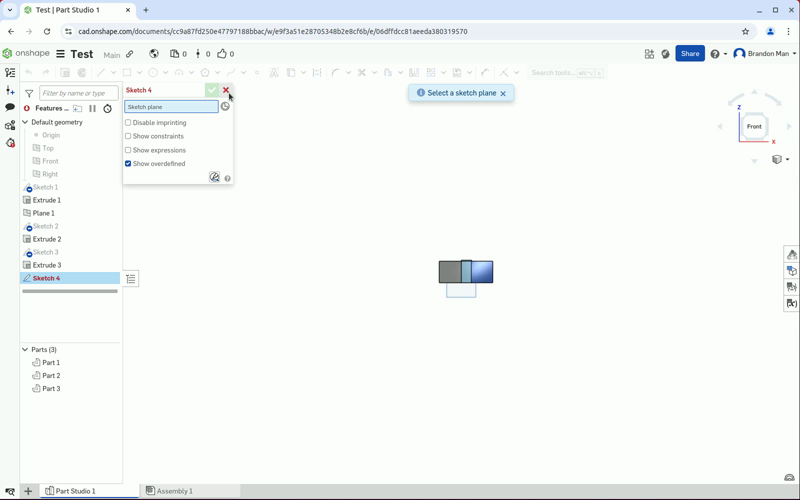
mouse_move(73, 215)
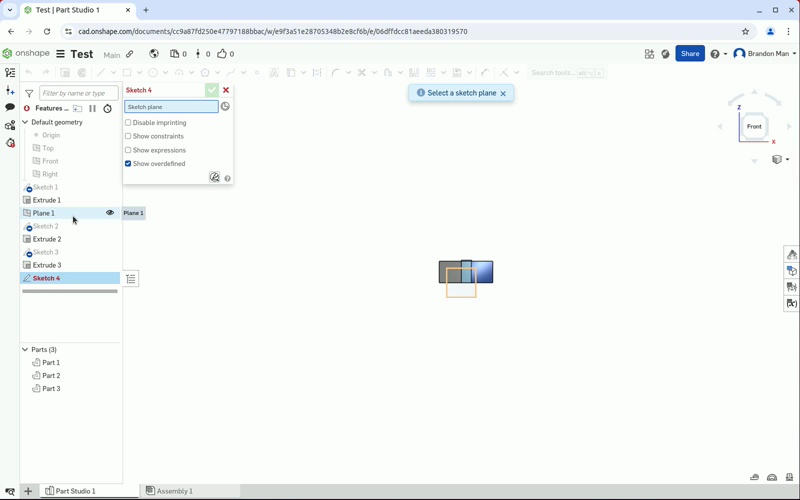
click(73, 215)
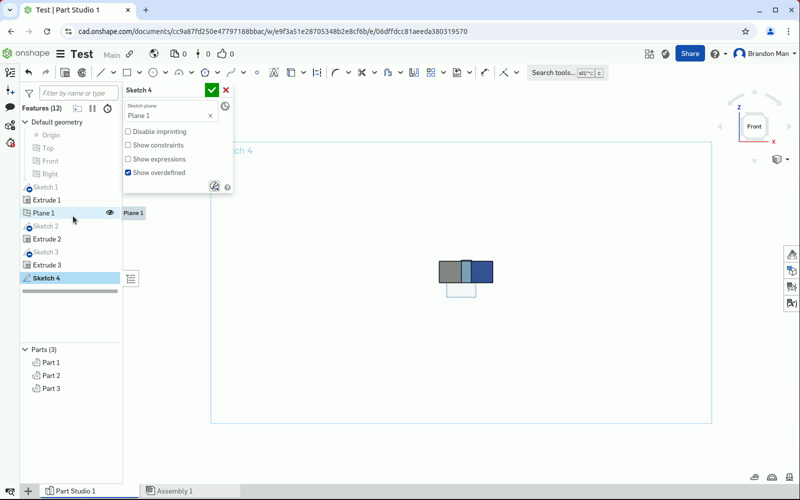
mouse_move(73, 352)
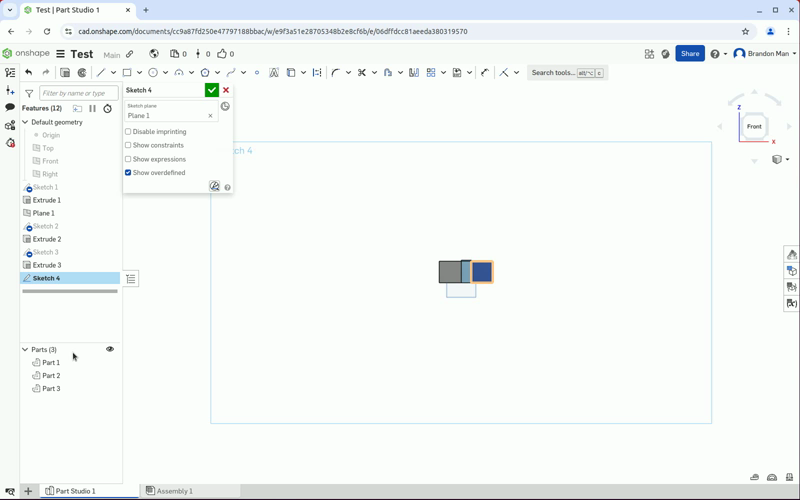
key(y)
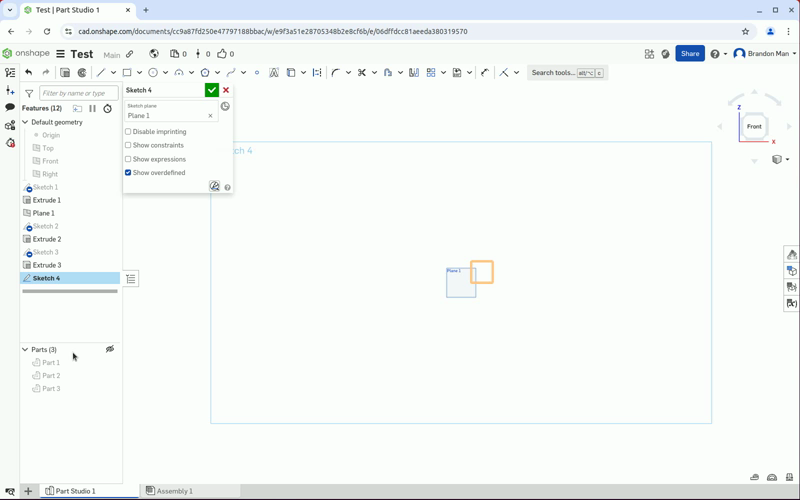
key(l)
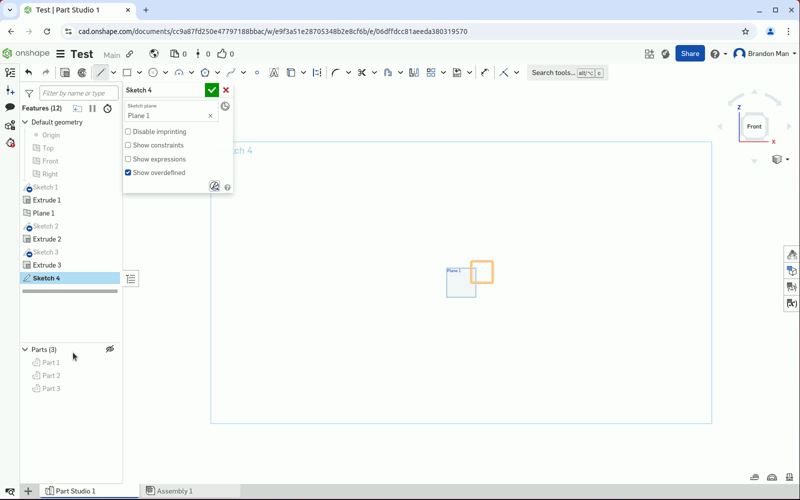
key_down(shift)
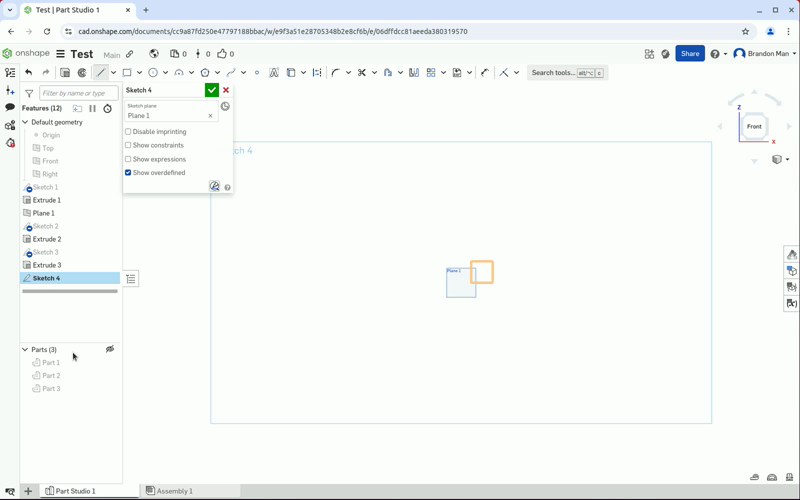
mouse_move(460, 282)
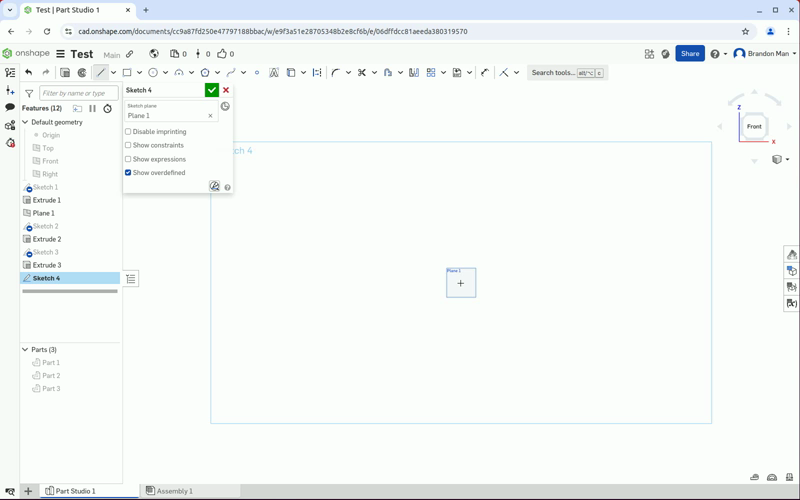
click(460, 282)
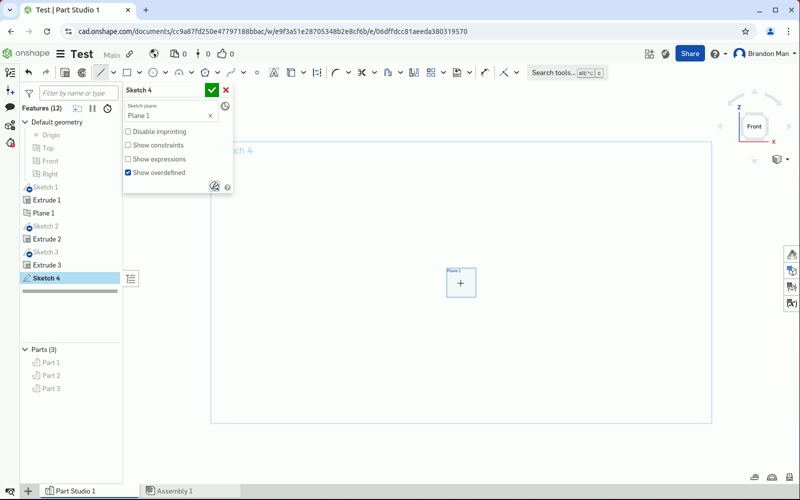
key_up(shift)
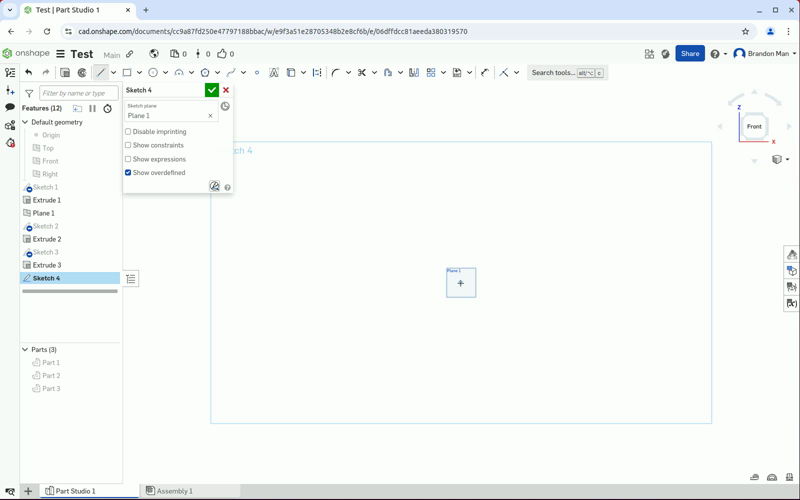
key_down(shift)
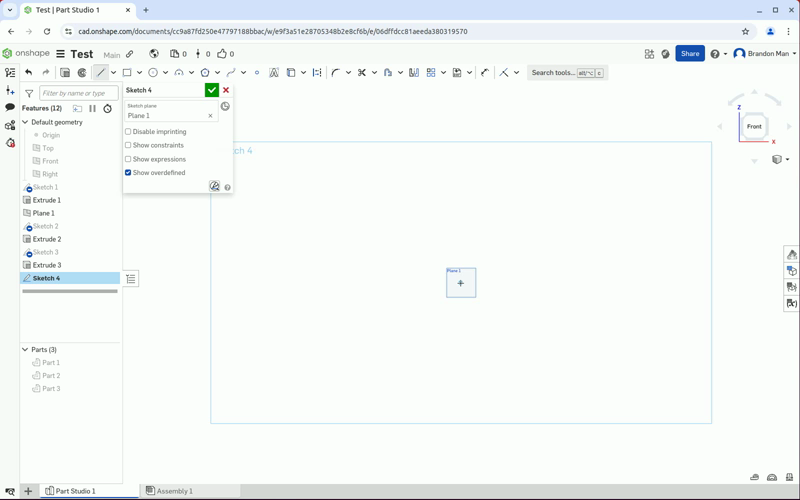
mouse_move(490, 282)
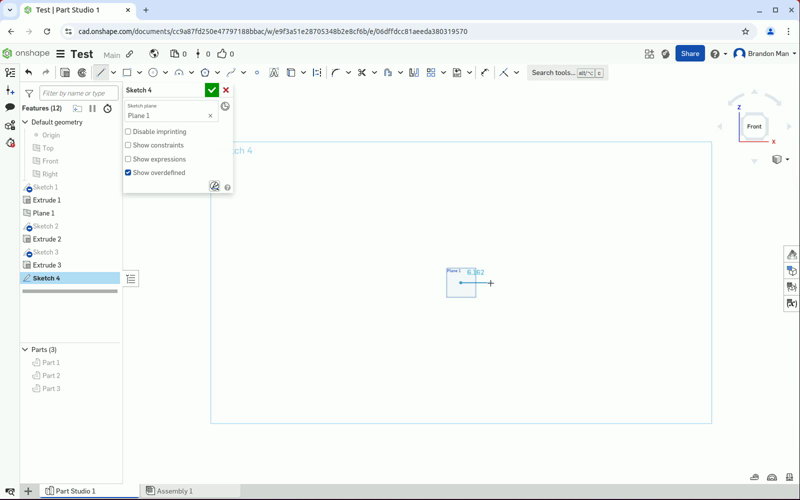
mouse_move(471, 282)
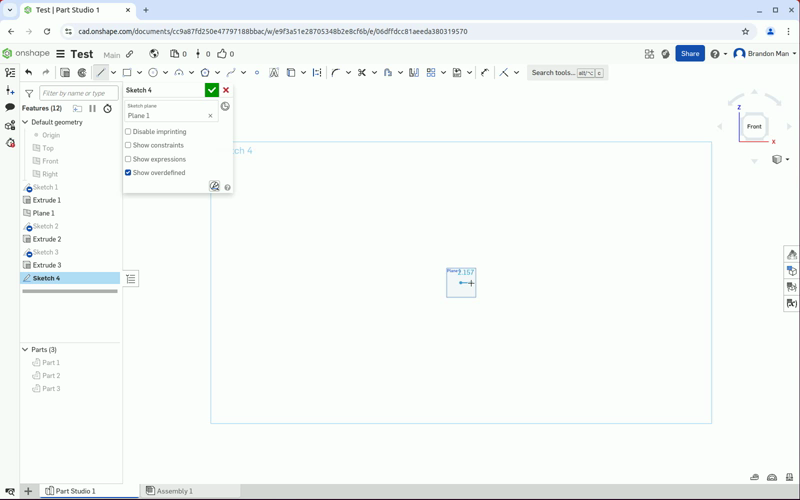
click(471, 282)
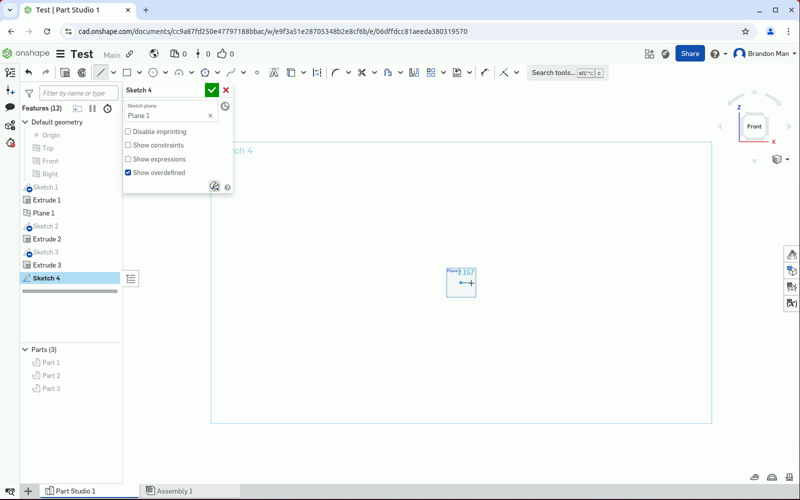
key_up(shift)
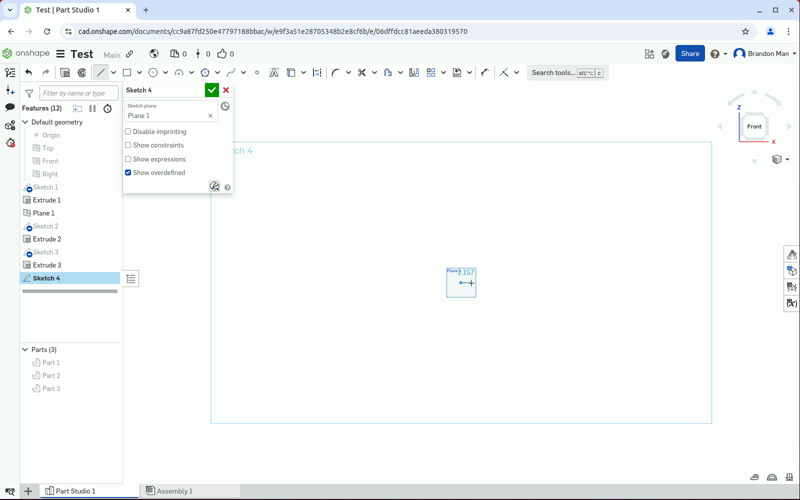
key_down(shift)
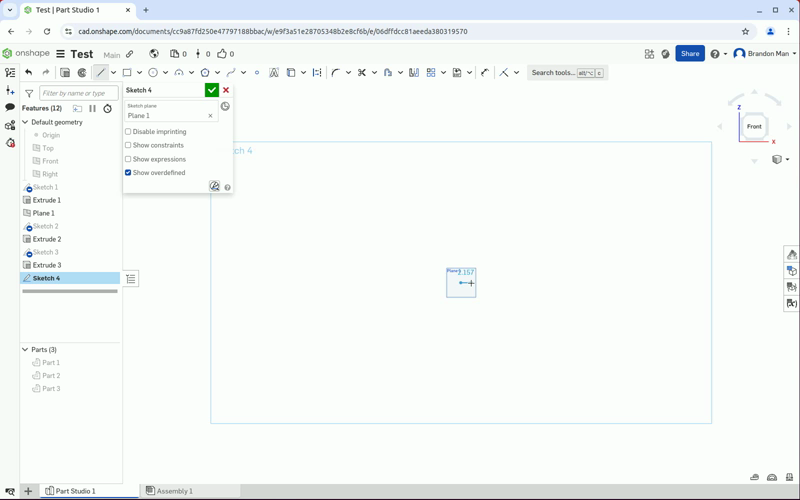
mouse_move(501, 282)
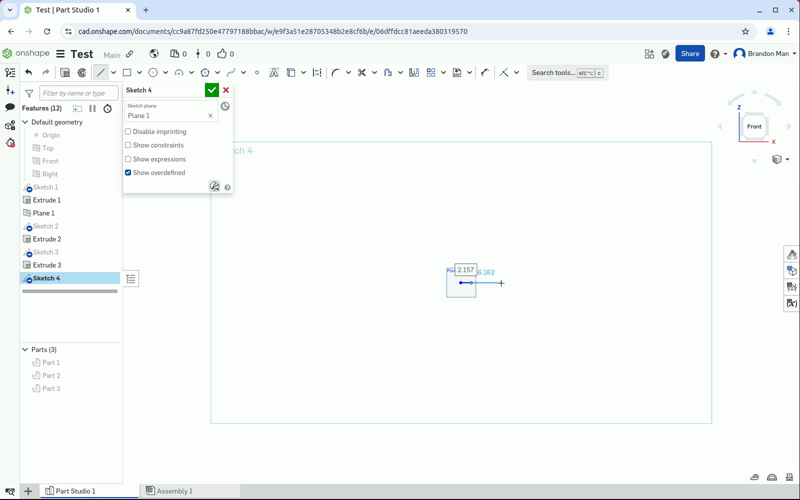
mouse_move(471, 261)
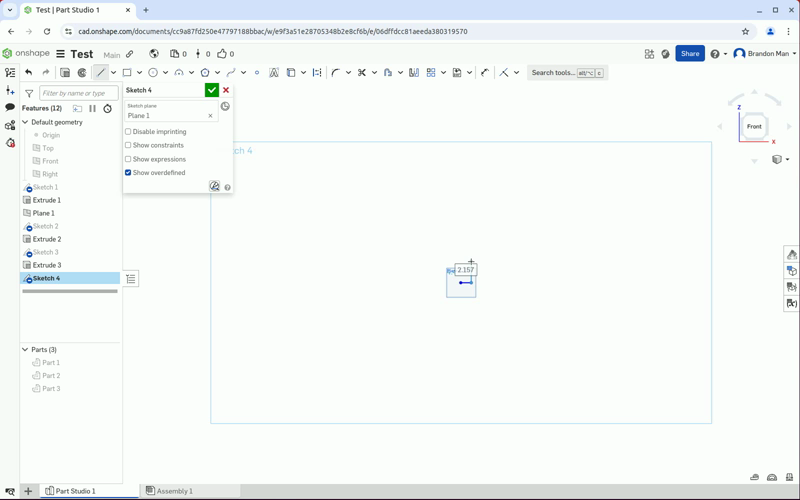
click(471, 261)
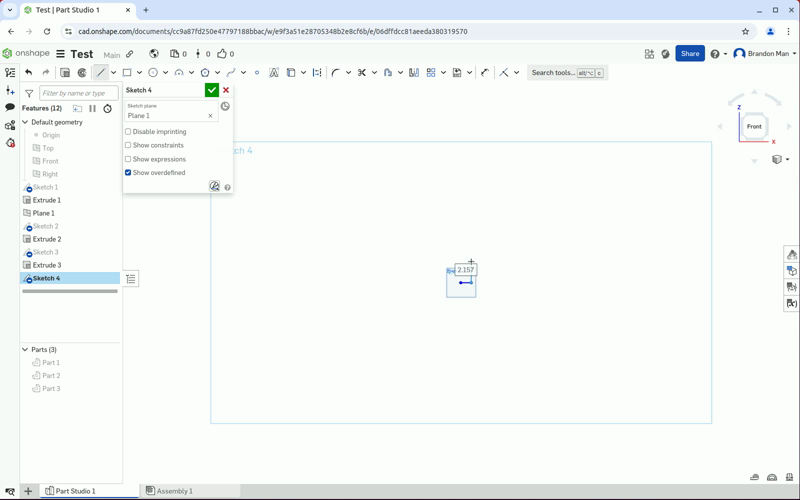
key_up(shift)
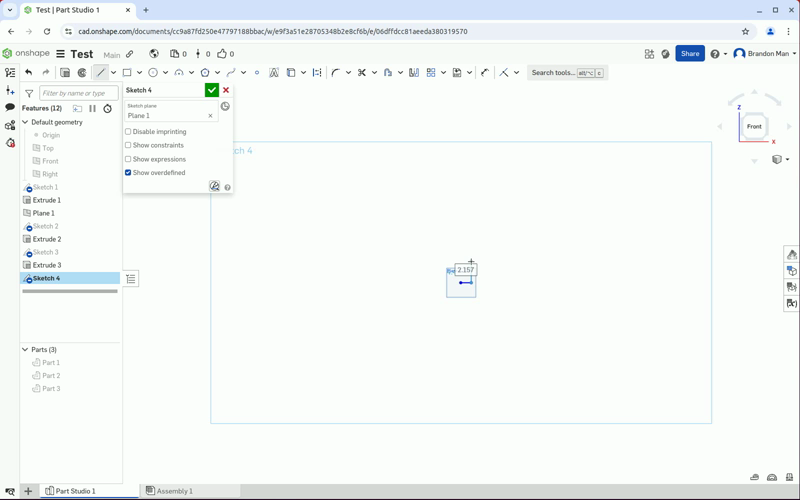
key_down(shift)
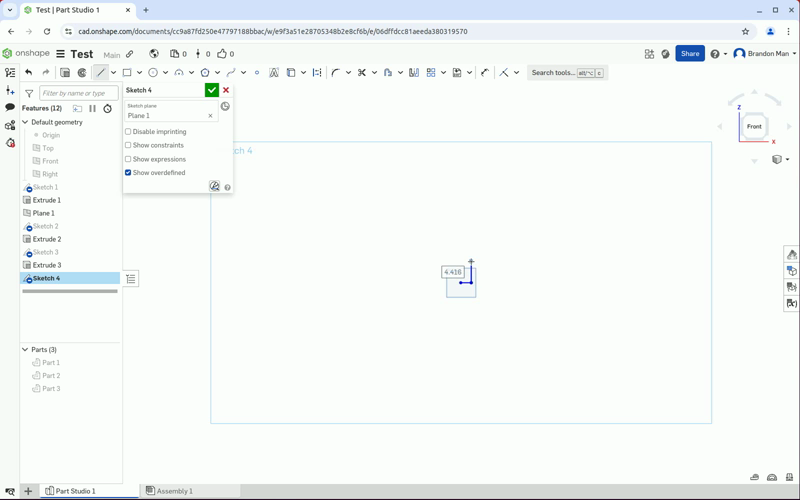
mouse_move(501, 261)
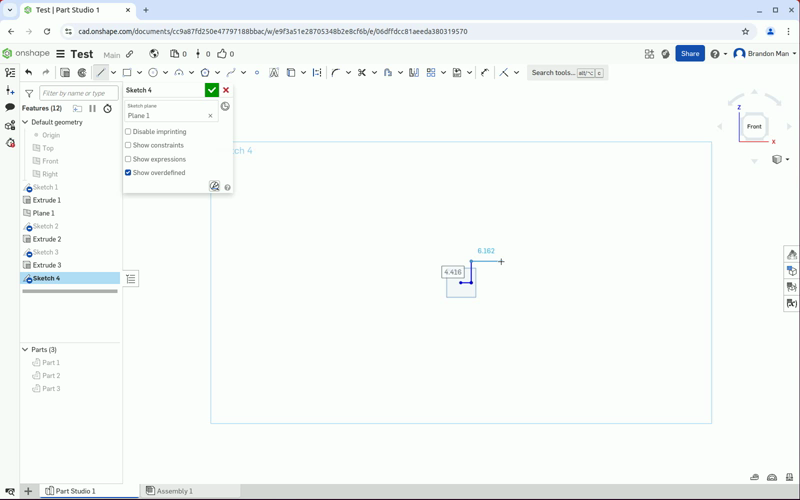
mouse_move(460, 261)
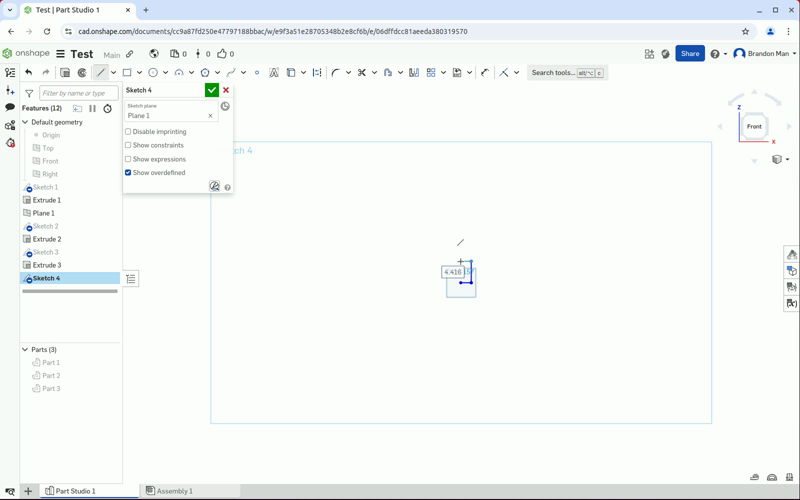
click(460, 261)
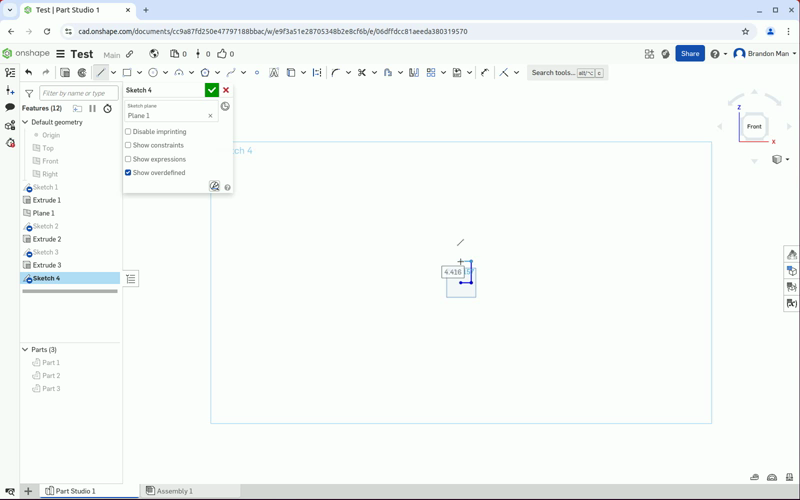
key_up(shift)
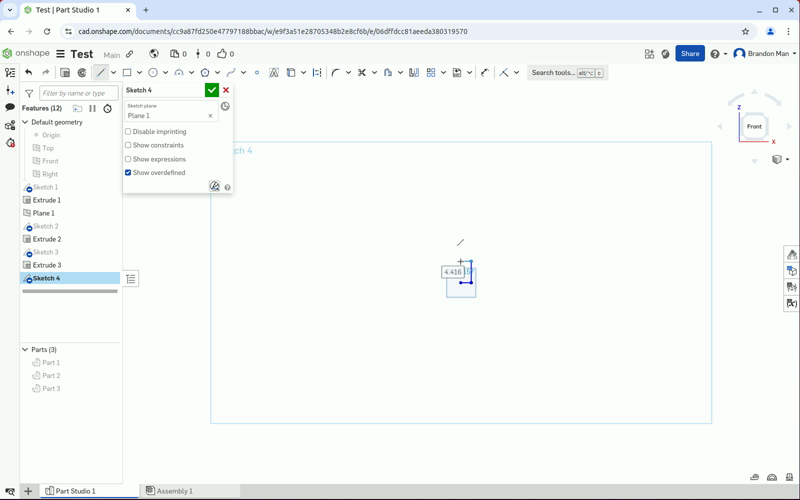
mouse_move(490, 261)
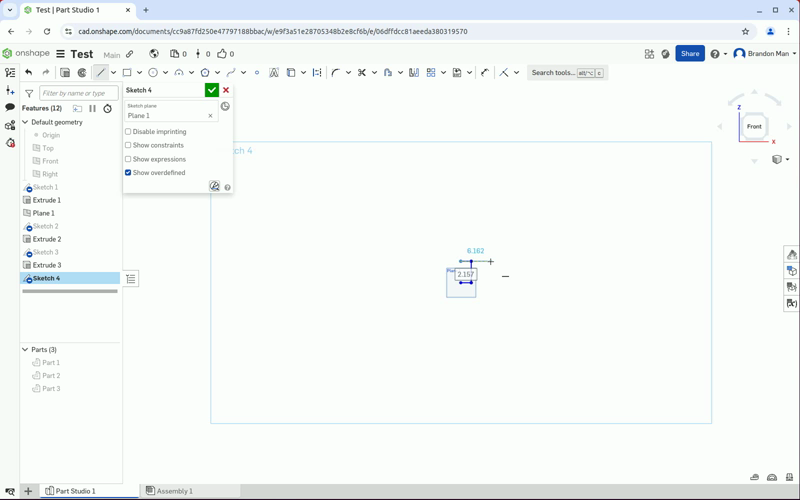
key_down(shift)
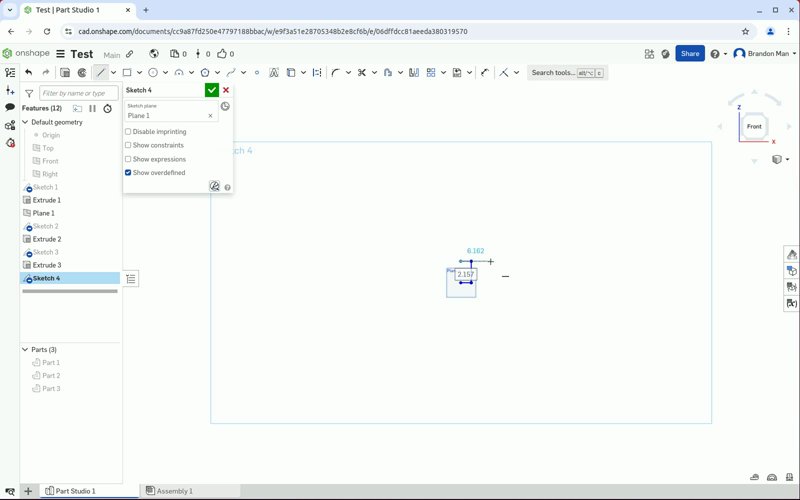
mouse_move(460, 282)
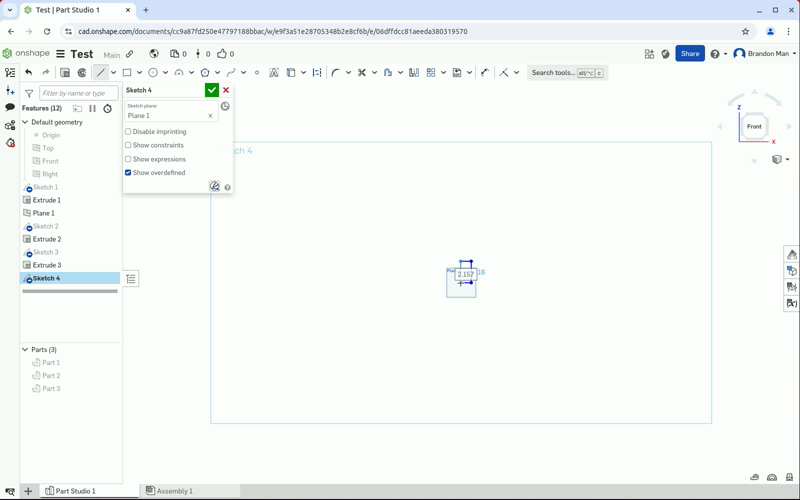
key_up(shift)
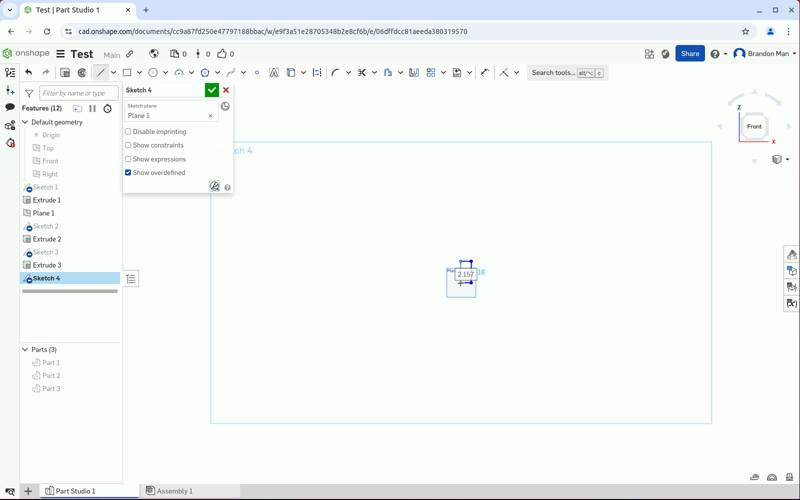
click(460, 282)
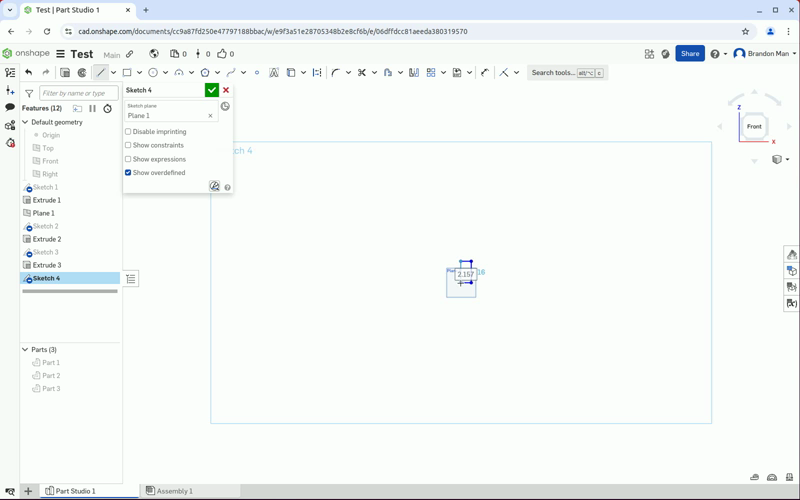
key(esc)
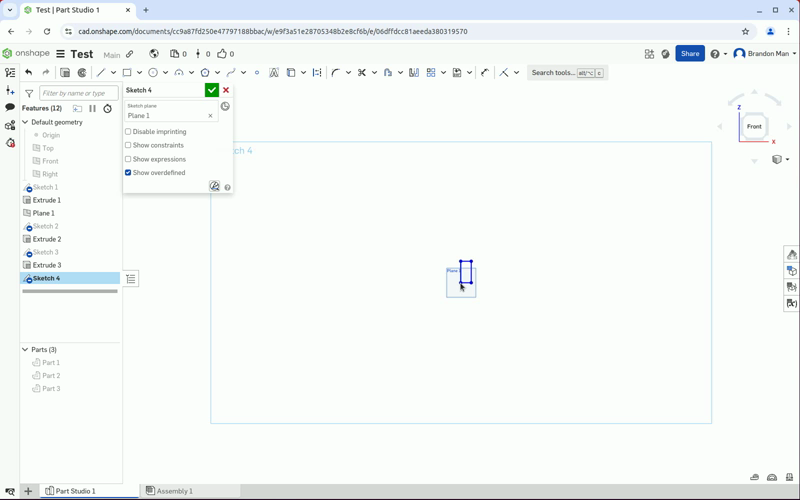
mouse_move(470, 264)
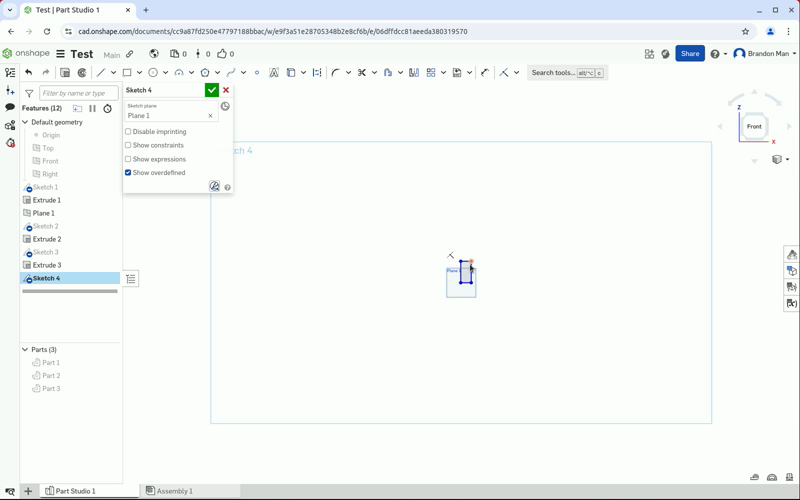
scroll(6)
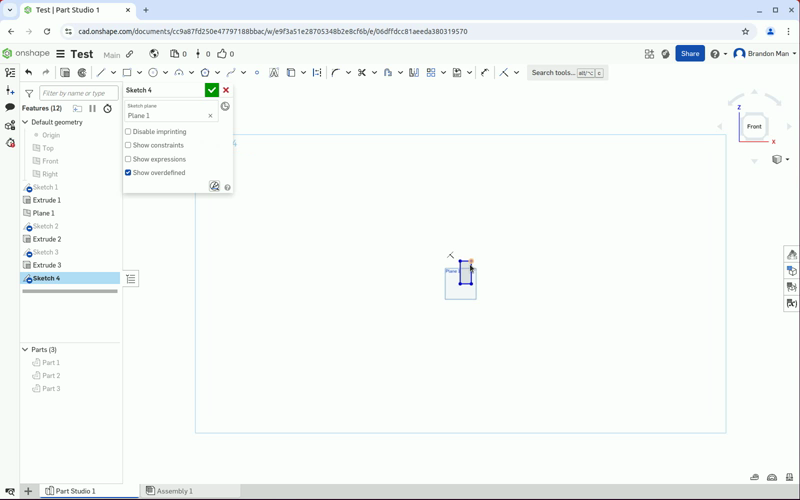
scroll(6)
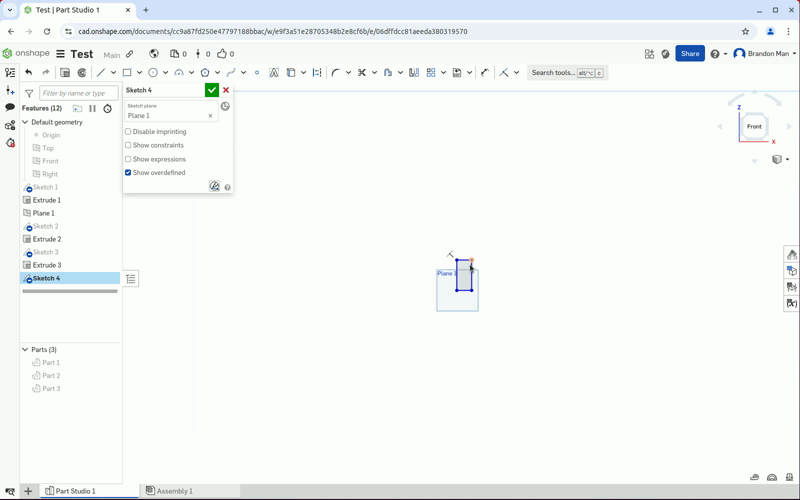
scroll(6)
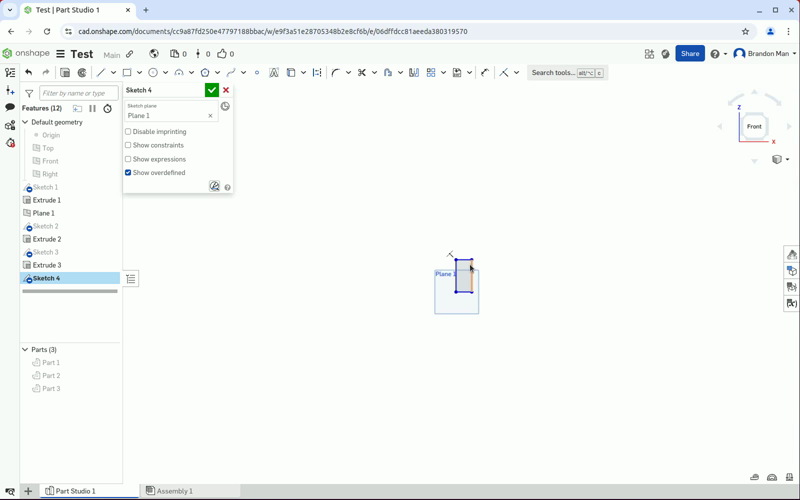
scroll(6)
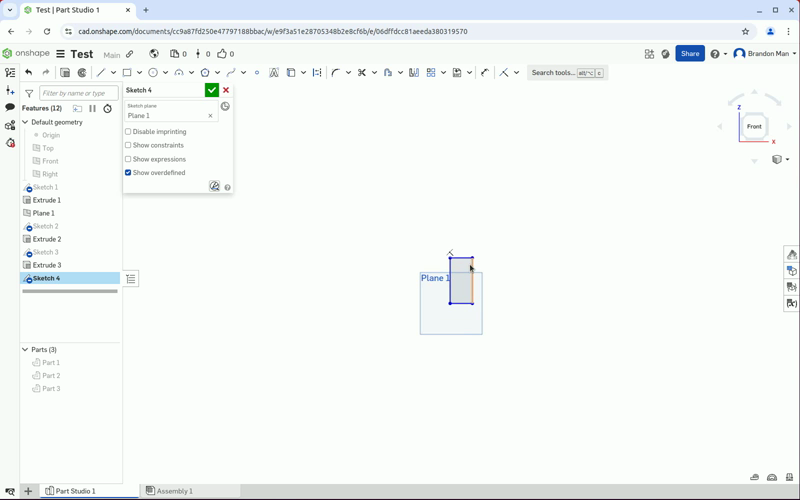
scroll(6)
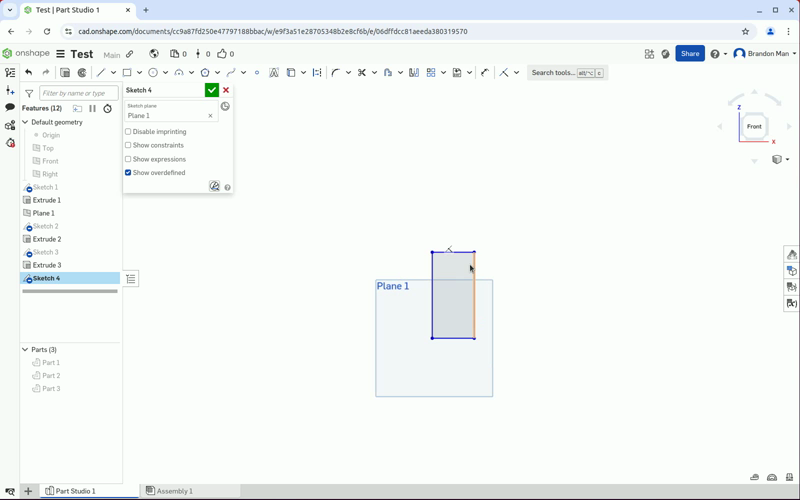
scroll(6)
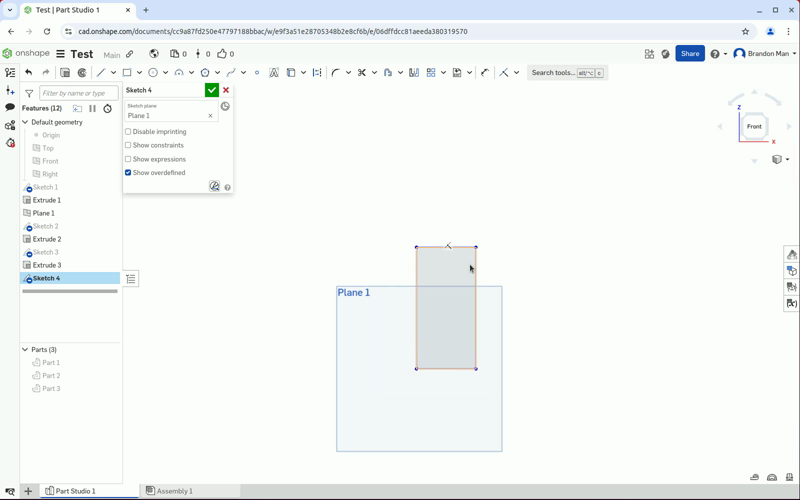
scroll(6)
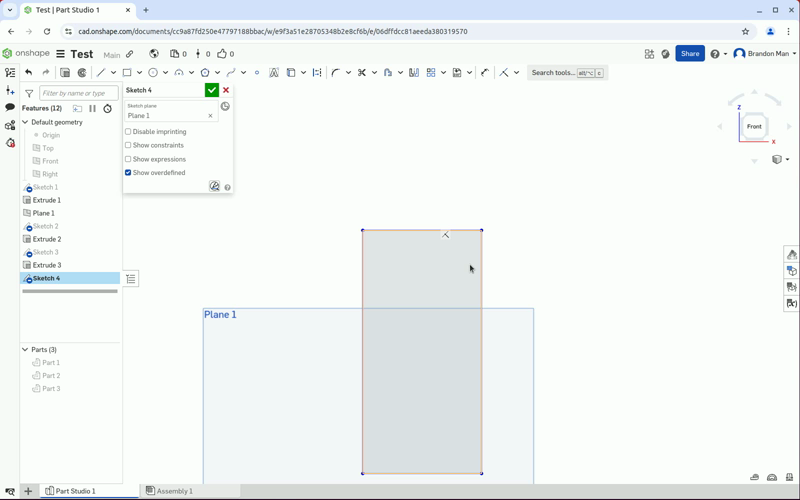
click(470, 264)
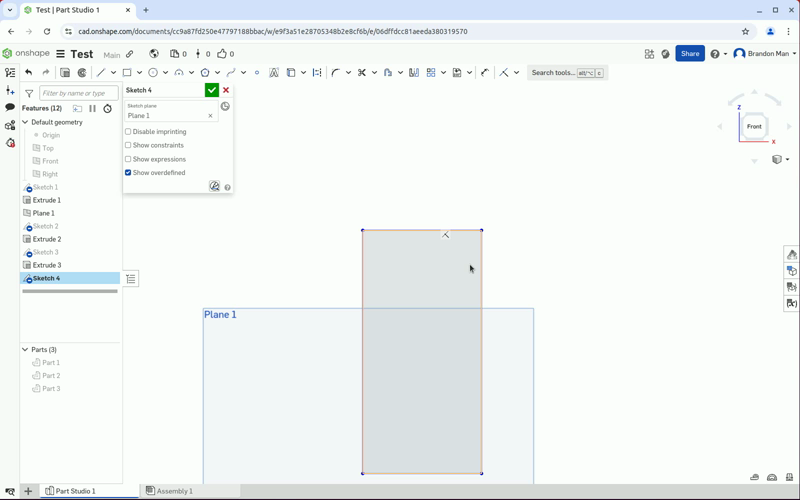
scroll(-6)
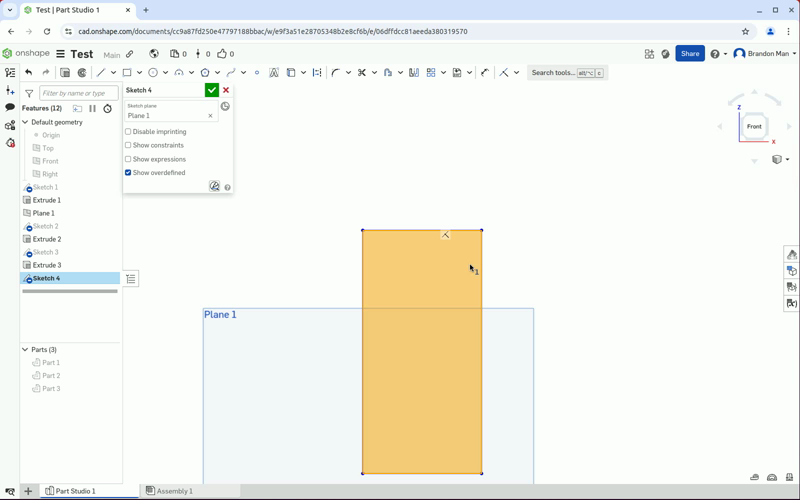
scroll(-6)
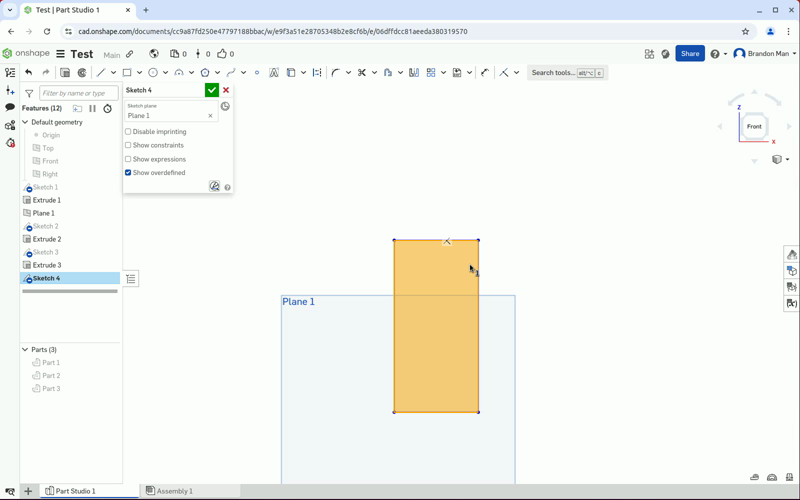
scroll(-6)
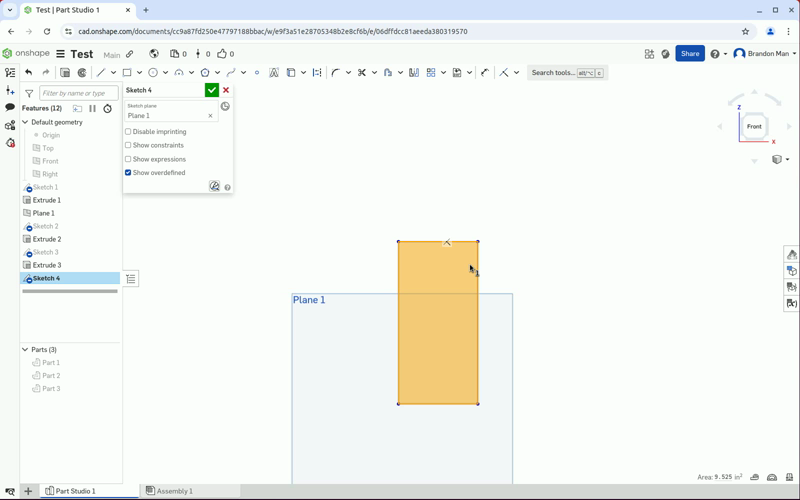
scroll(-6)
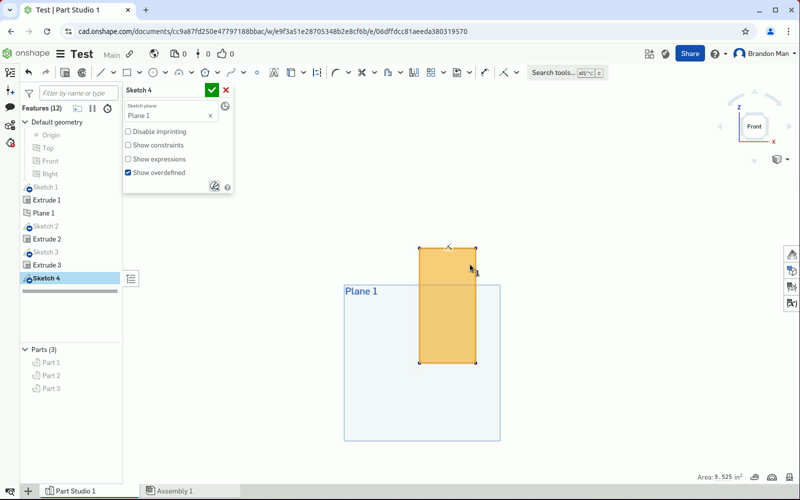
scroll(-6)
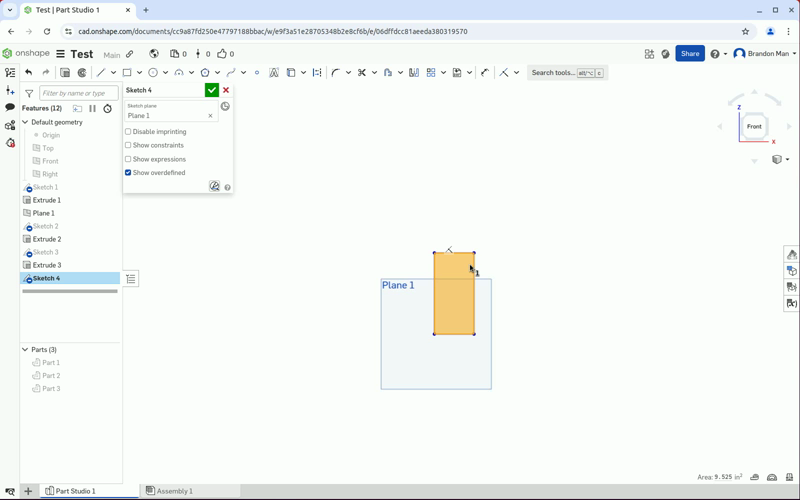
scroll(-6)
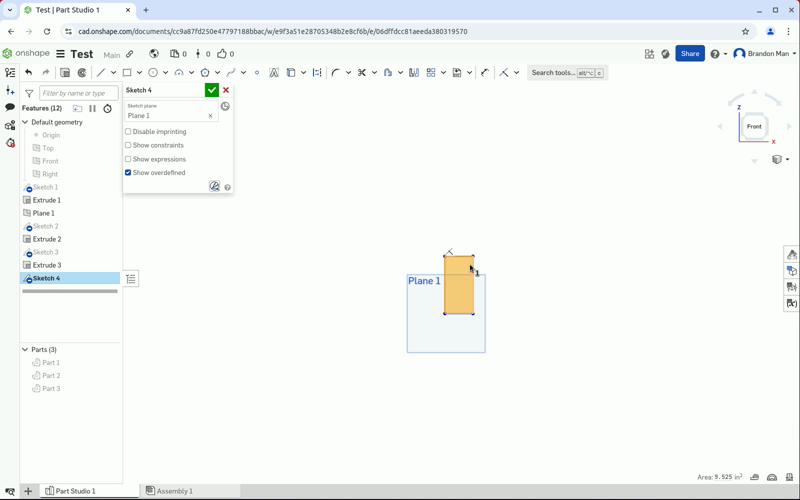
scroll(-6)
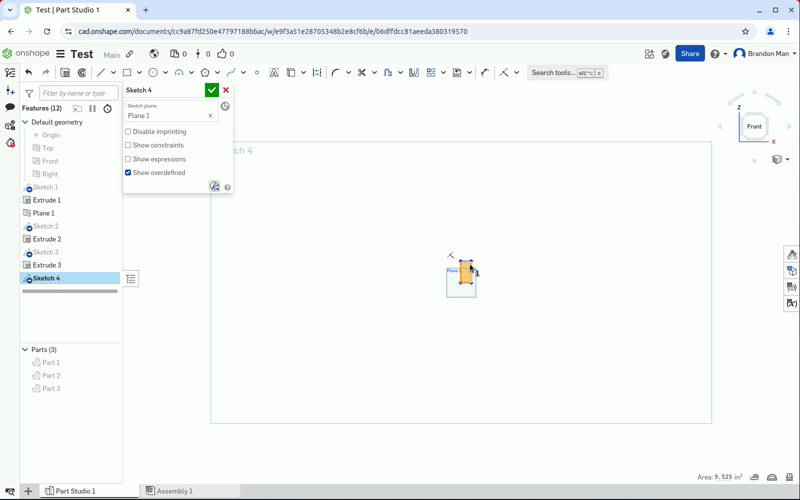
mouse_move(73, 352)
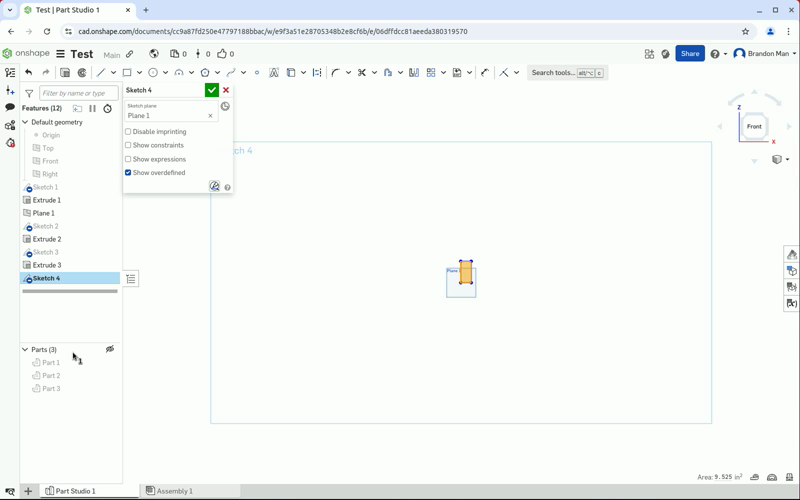
key(shift+y)
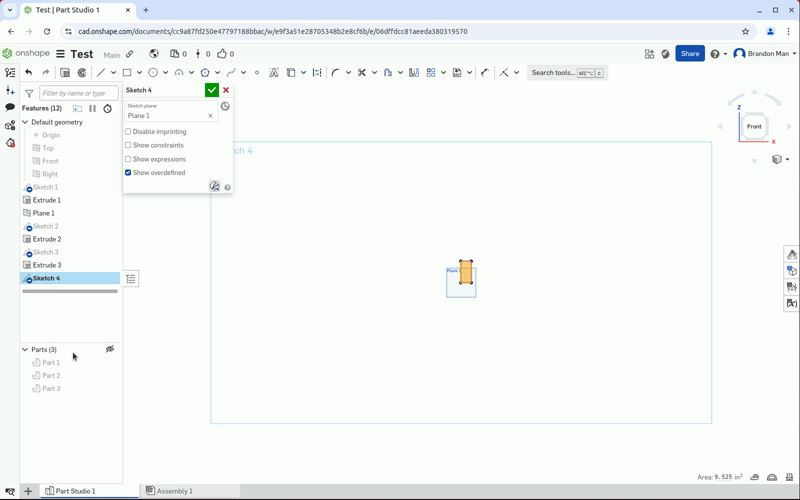
key(shift+e)
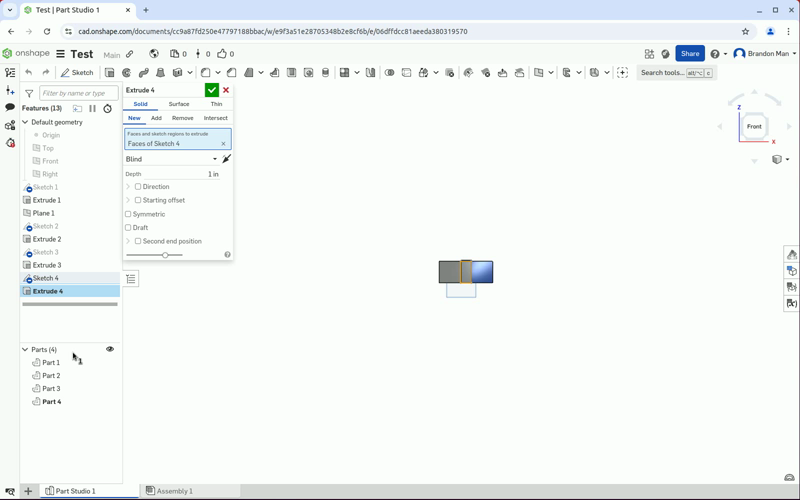
mouse_move(143, 106)
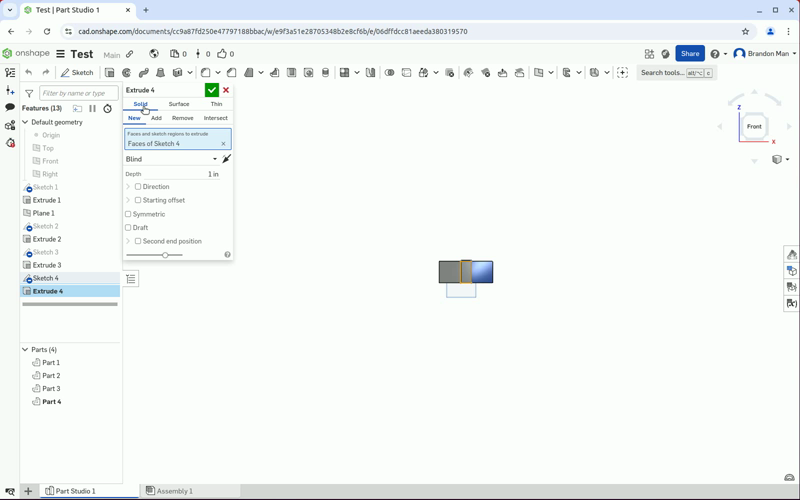
click(143, 106)
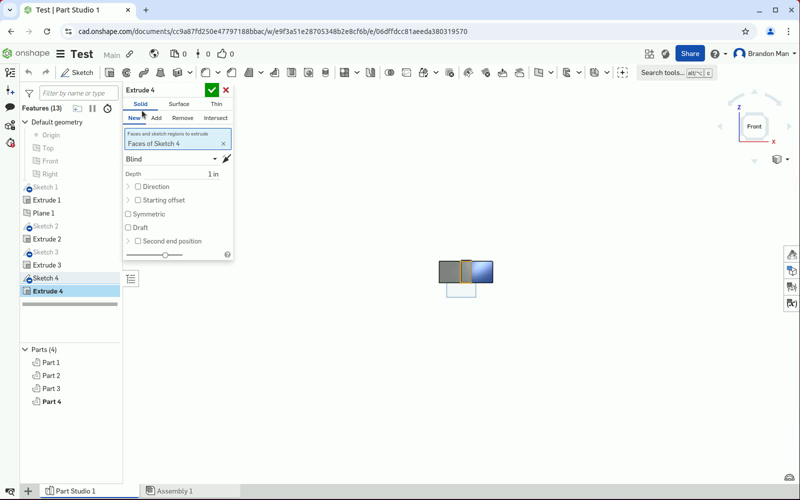
mouse_move(137, 120)
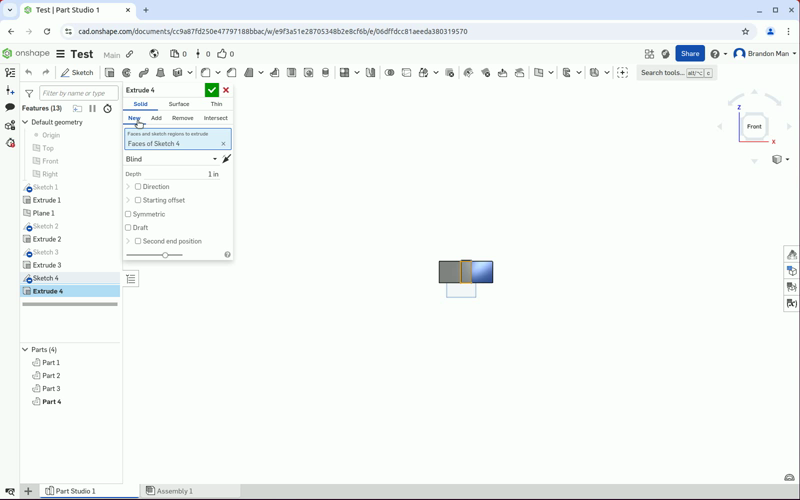
click(137, 120)
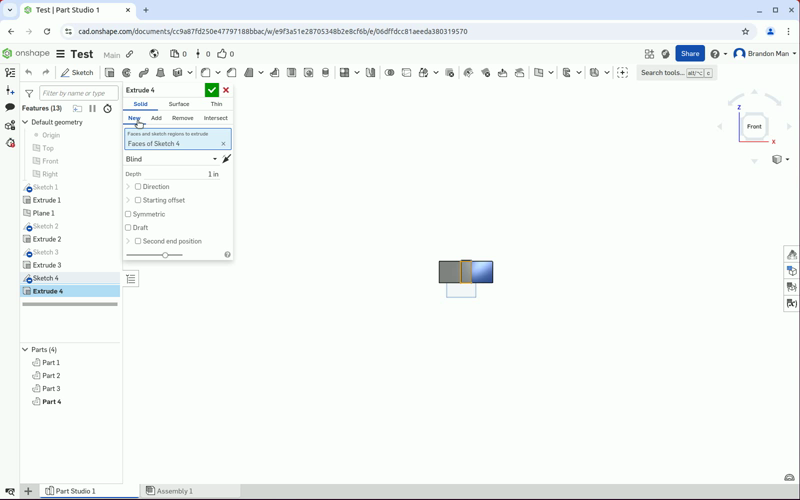
key(tab, 4)
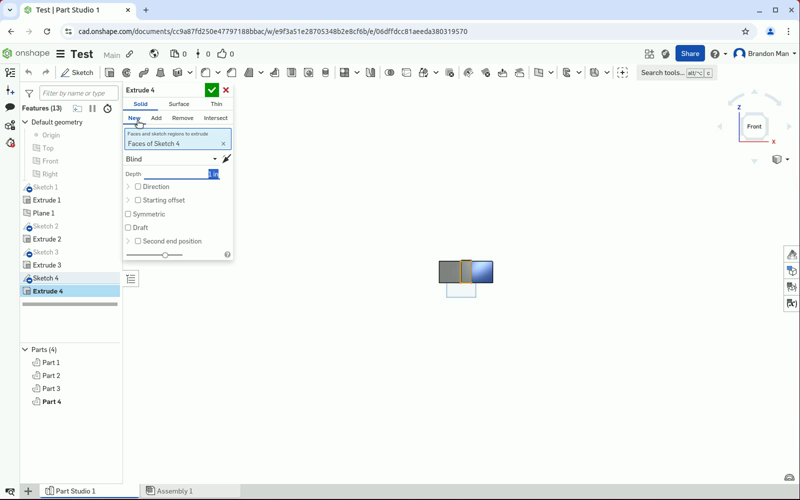
text(6.258)
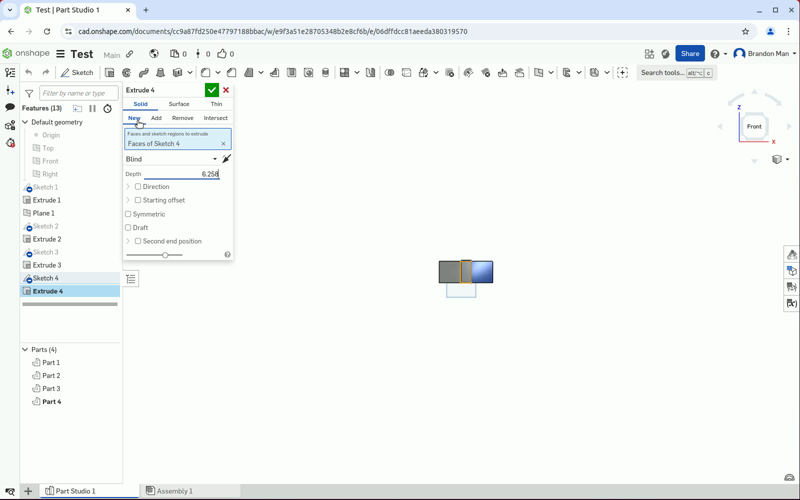
key(enter)
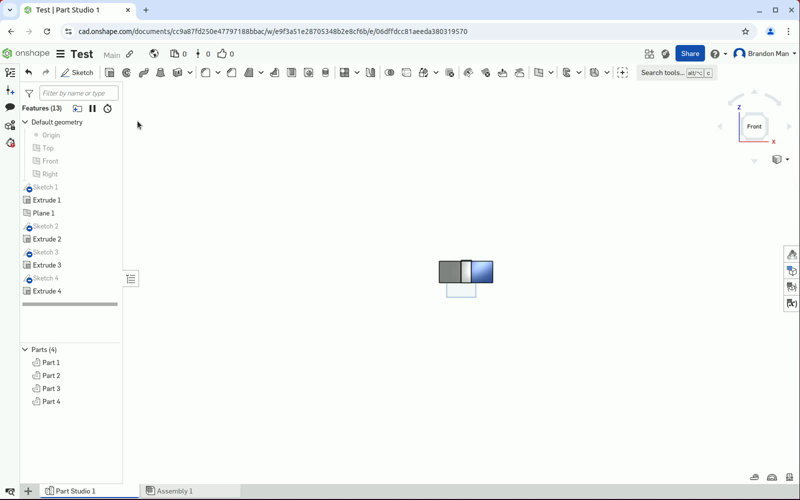
key(shift+h)
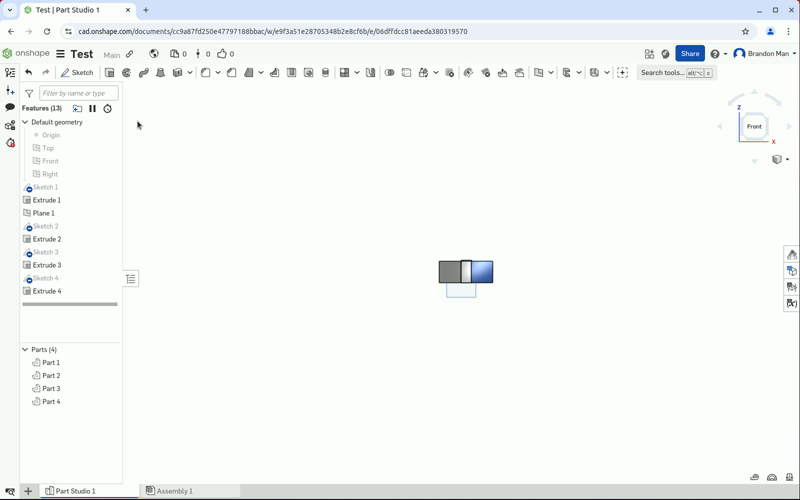
key(shift+h)
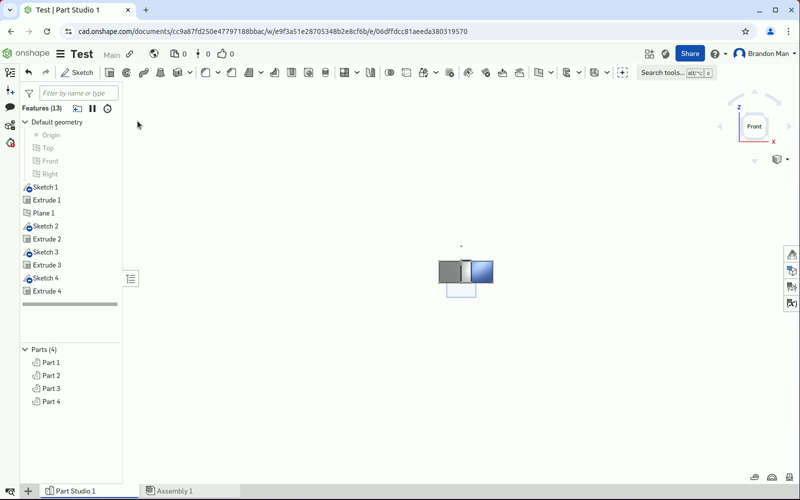
key(shift+7)
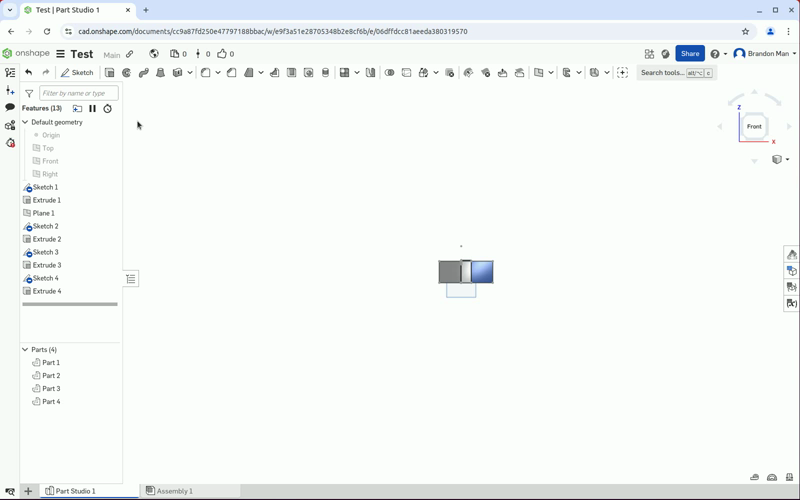
key(left, 2)
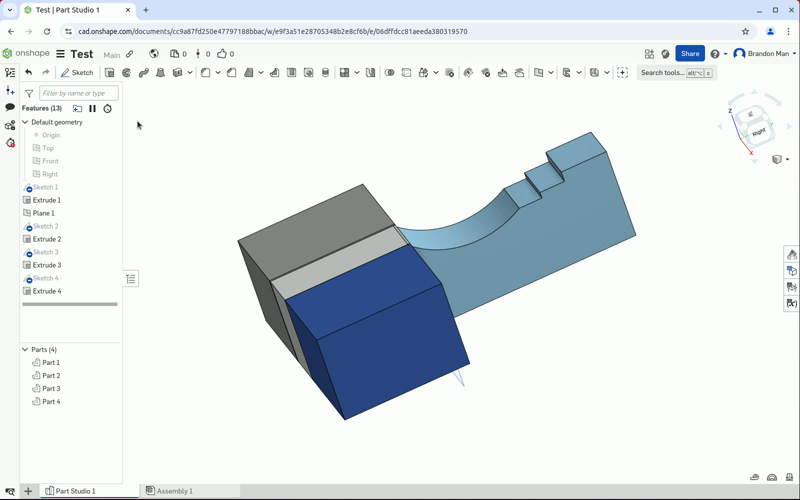
key(down, 2)
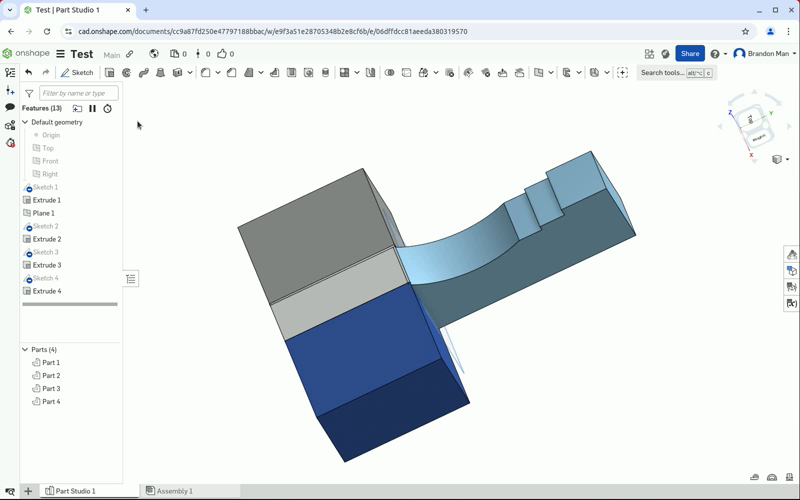
key(up, 2)
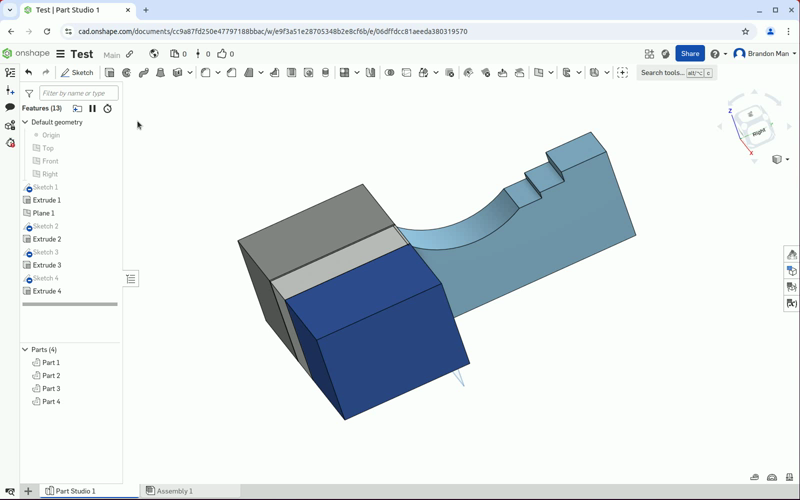
key(right, 2)
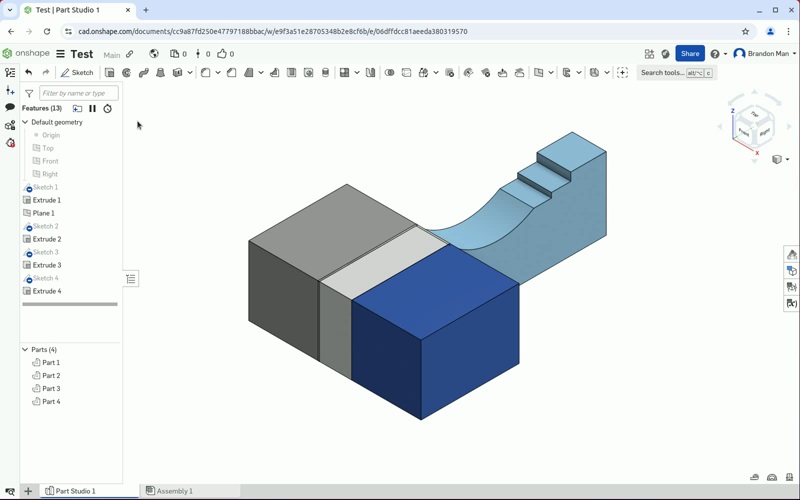
mouse_move(73, 189)
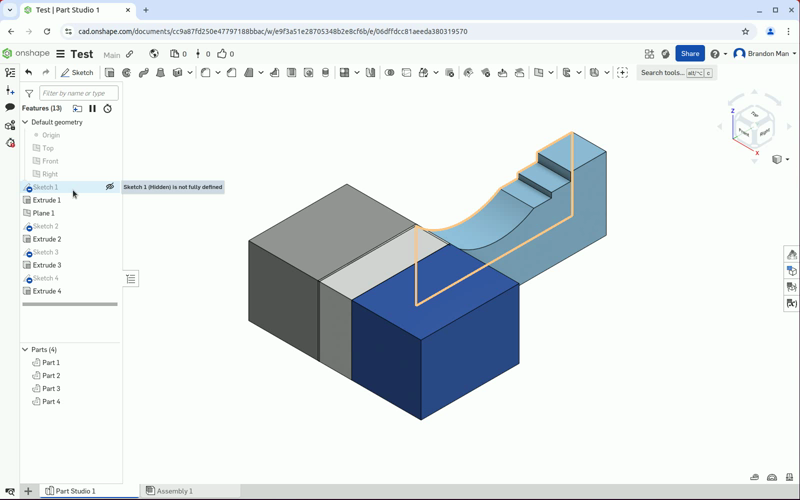
click(73, 189)